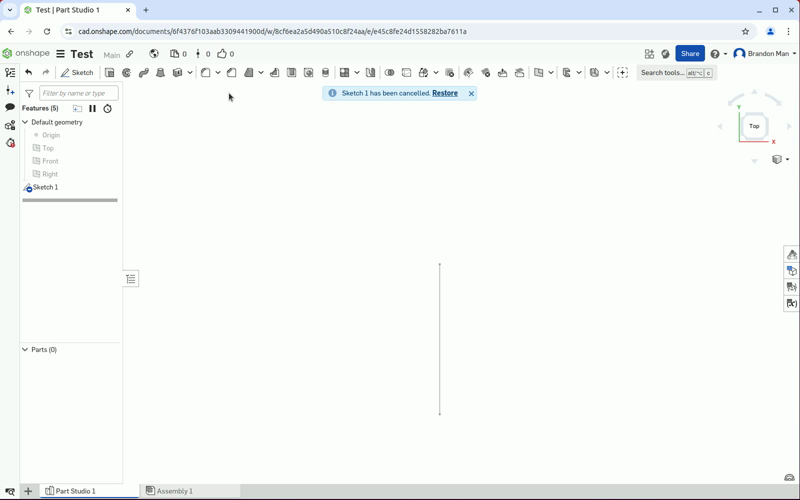
key(shift+h)
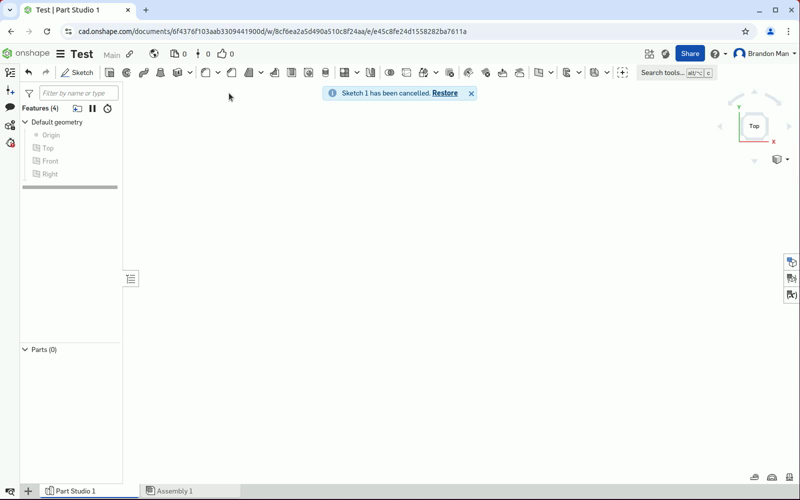
mouse_move(73, 352)
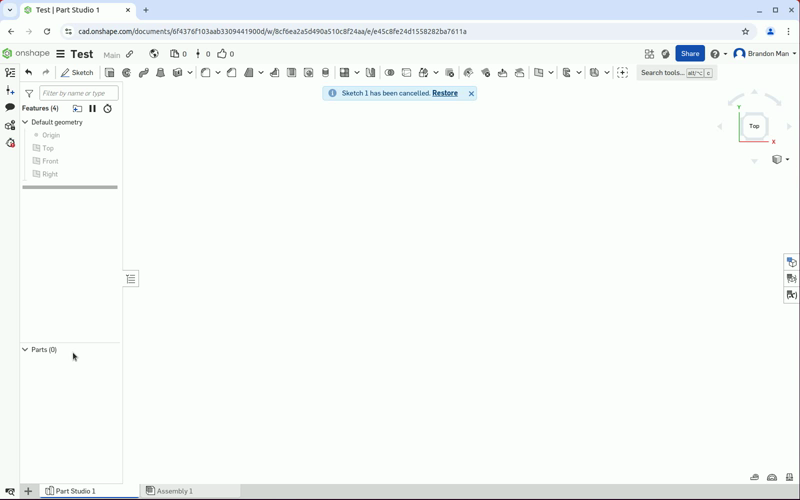
key(y)
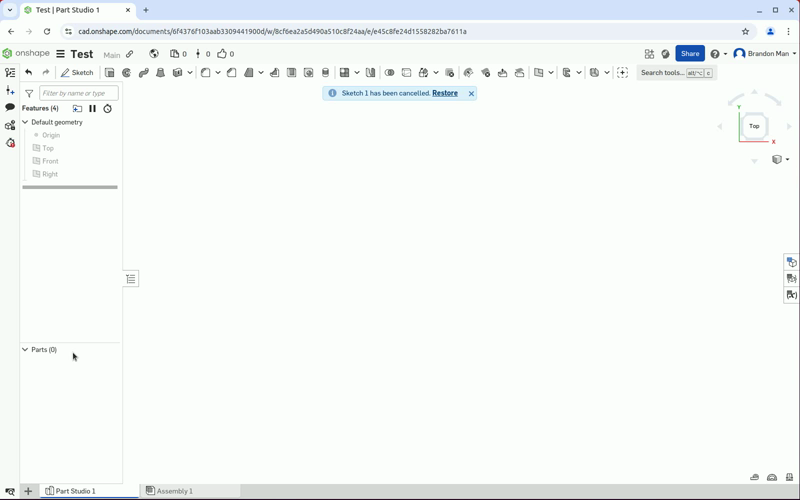
key(shift+p)
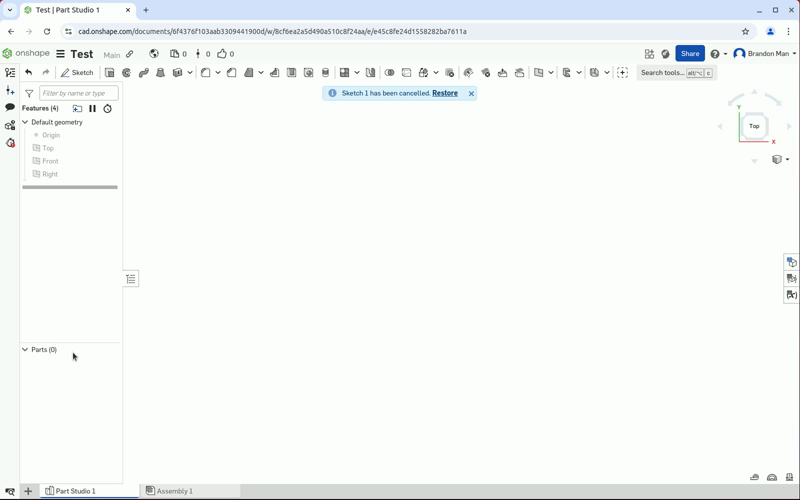
key(space)
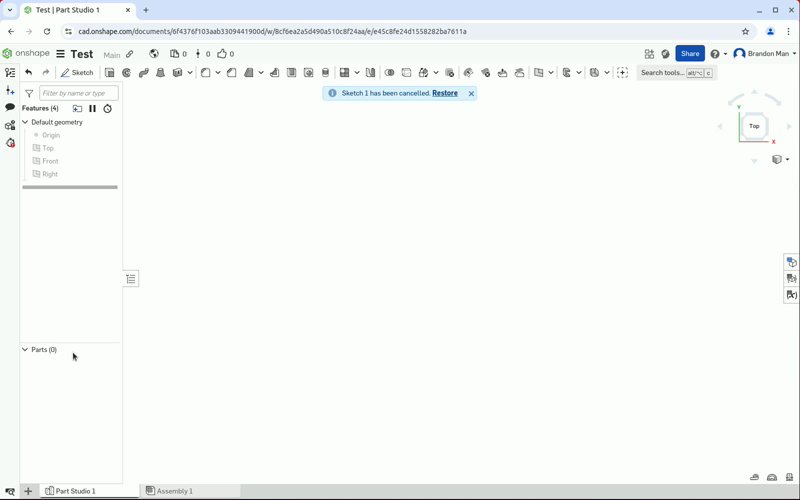
key_down(shift)
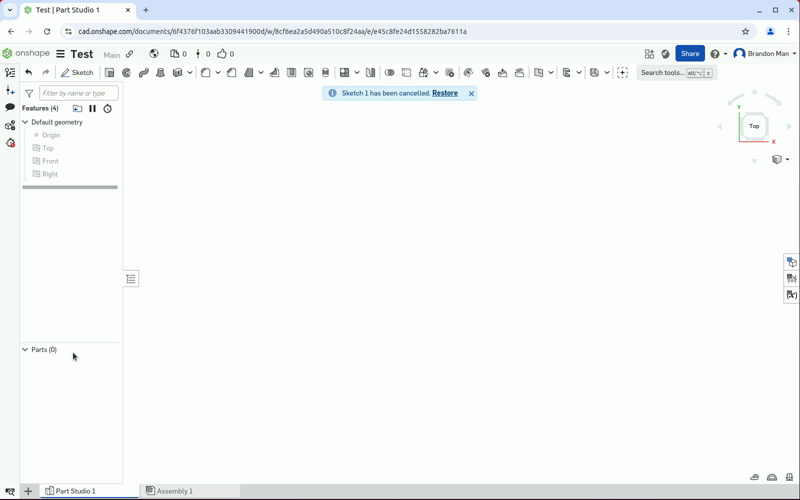
key(up)
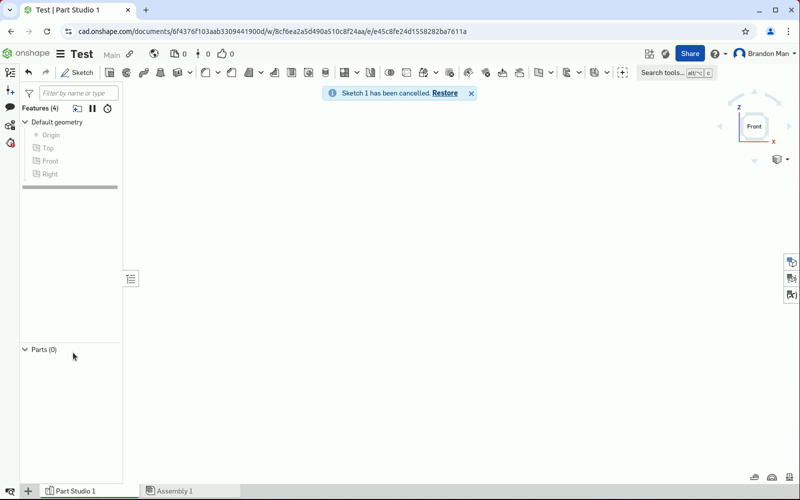
key_up(shift)
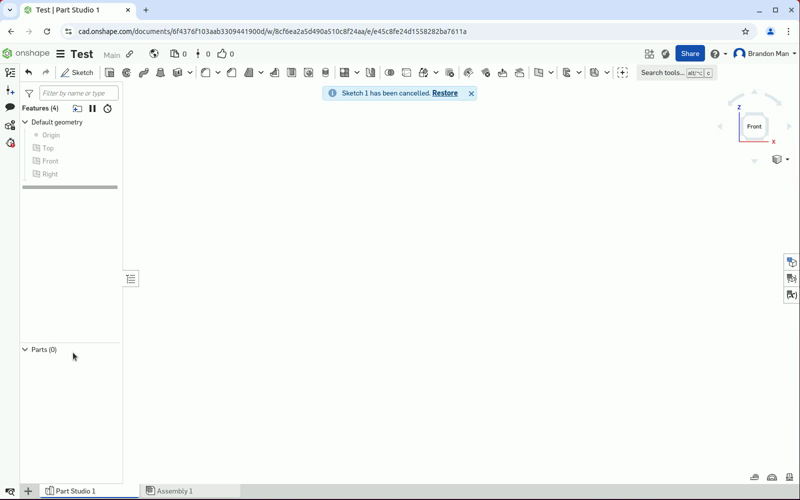
mouse_move(73, 352)
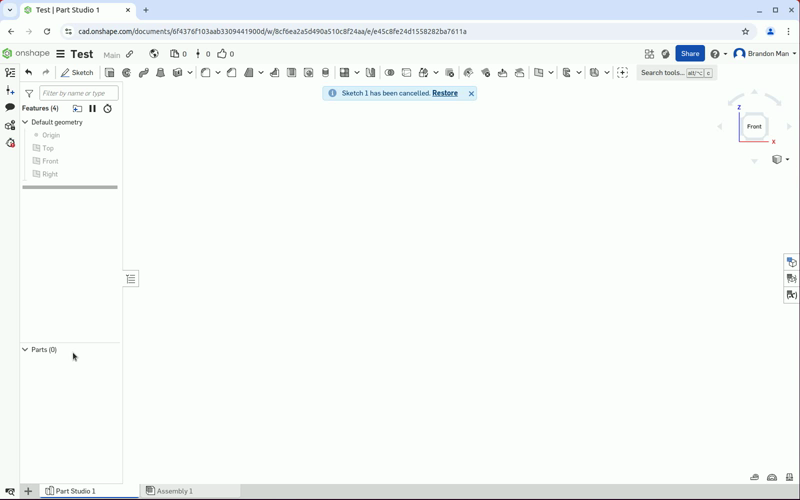
key(shift+y)
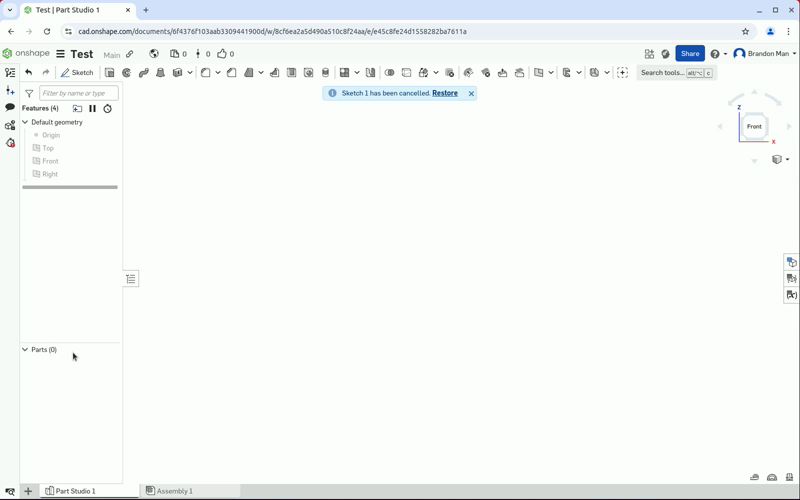
key(shift+s)
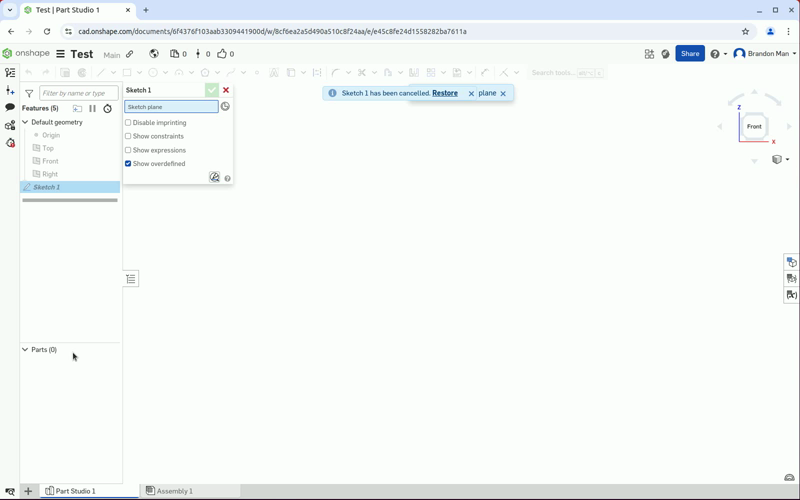
mouse_move(73, 163)
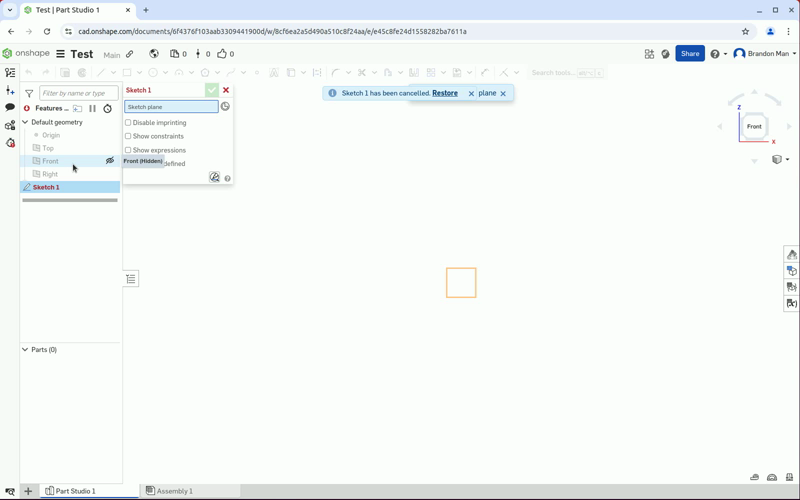
click(73, 163)
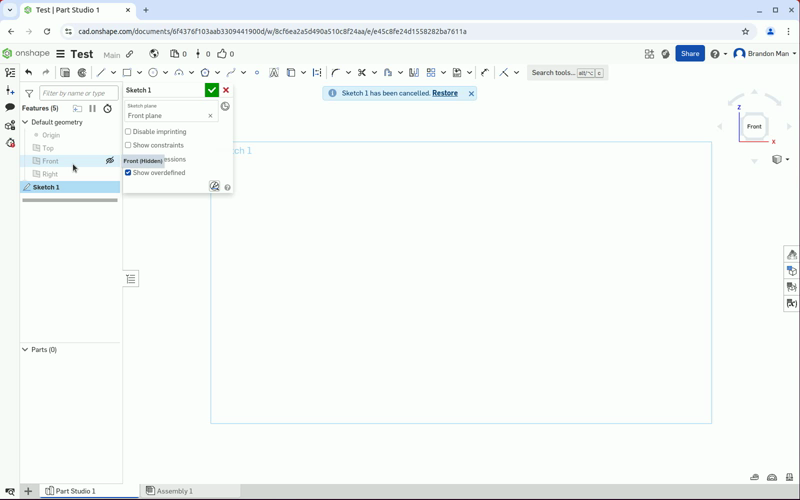
mouse_move(73, 352)
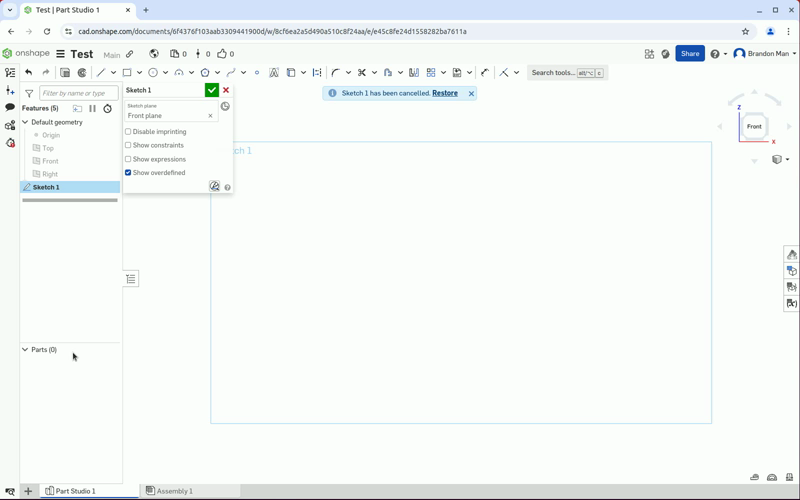
key(y)
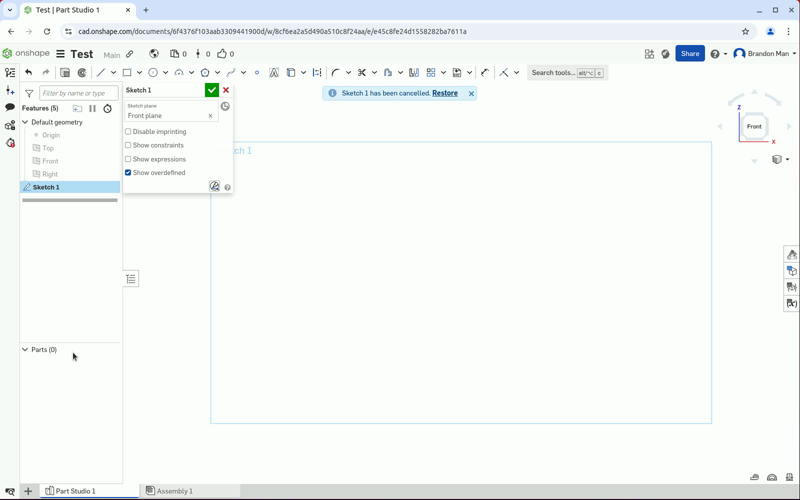
key(l)
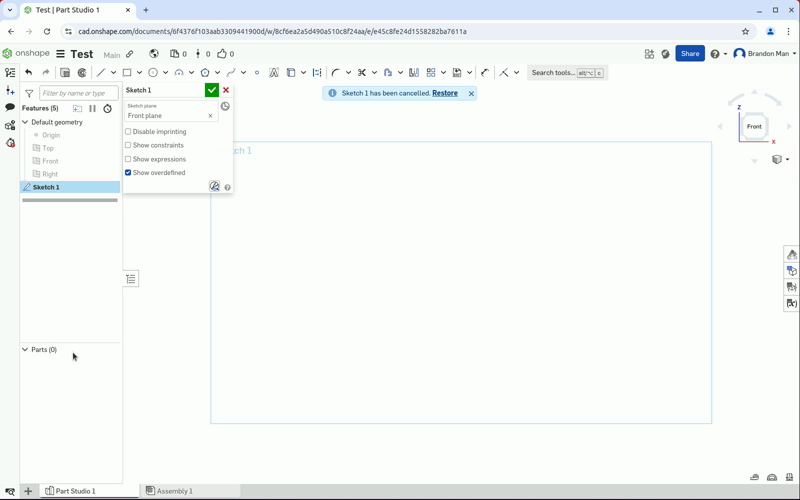
key_down(shift)
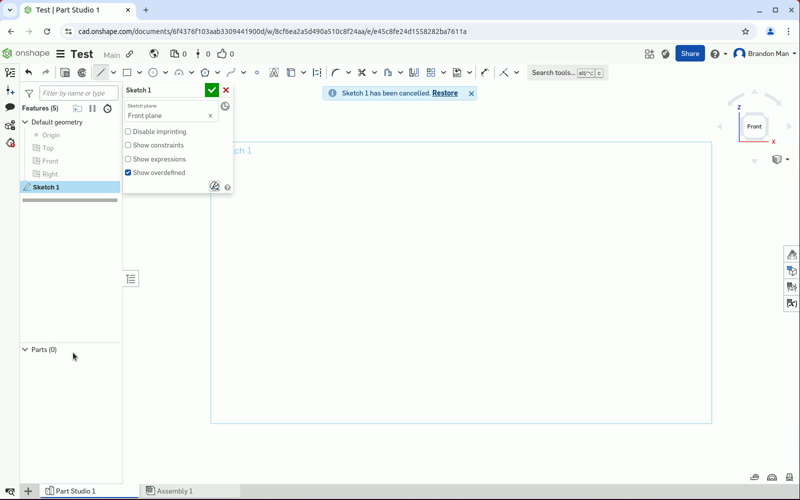
mouse_move(348, 314)
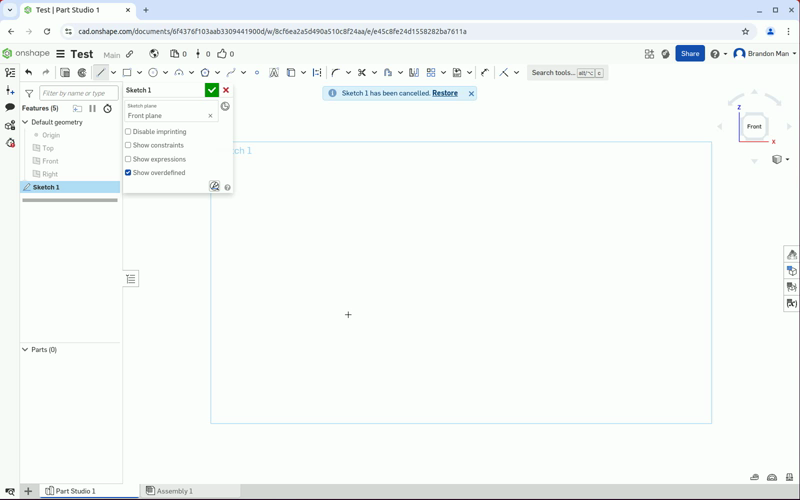
click(348, 314)
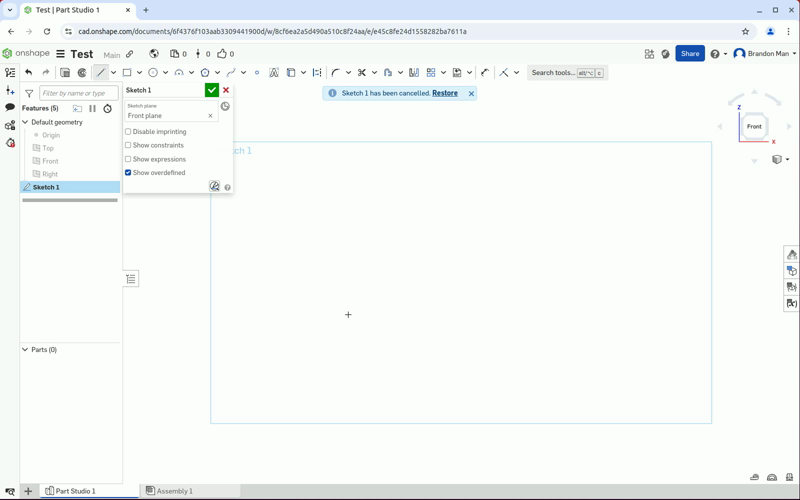
key_up(shift)
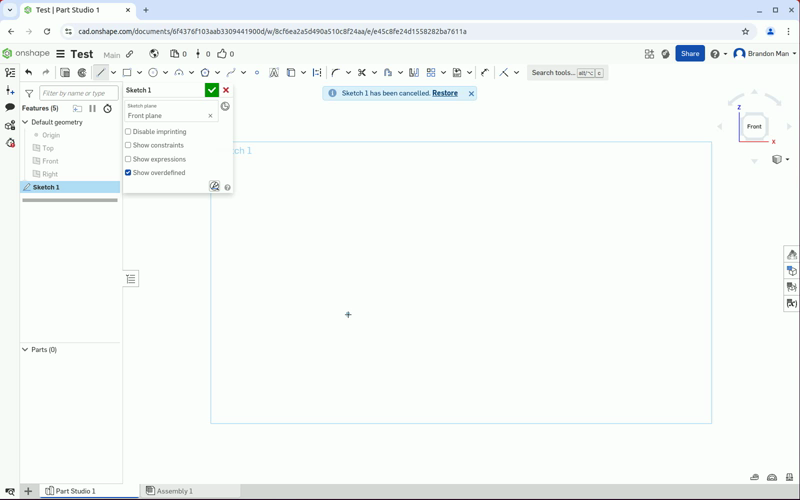
key_down(shift)
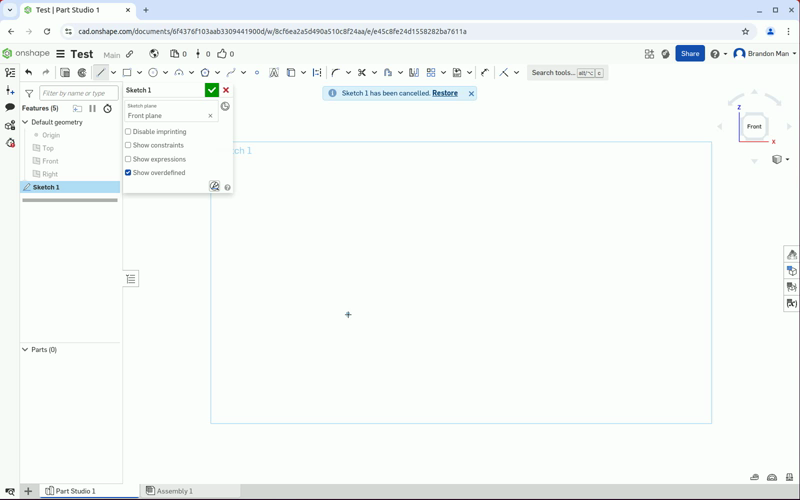
mouse_move(572, 314)
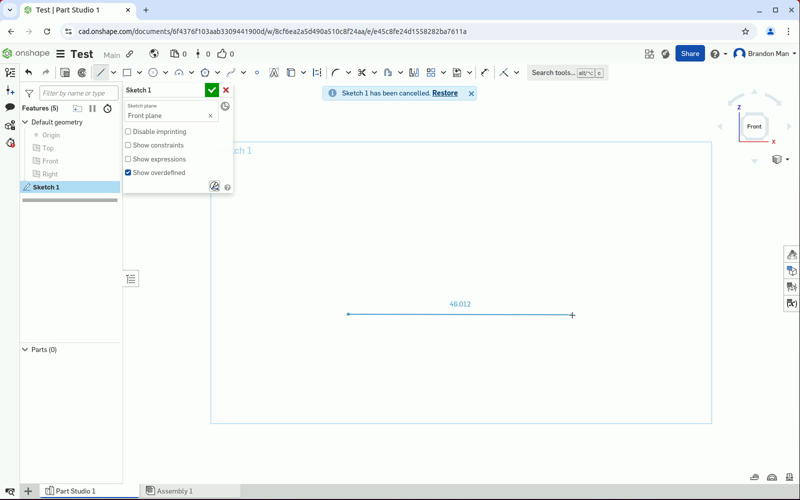
click(572, 314)
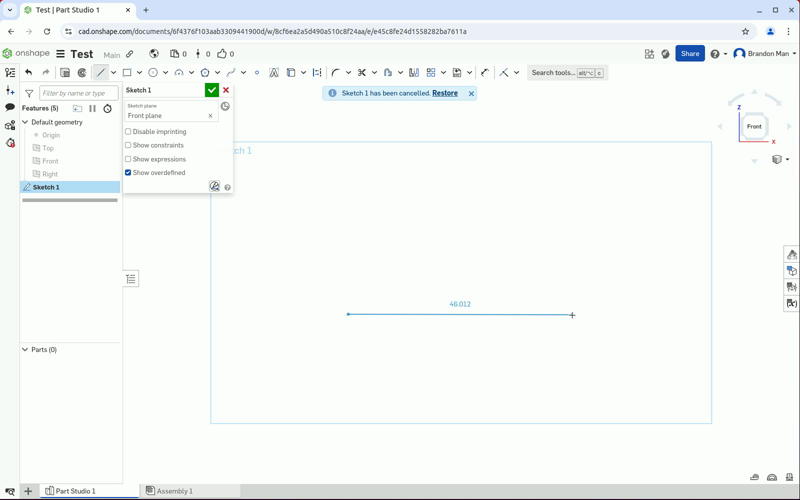
key_up(shift)
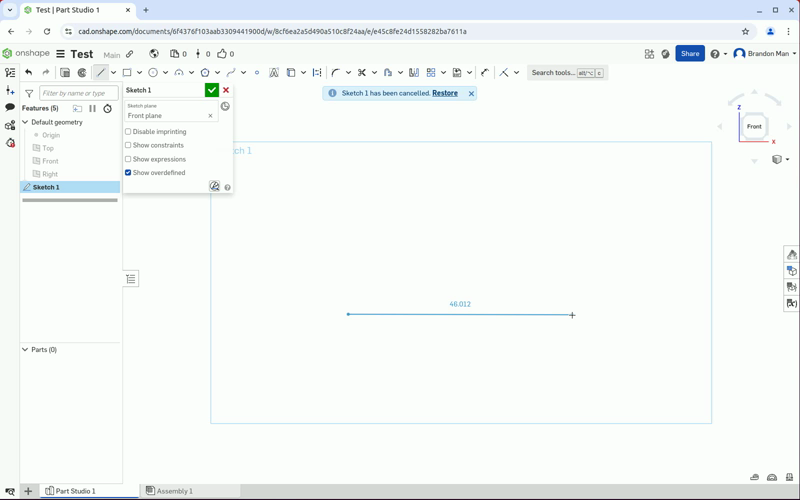
key_down(shift)
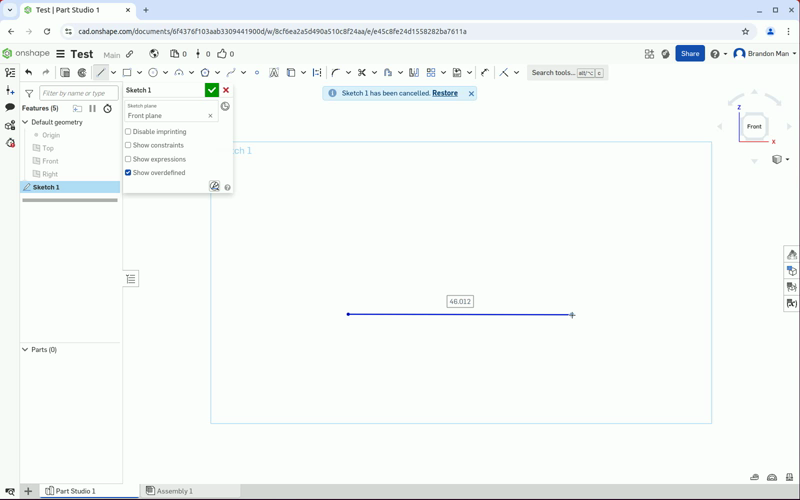
mouse_move(572, 253)
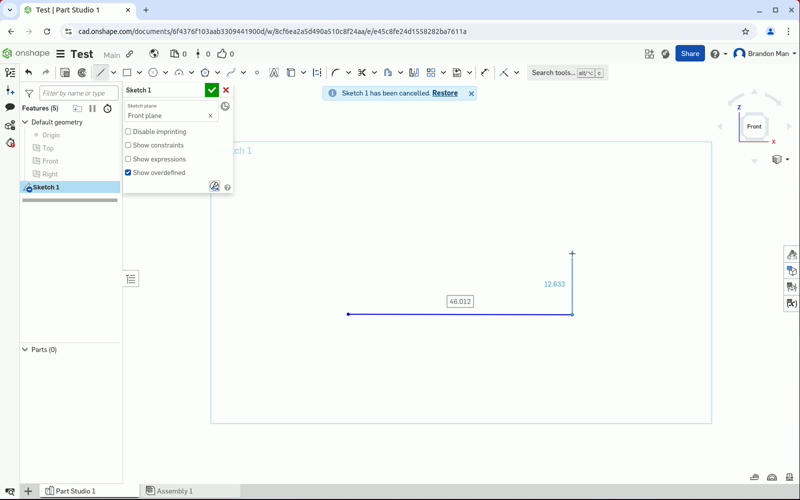
click(572, 253)
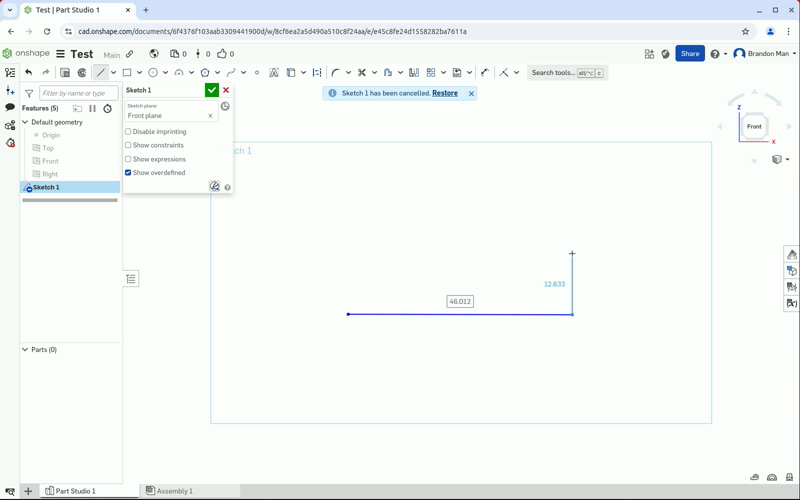
key_up(shift)
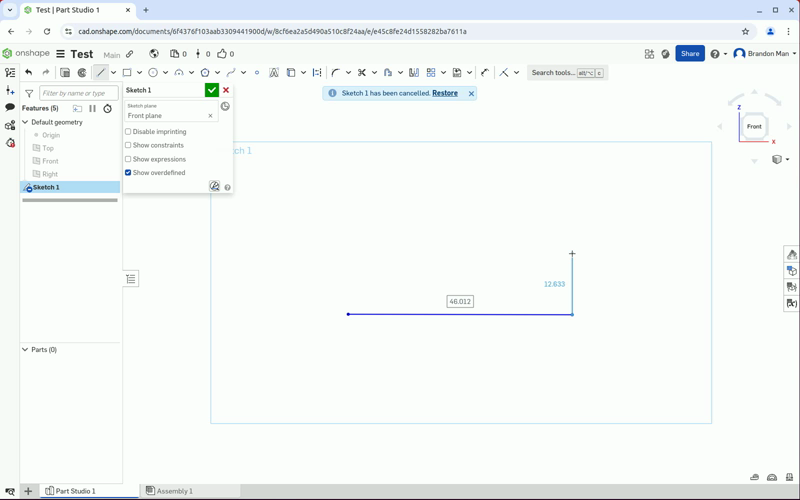
key_down(shift)
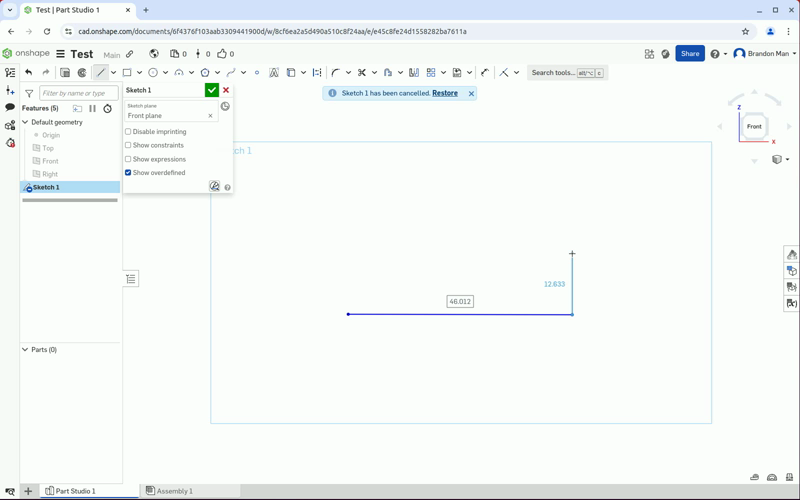
mouse_move(348, 253)
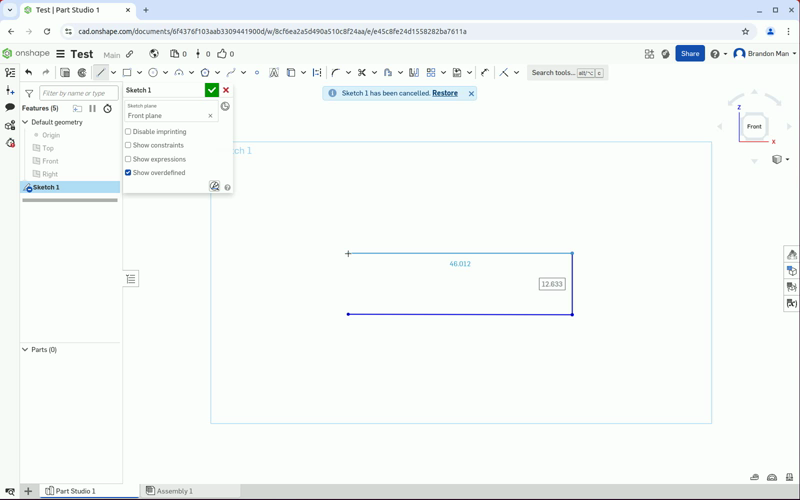
click(348, 253)
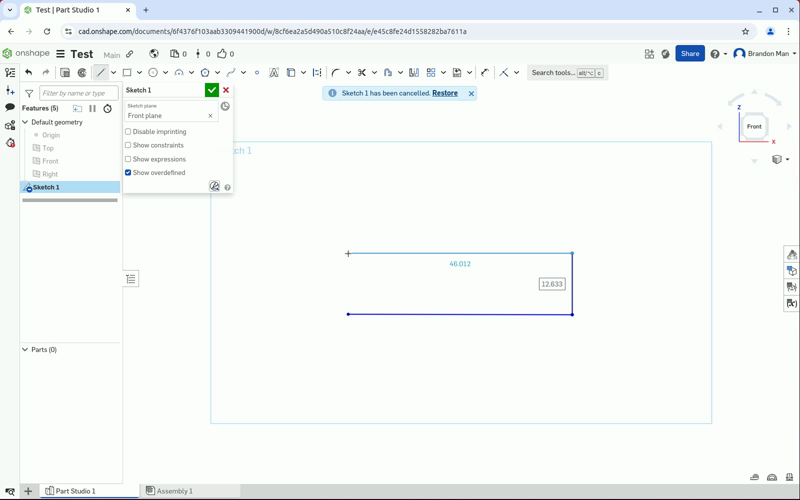
key_up(shift)
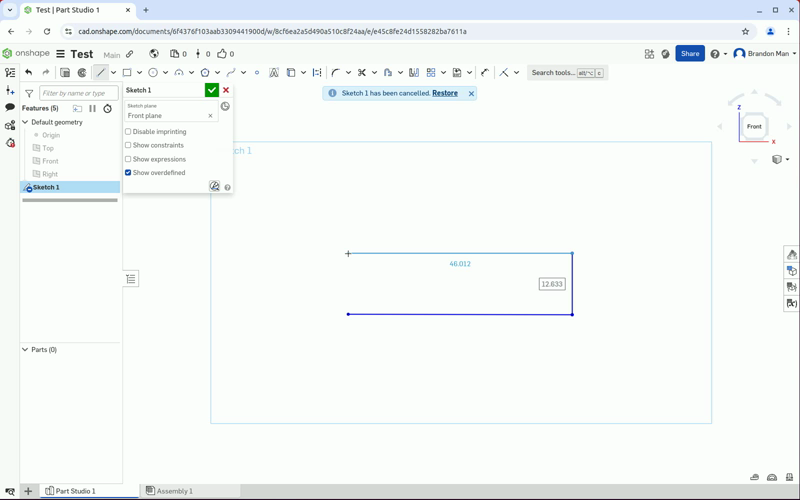
key_down(shift)
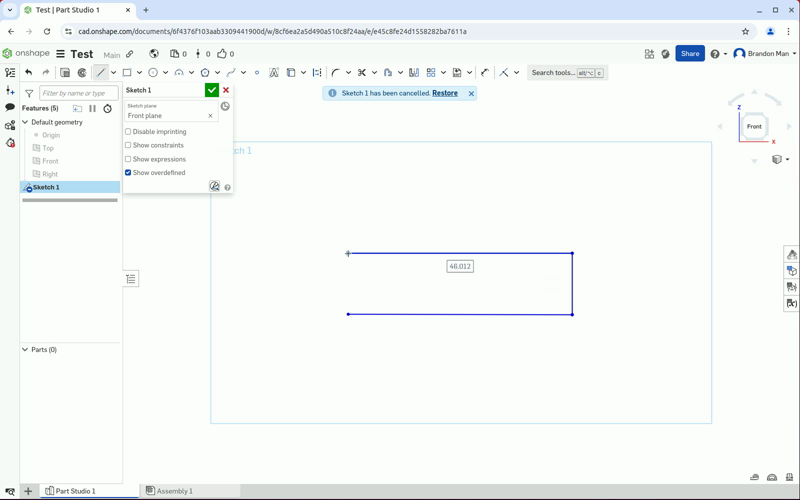
mouse_move(348, 314)
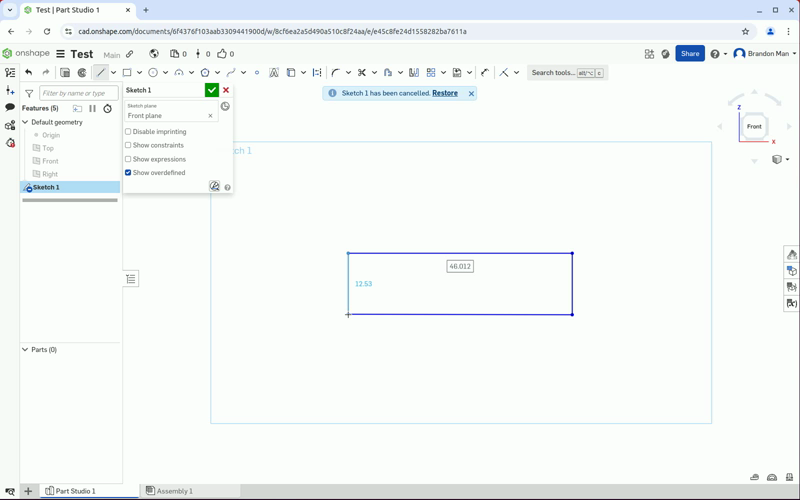
key_up(shift)
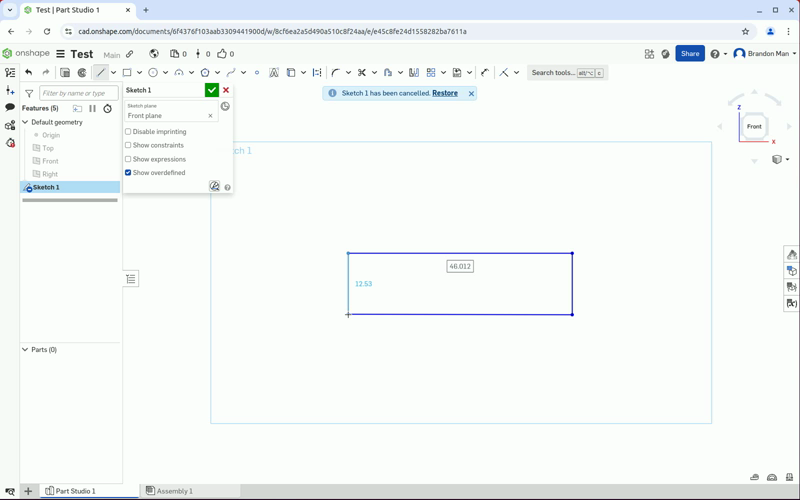
click(348, 314)
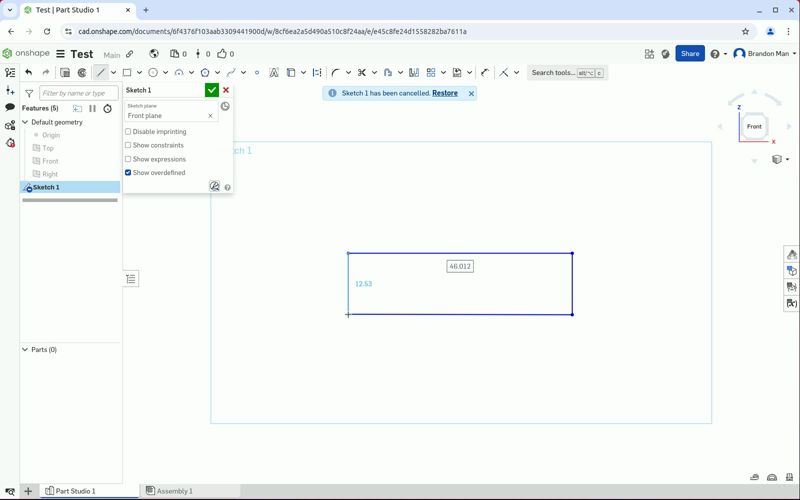
key(esc)
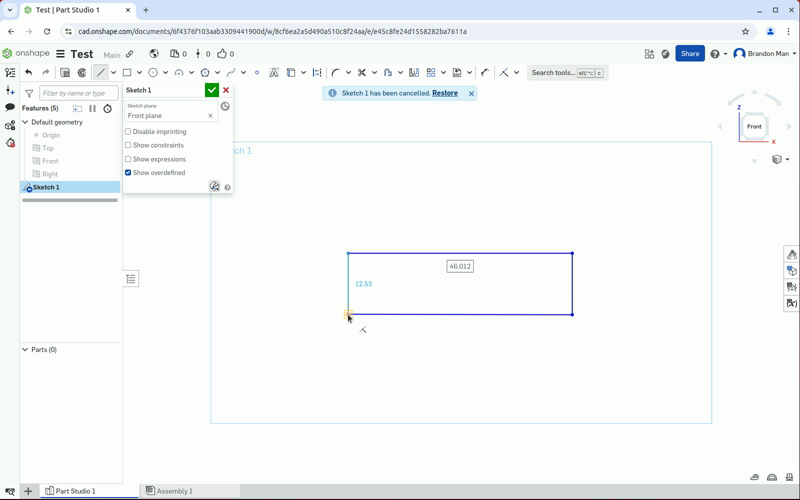
mouse_move(530, 265)
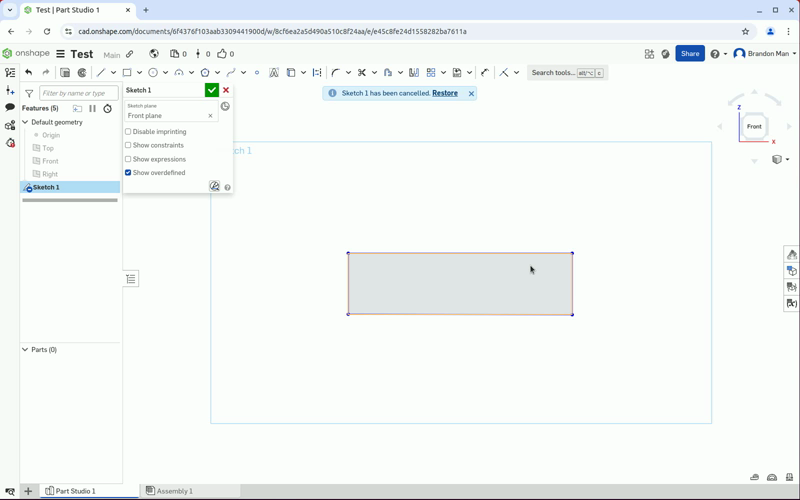
click(530, 265)
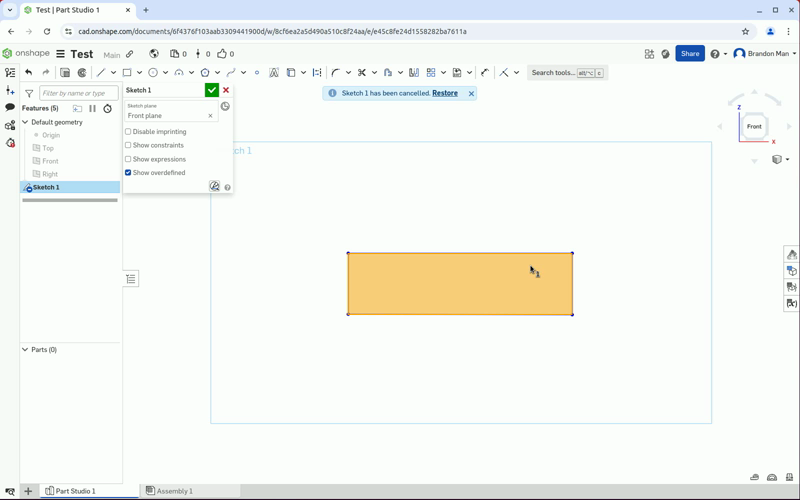
mouse_move(73, 352)
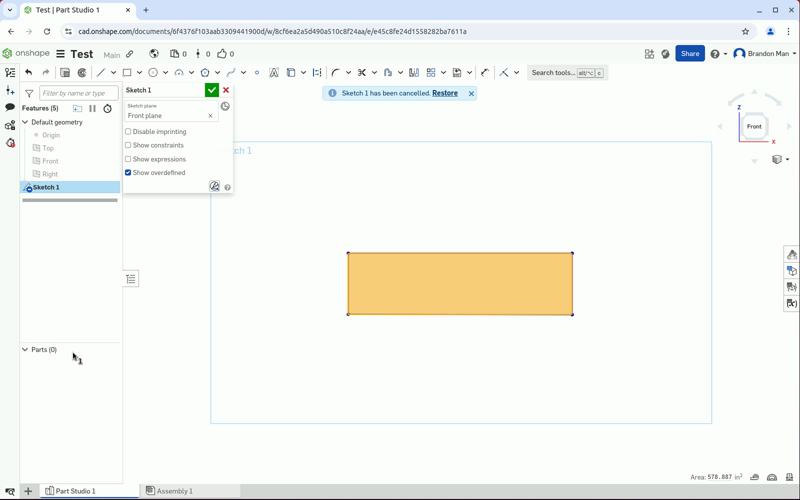
key(shift+y)
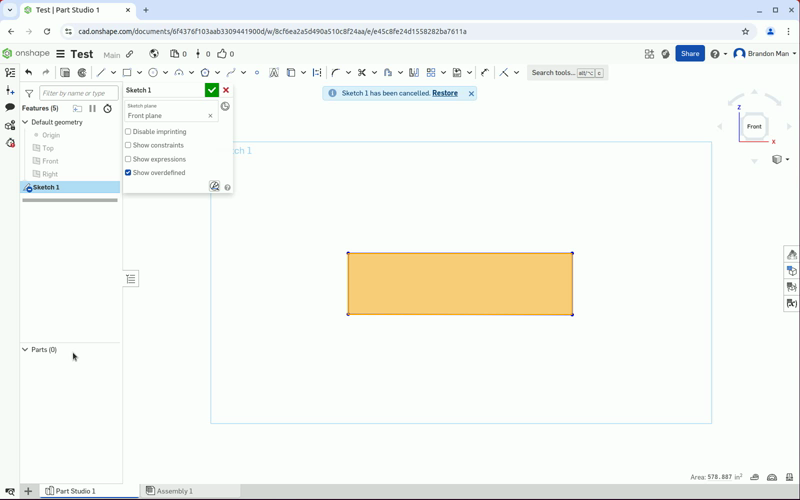
key(shift+e)
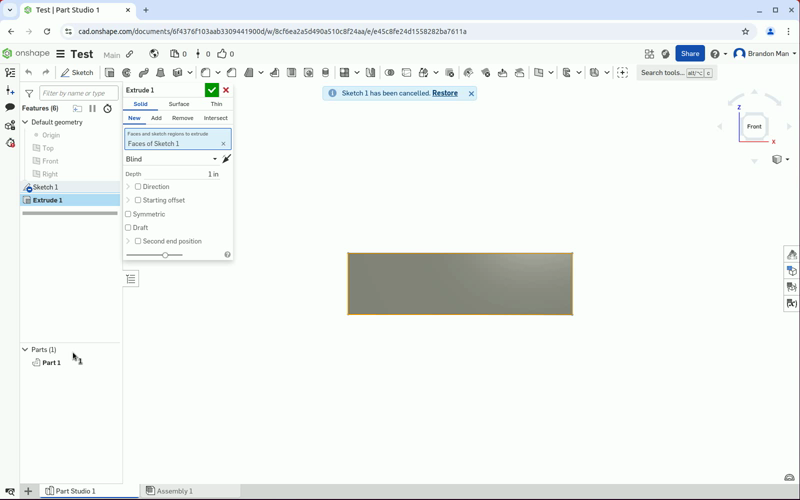
mouse_move(143, 106)
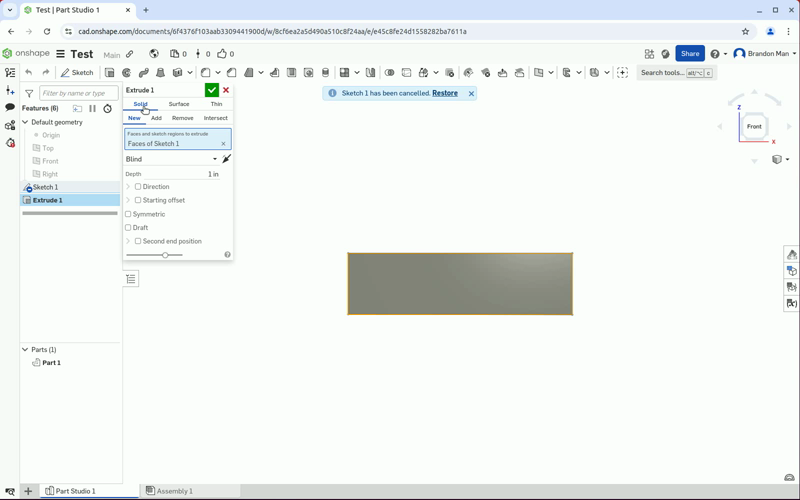
click(143, 106)
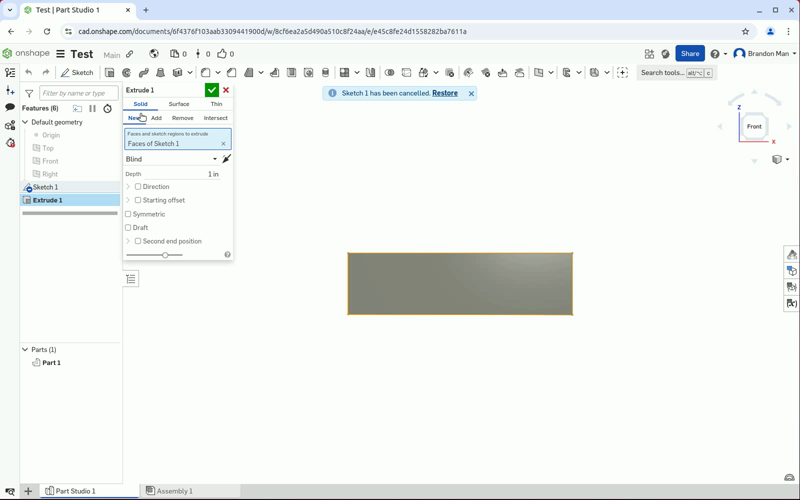
mouse_move(137, 120)
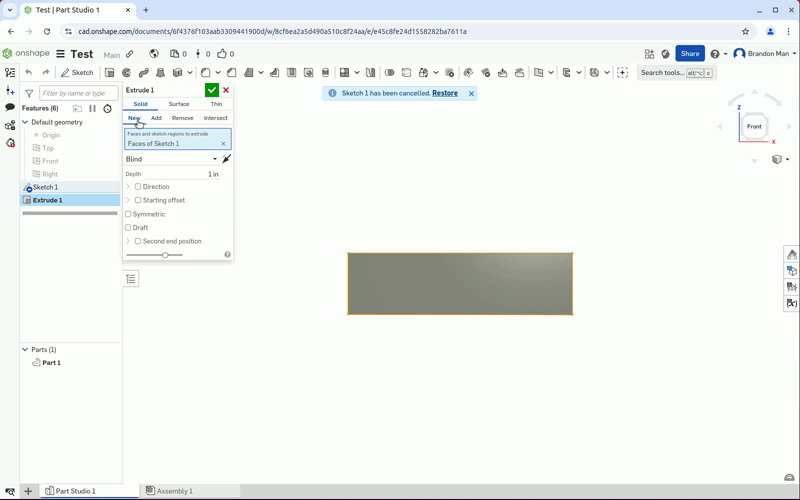
click(137, 120)
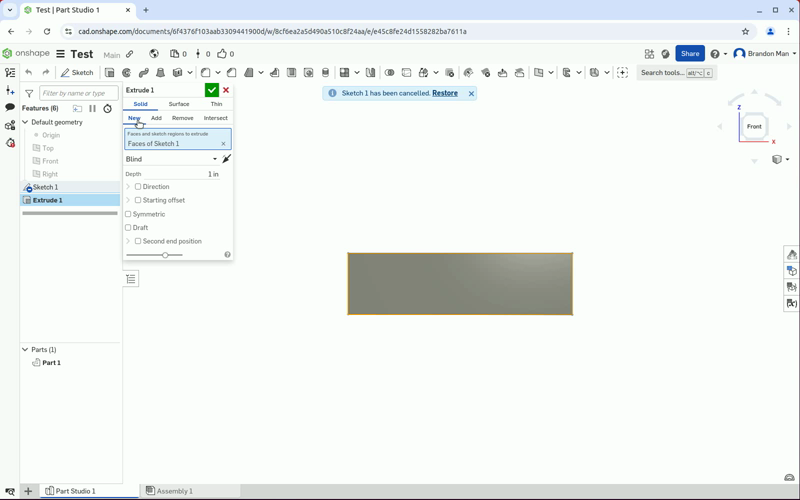
key(tab, 4)
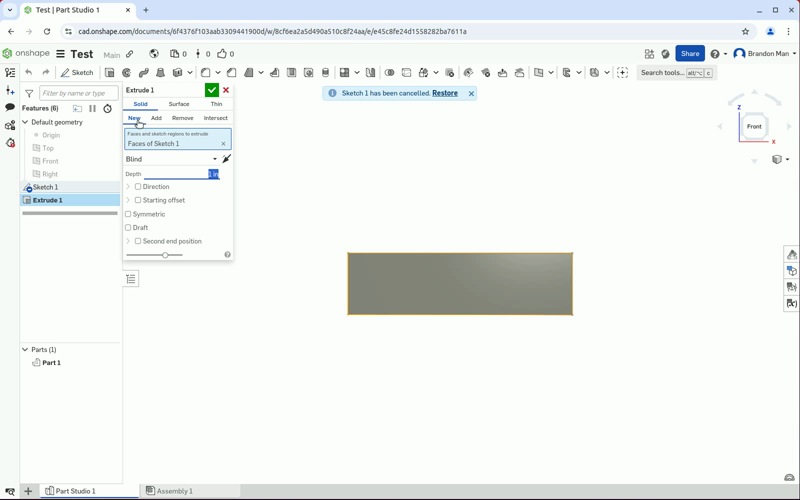
text(43.81)
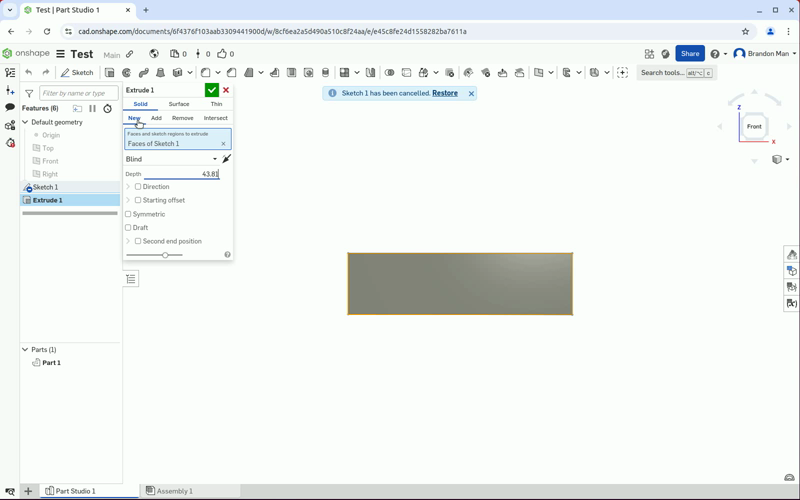
key(tab, 3)
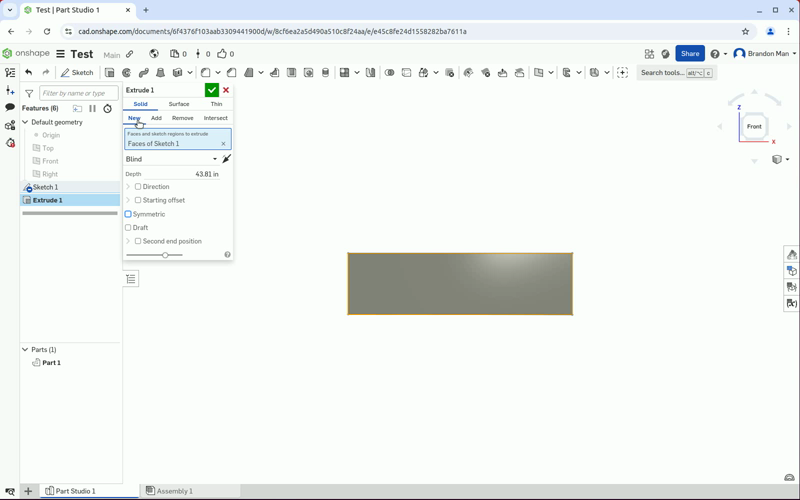
key(space)
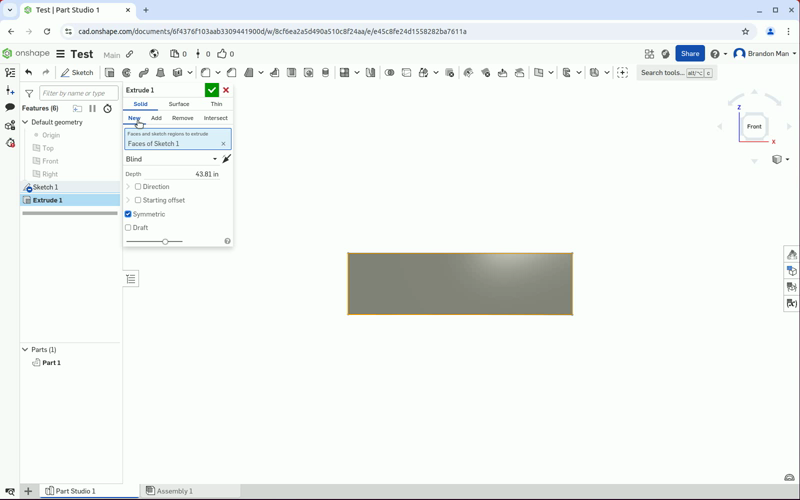
key(enter)
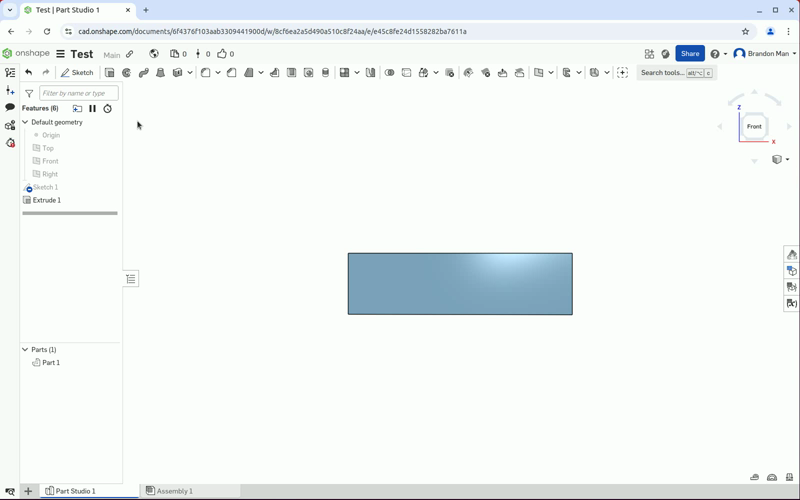
key(shift+h)
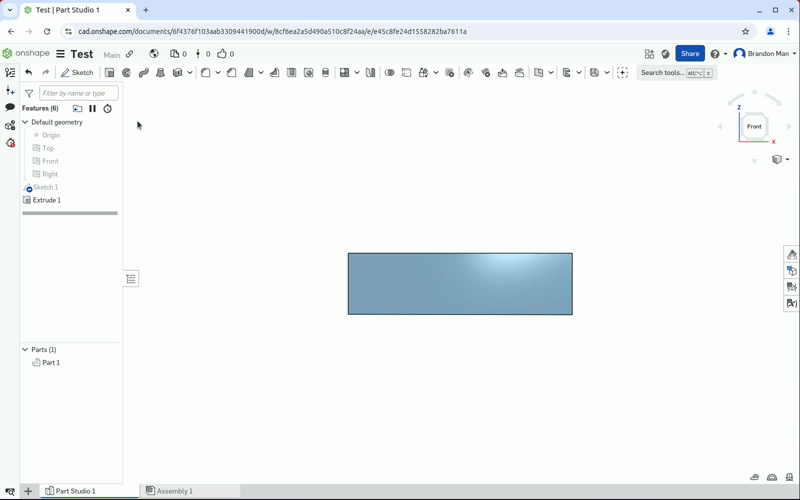
key(shift+h)
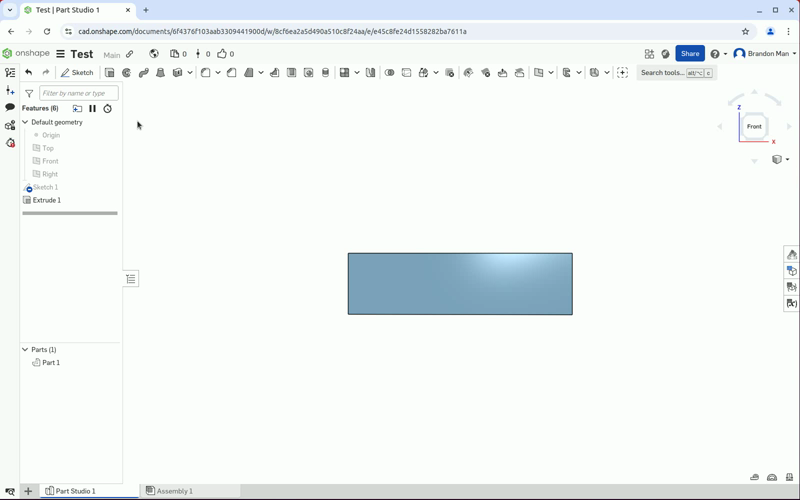
mouse_move(73, 189)
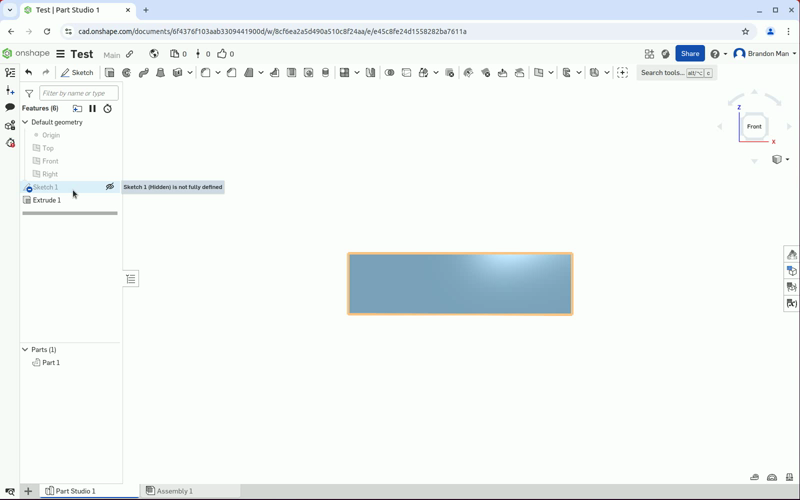
click(73, 189)
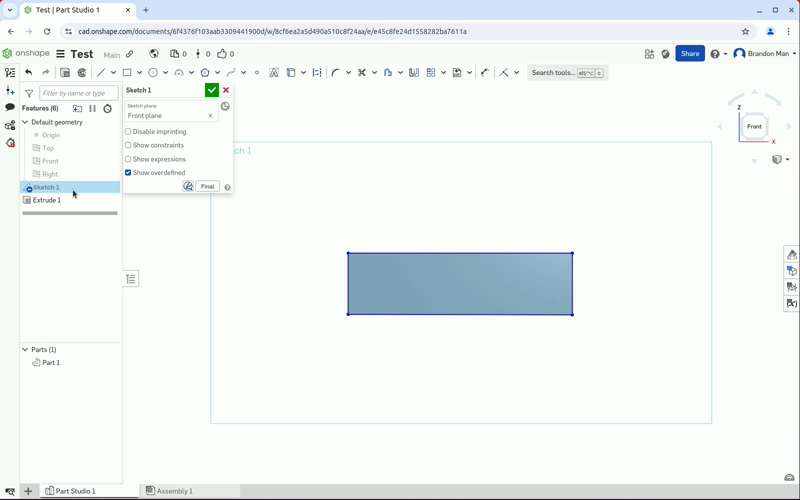
mouse_move(229, 92)
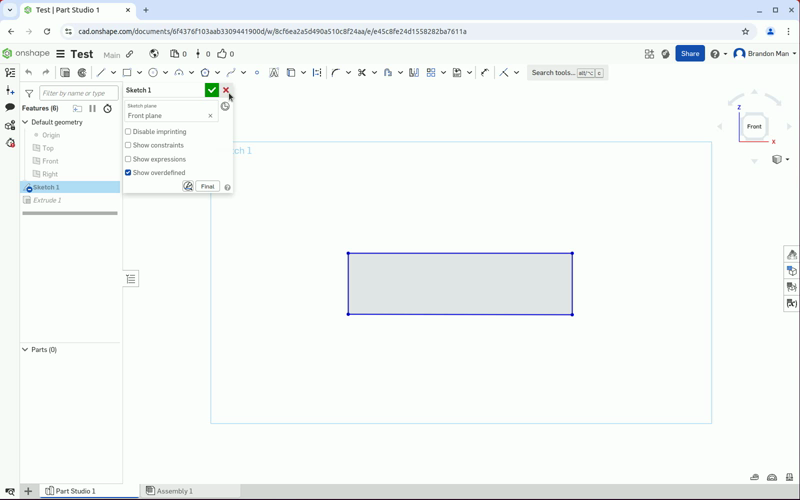
click(229, 92)
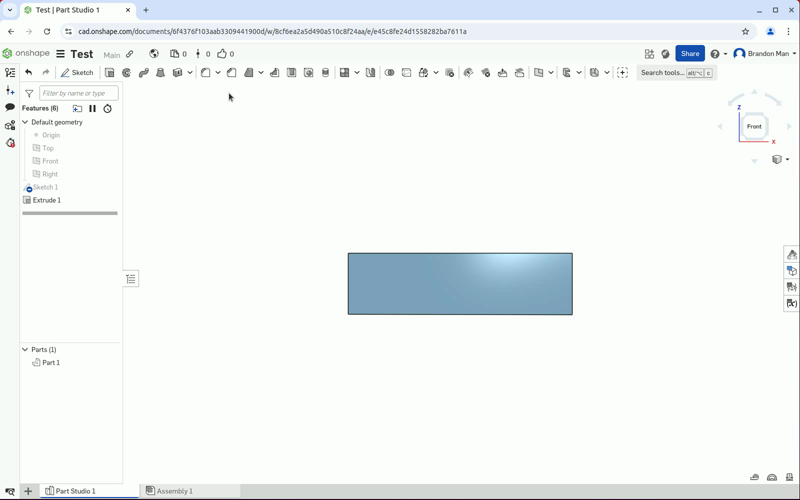
mouse_move(541, 75)
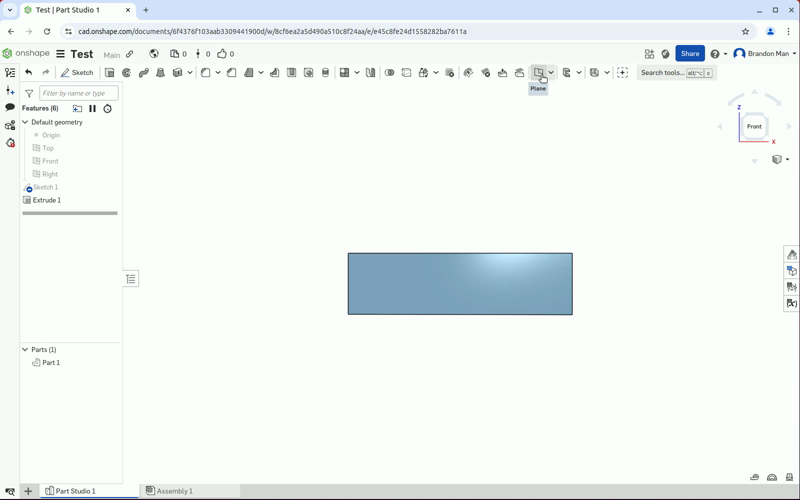
click(541, 75)
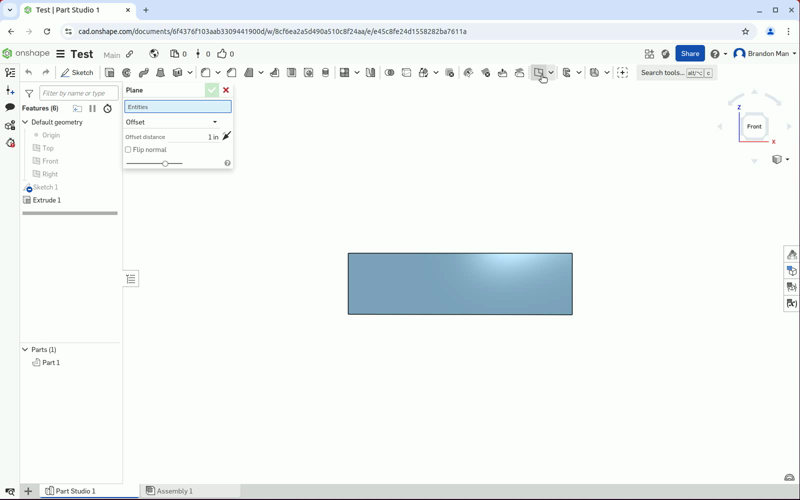
mouse_move(73, 163)
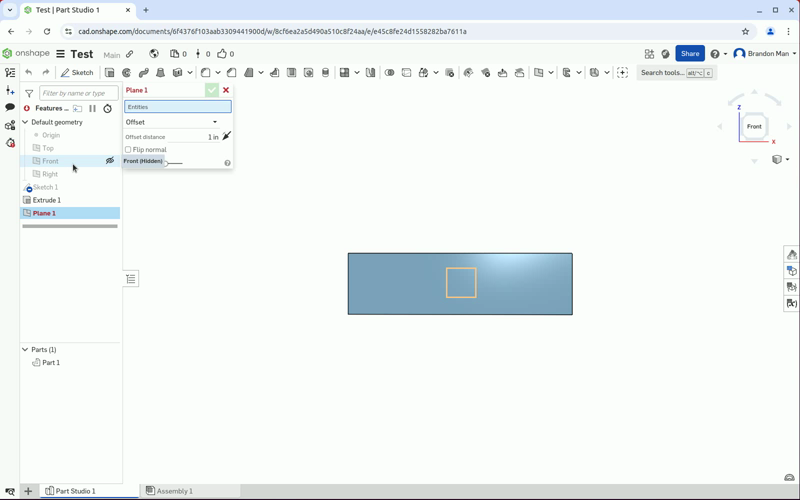
click(73, 163)
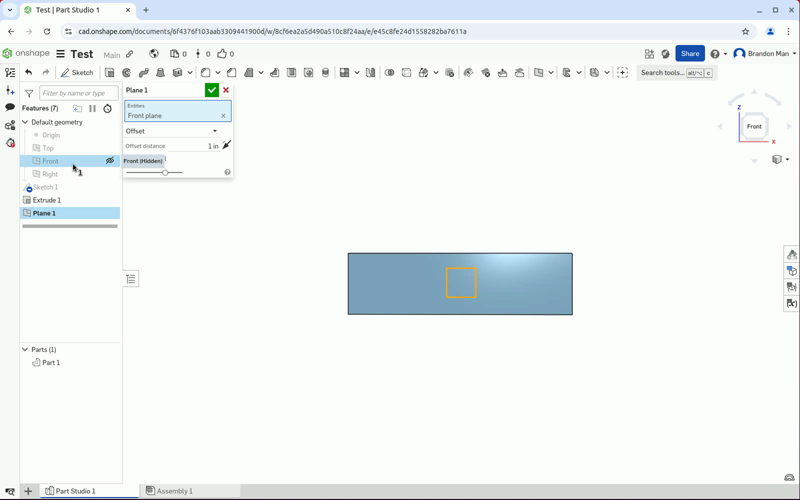
key(tab, 2)
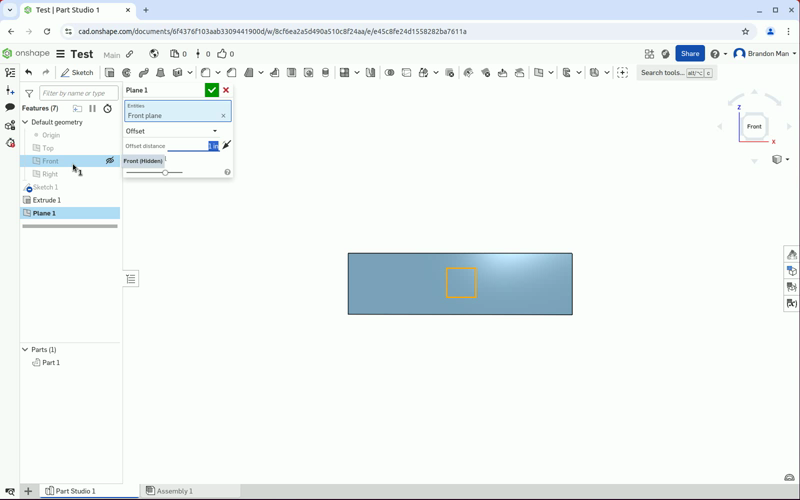
text(21.907)
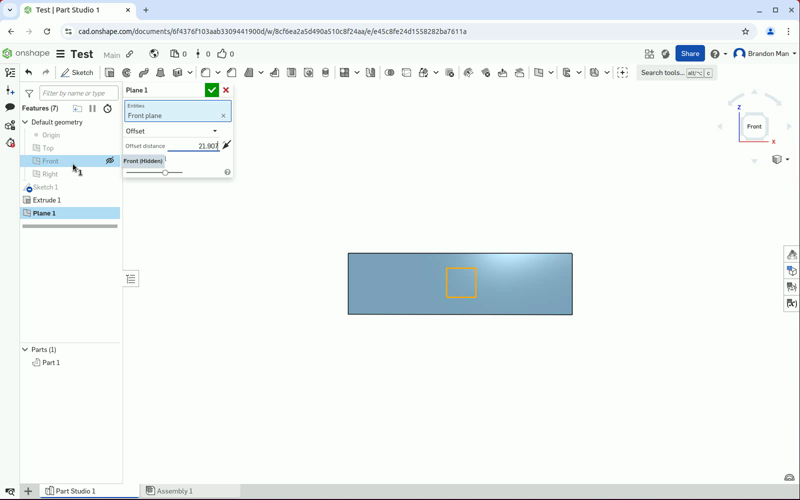
key(enter, 2)
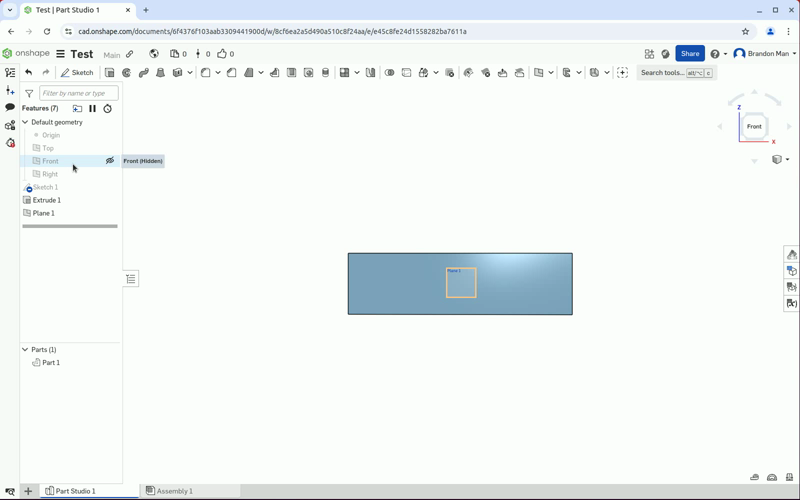
key(shift+s)
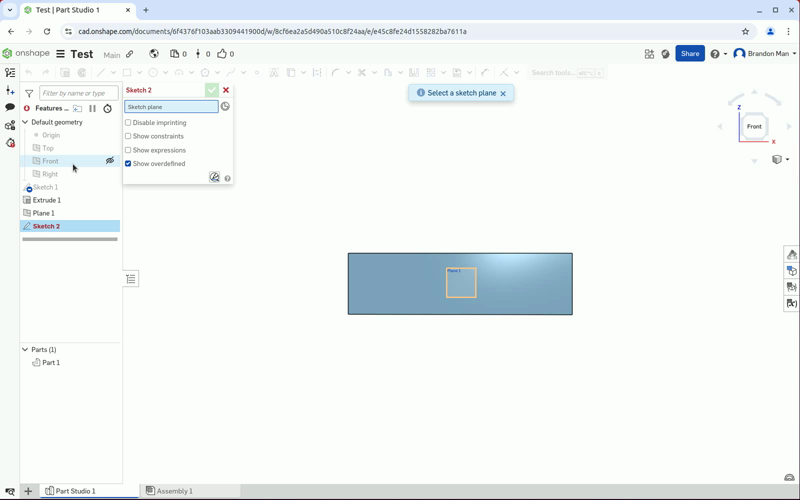
mouse_move(73, 215)
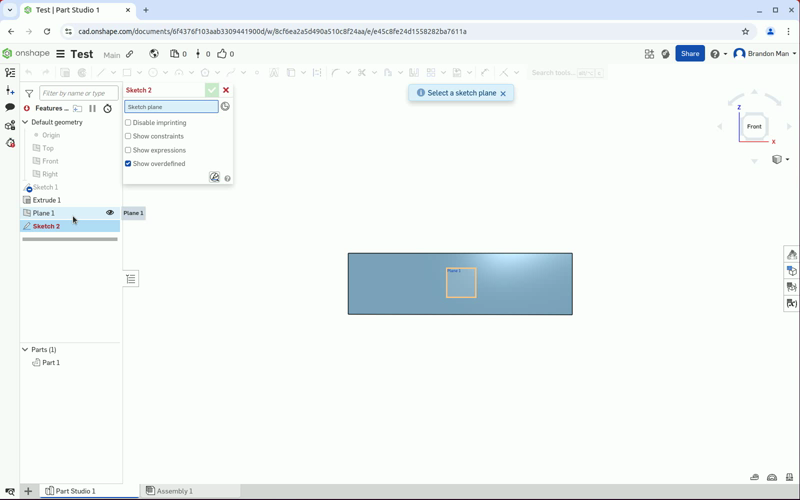
click(73, 215)
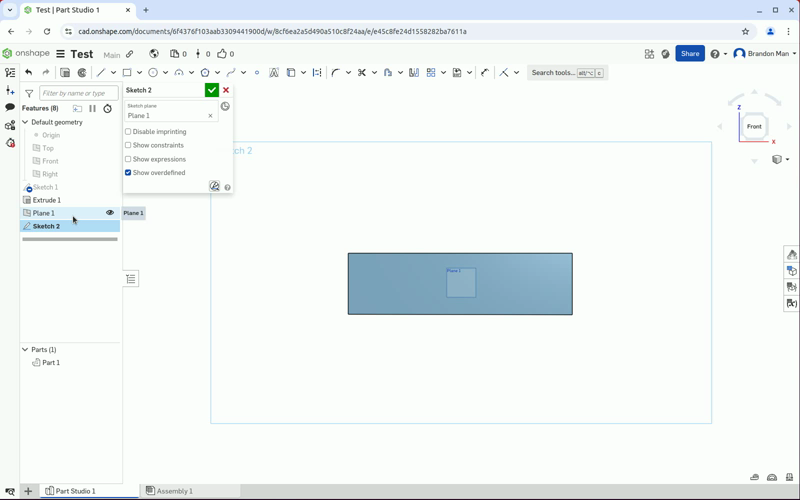
mouse_move(73, 352)
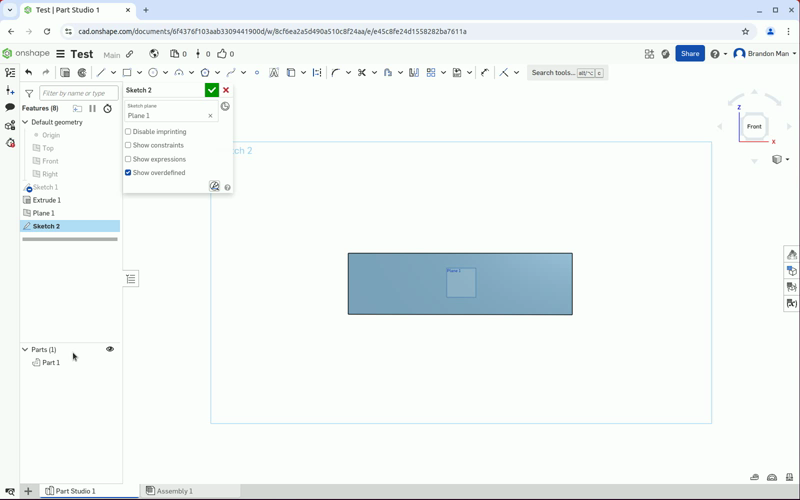
key(y)
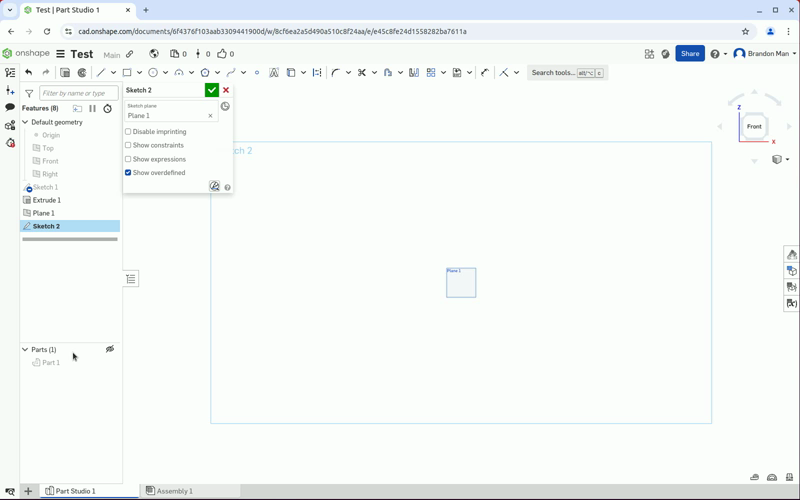
key(l)
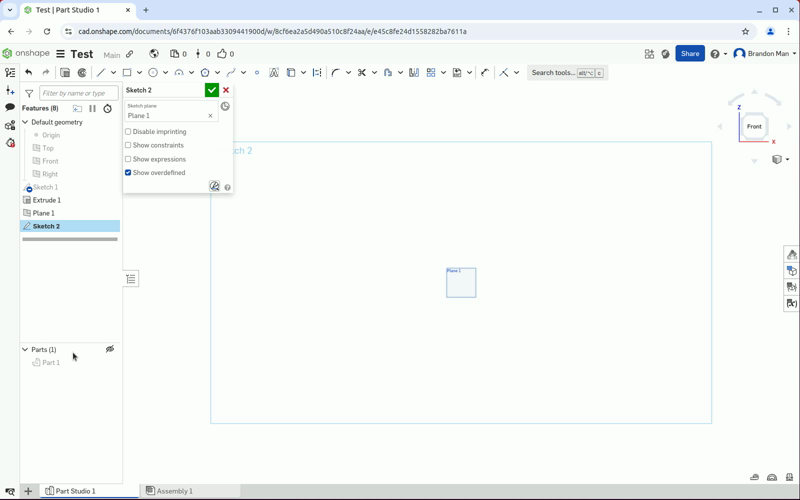
key_down(shift)
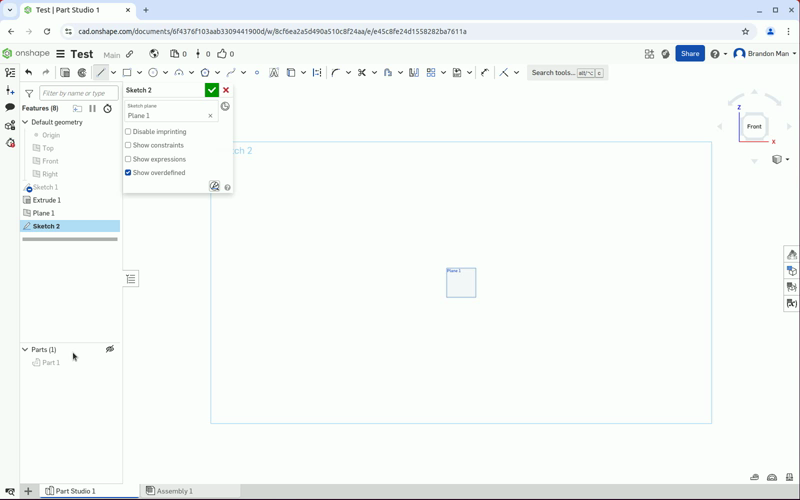
mouse_move(552, 273)
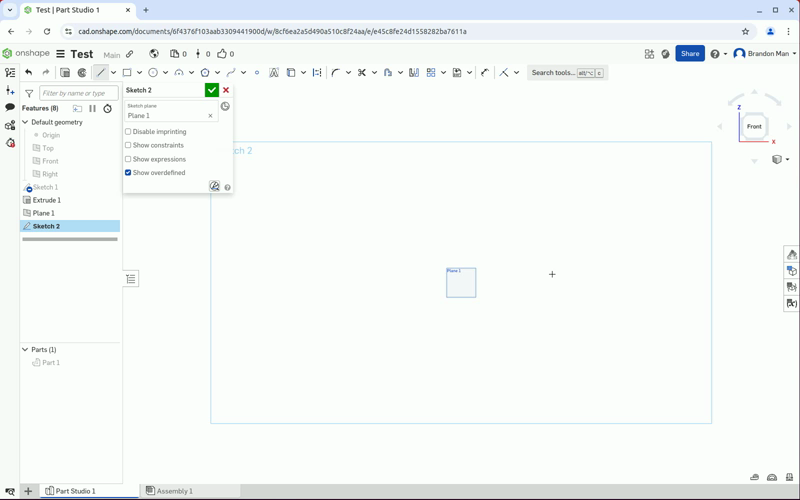
click(552, 273)
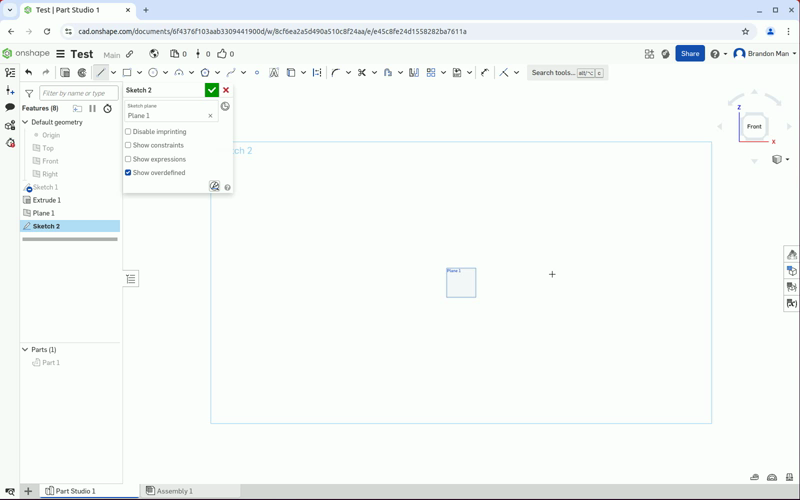
key_up(shift)
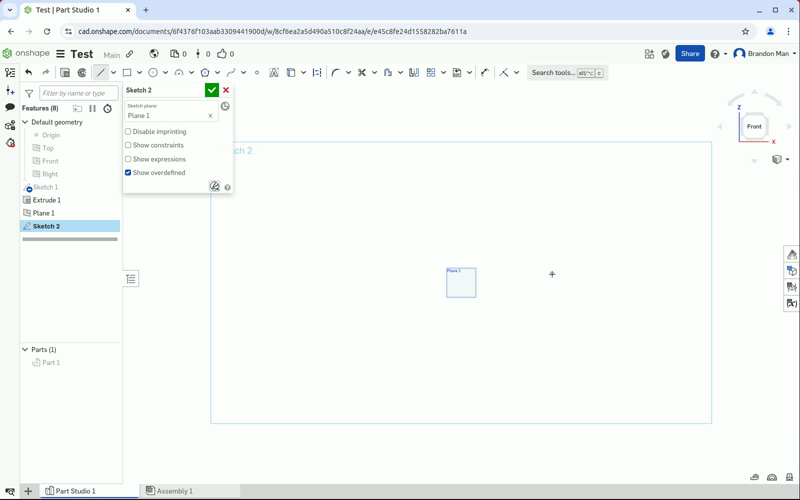
key_down(shift)
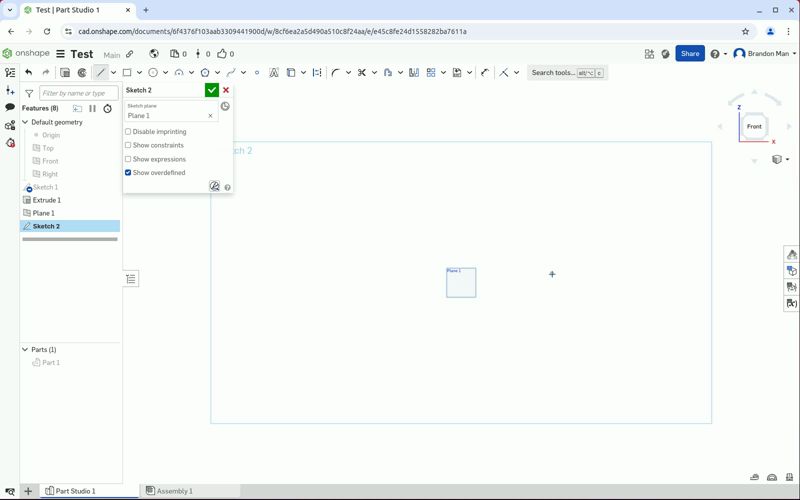
mouse_move(582, 273)
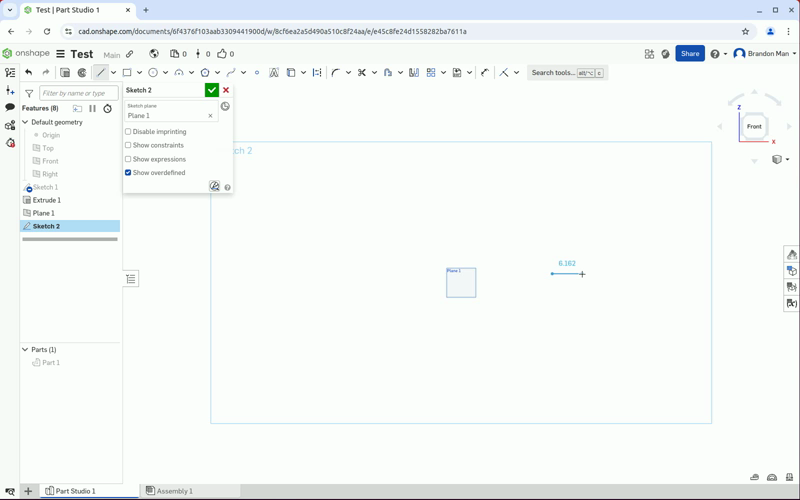
mouse_move(570, 273)
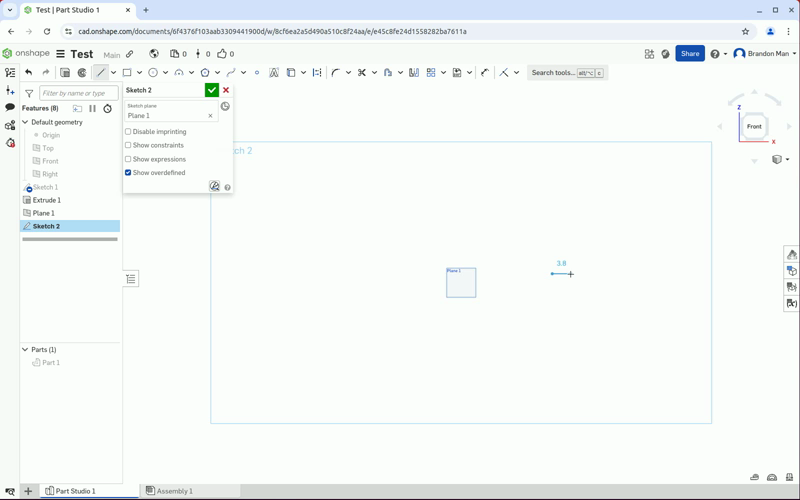
click(570, 273)
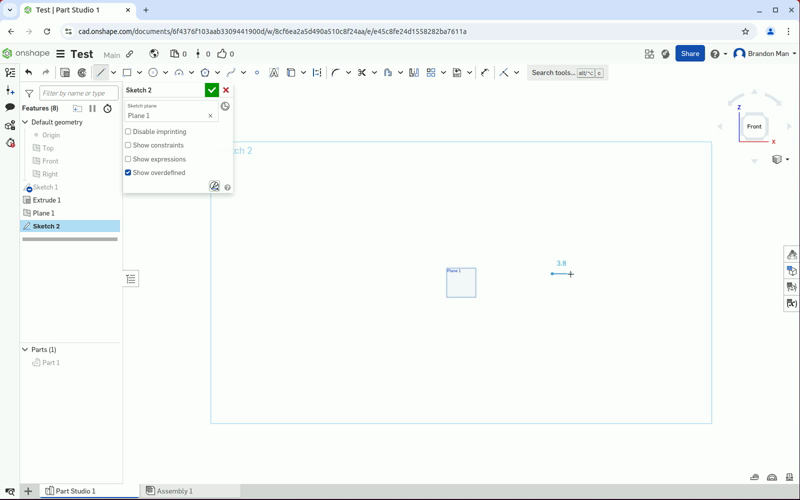
key_up(shift)
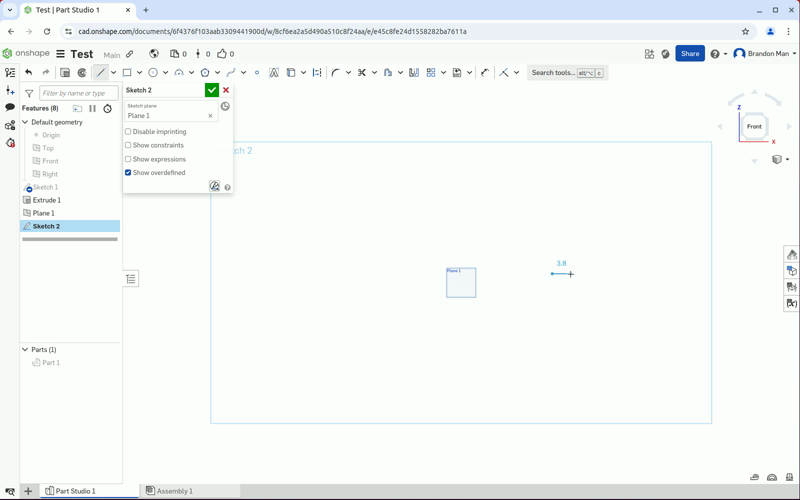
key_down(shift)
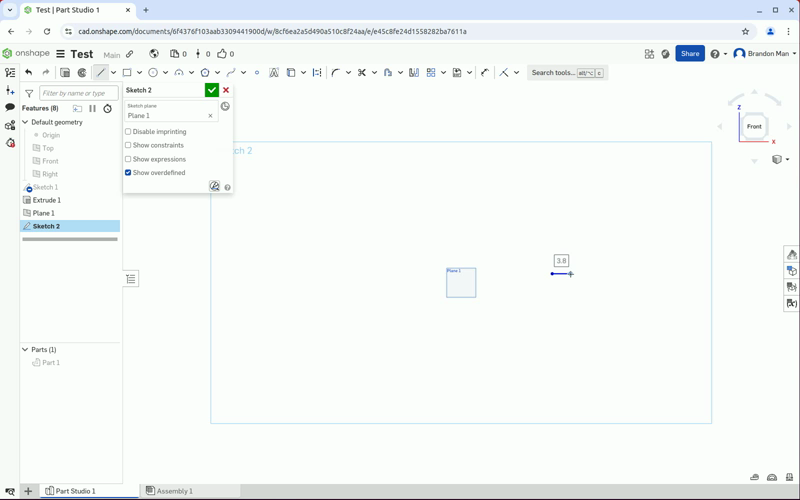
mouse_move(589, 273)
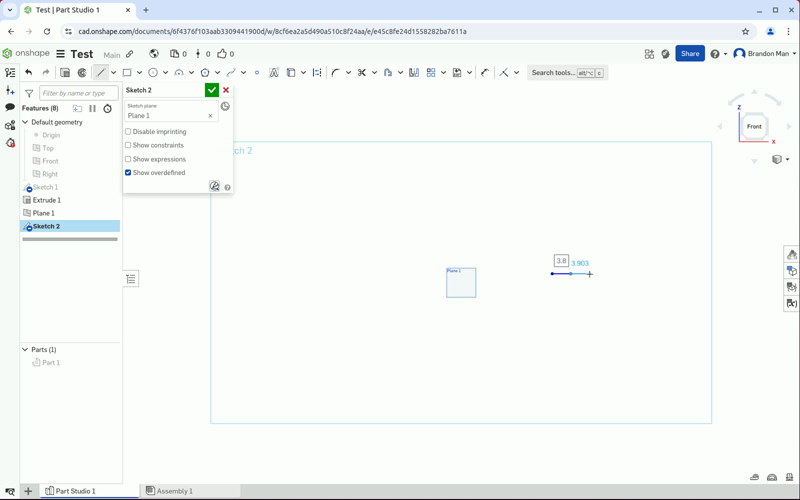
mouse_move(570, 255)
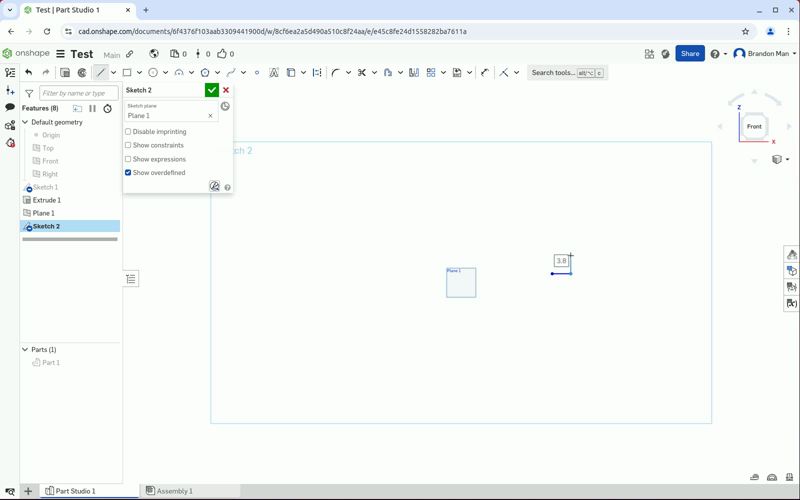
click(570, 255)
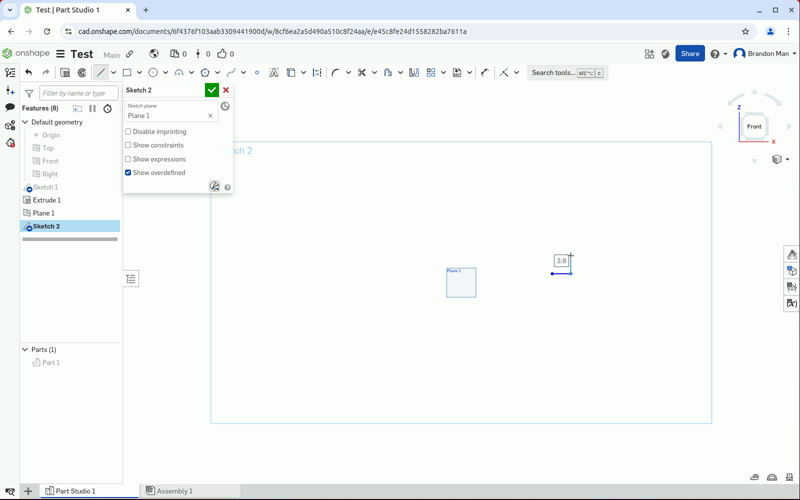
key_up(shift)
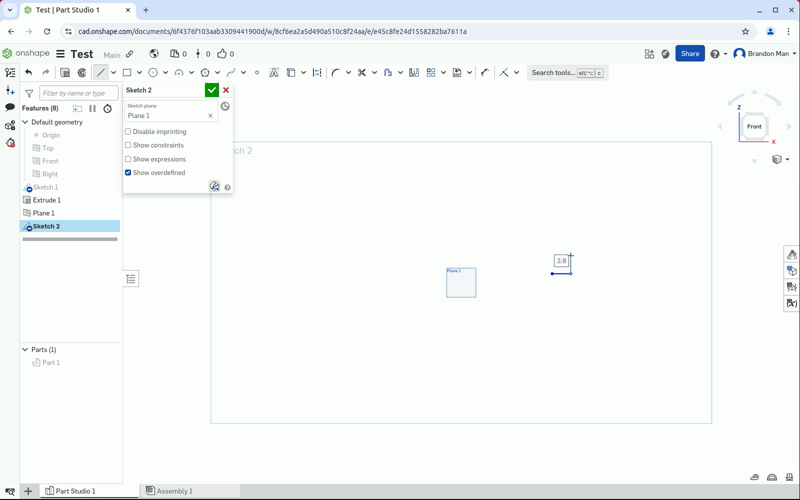
key_down(shift)
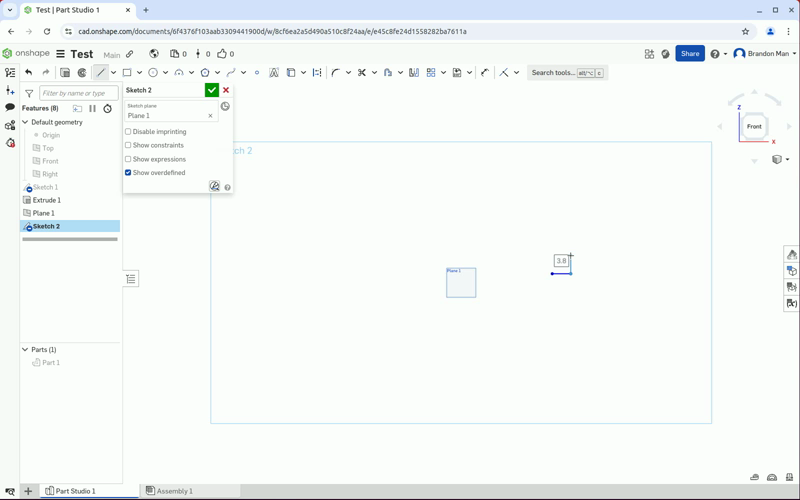
mouse_move(589, 255)
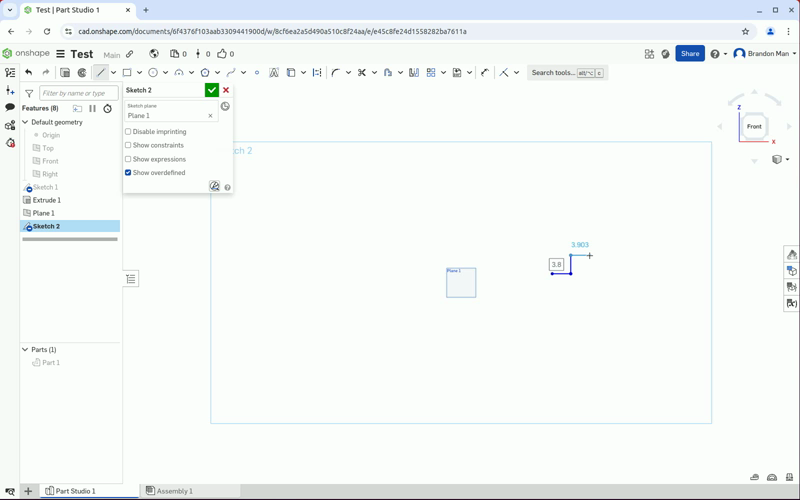
mouse_move(552, 255)
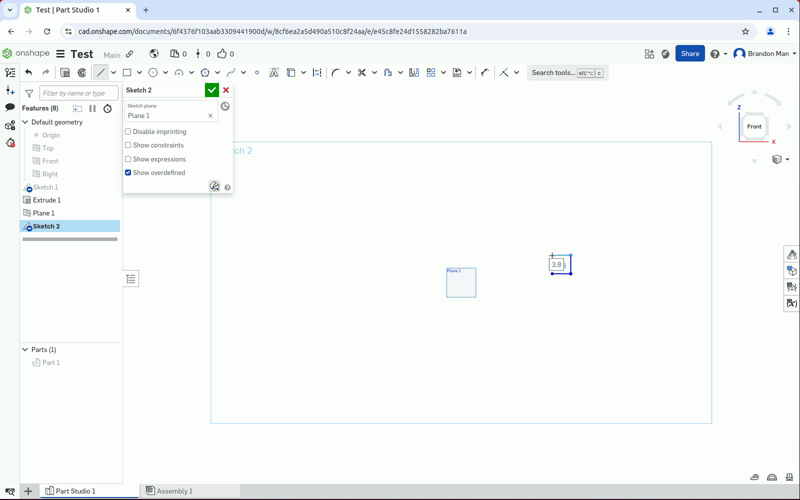
click(552, 255)
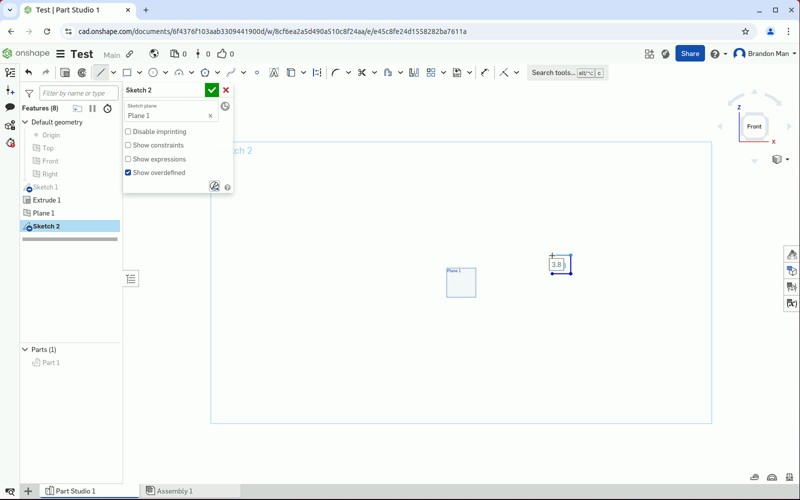
key_up(shift)
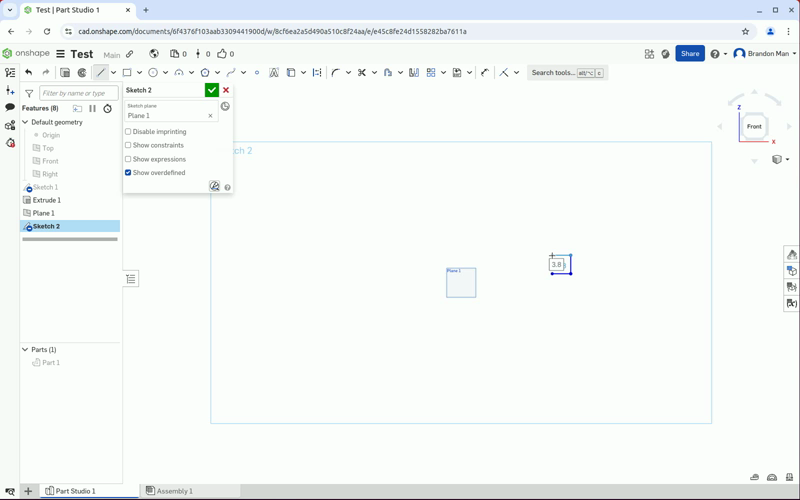
mouse_move(582, 255)
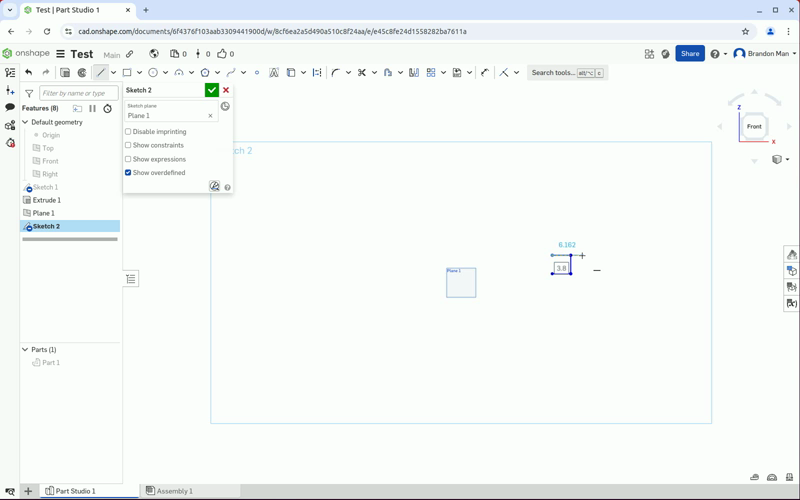
key_down(shift)
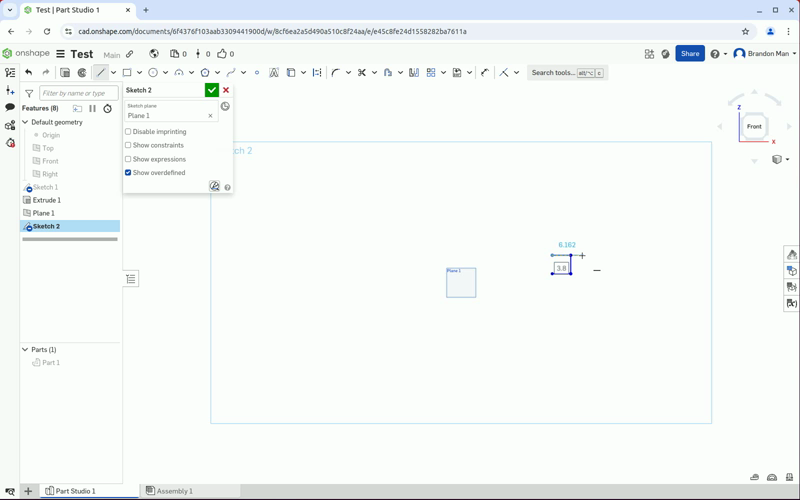
mouse_move(552, 273)
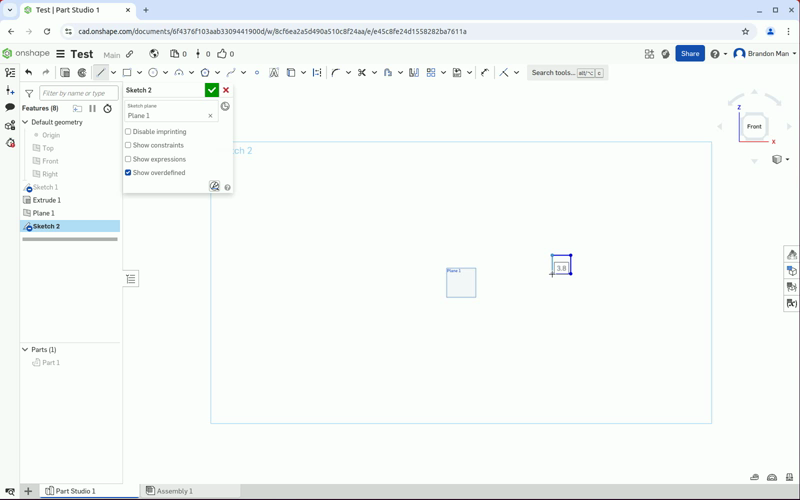
key_up(shift)
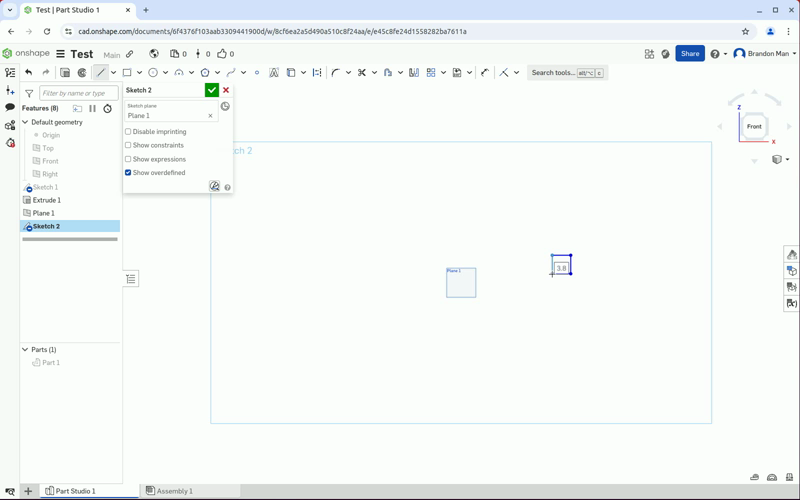
click(552, 273)
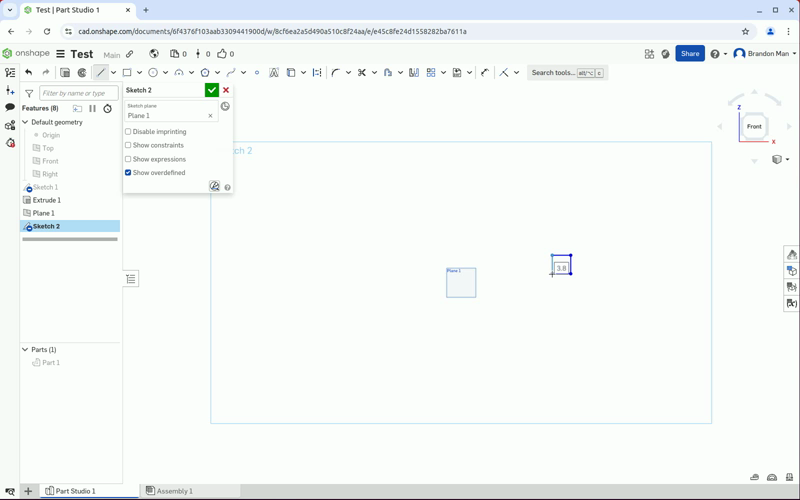
key(esc)
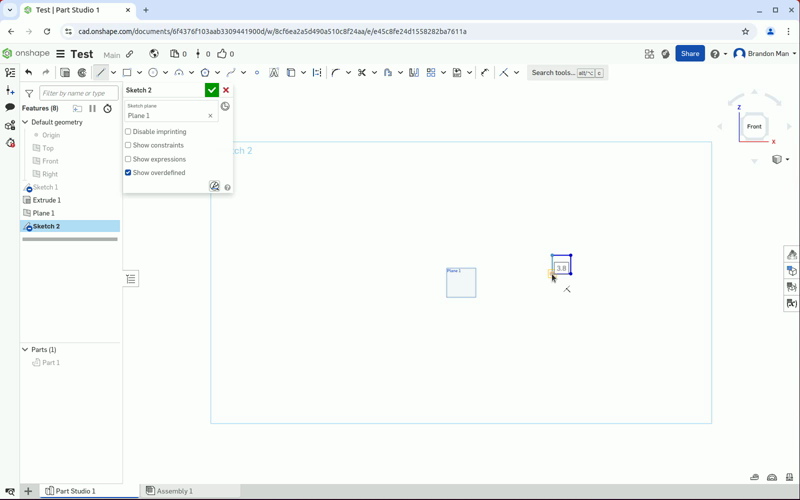
key(l)
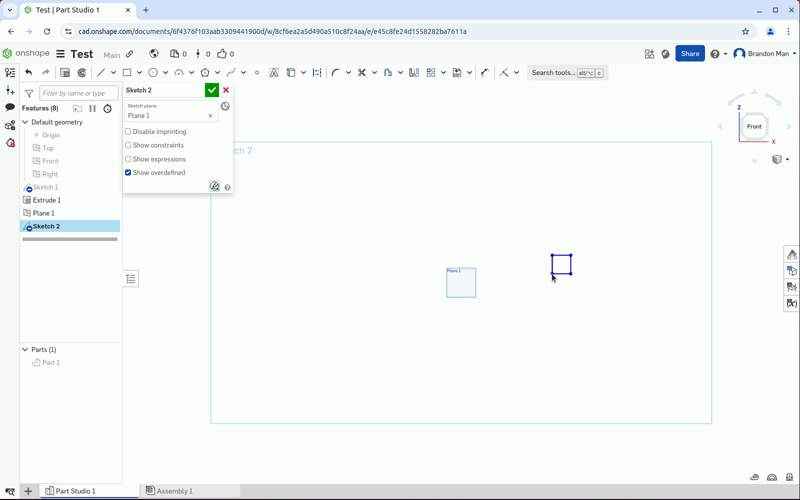
key_down(shift)
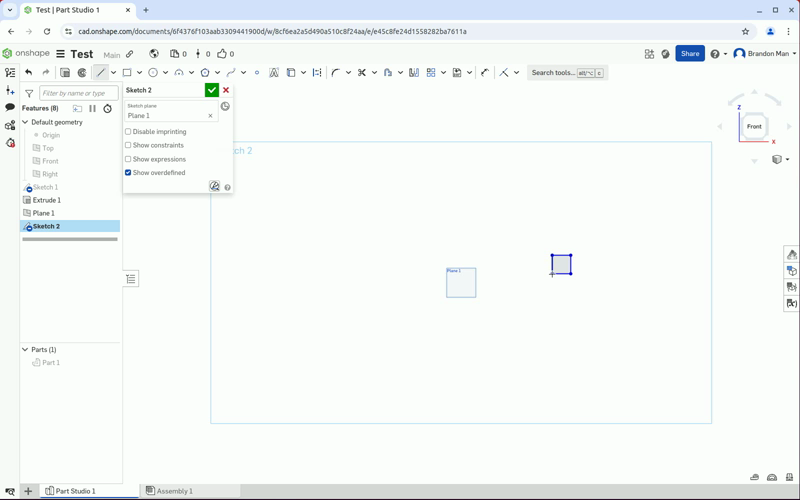
mouse_move(552, 273)
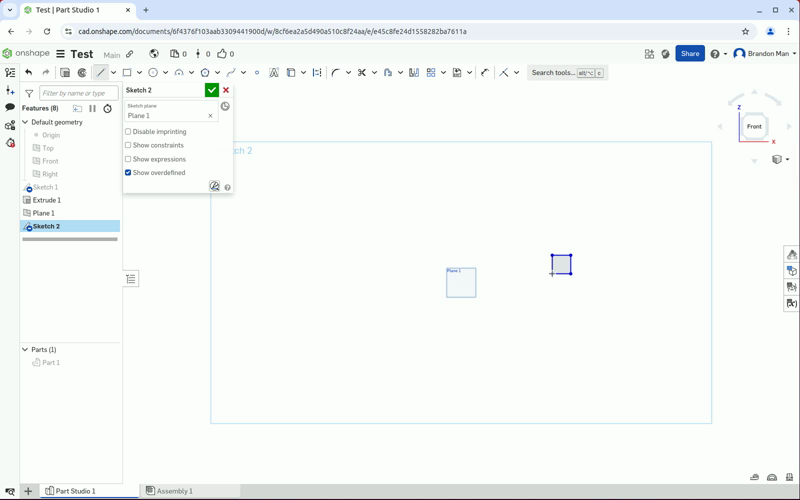
click(552, 273)
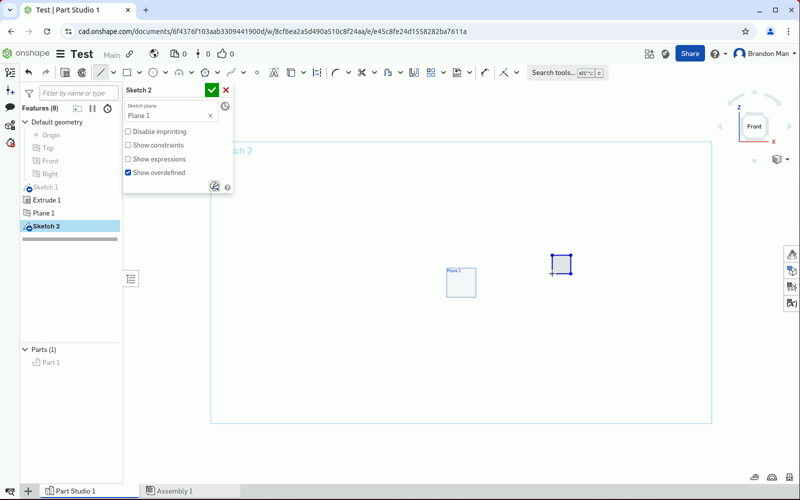
key_up(shift)
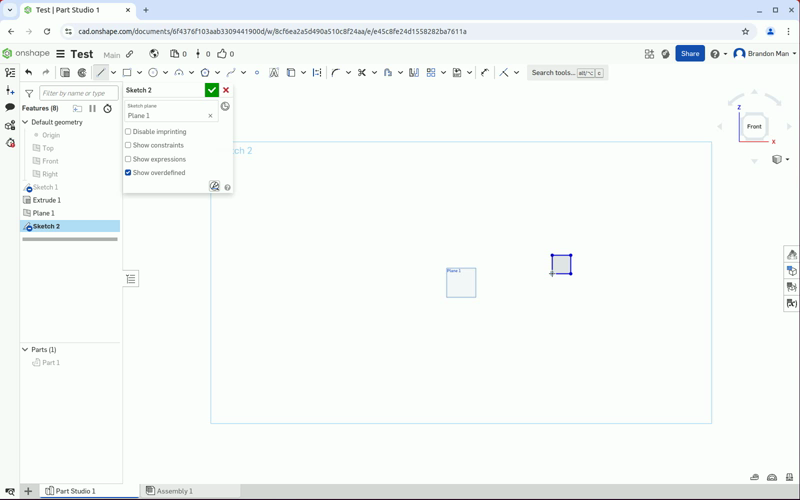
key_down(shift)
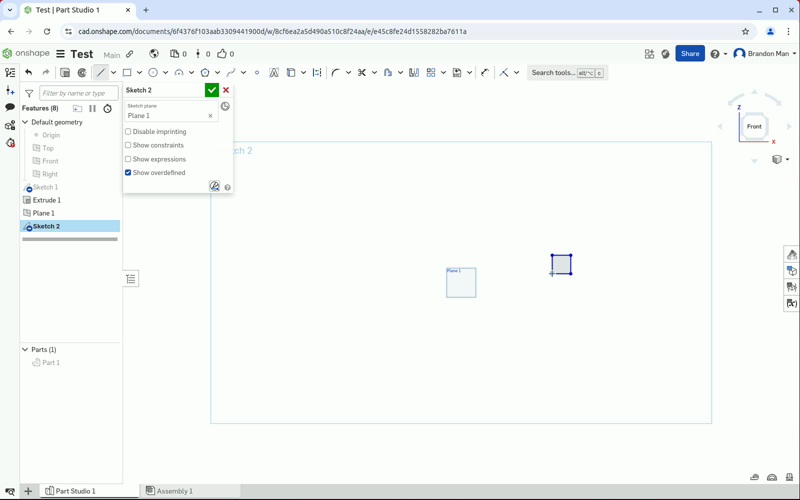
mouse_move(582, 273)
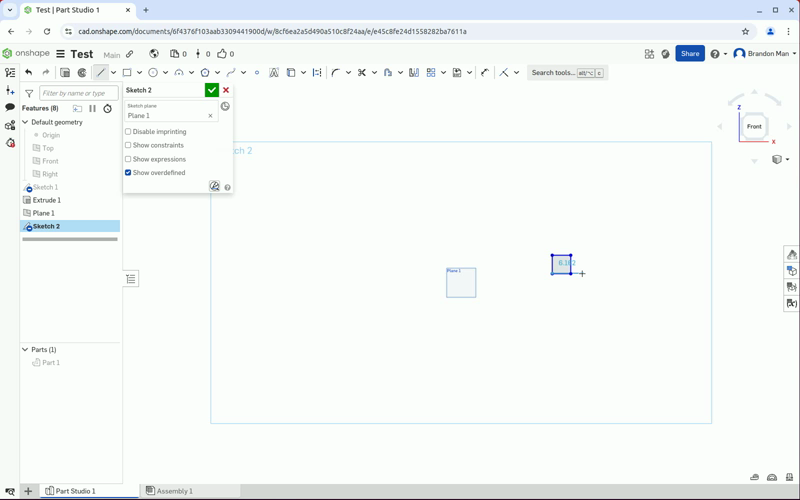
mouse_move(570, 273)
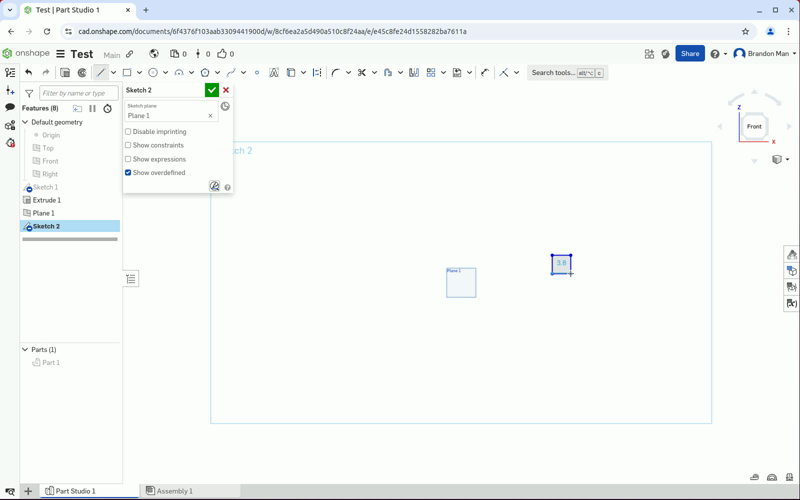
click(570, 273)
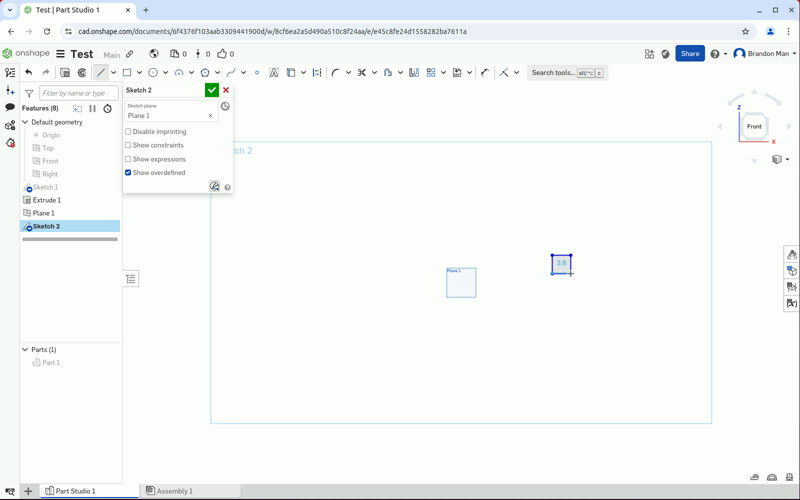
key_up(shift)
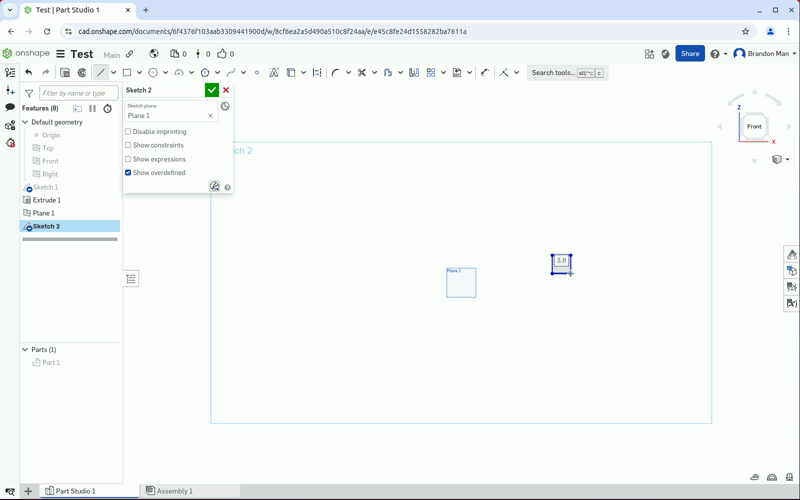
key_down(shift)
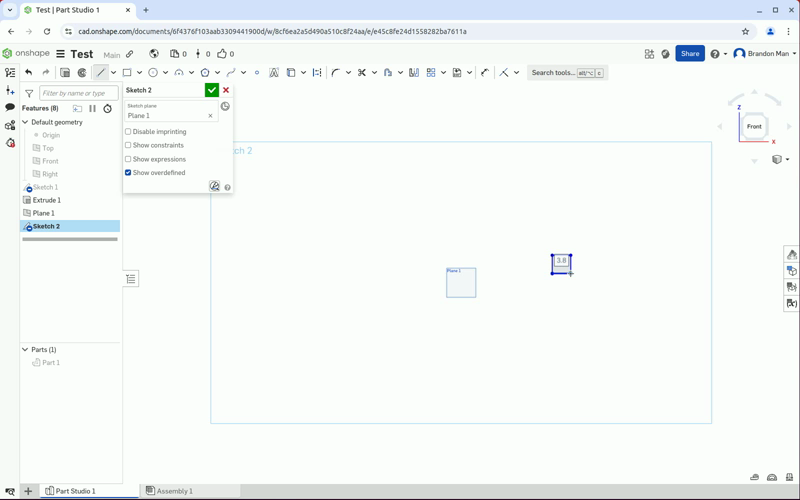
mouse_move(589, 273)
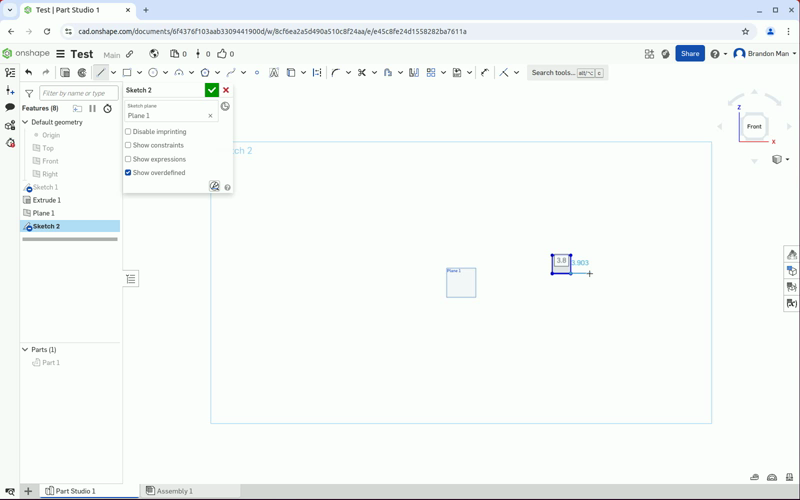
mouse_move(570, 255)
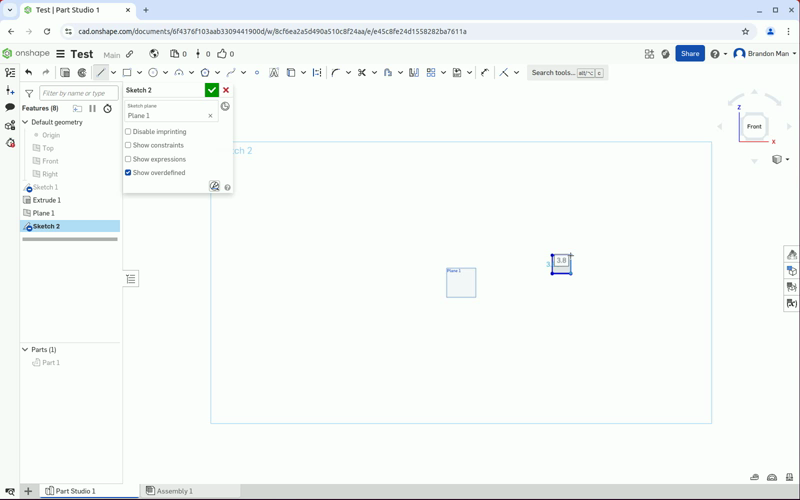
click(570, 255)
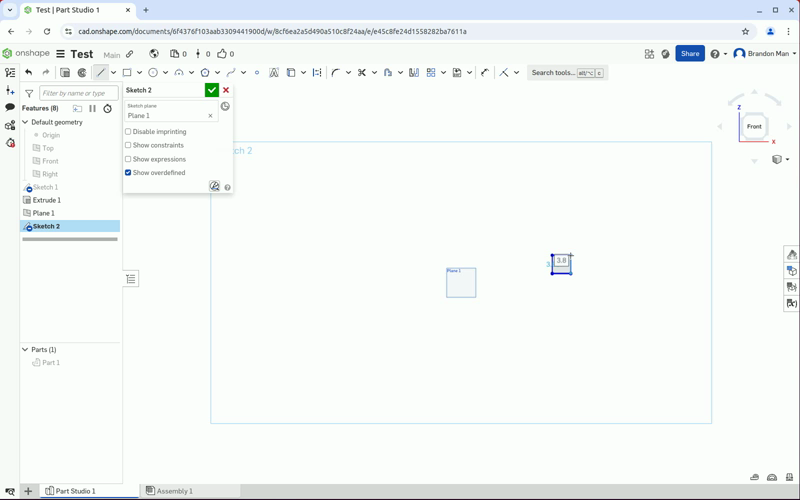
key_up(shift)
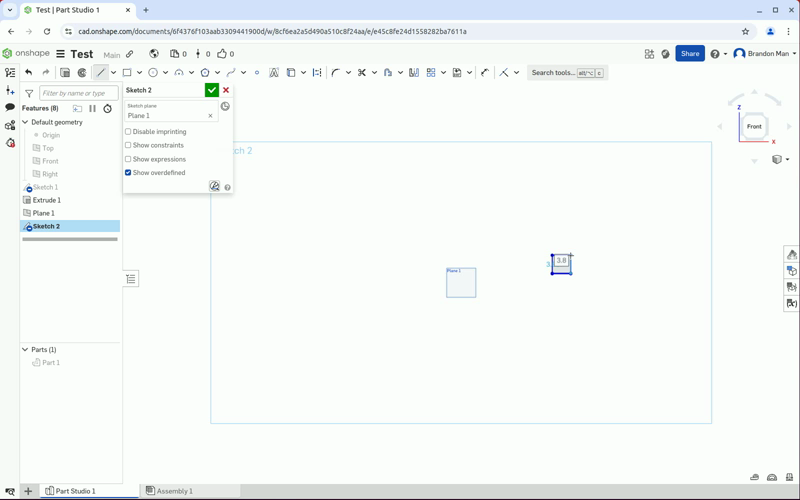
key_down(shift)
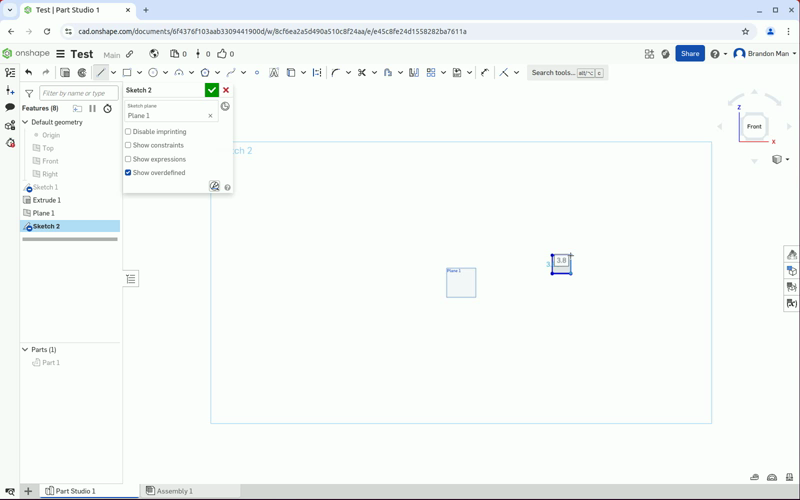
mouse_move(589, 255)
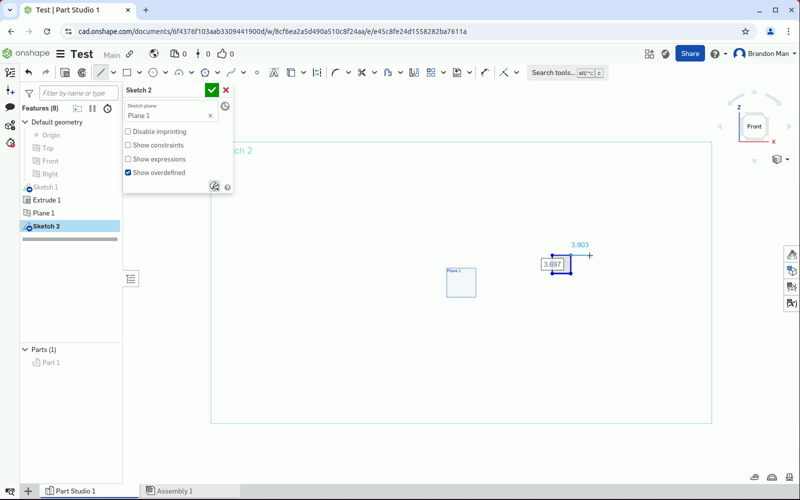
mouse_move(552, 255)
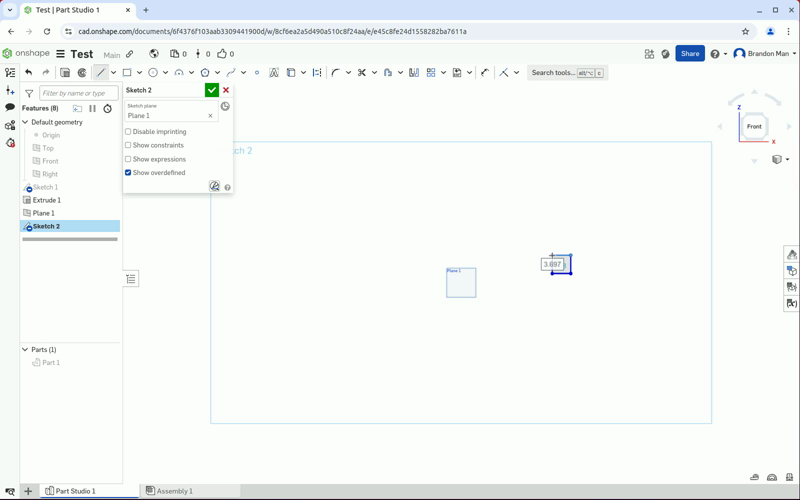
click(552, 255)
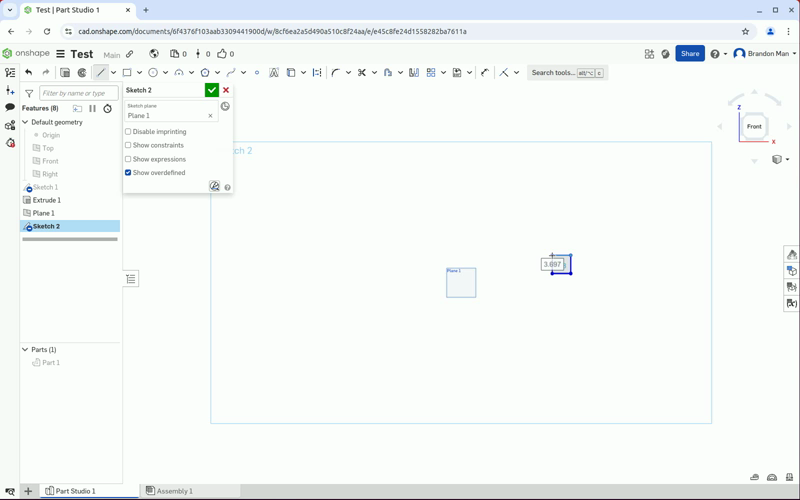
key_up(shift)
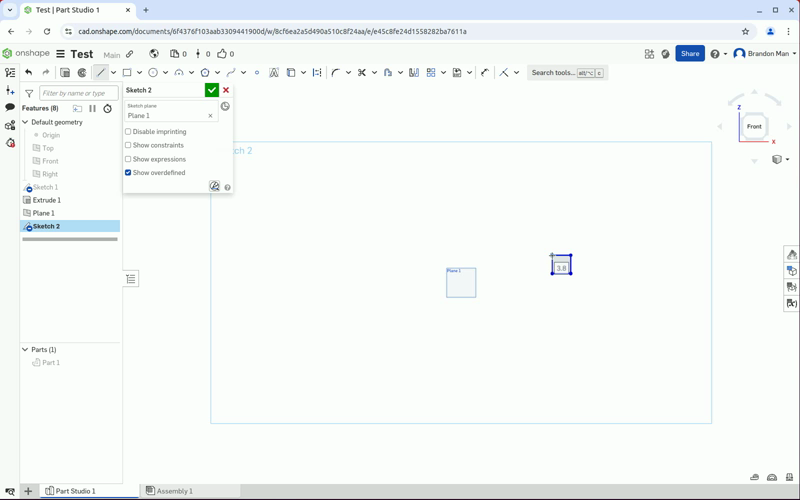
mouse_move(582, 255)
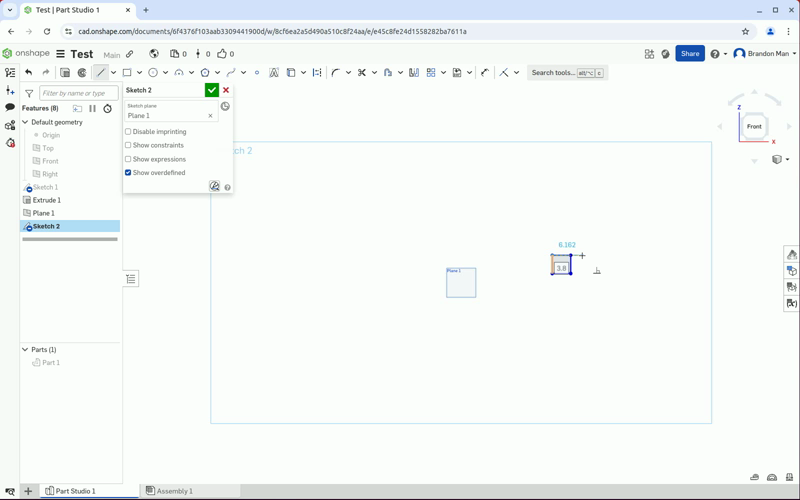
key_down(shift)
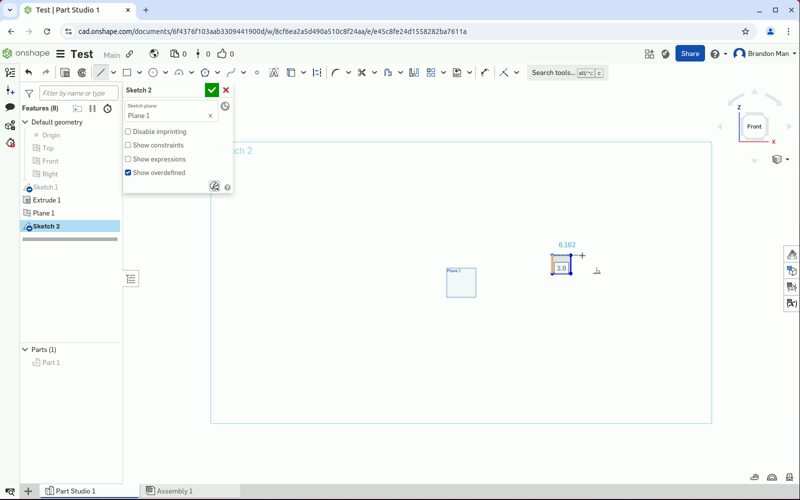
mouse_move(552, 273)
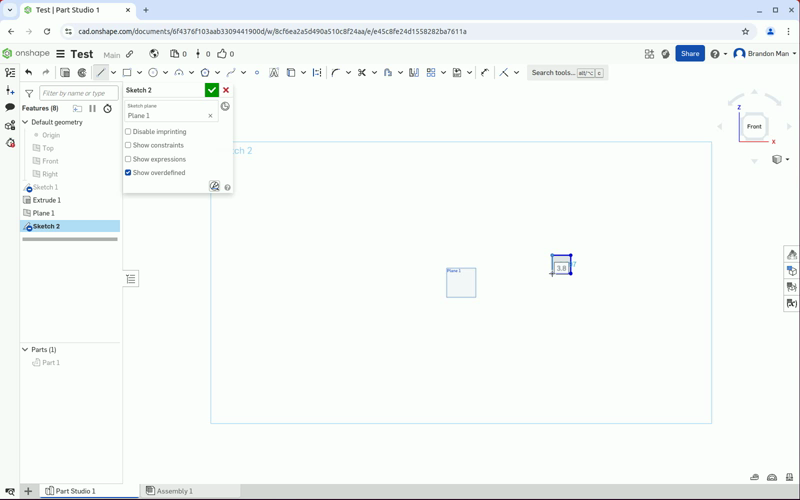
key_up(shift)
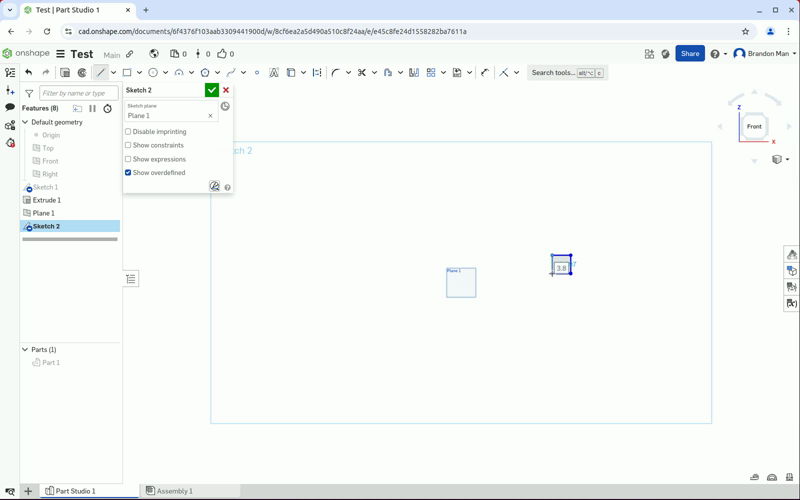
click(552, 273)
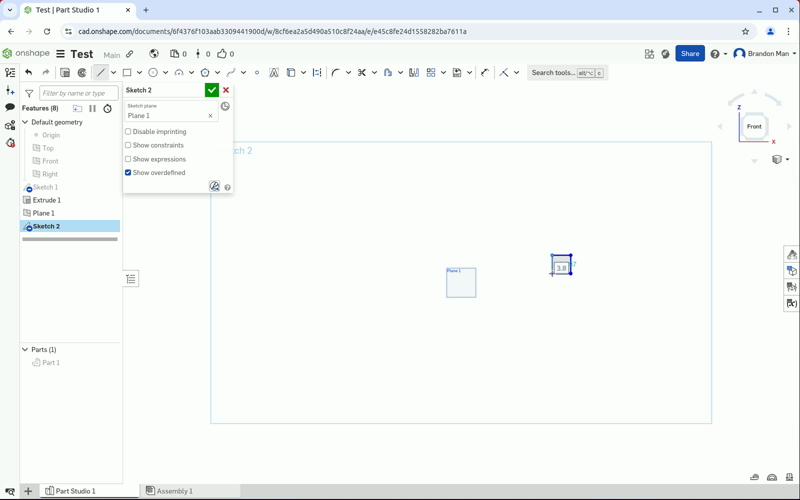
key(esc)
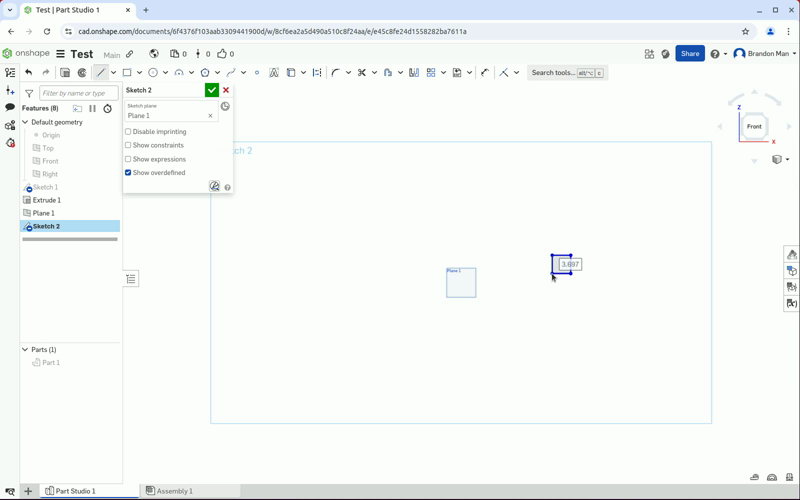
mouse_move(552, 258)
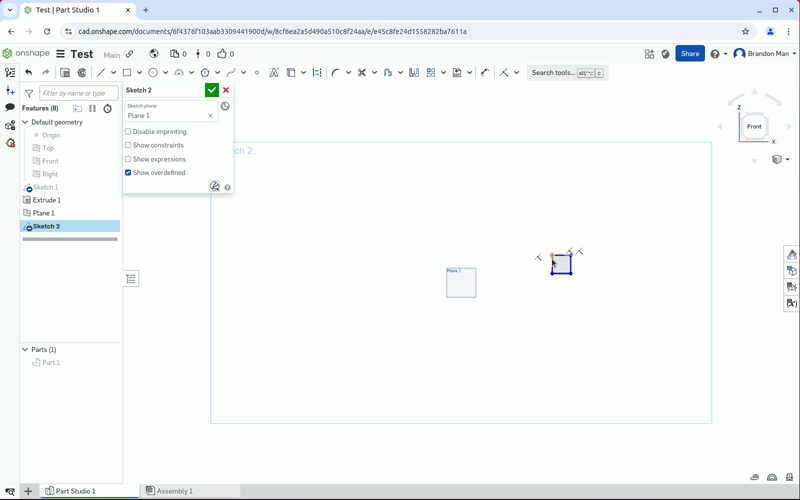
scroll(6)
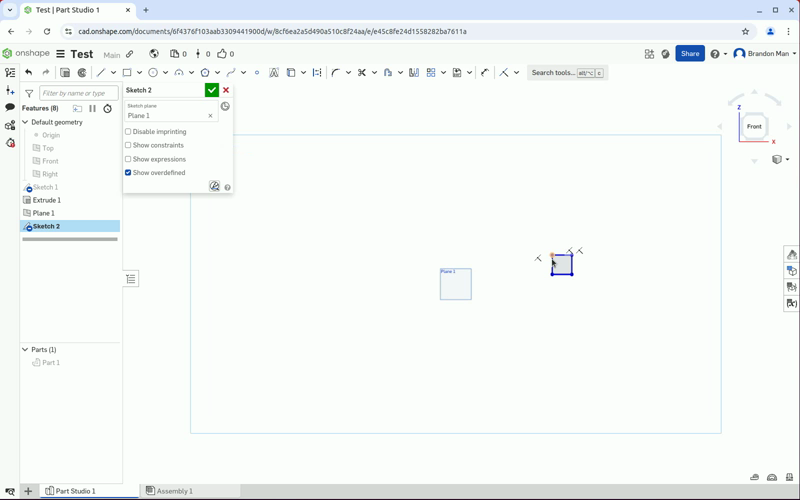
scroll(6)
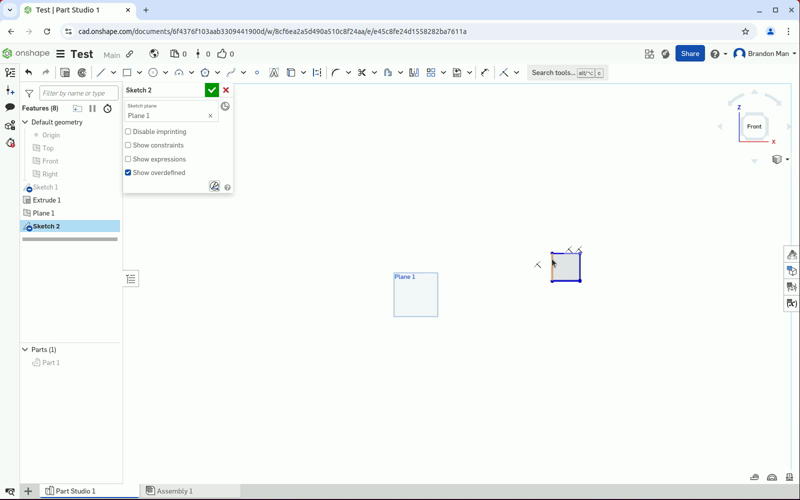
scroll(6)
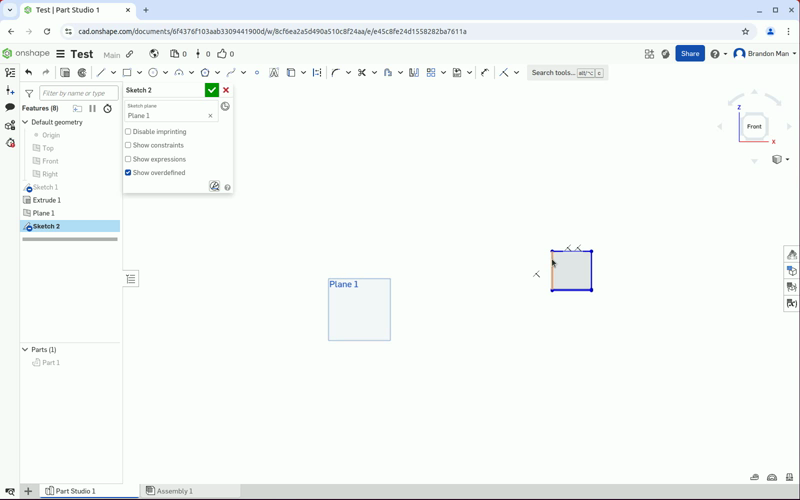
scroll(6)
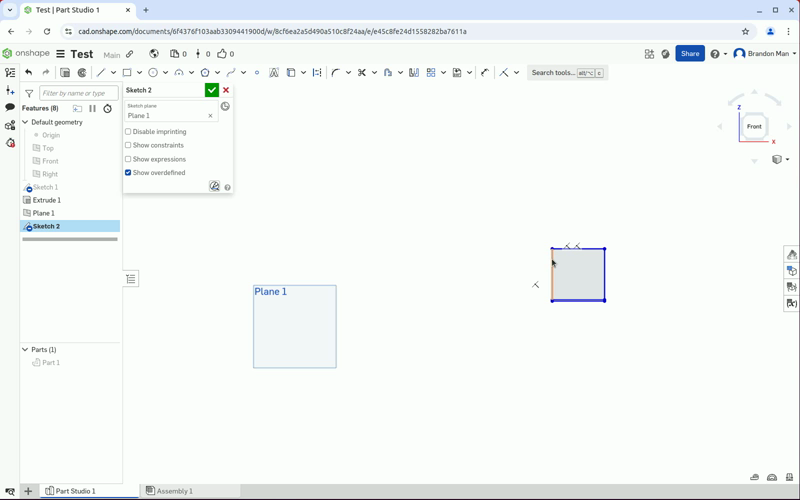
scroll(6)
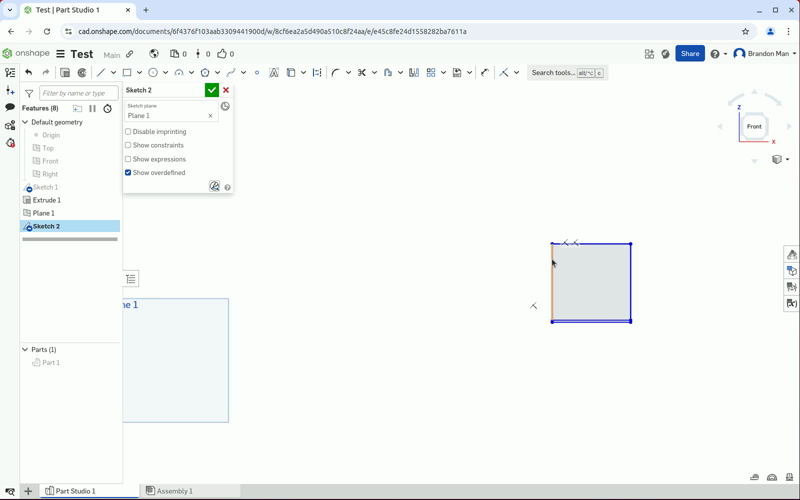
scroll(6)
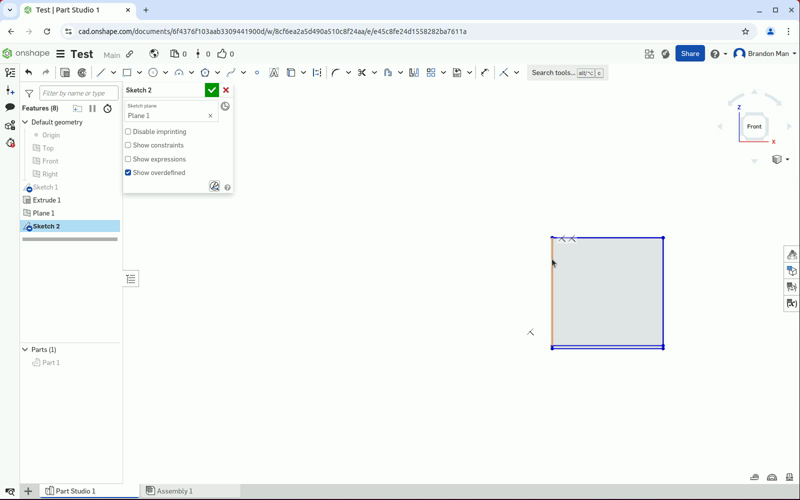
scroll(6)
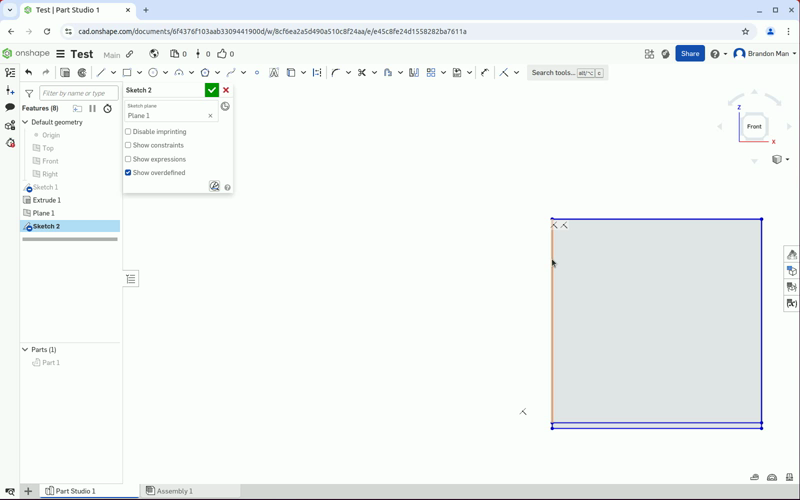
click(552, 258)
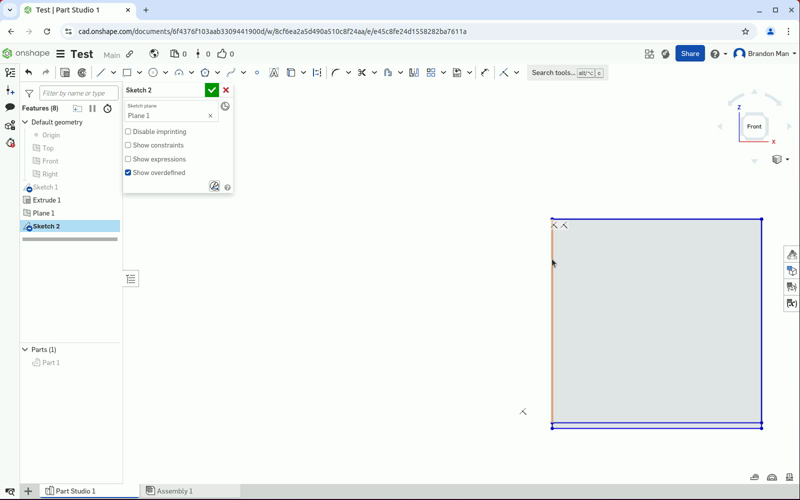
scroll(-6)
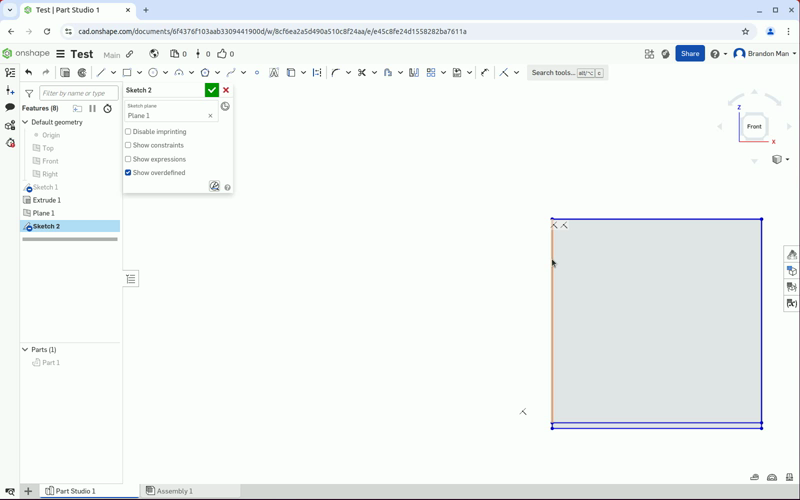
scroll(-6)
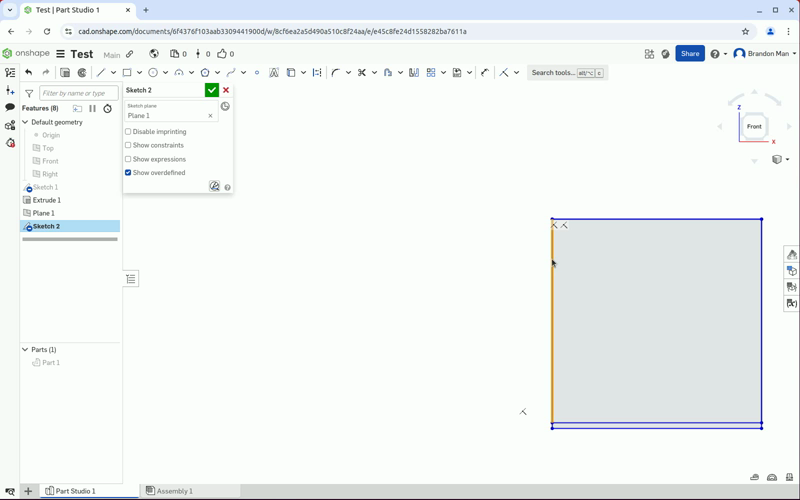
scroll(-6)
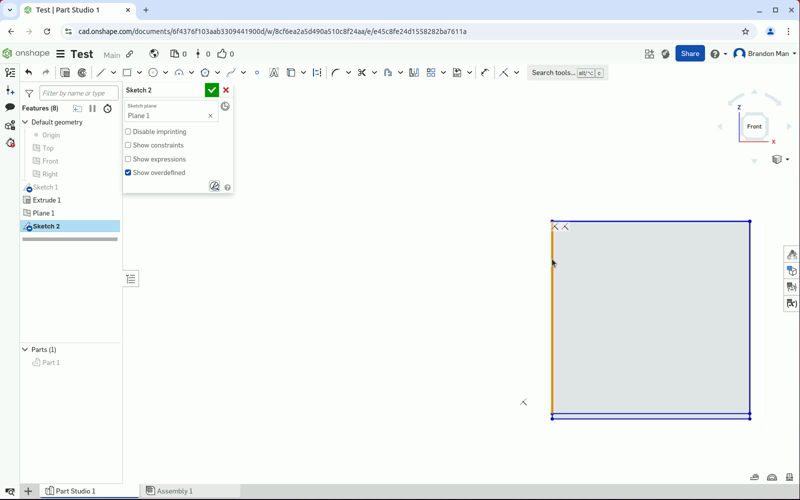
scroll(-6)
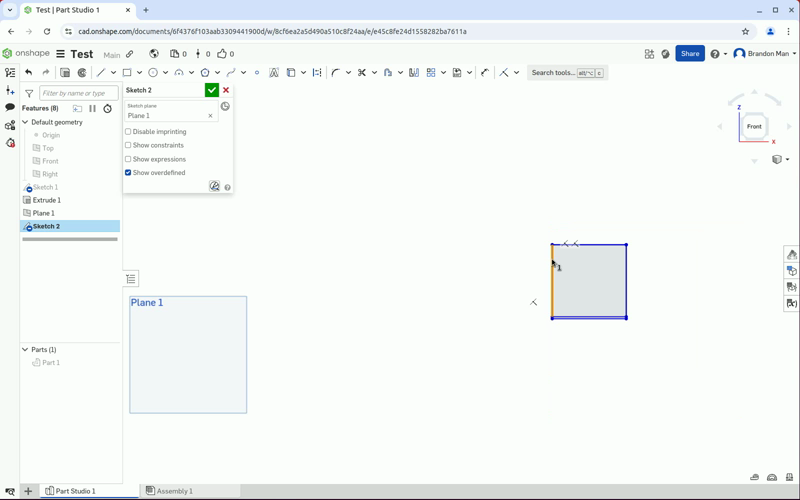
scroll(-6)
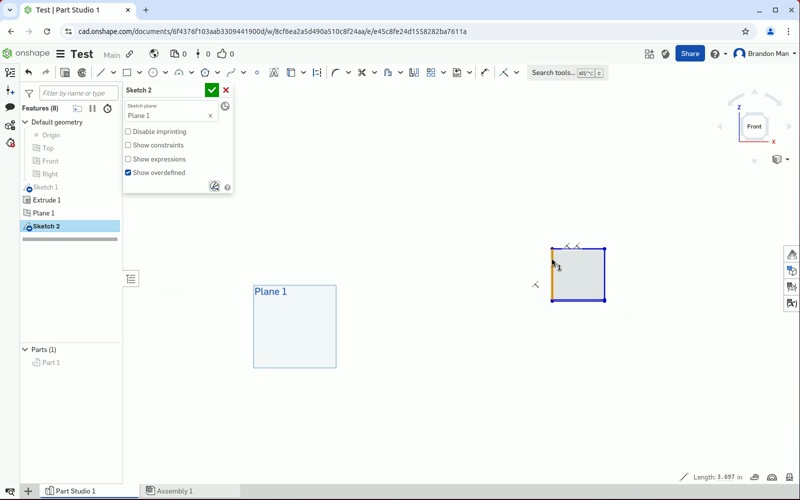
scroll(-6)
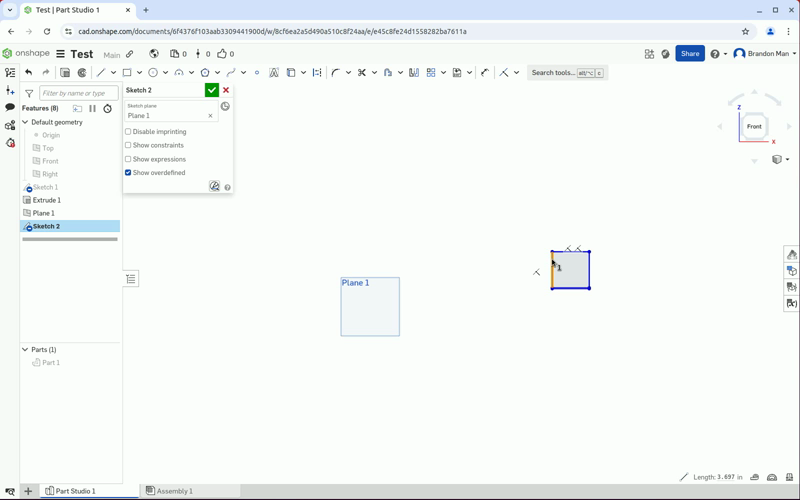
scroll(-6)
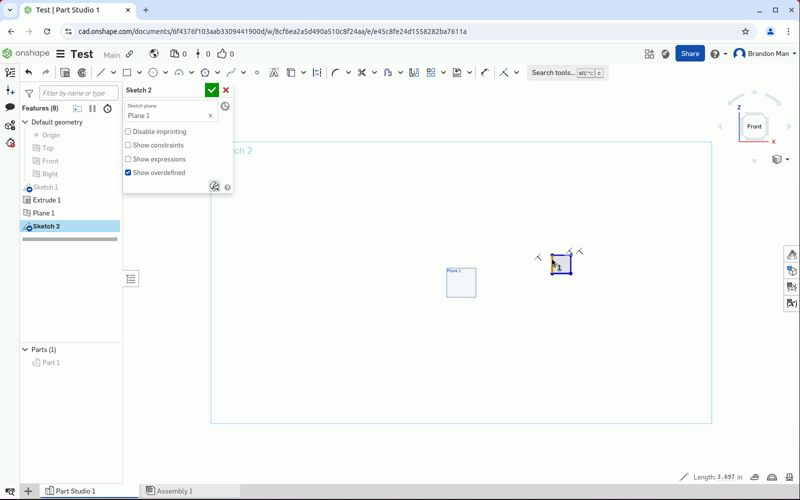
mouse_move(73, 352)
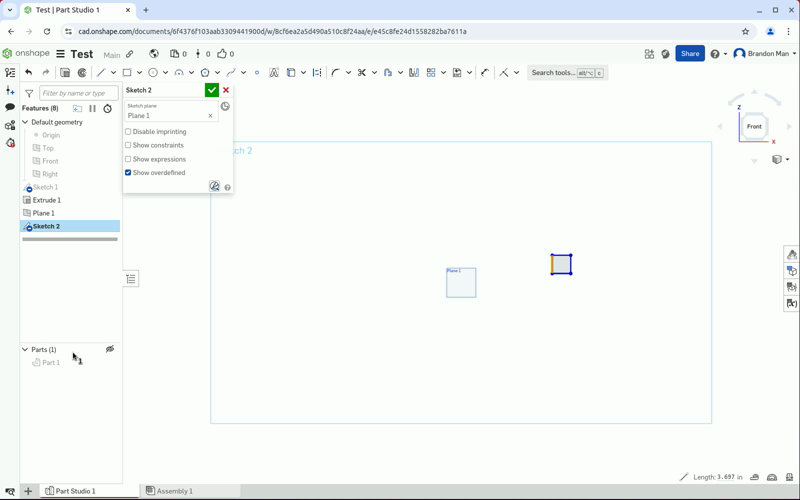
key(shift+y)
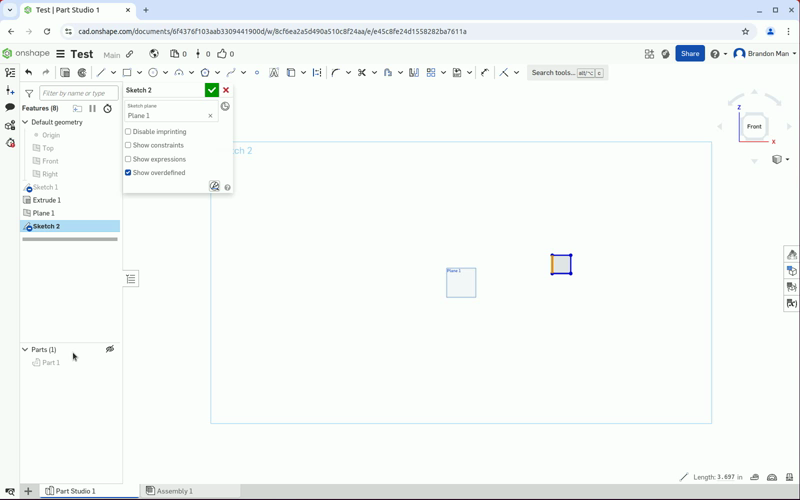
key(shift+e)
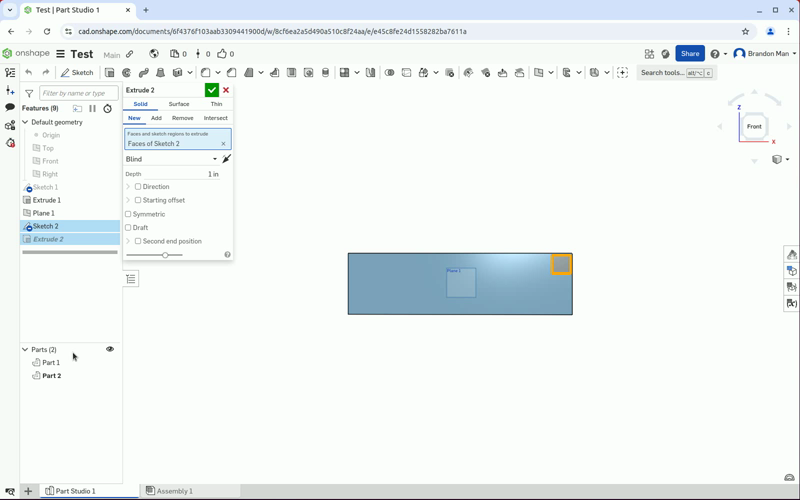
mouse_move(143, 106)
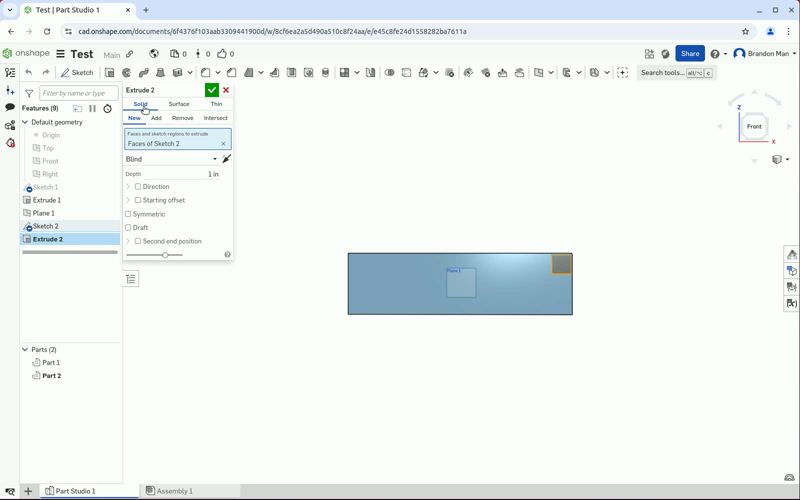
click(143, 106)
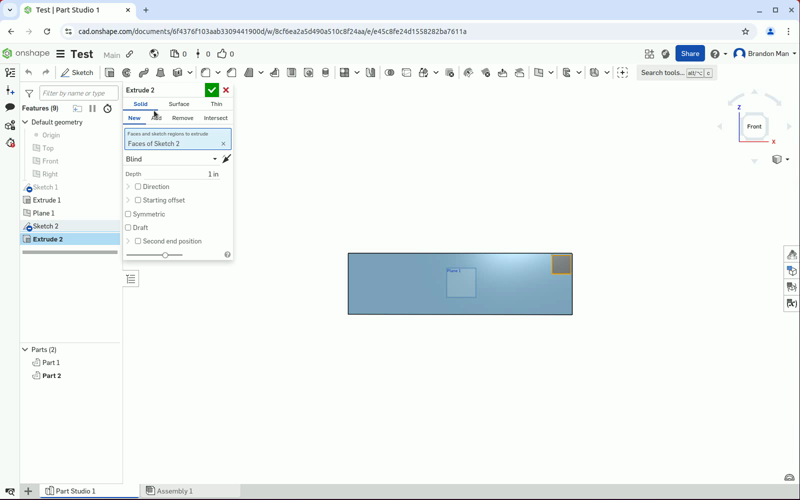
mouse_move(186, 120)
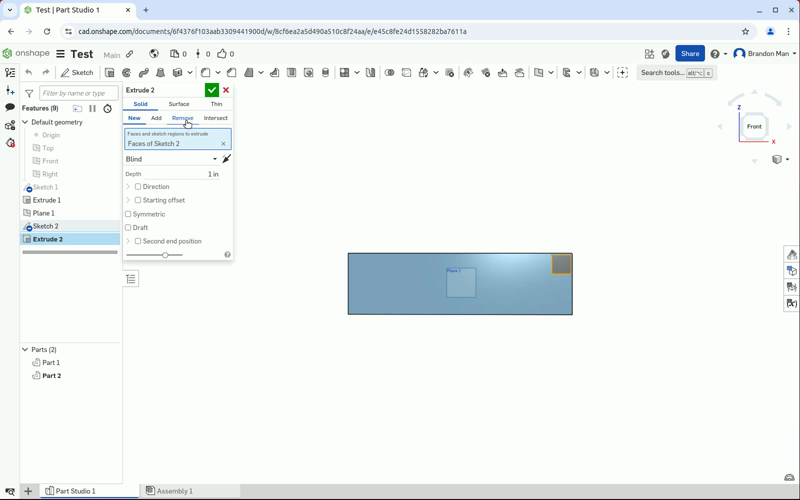
click(186, 120)
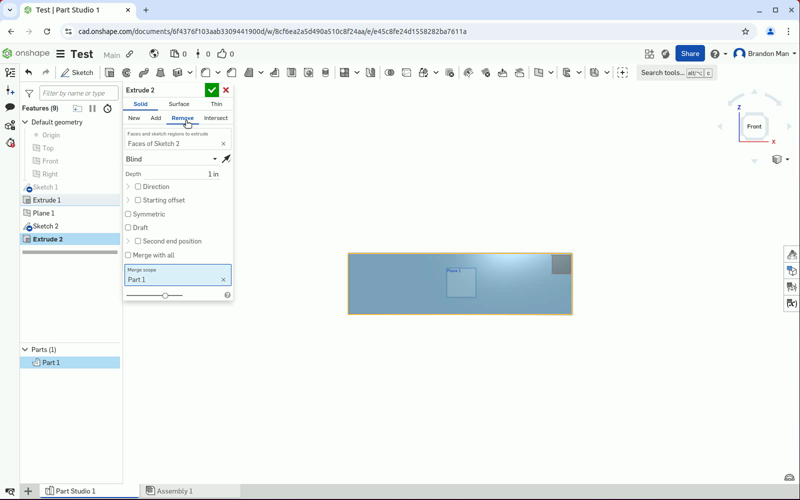
key(tab, 4)
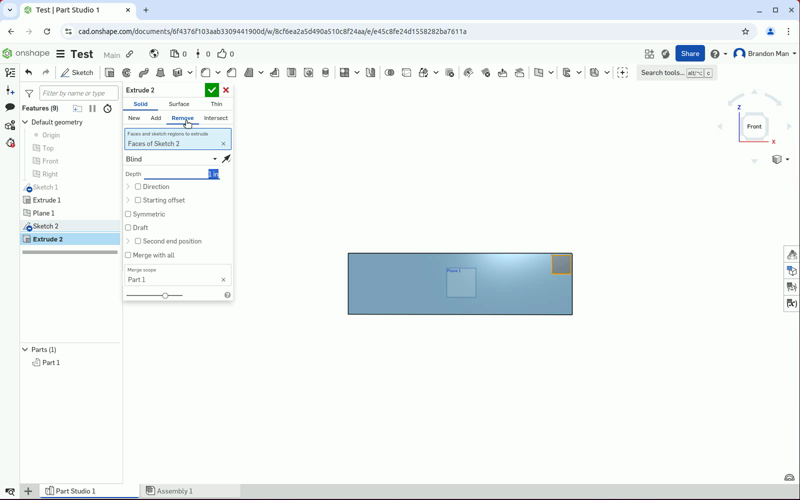
text(0.241)
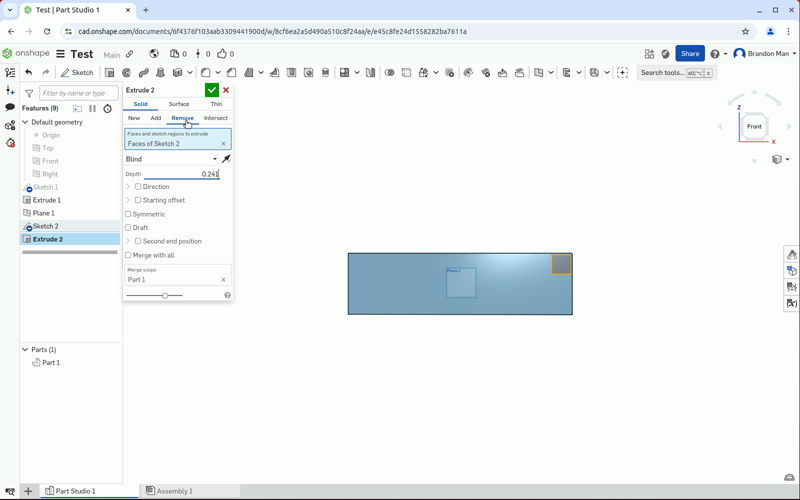
key(tab, 6)
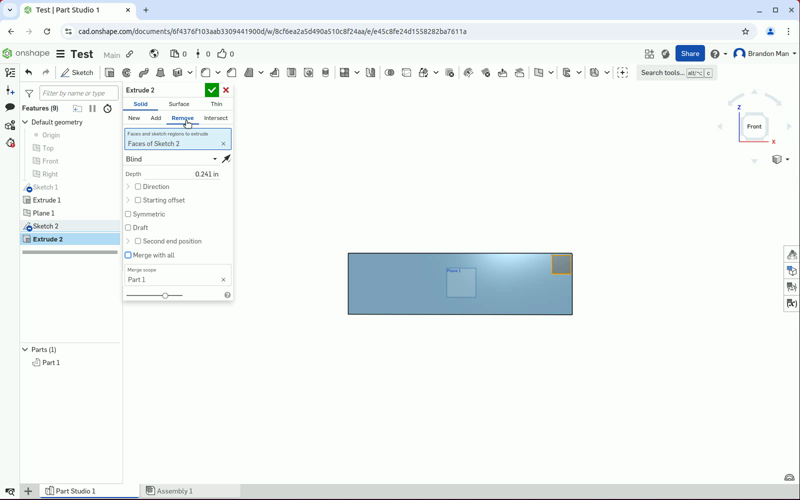
key(space)
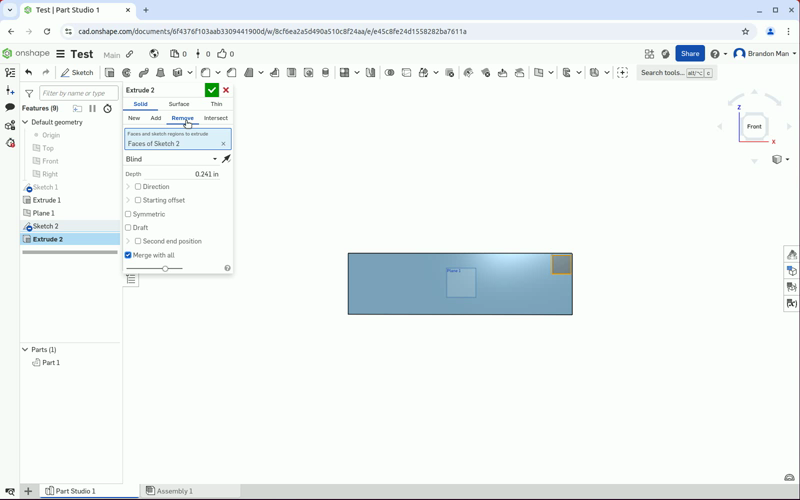
key(enter)
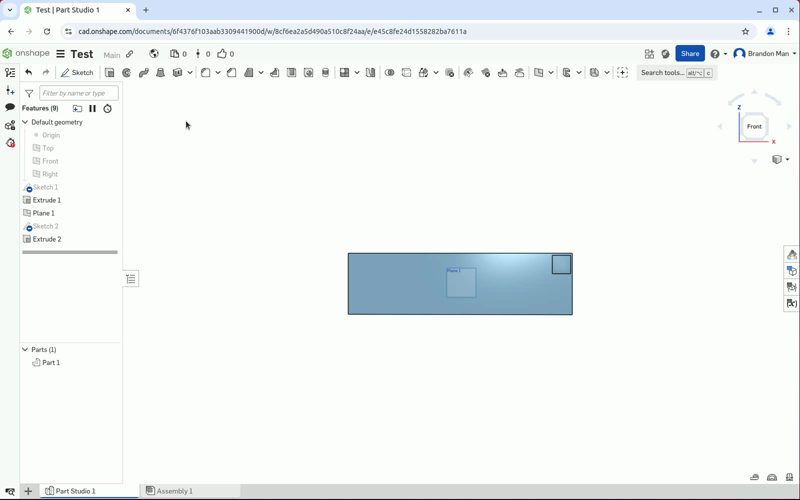
key(shift+h)
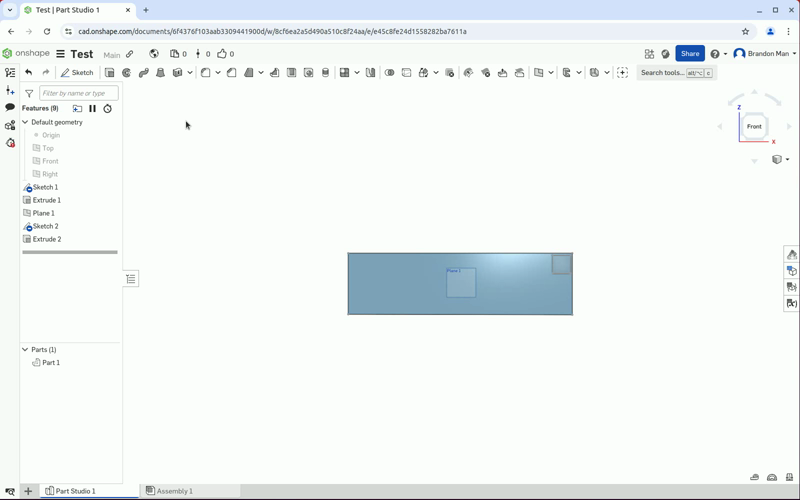
key(shift+h)
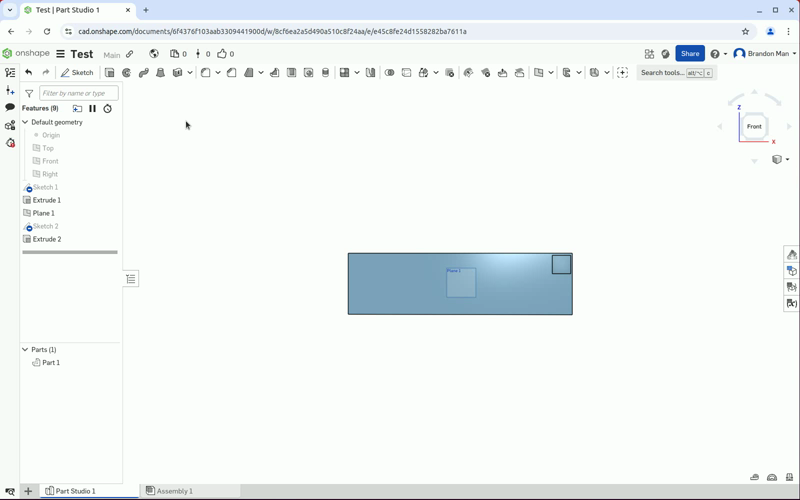
mouse_move(73, 189)
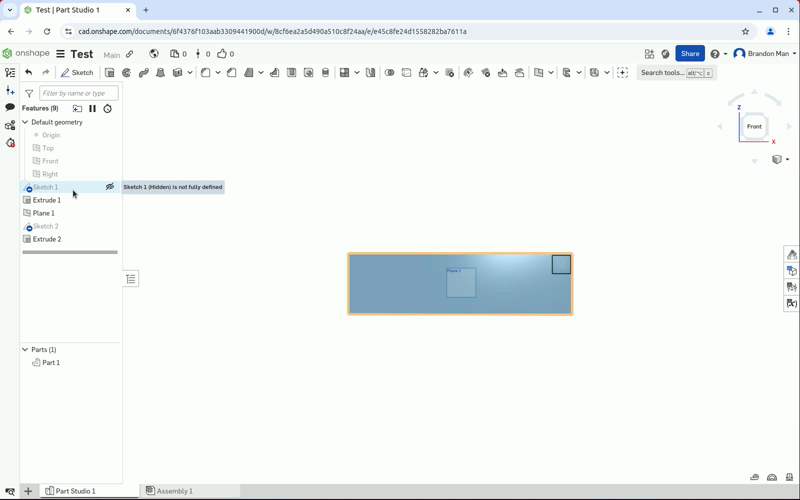
click(73, 189)
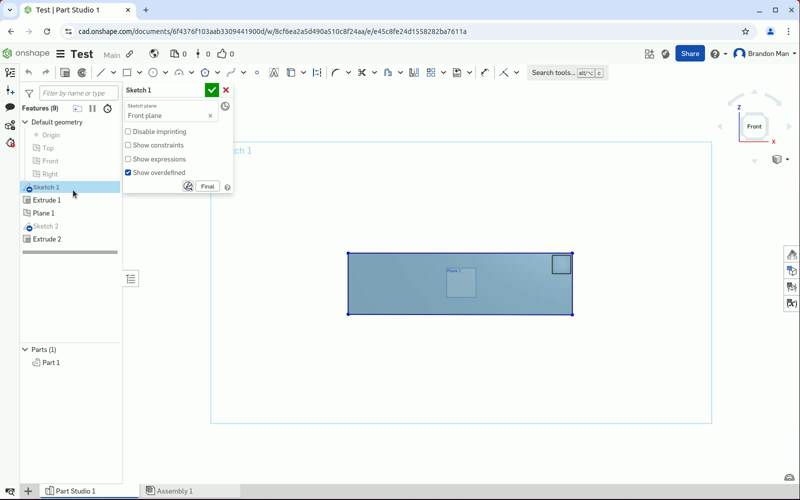
mouse_move(229, 92)
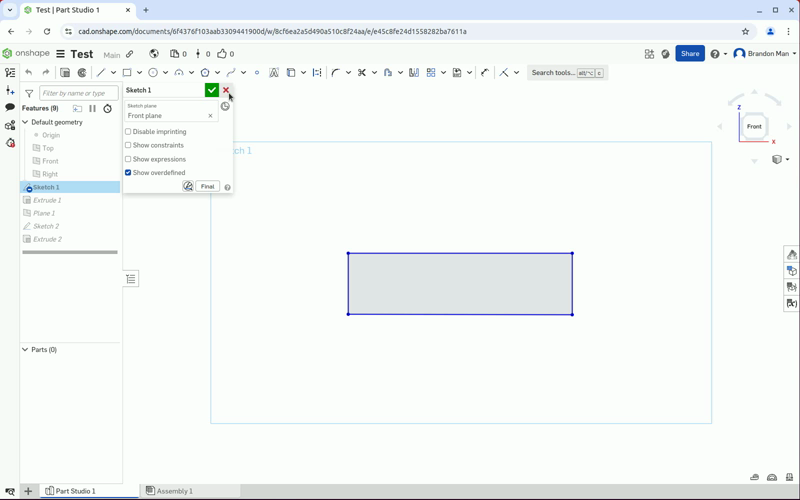
click(229, 92)
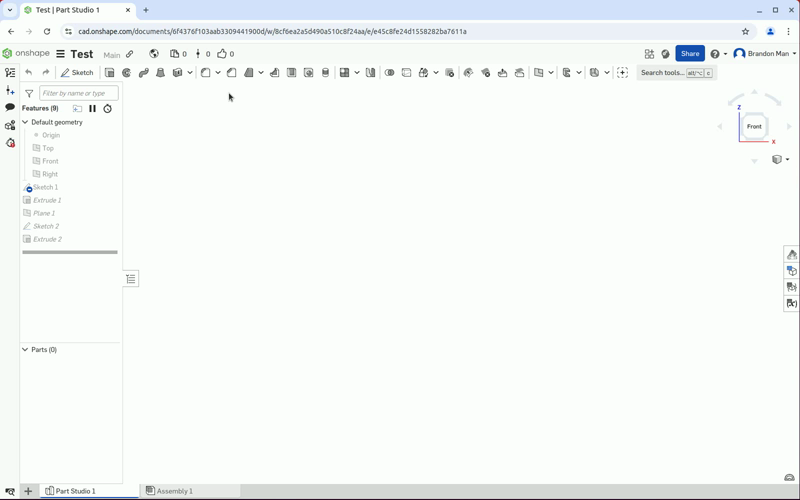
key(shift+s)
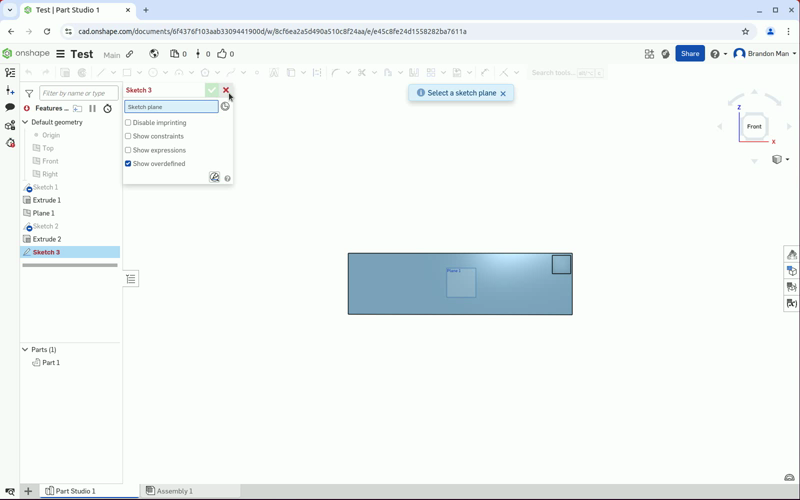
mouse_move(73, 215)
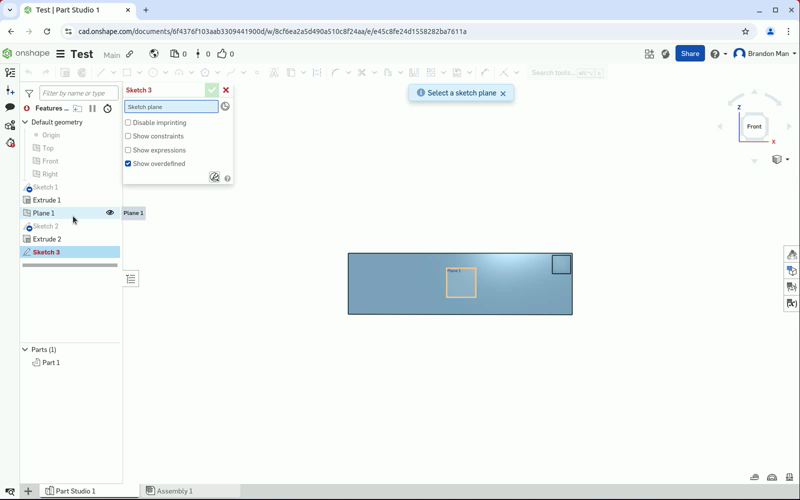
click(73, 215)
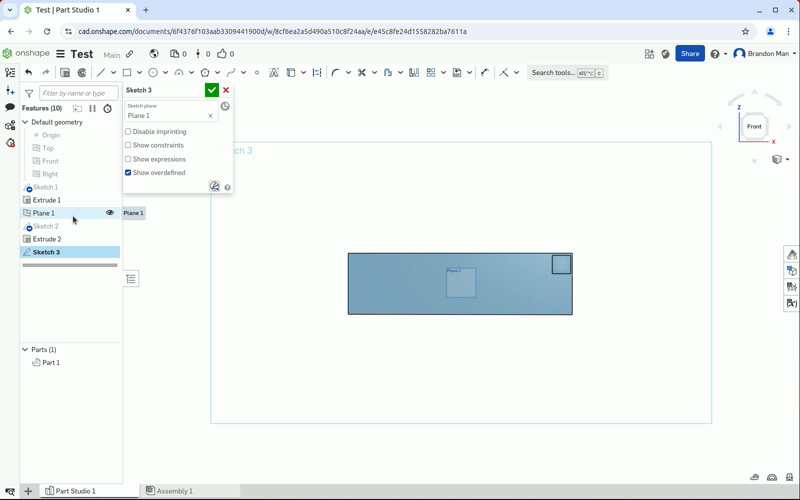
mouse_move(73, 352)
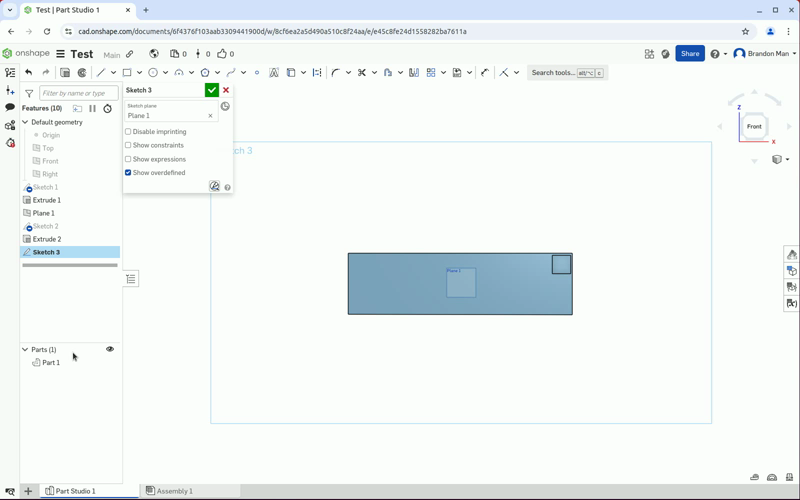
key(y)
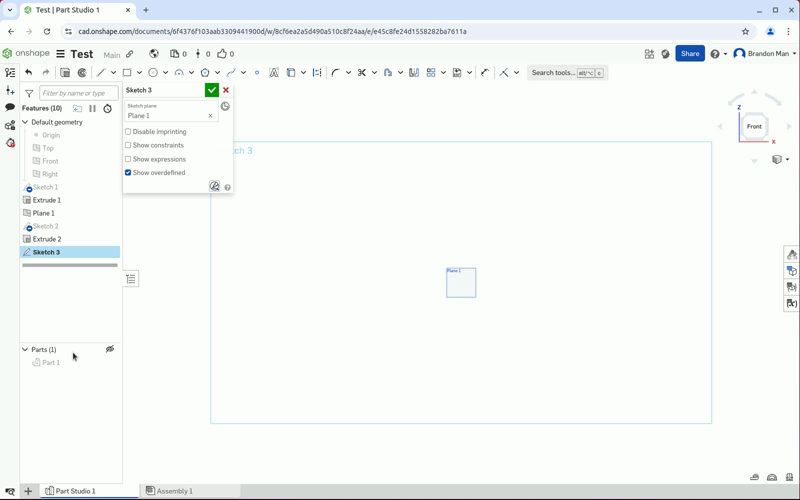
key(a)
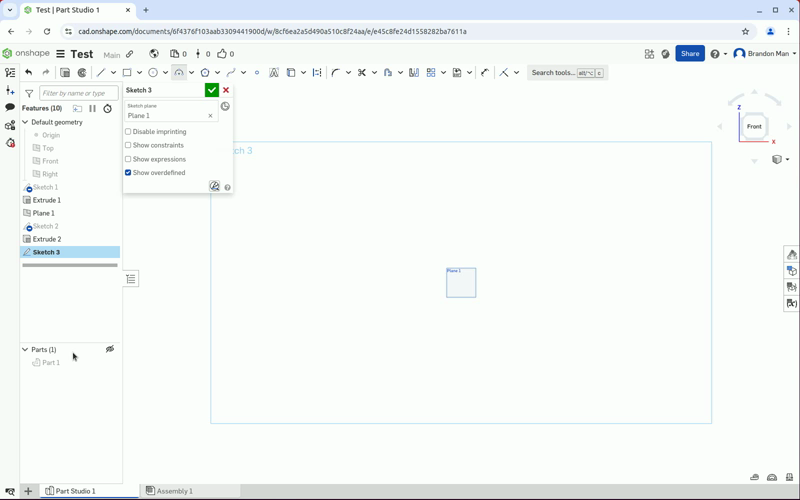
key_down(shift)
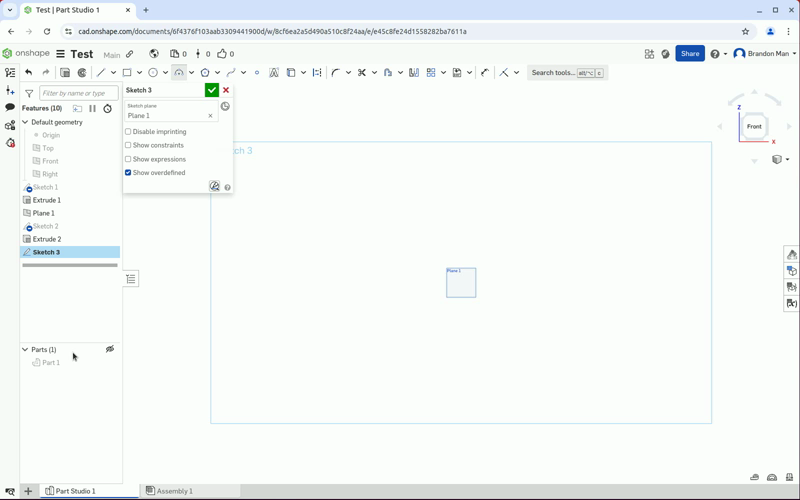
mouse_move(554, 261)
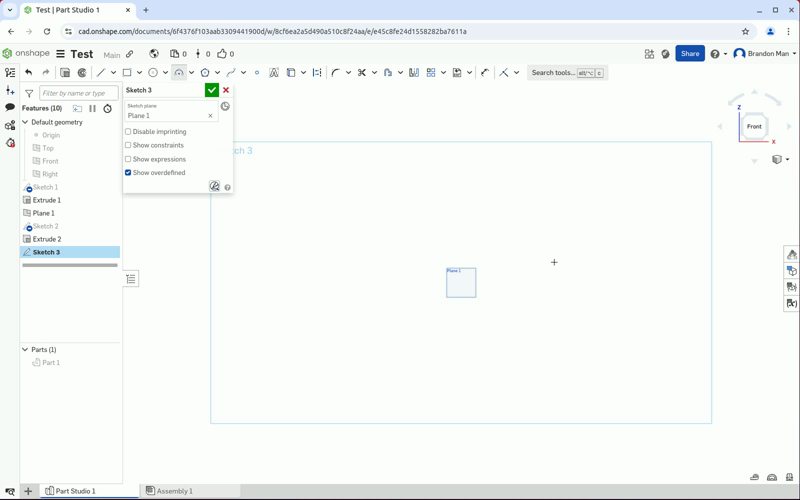
click(554, 261)
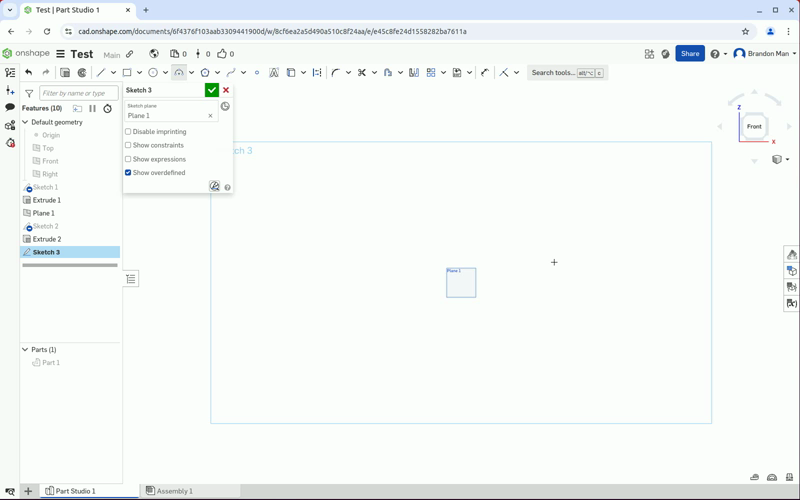
key_up(shift)
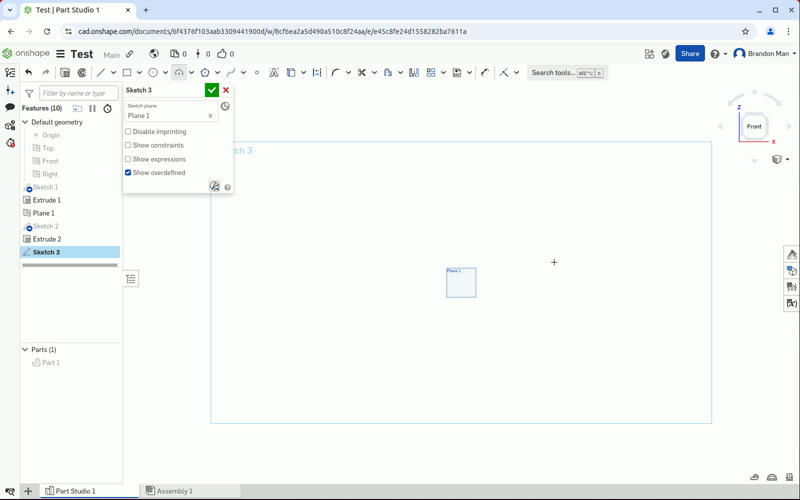
key_down(shift)
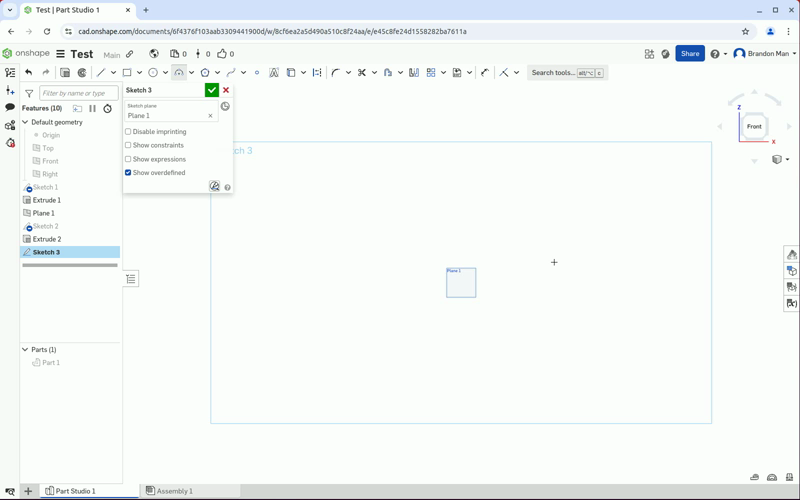
mouse_move(567, 261)
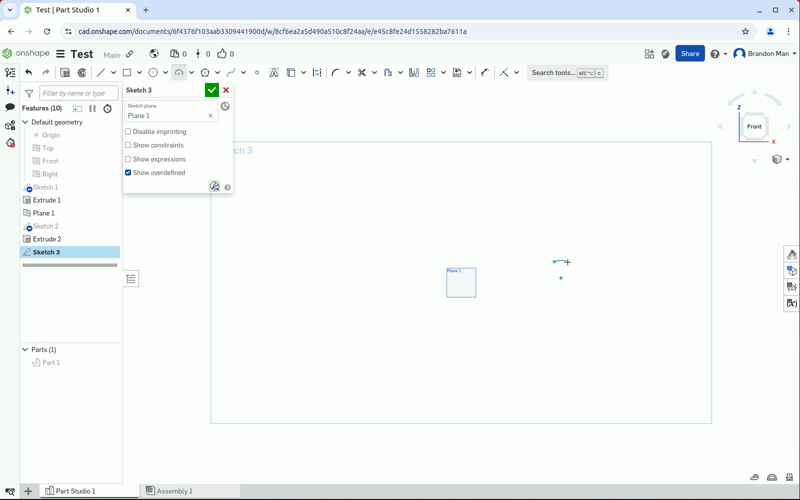
click(567, 261)
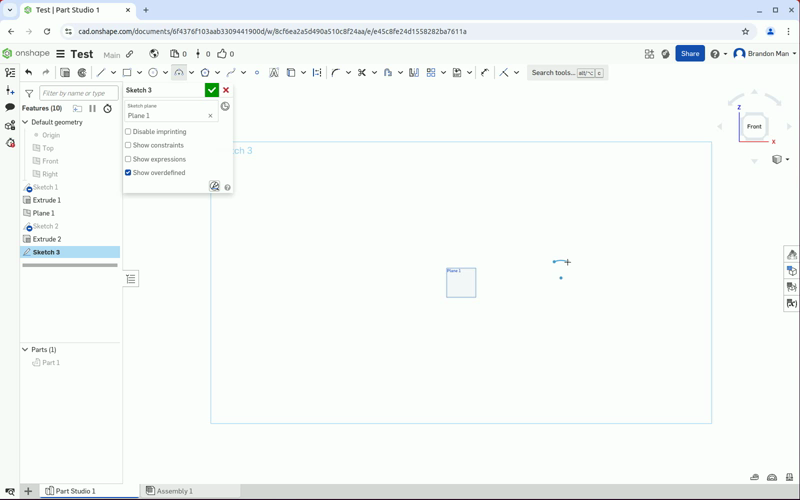
mouse_move(561, 271)
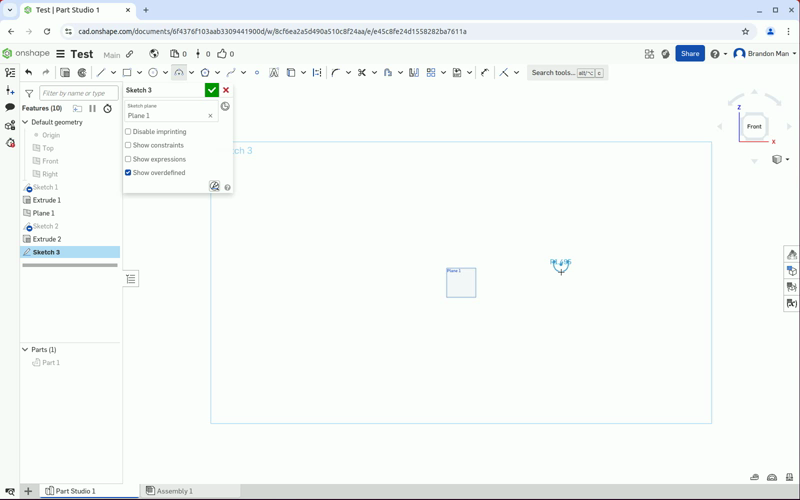
click(561, 271)
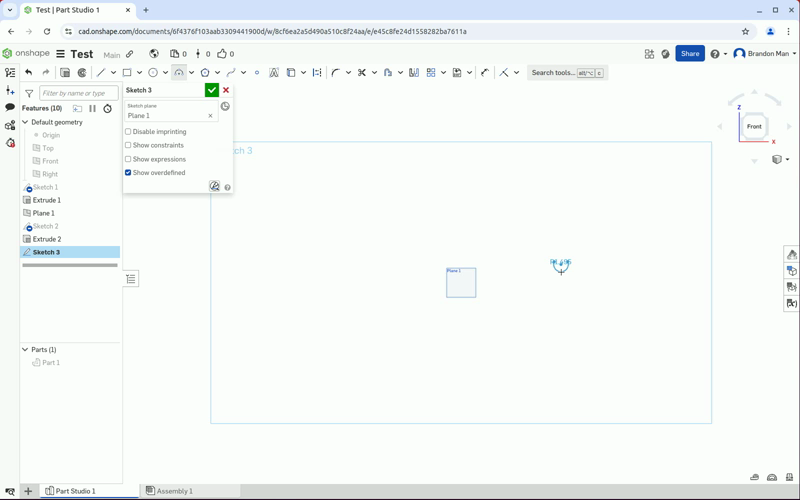
key_up(shift)
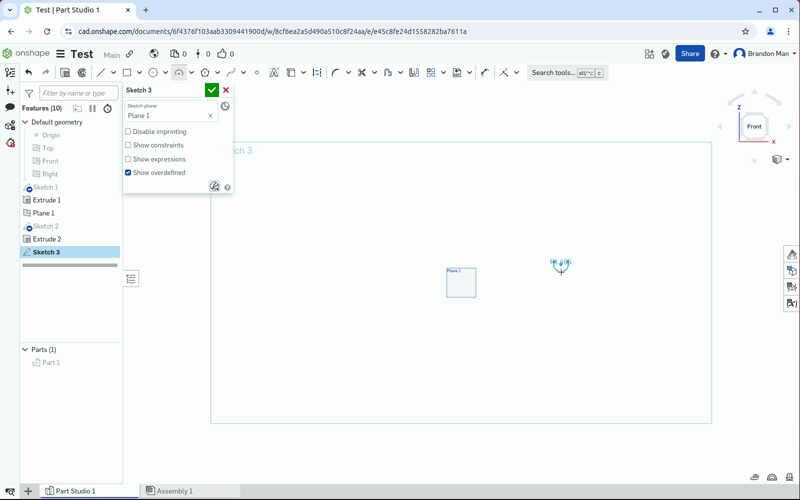
key(esc)
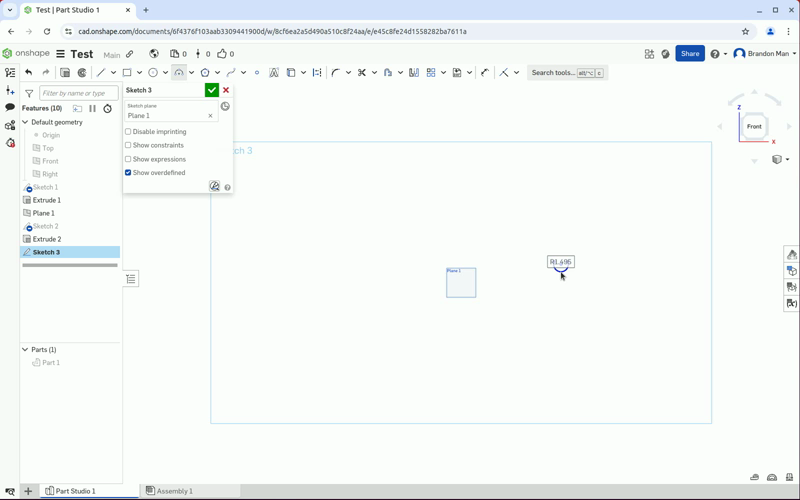
key(l)
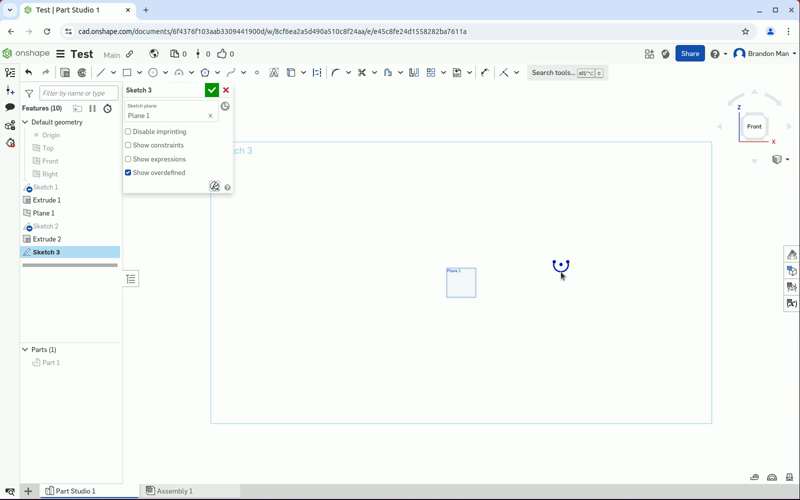
mouse_move(567, 261)
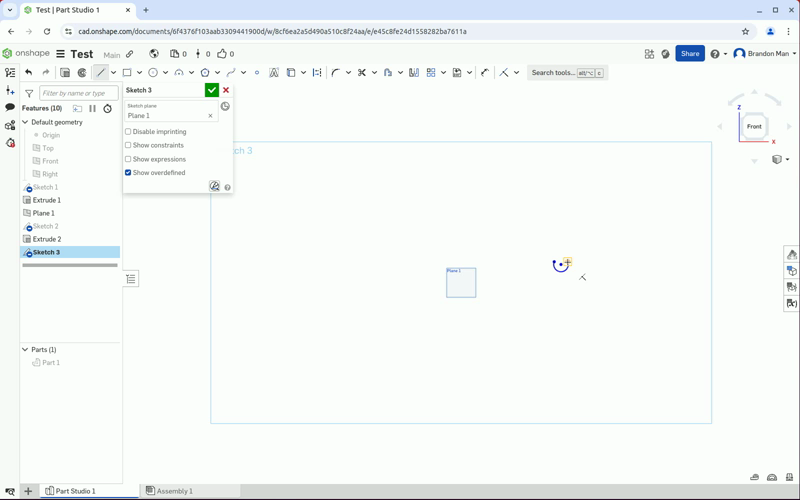
click(567, 261)
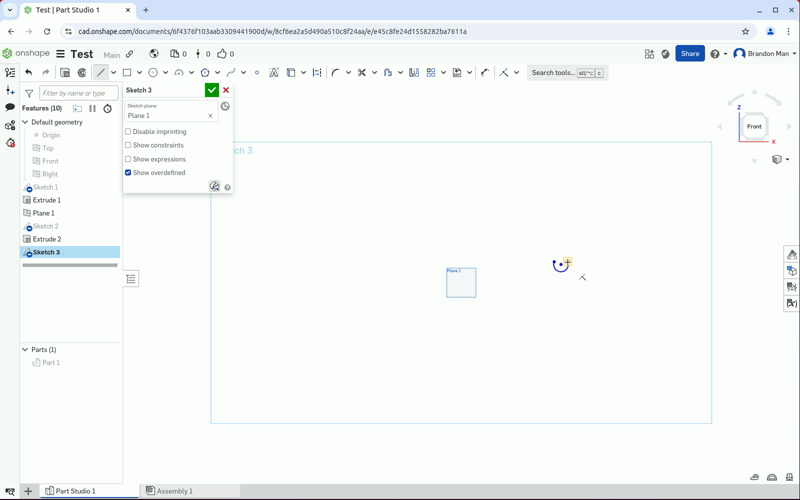
key_down(shift)
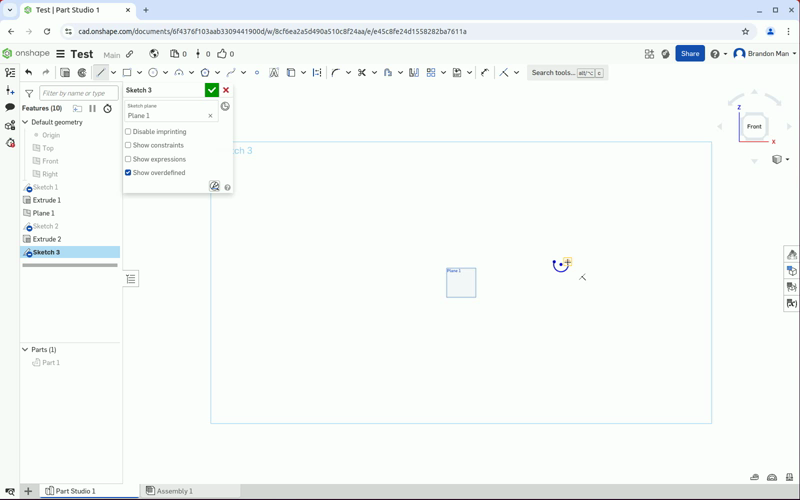
mouse_move(589, 261)
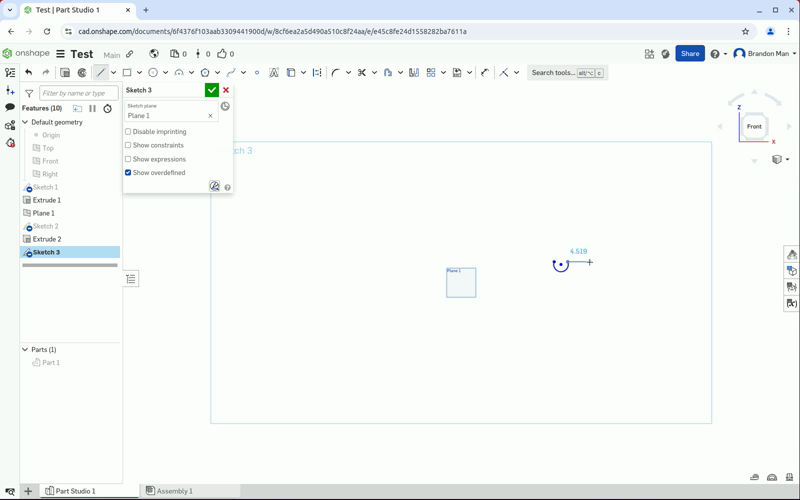
mouse_move(566, 261)
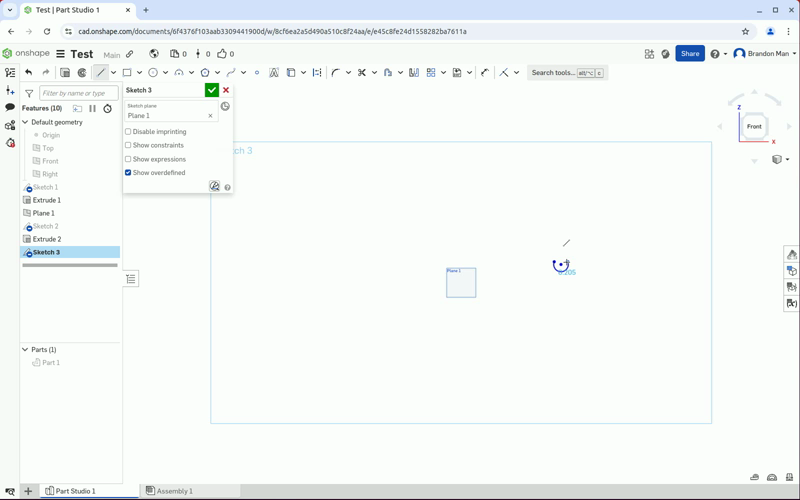
scroll(6)
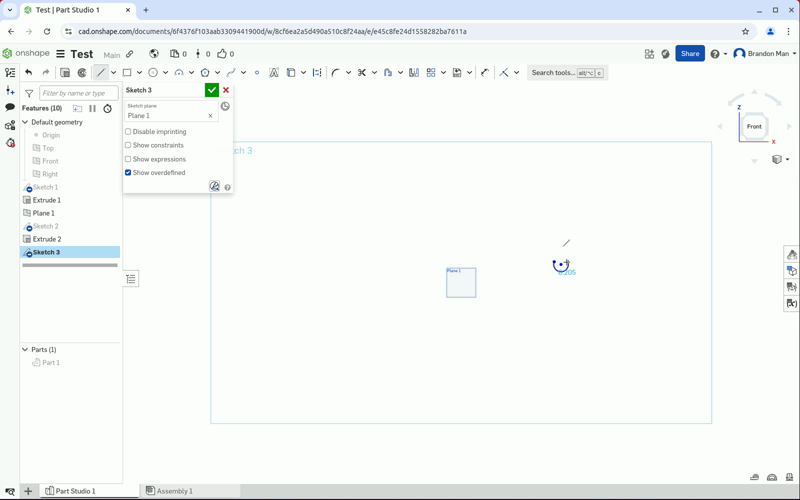
scroll(6)
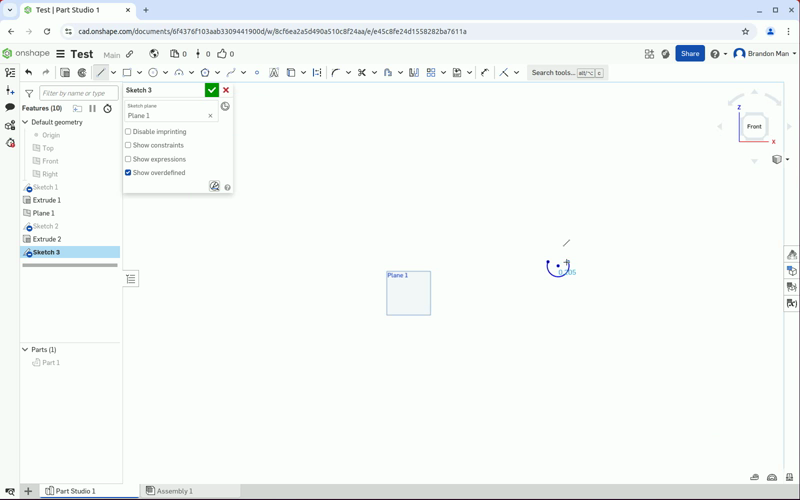
scroll(6)
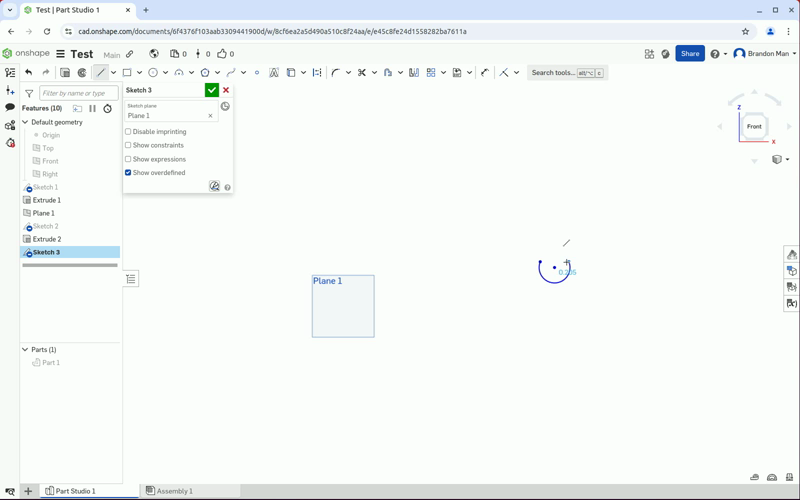
scroll(6)
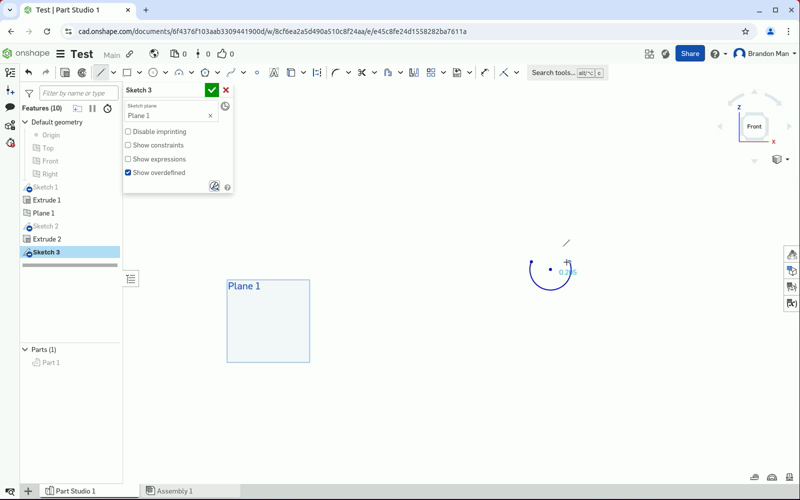
scroll(6)
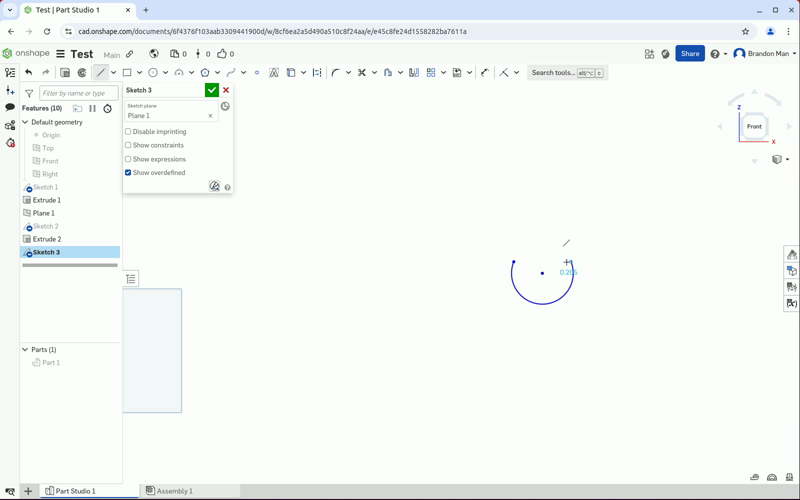
scroll(6)
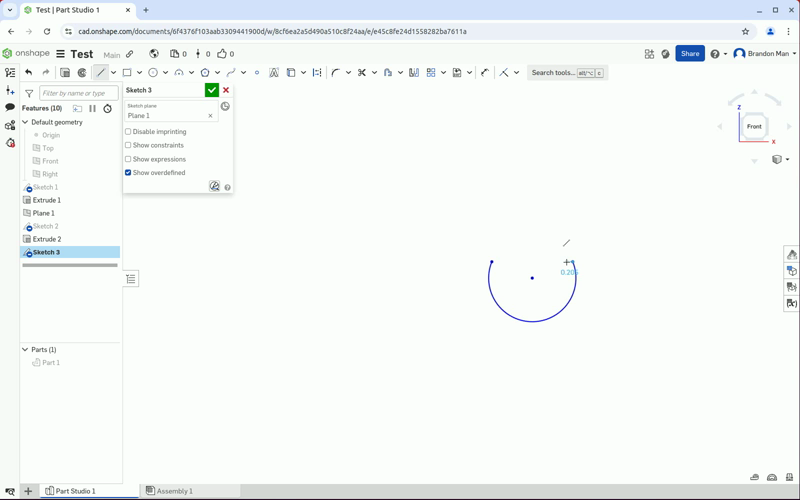
scroll(6)
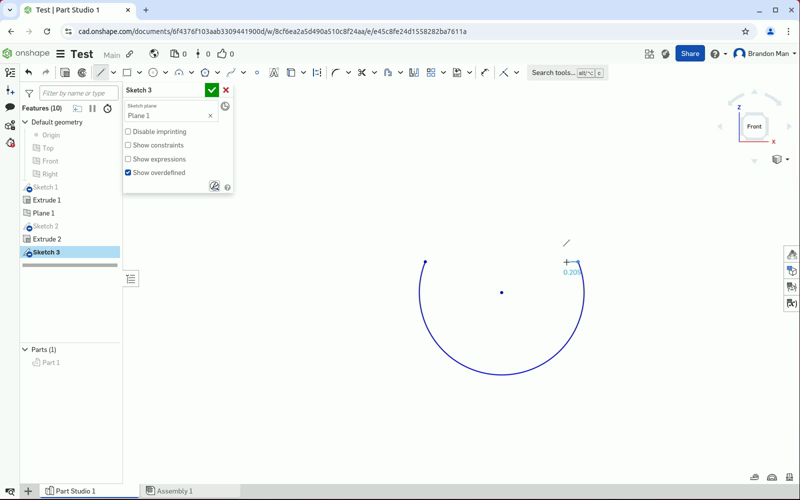
click(566, 261)
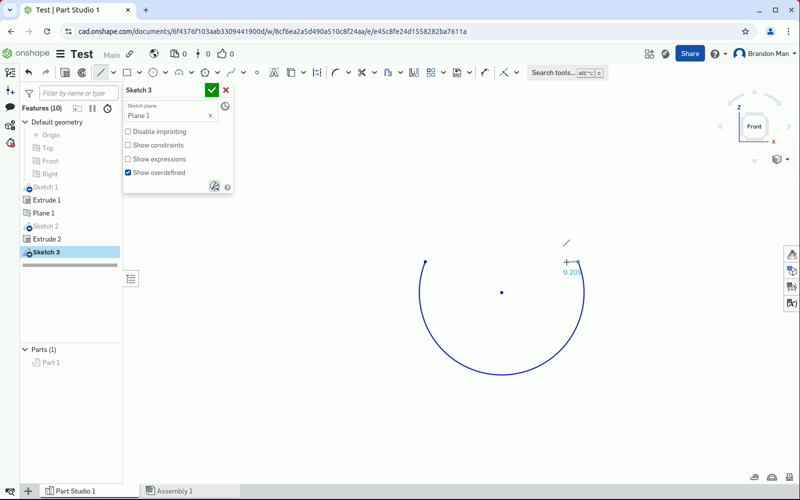
scroll(-6)
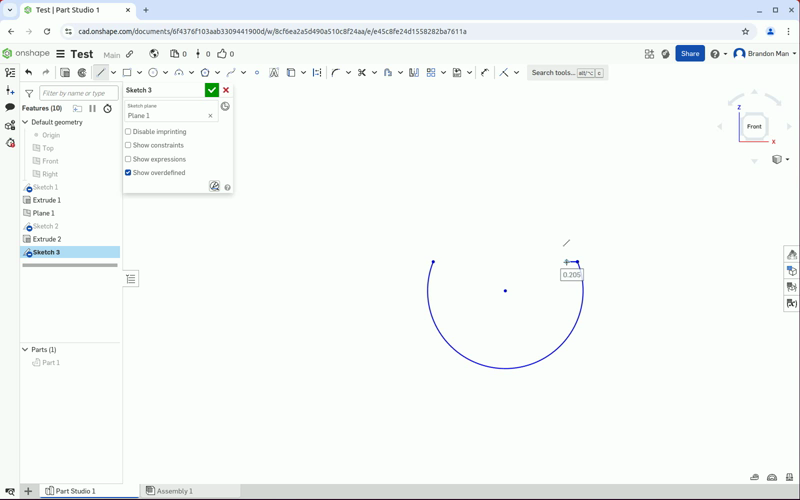
scroll(-6)
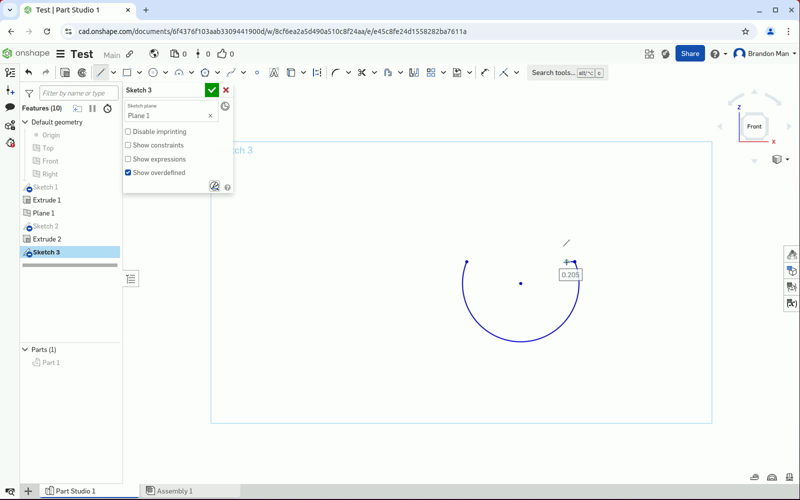
scroll(-6)
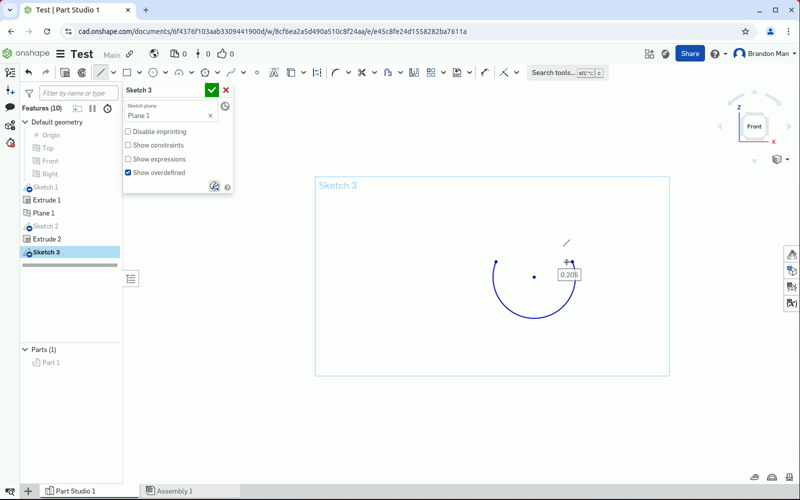
scroll(-6)
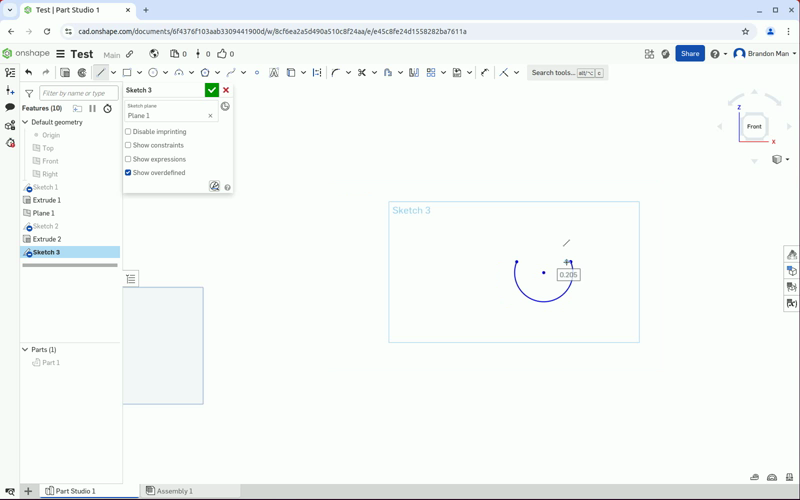
scroll(-6)
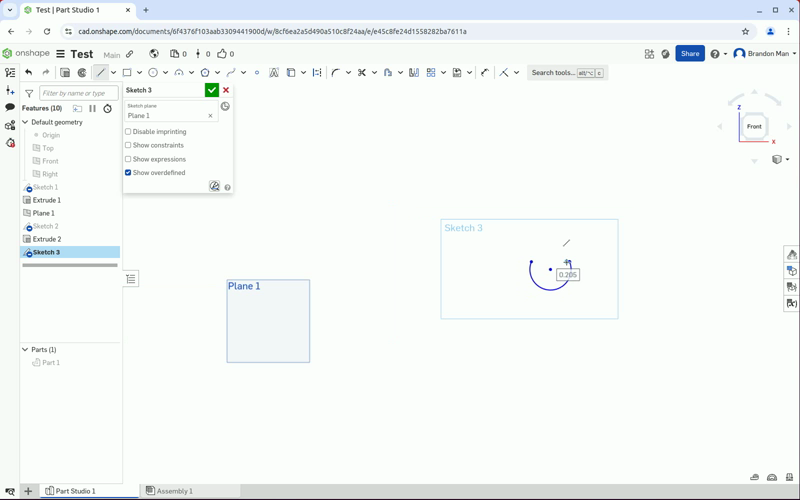
scroll(-6)
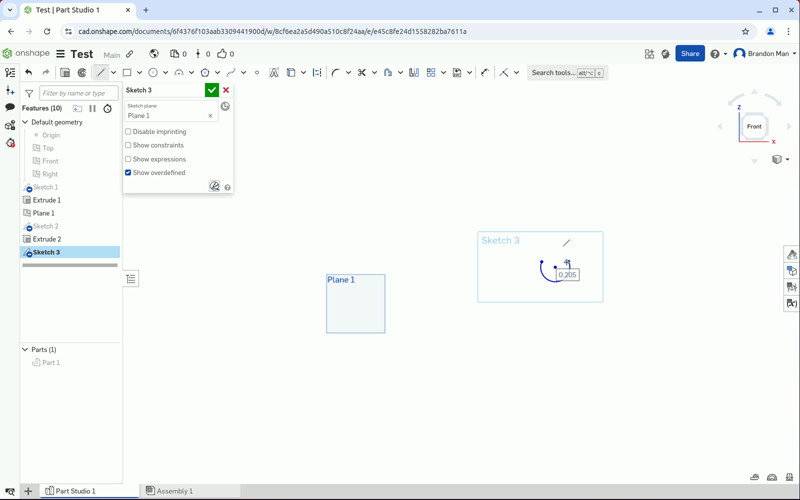
scroll(-6)
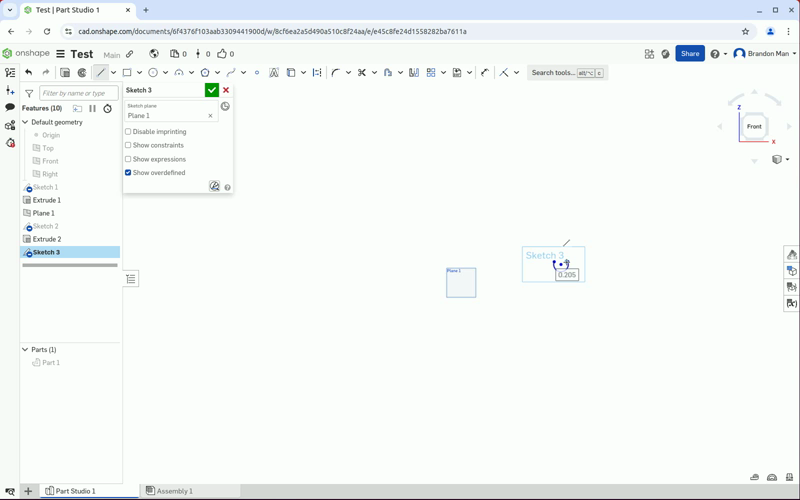
key_up(shift)
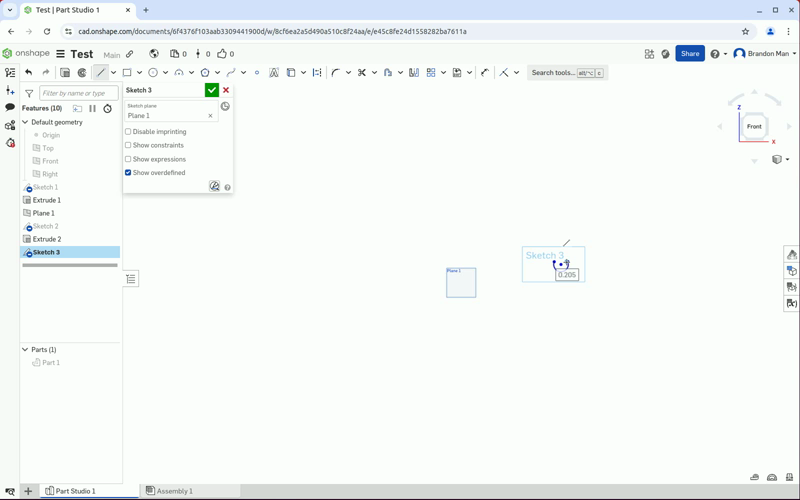
key(esc)
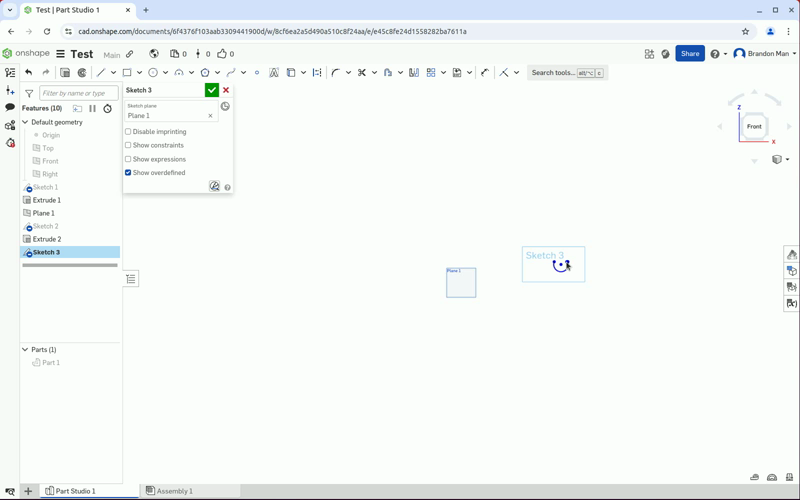
key(a)
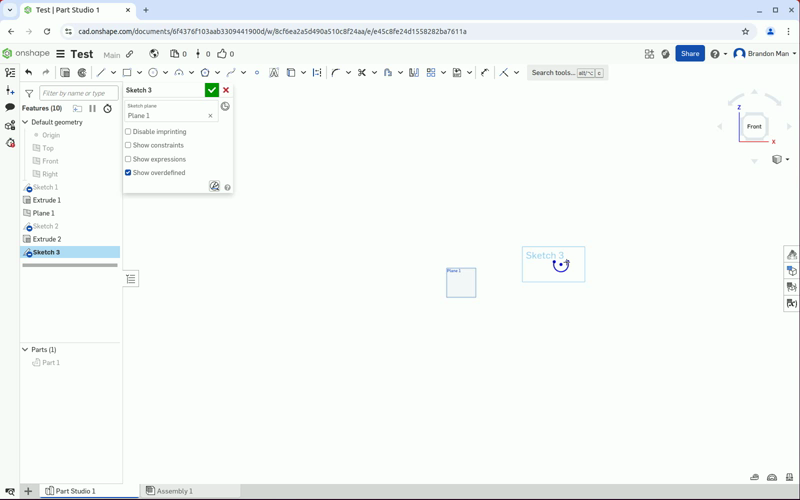
mouse_move(566, 261)
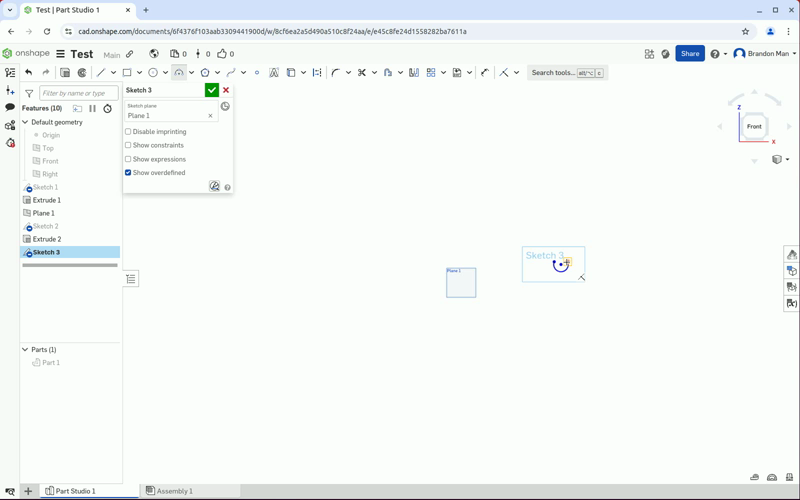
scroll(6)
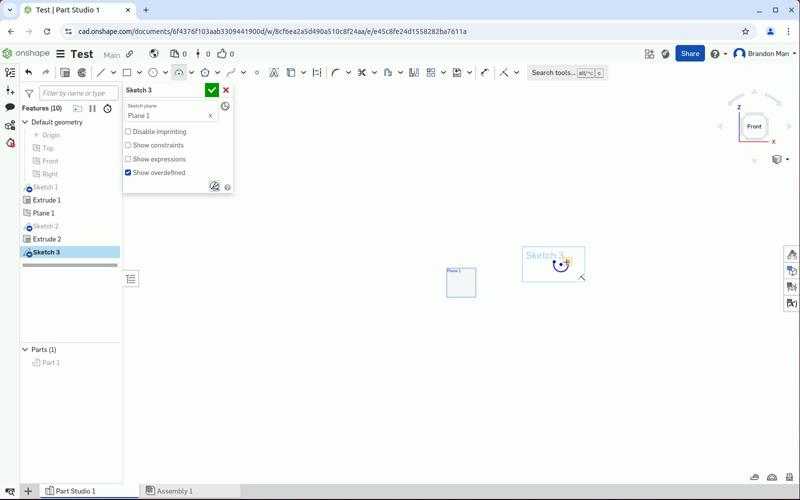
scroll(6)
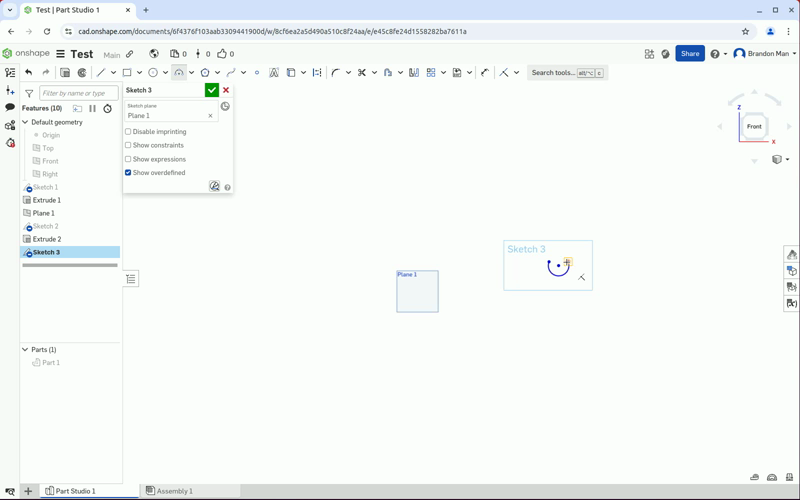
scroll(6)
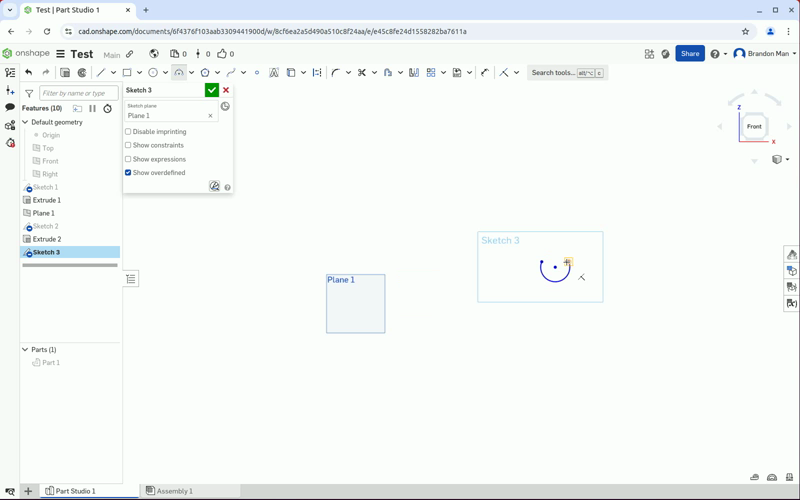
scroll(6)
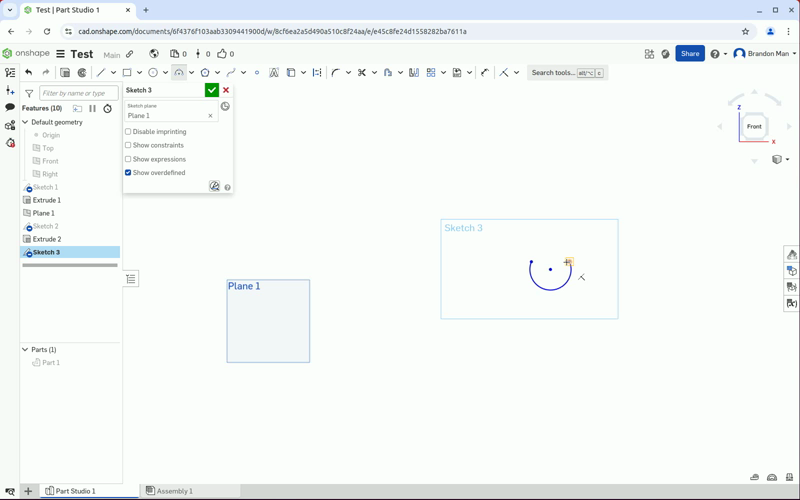
scroll(6)
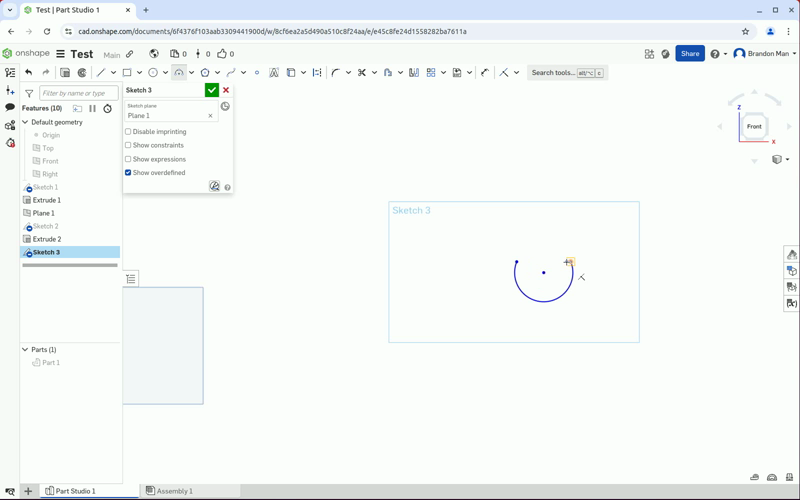
scroll(6)
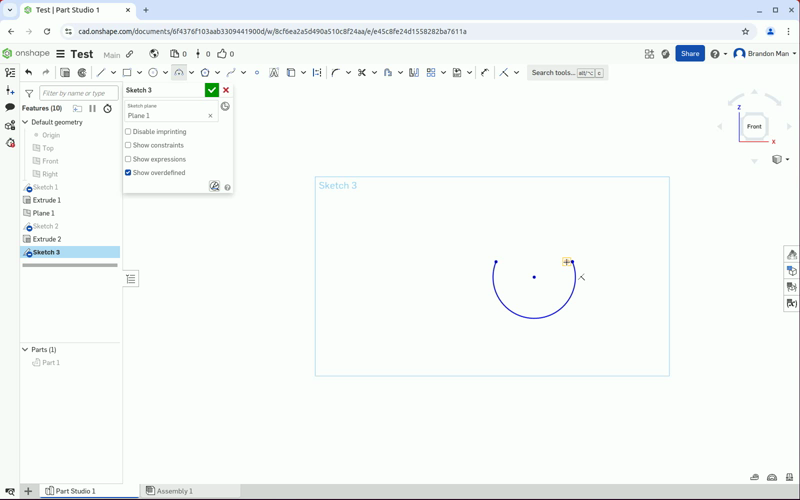
scroll(6)
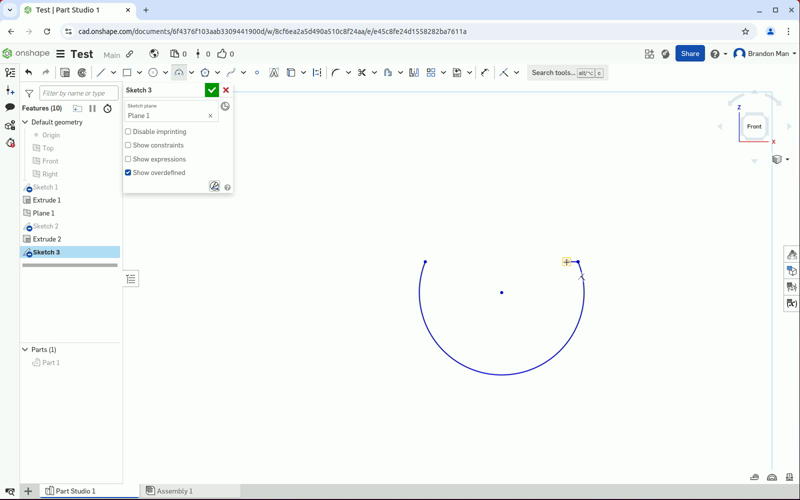
click(566, 261)
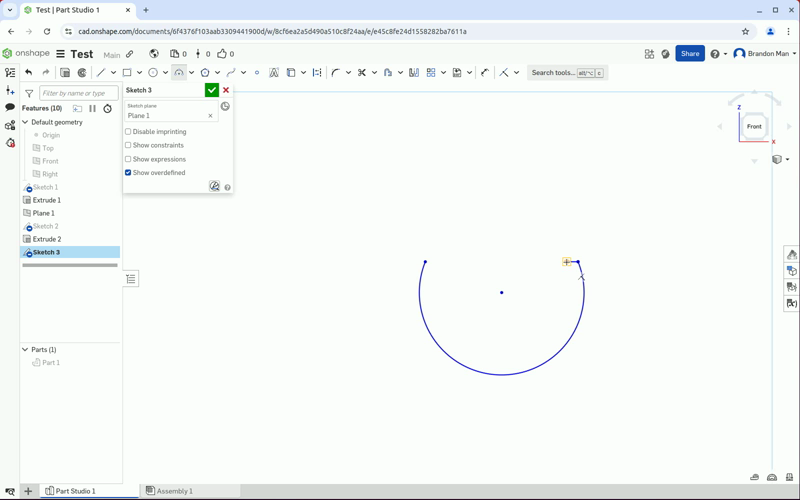
scroll(-6)
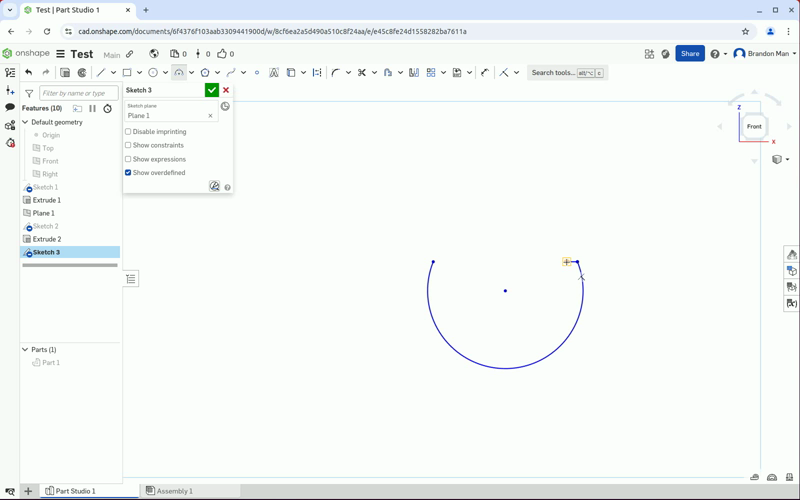
scroll(-6)
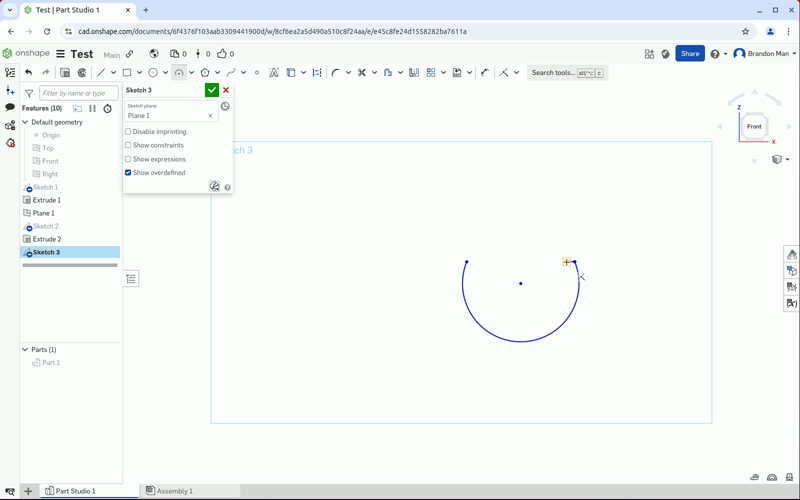
scroll(-6)
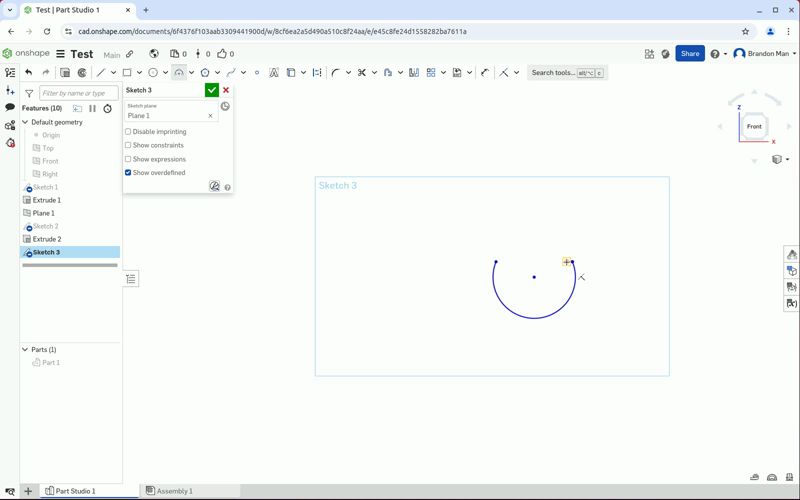
scroll(-6)
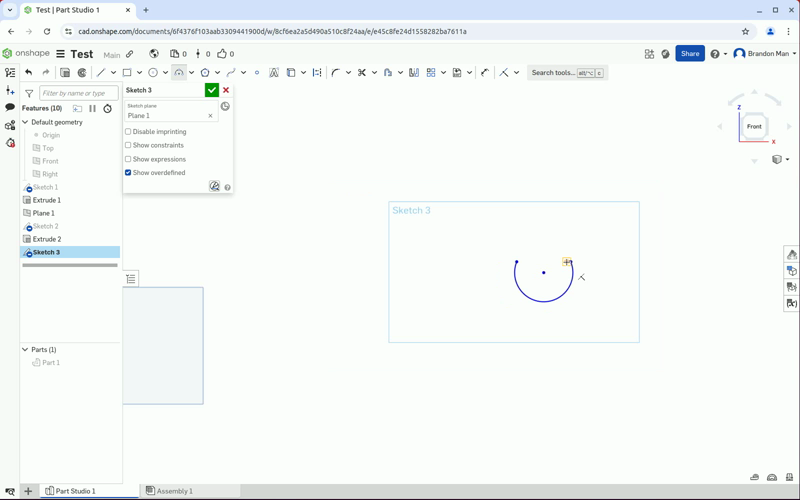
scroll(-6)
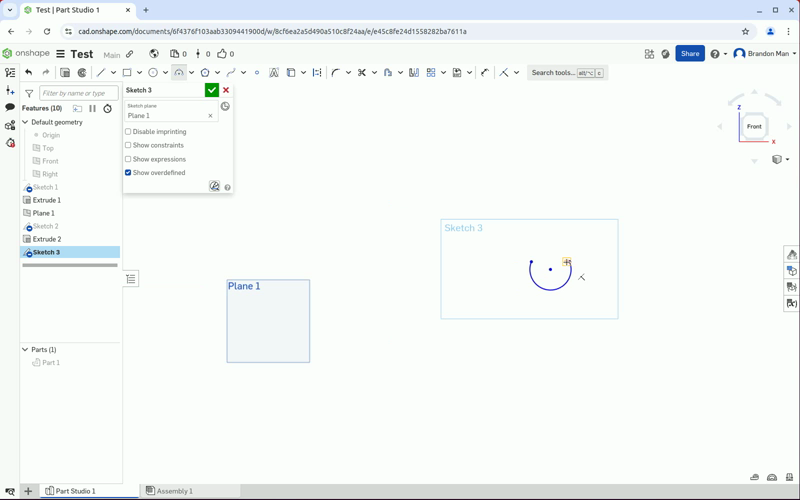
scroll(-6)
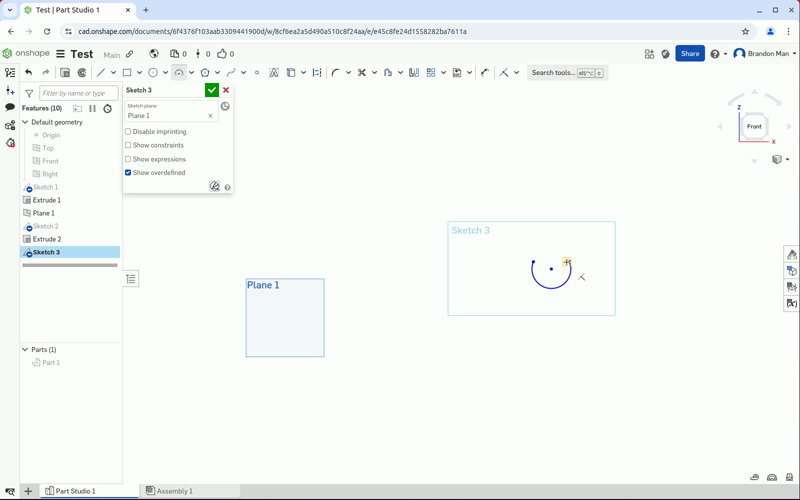
scroll(-6)
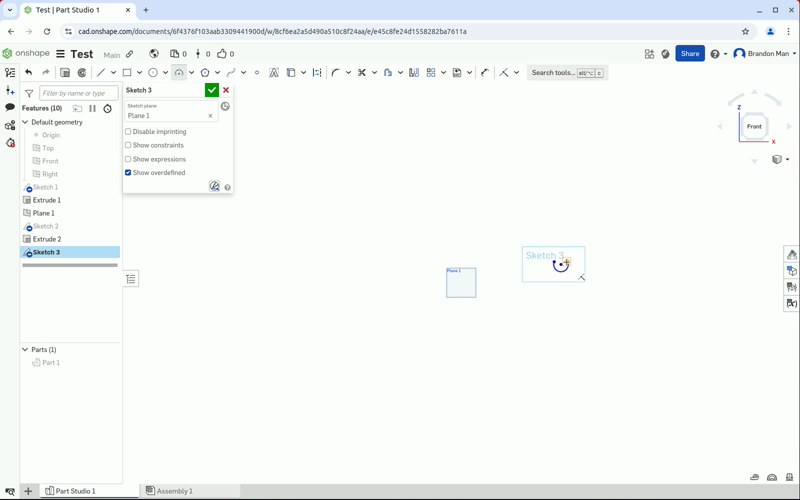
key_down(shift)
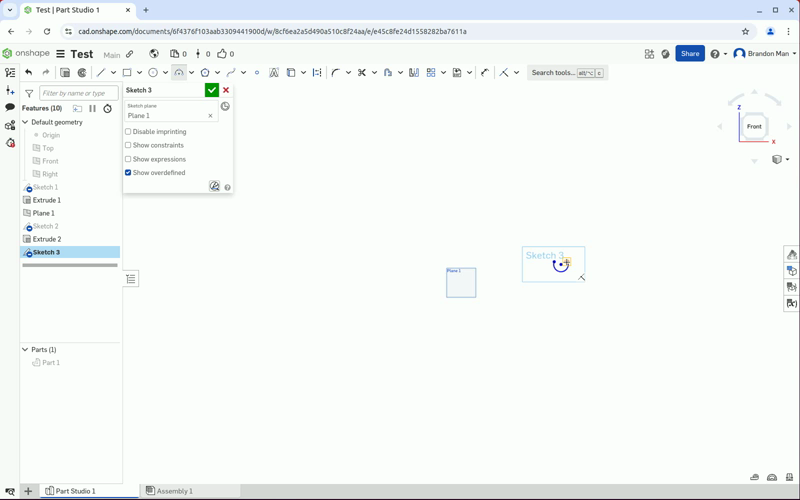
mouse_move(555, 261)
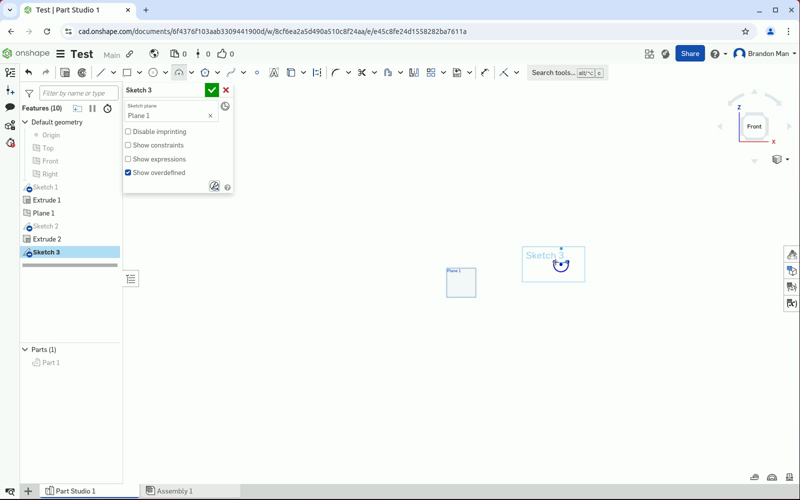
scroll(6)
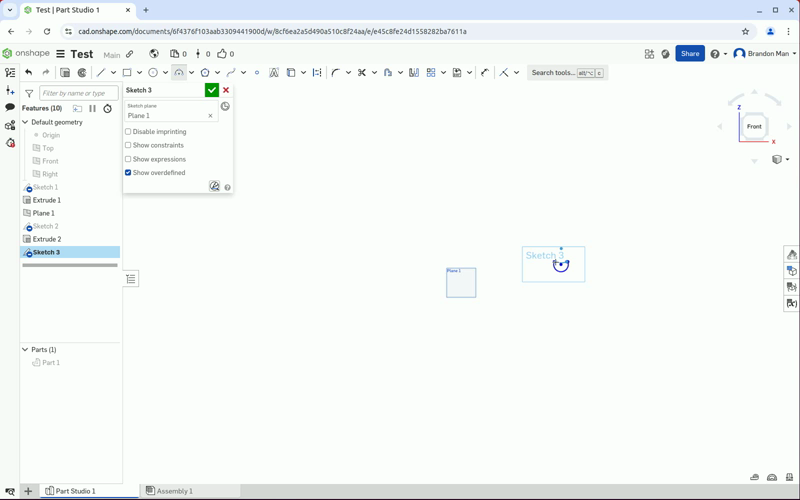
scroll(6)
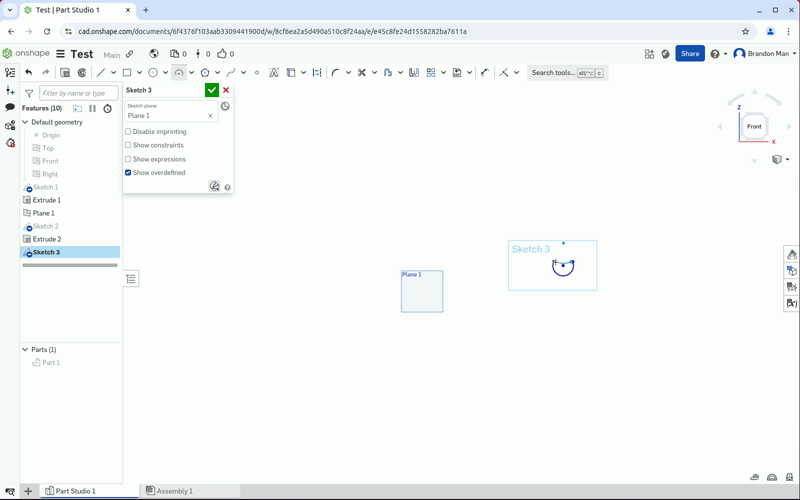
scroll(6)
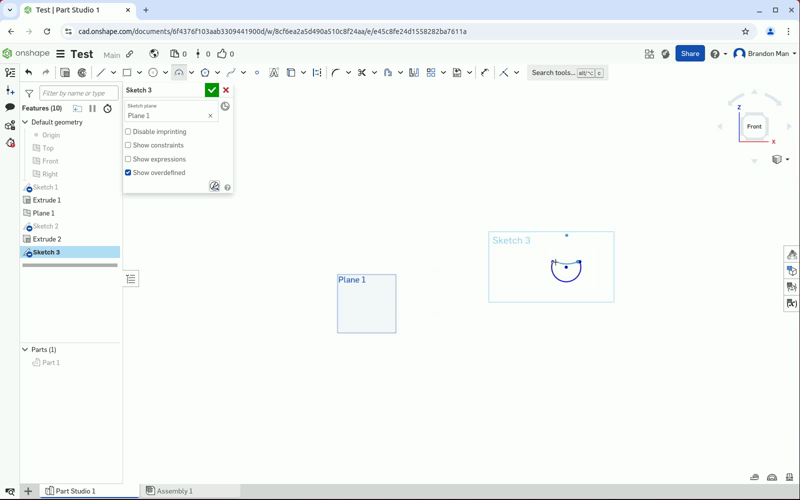
scroll(6)
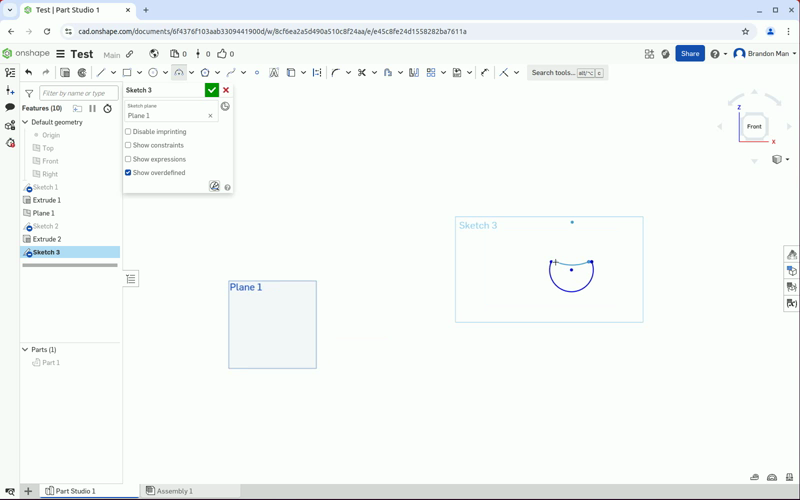
scroll(6)
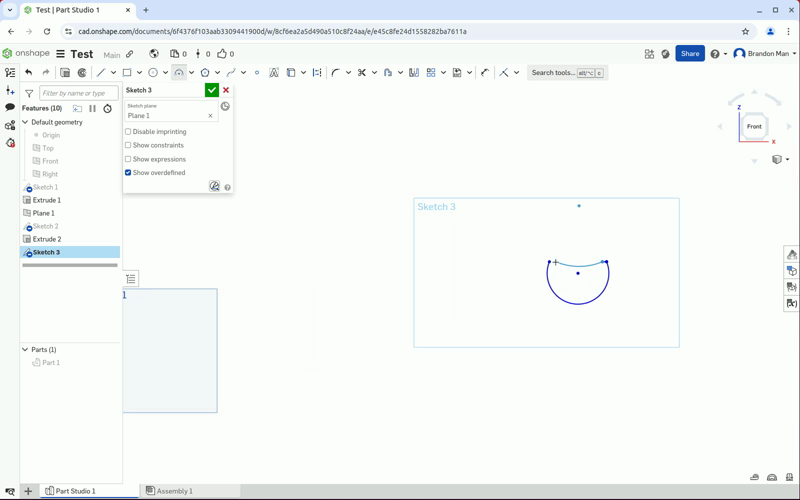
scroll(6)
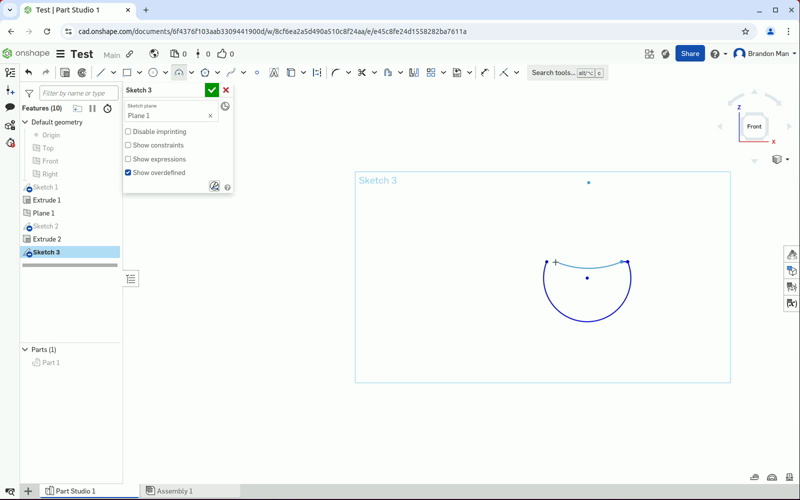
scroll(6)
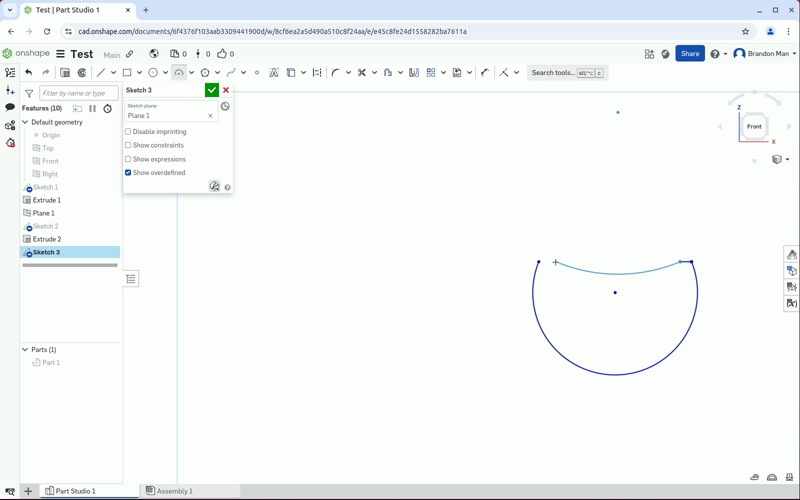
click(555, 261)
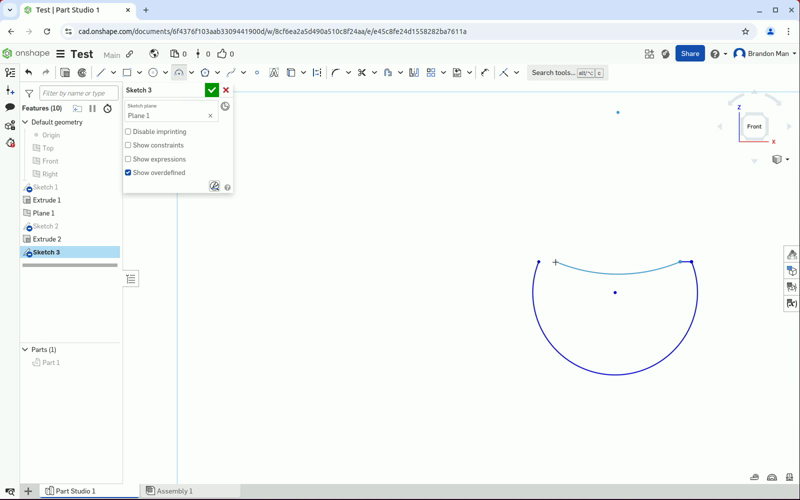
scroll(-6)
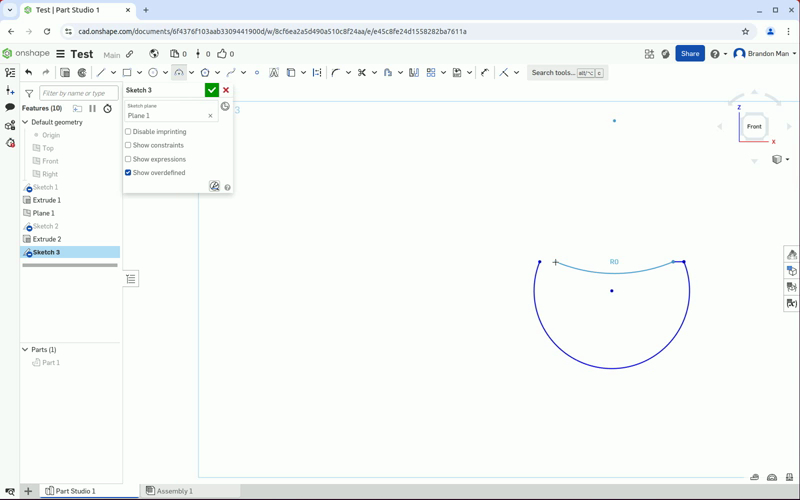
scroll(-6)
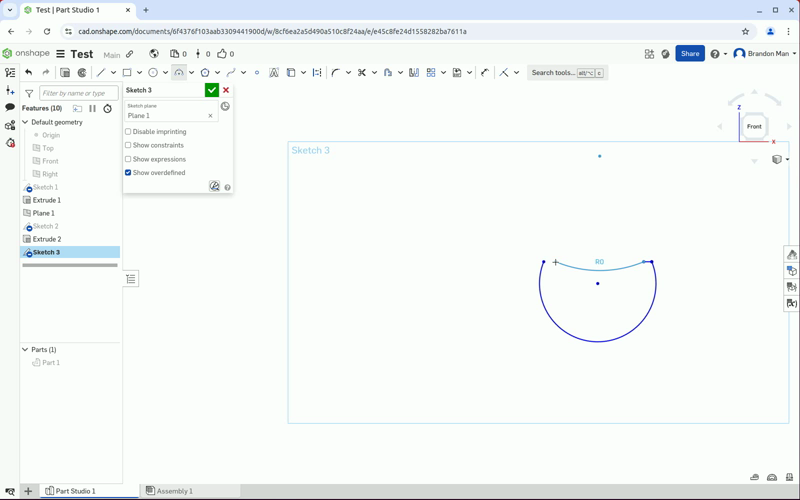
scroll(-6)
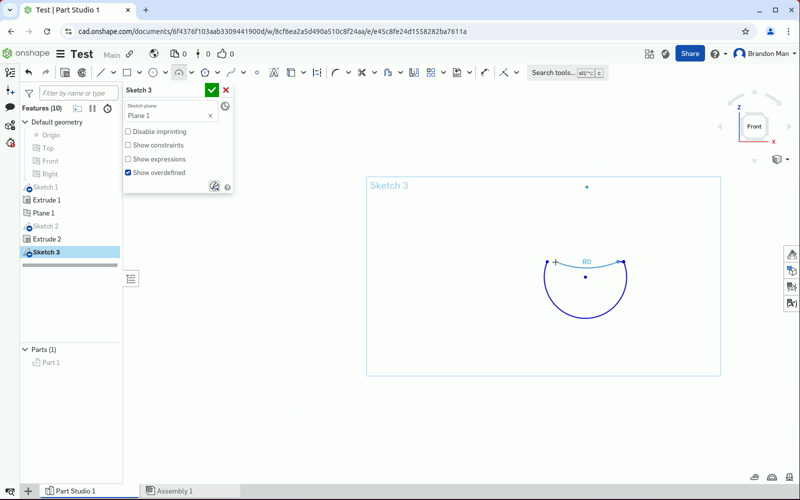
scroll(-6)
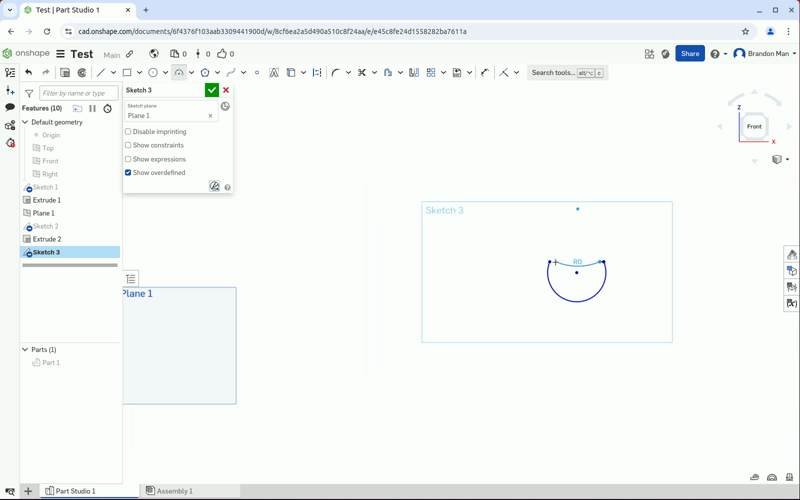
scroll(-6)
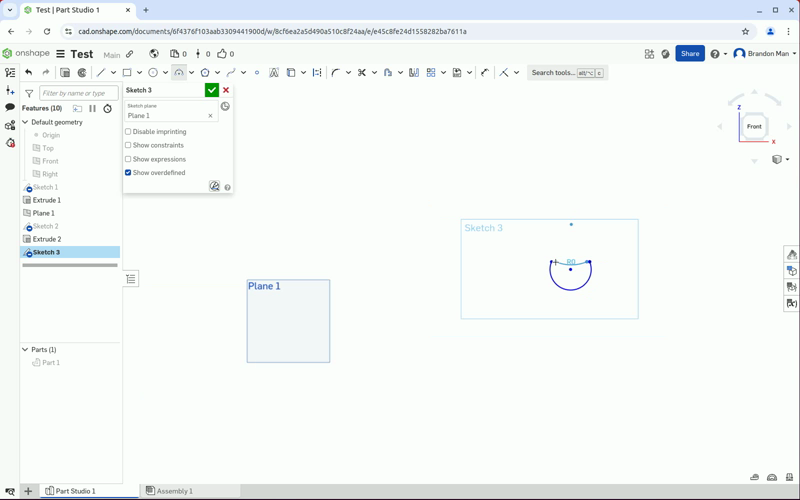
scroll(-6)
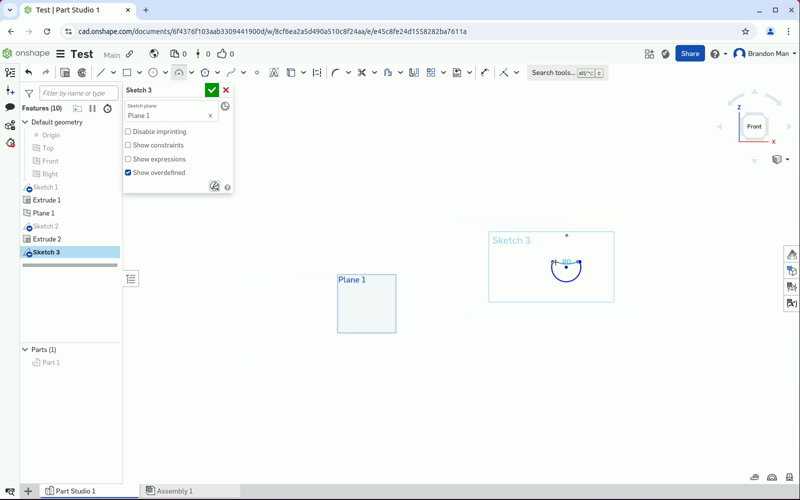
scroll(-6)
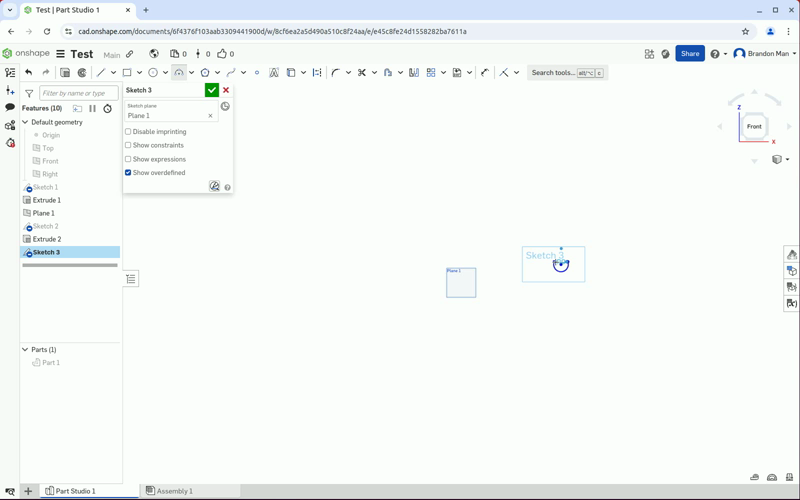
mouse_move(561, 270)
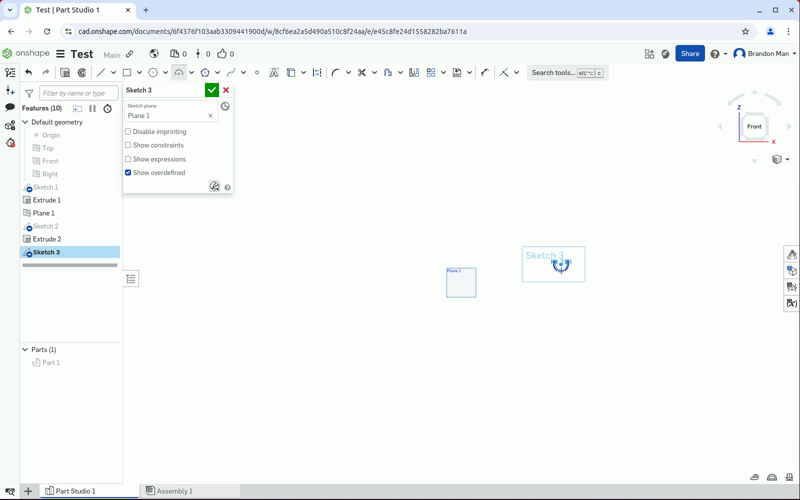
scroll(6)
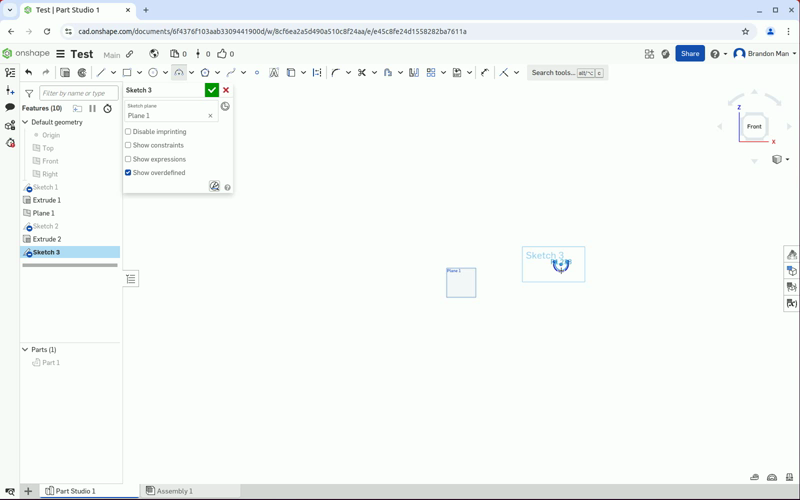
scroll(6)
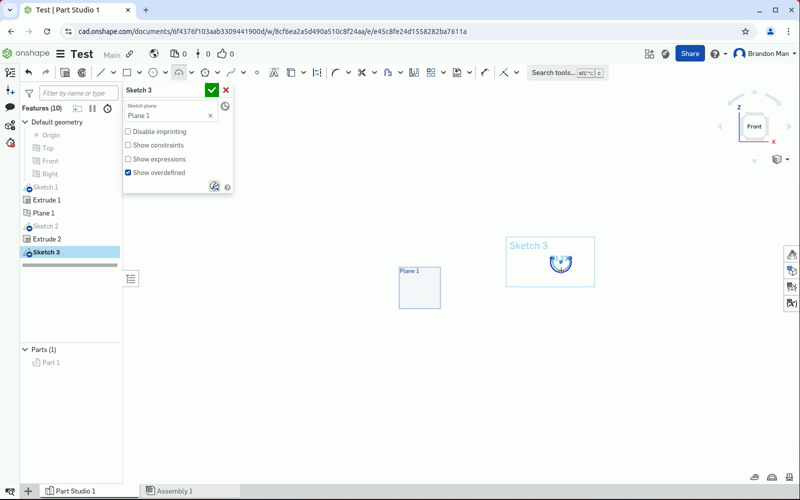
scroll(6)
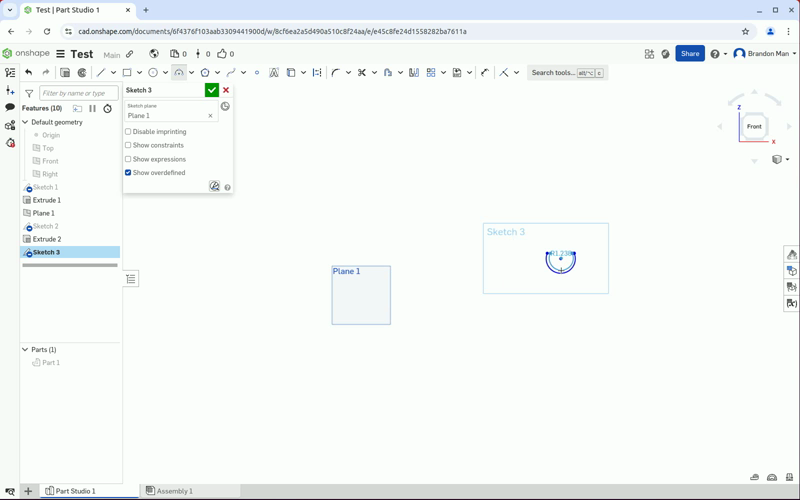
scroll(6)
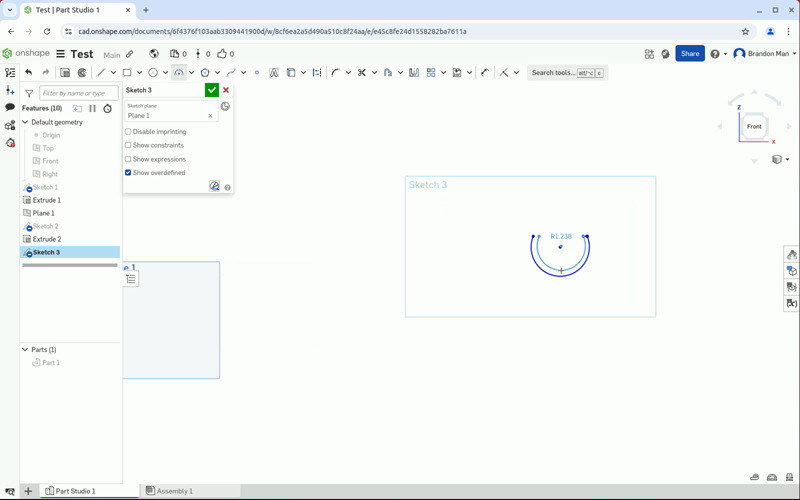
scroll(6)
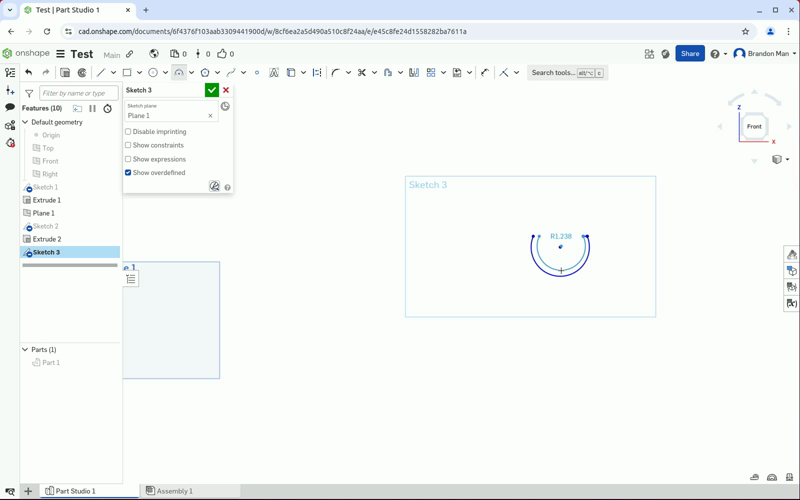
scroll(6)
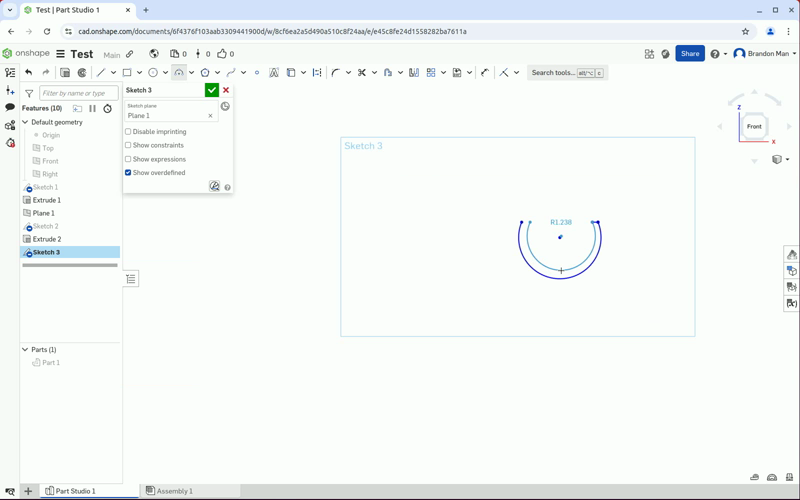
scroll(6)
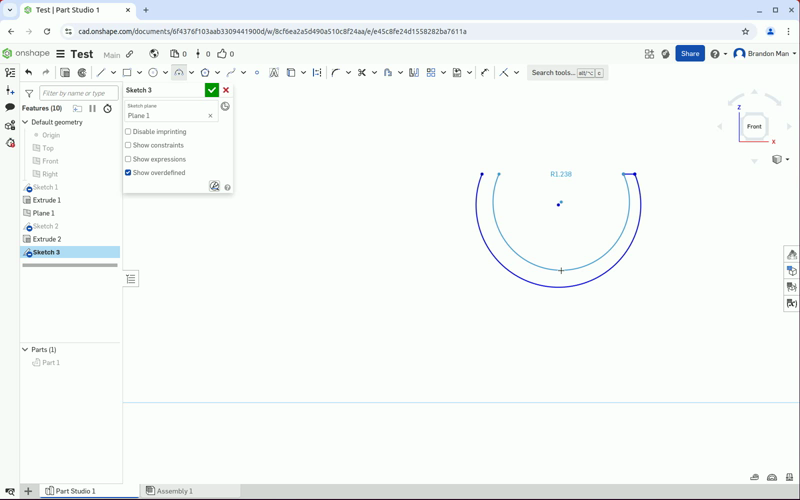
click(561, 270)
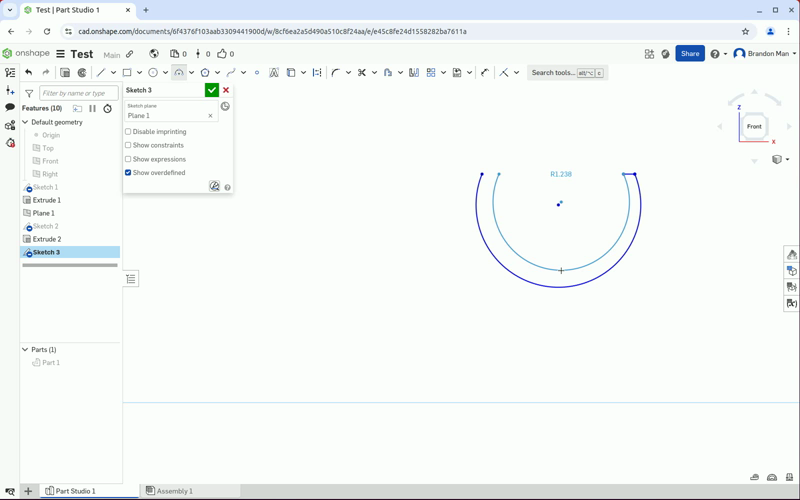
scroll(-6)
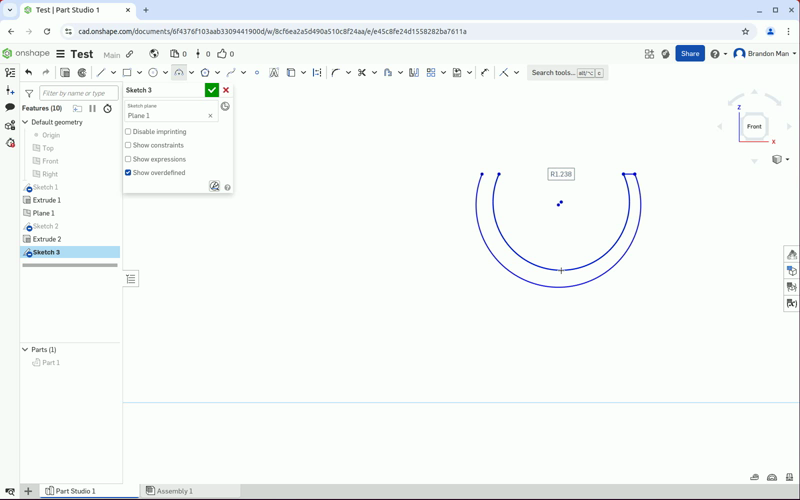
scroll(-6)
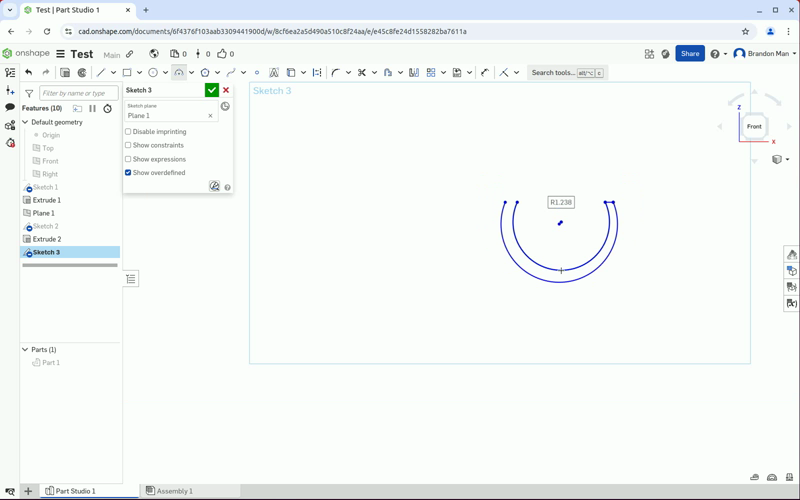
scroll(-6)
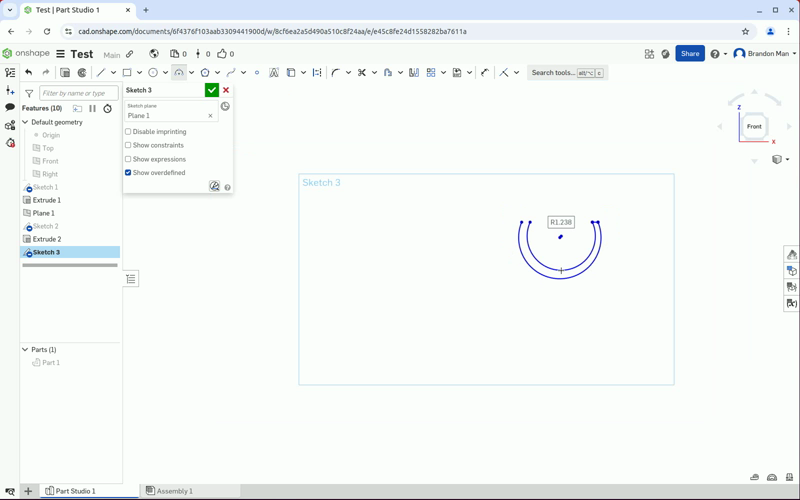
scroll(-6)
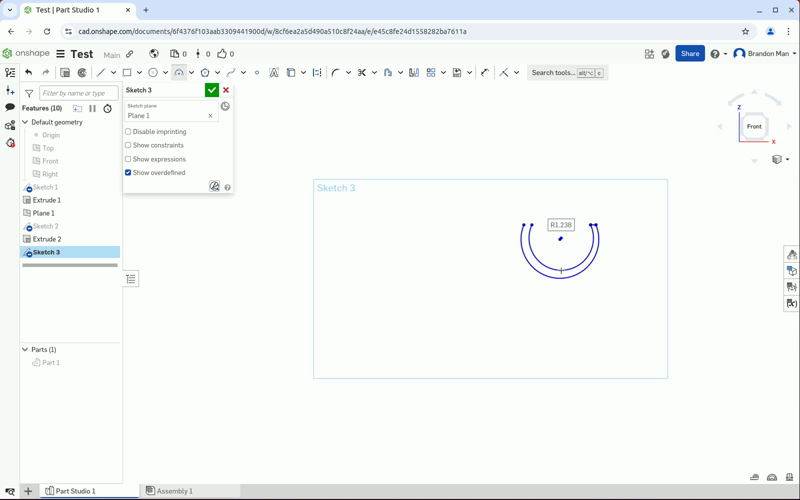
scroll(-6)
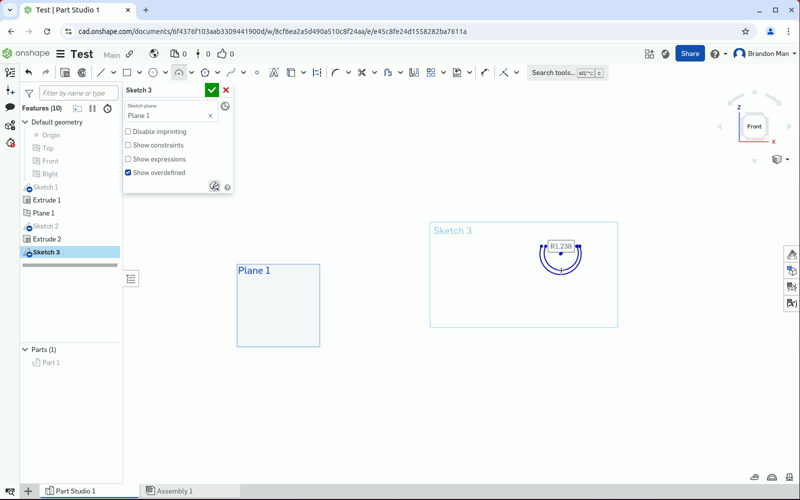
scroll(-6)
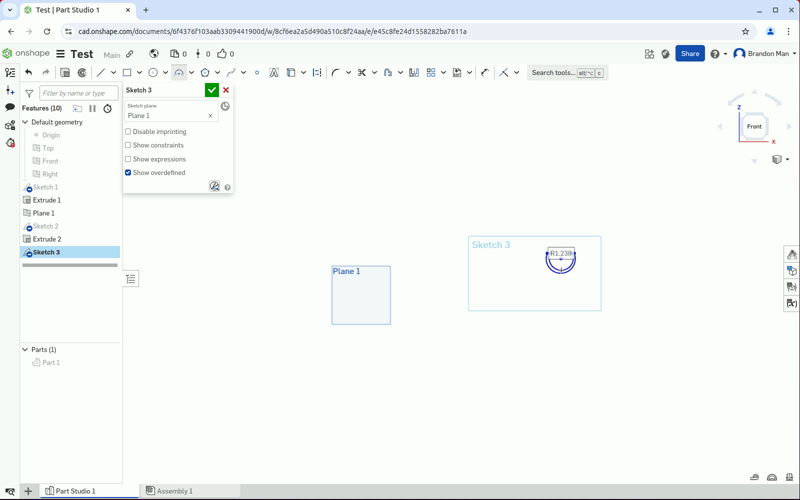
scroll(-6)
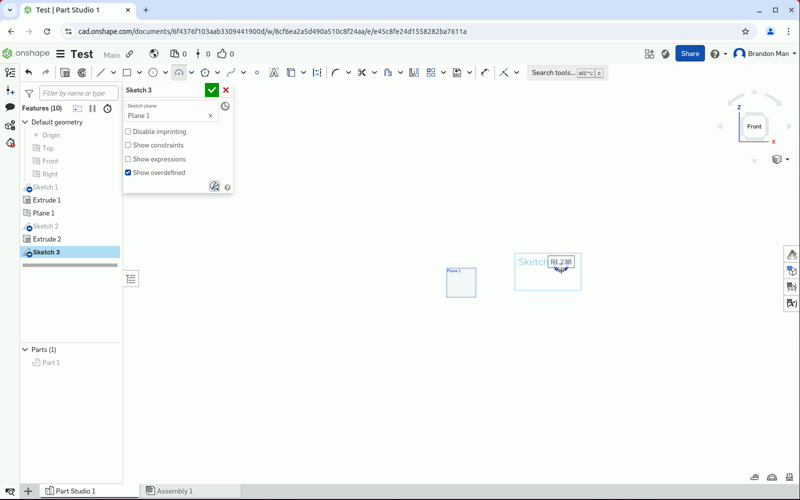
key_up(shift)
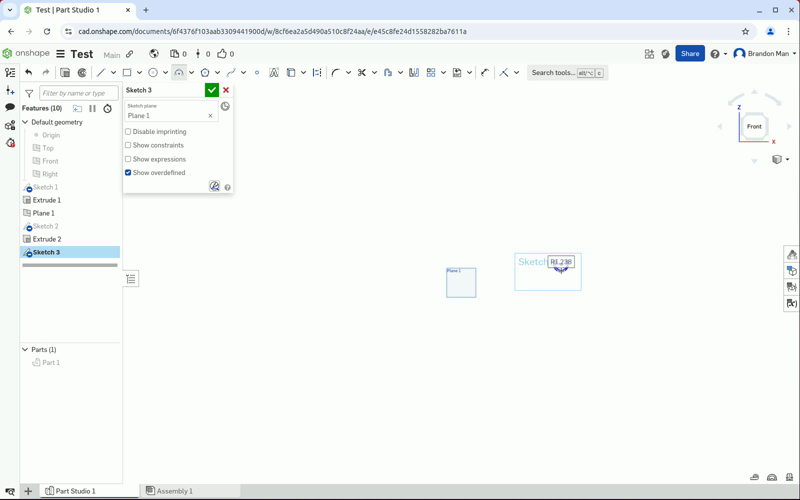
key(esc)
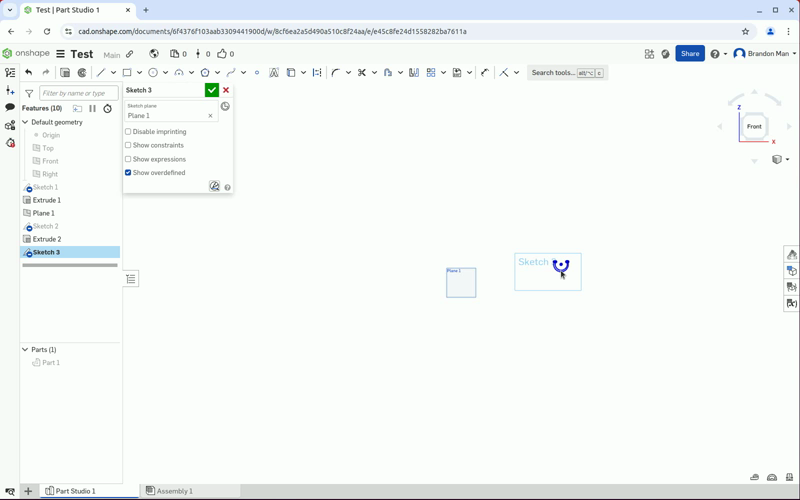
key(l)
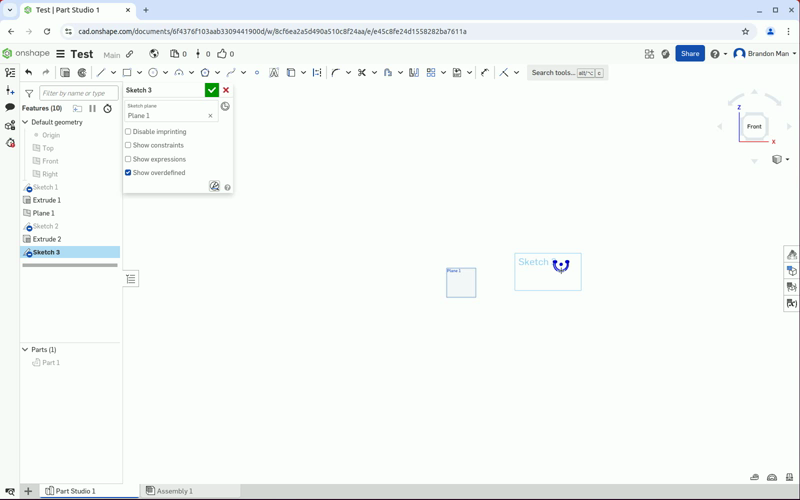
mouse_move(555, 261)
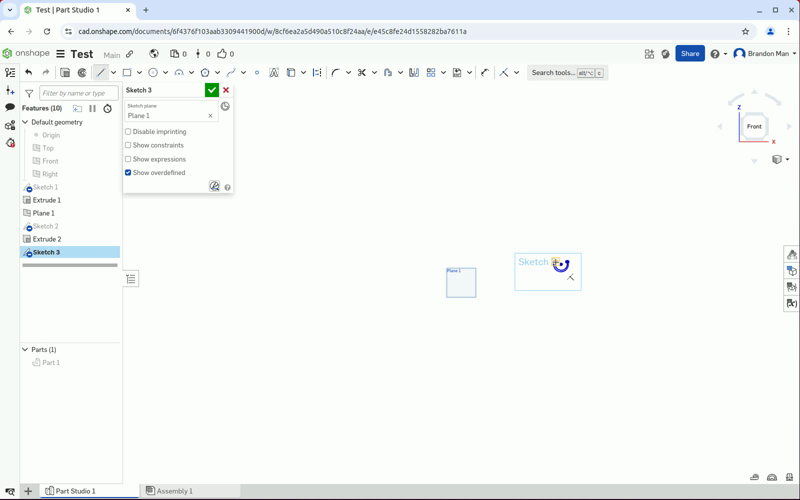
scroll(6)
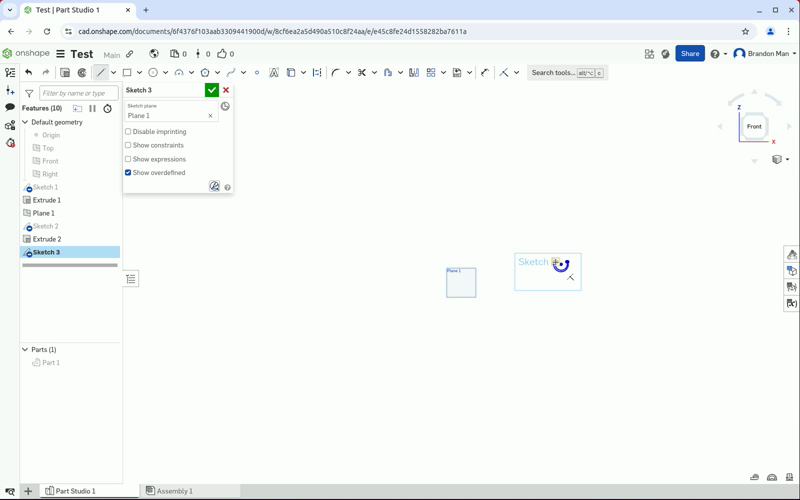
scroll(6)
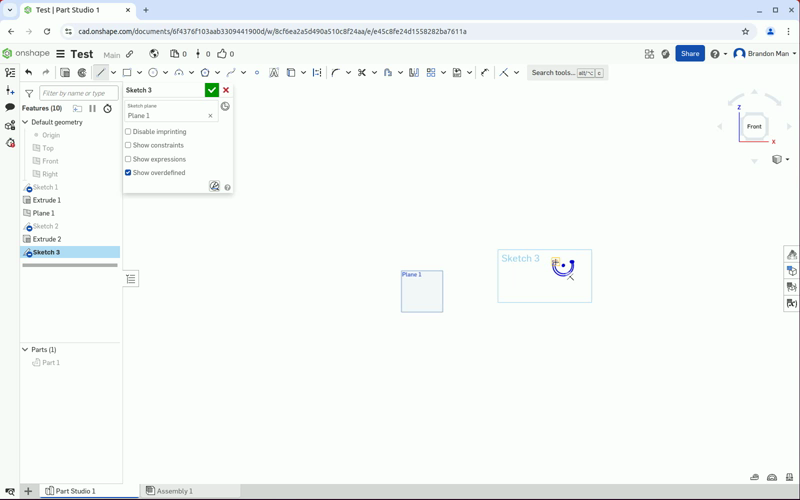
scroll(6)
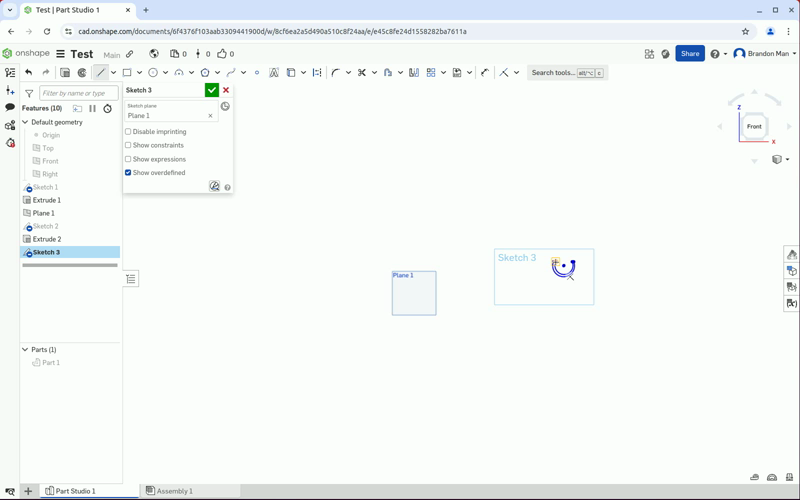
scroll(6)
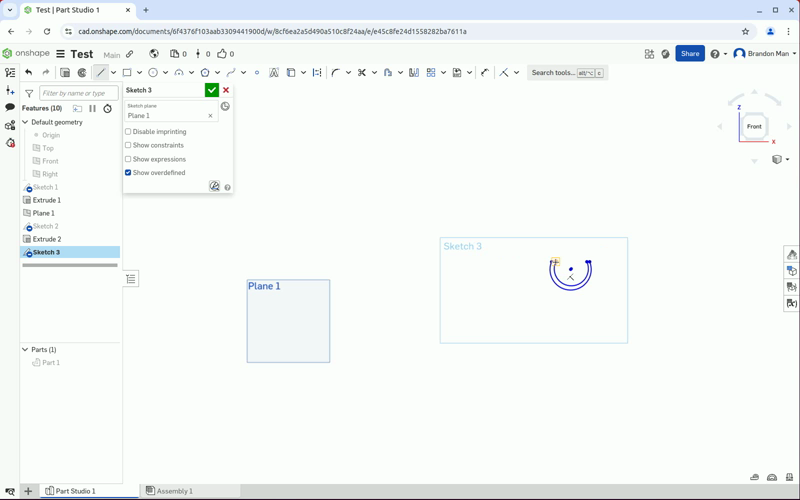
scroll(6)
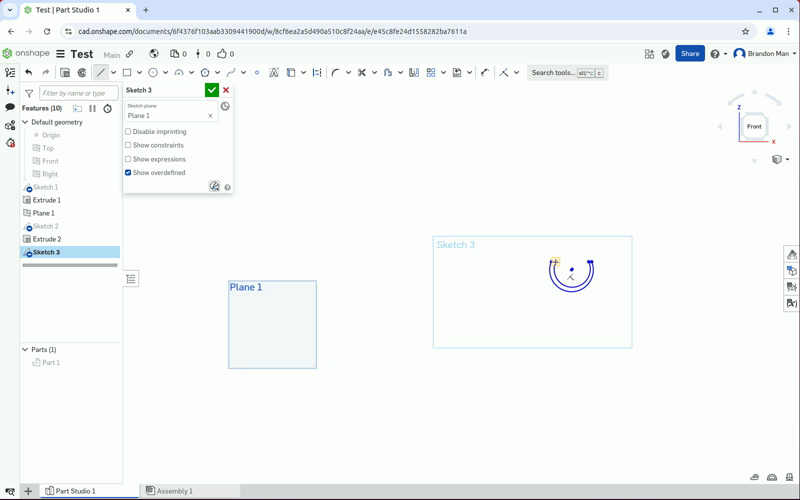
scroll(6)
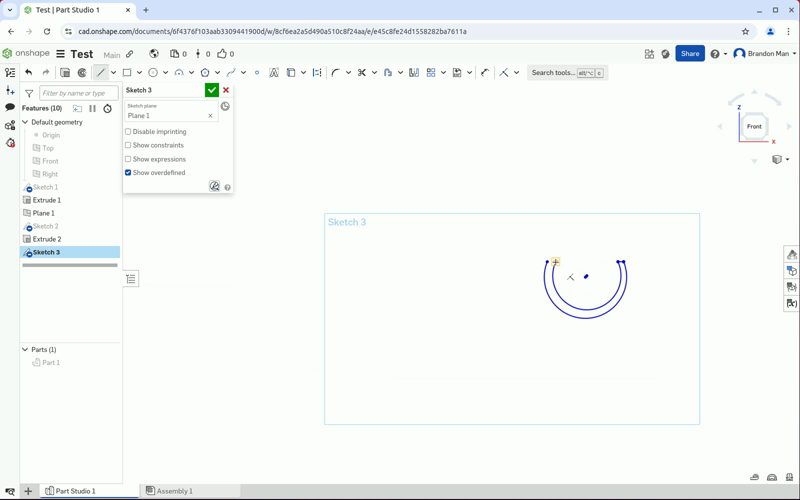
scroll(6)
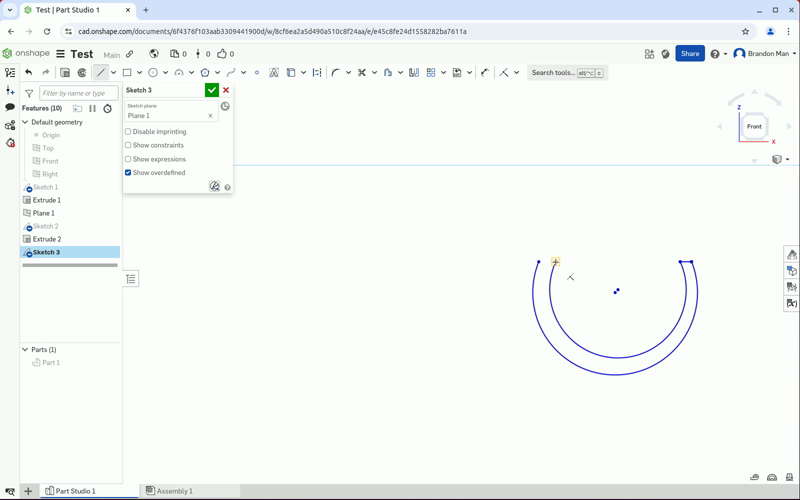
click(555, 261)
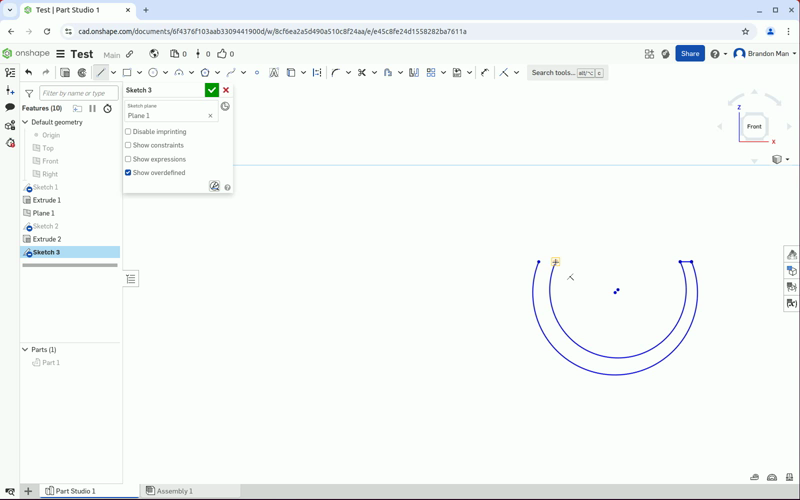
scroll(-6)
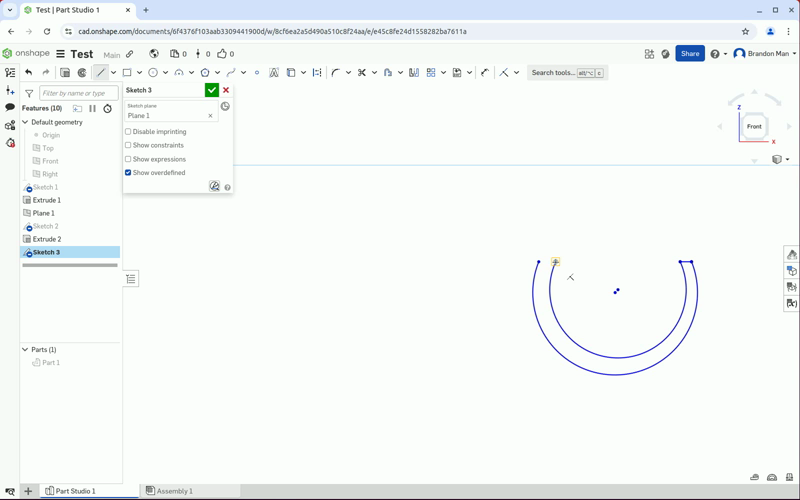
scroll(-6)
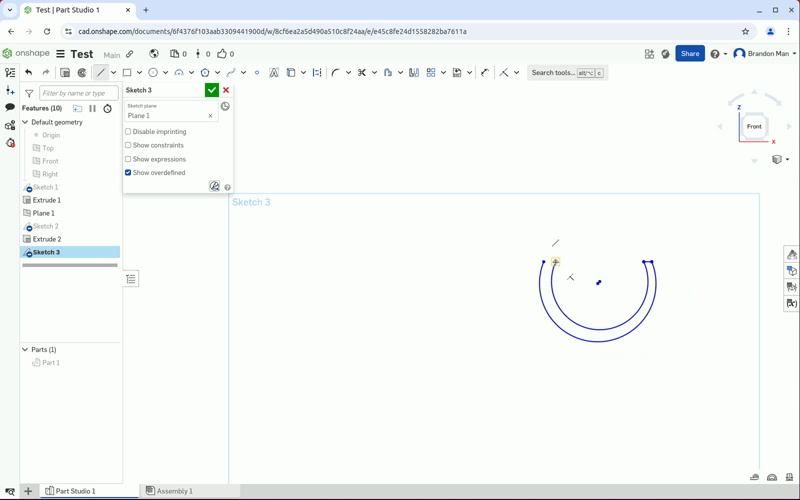
scroll(-6)
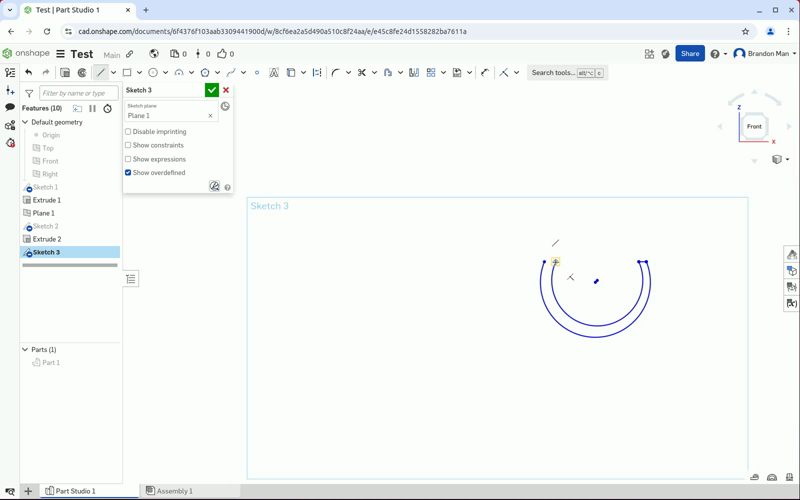
scroll(-6)
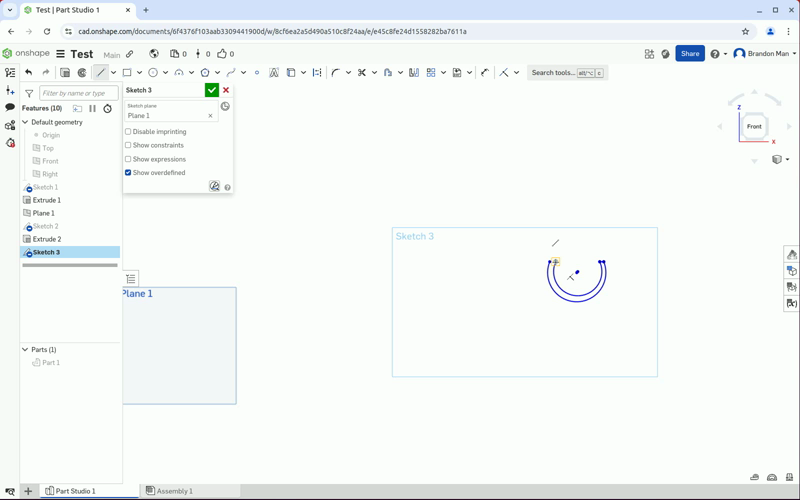
scroll(-6)
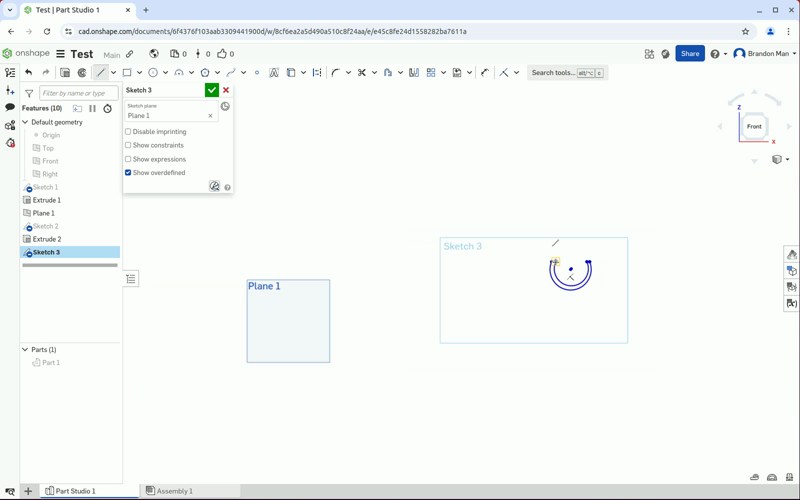
scroll(-6)
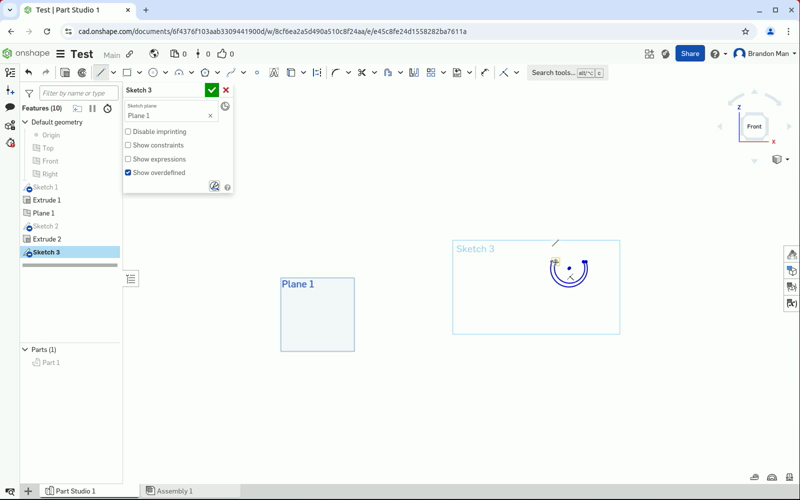
scroll(-6)
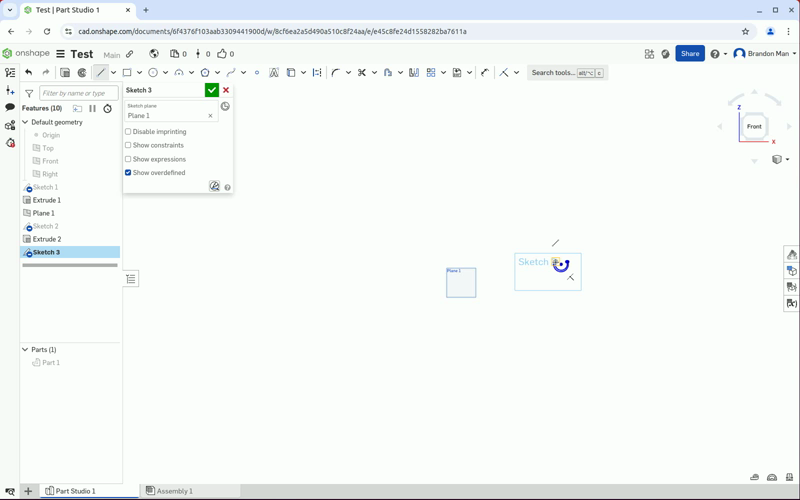
mouse_move(585, 261)
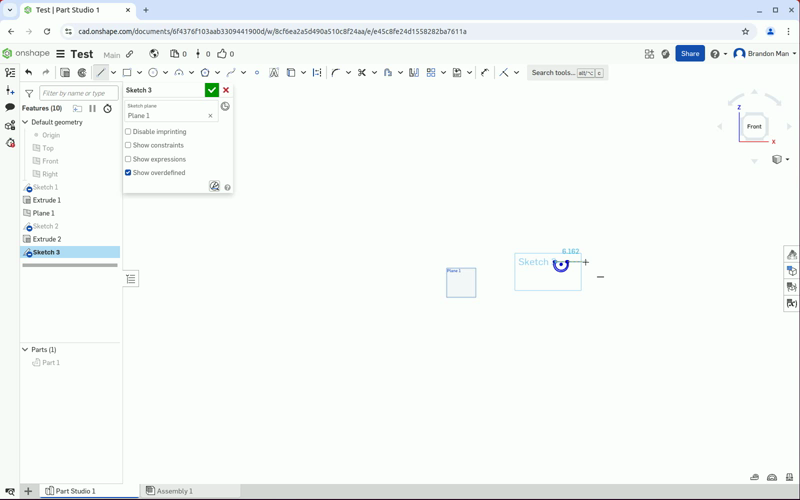
key_down(shift)
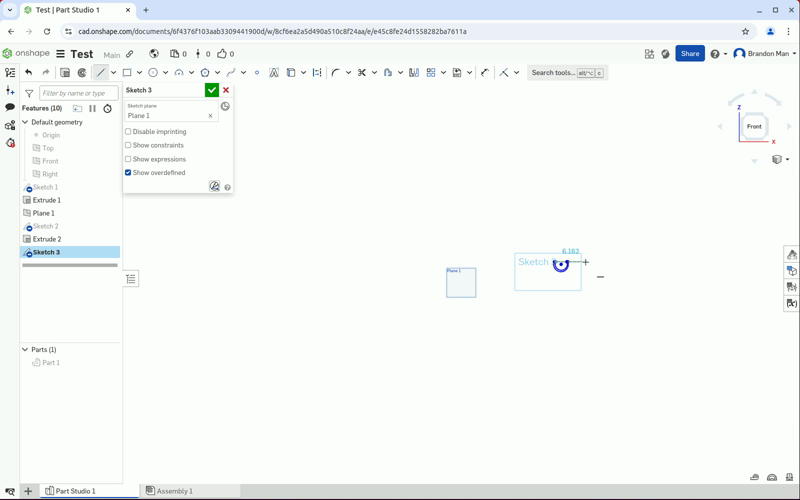
mouse_move(554, 261)
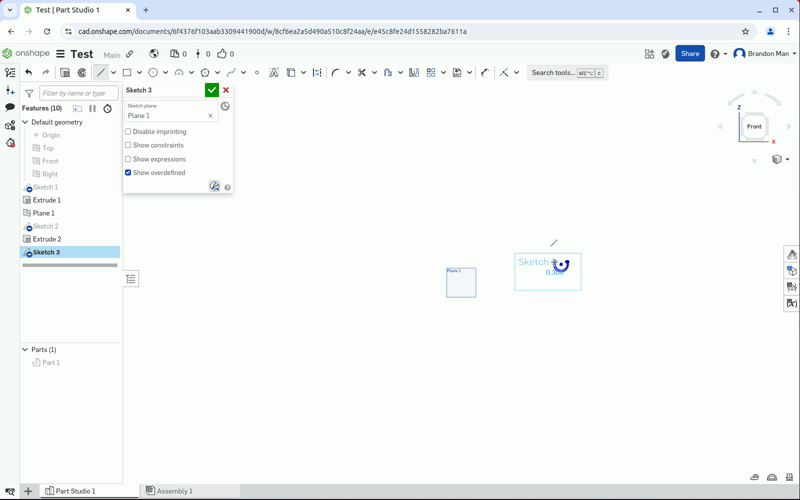
scroll(6)
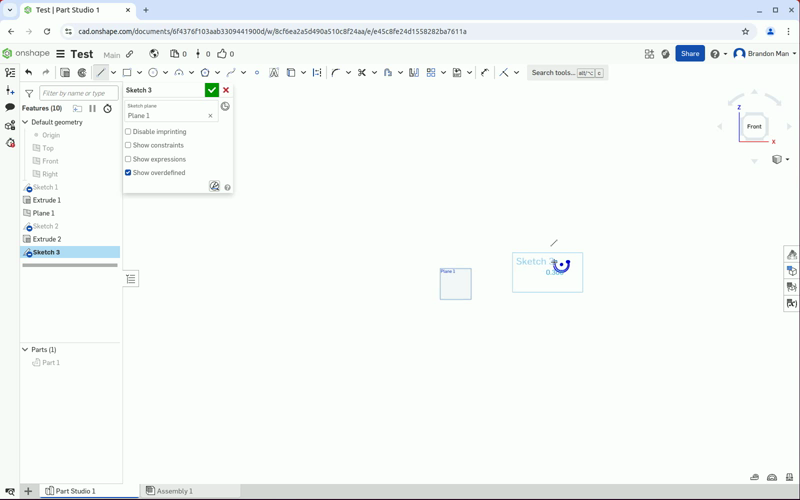
scroll(6)
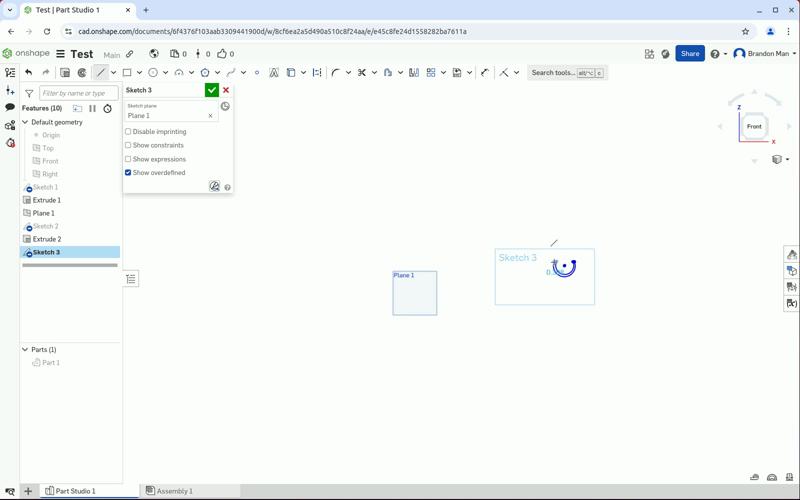
scroll(6)
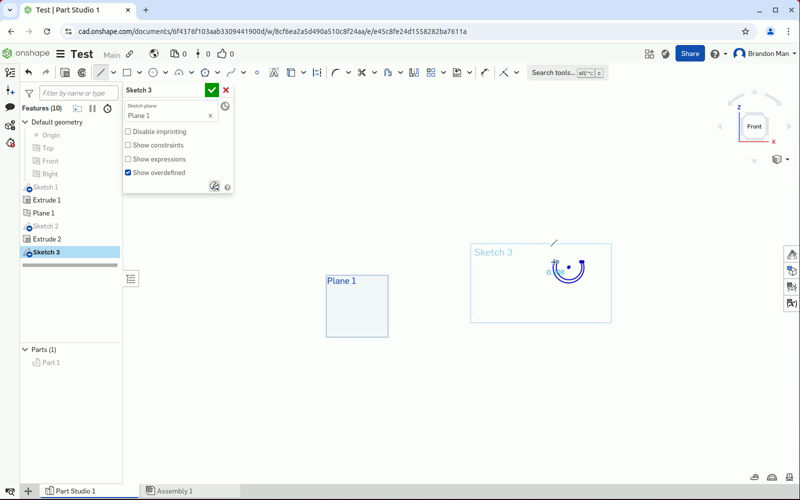
scroll(6)
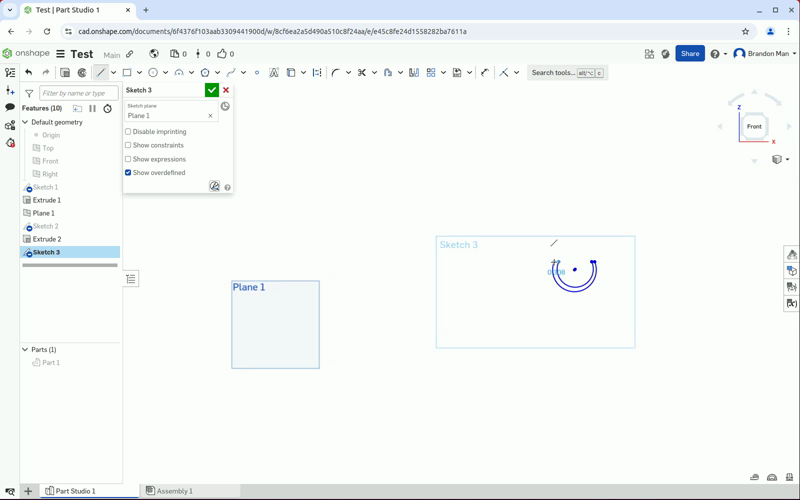
scroll(6)
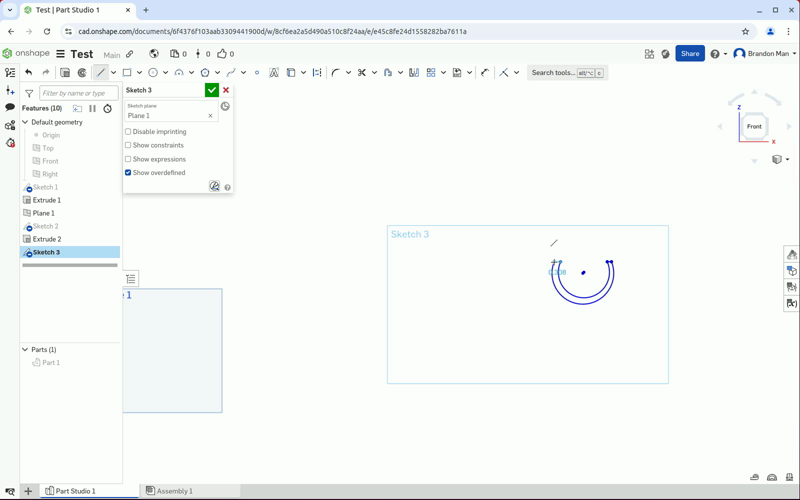
scroll(6)
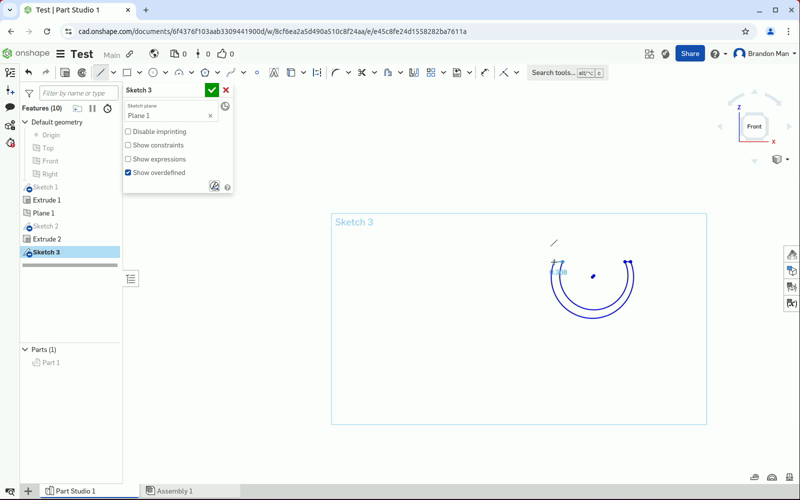
scroll(6)
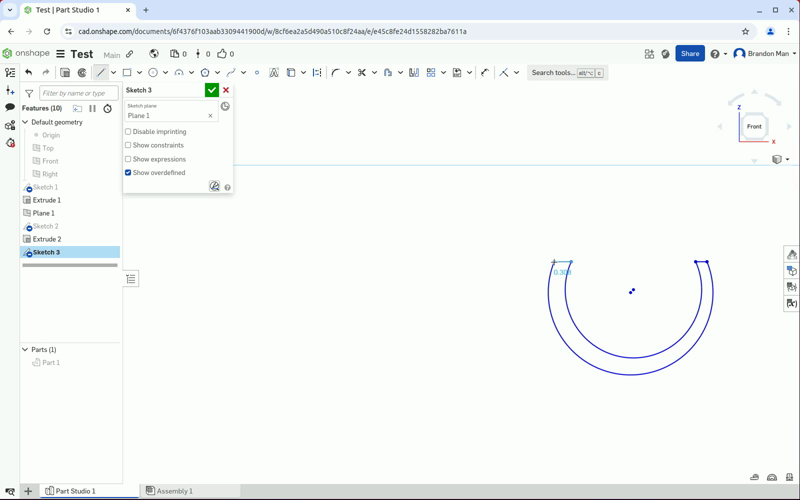
key_up(shift)
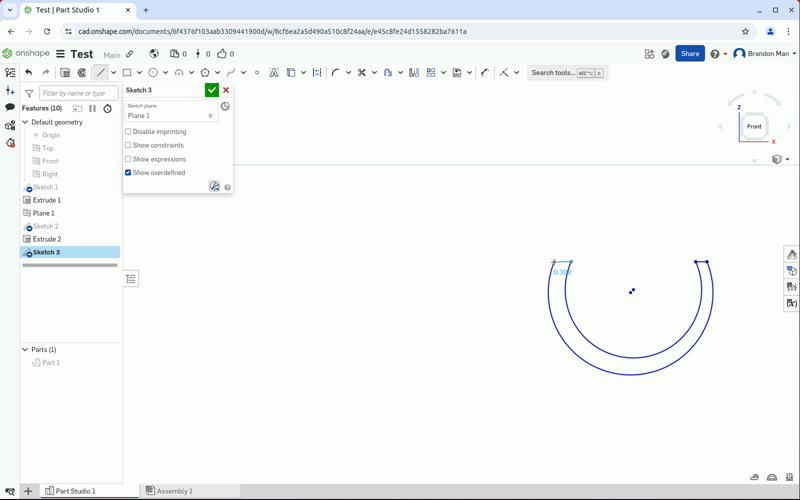
click(554, 261)
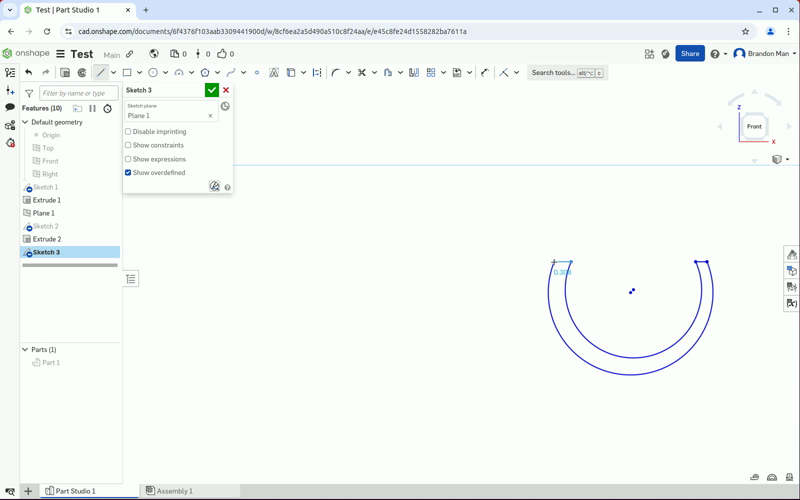
scroll(-6)
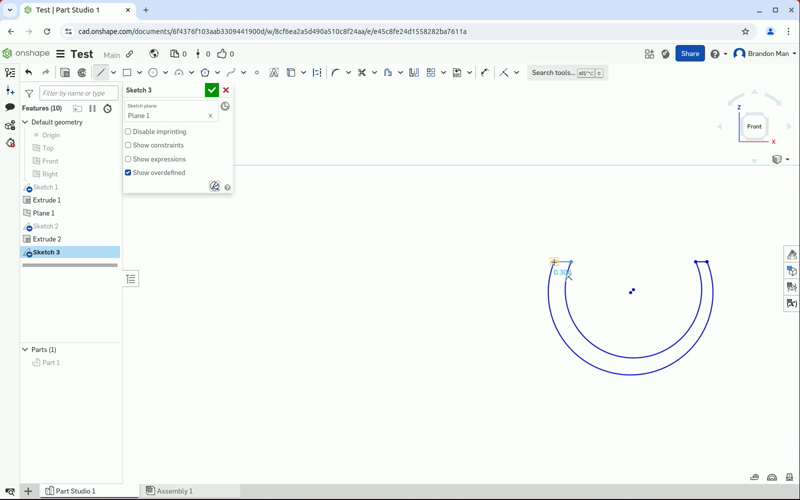
scroll(-6)
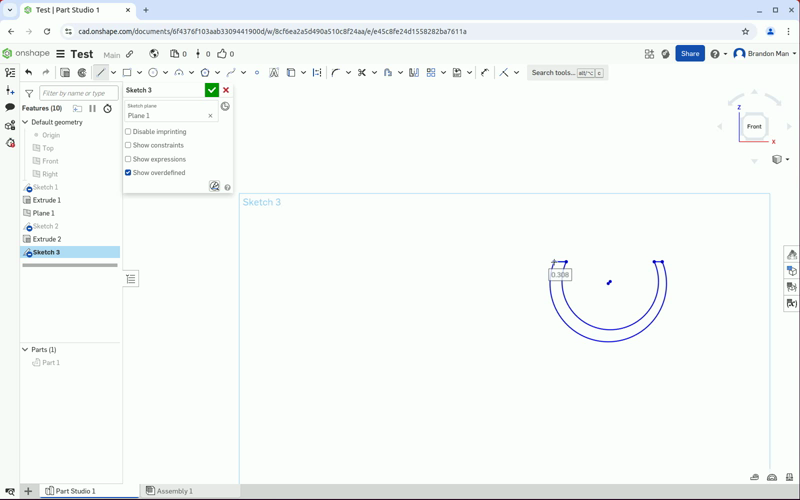
scroll(-6)
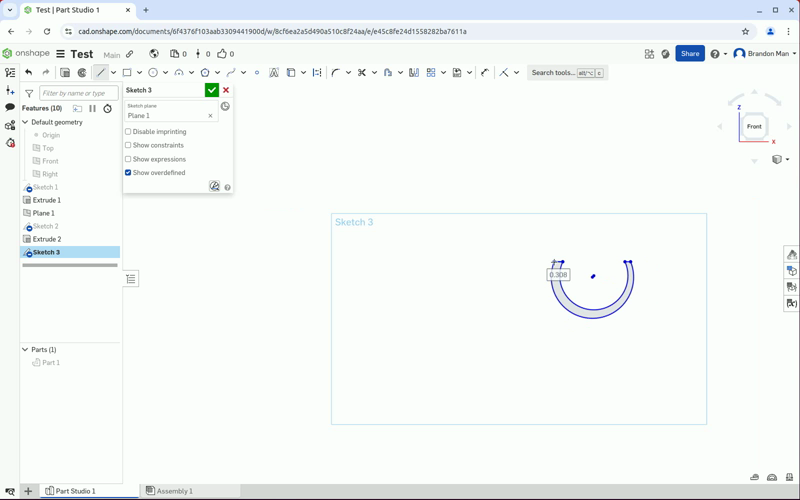
scroll(-6)
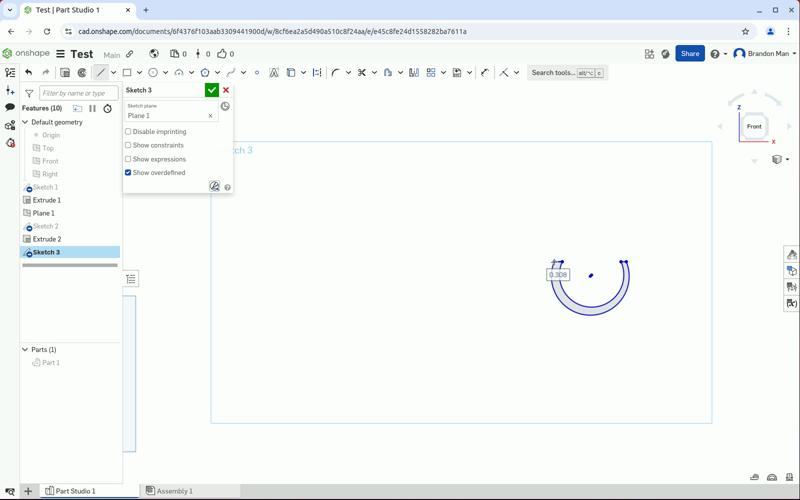
scroll(-6)
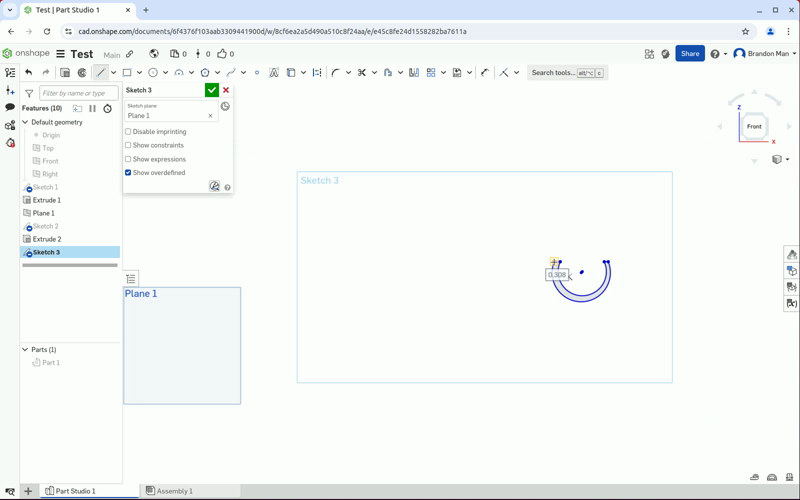
scroll(-6)
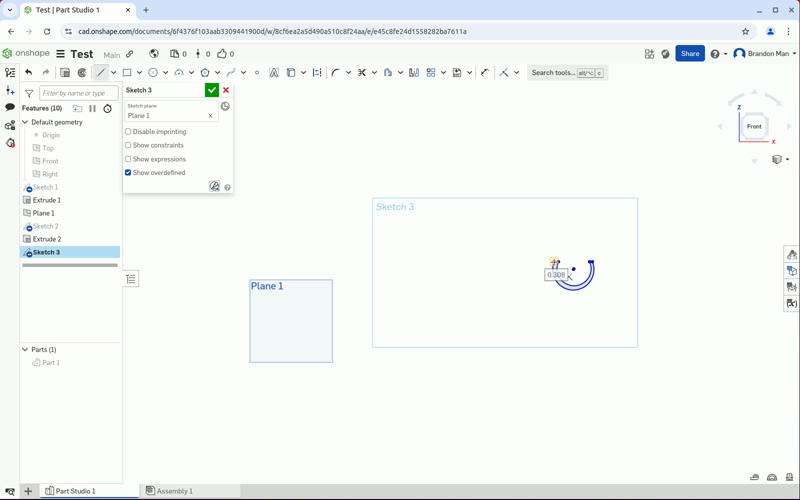
scroll(-6)
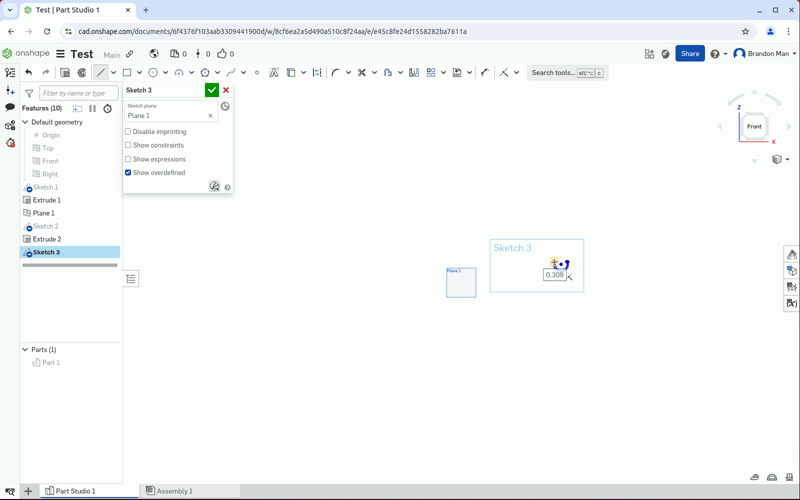
key(esc)
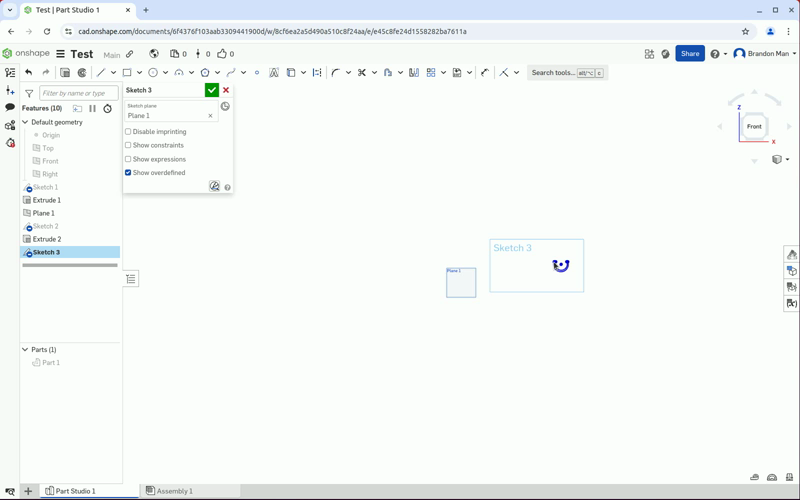
mouse_move(555, 267)
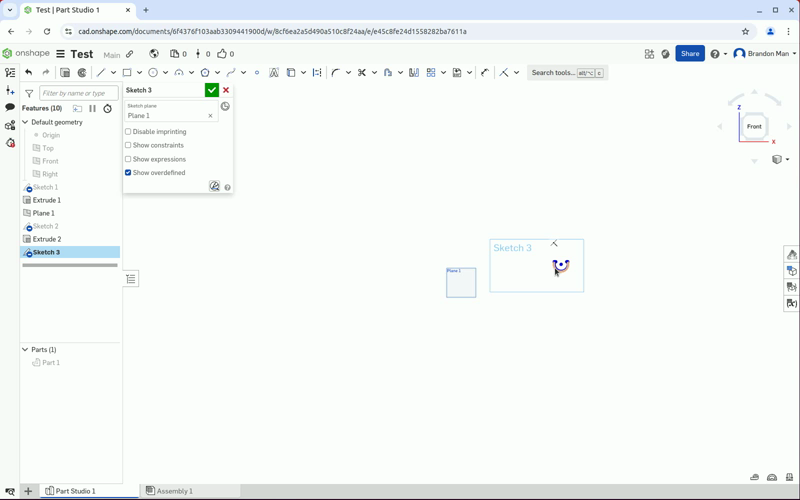
scroll(6)
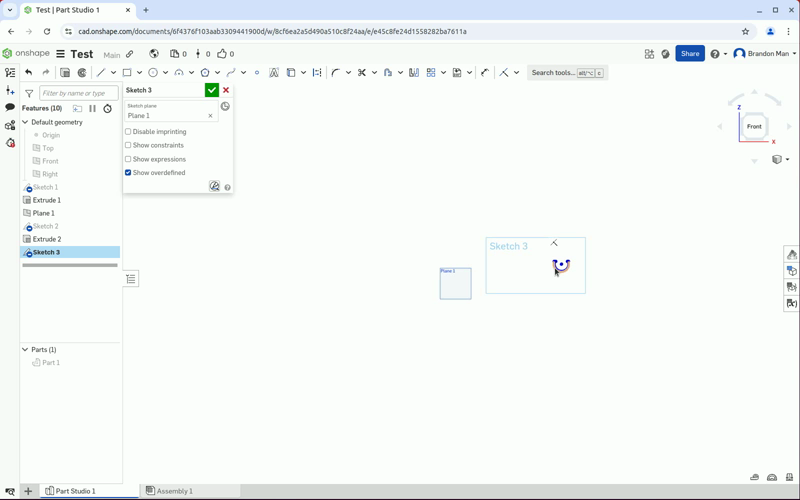
scroll(6)
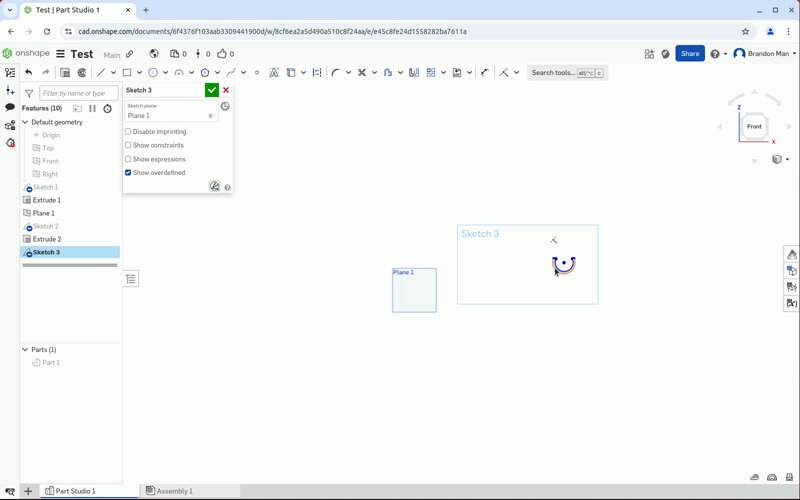
scroll(6)
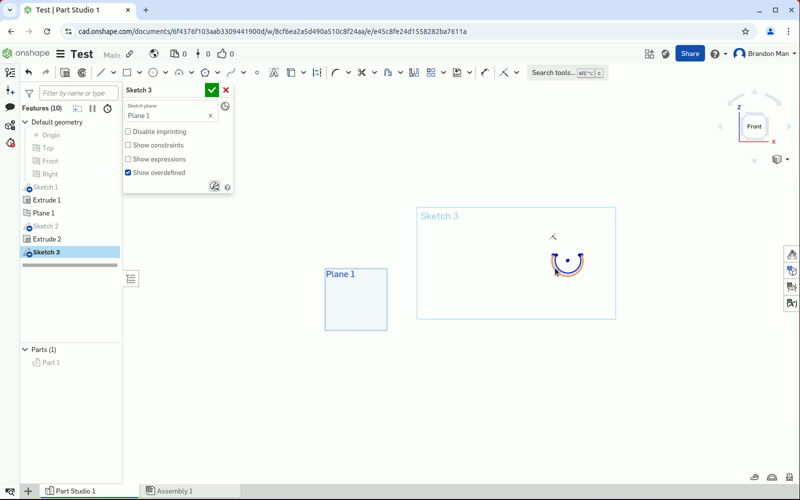
scroll(6)
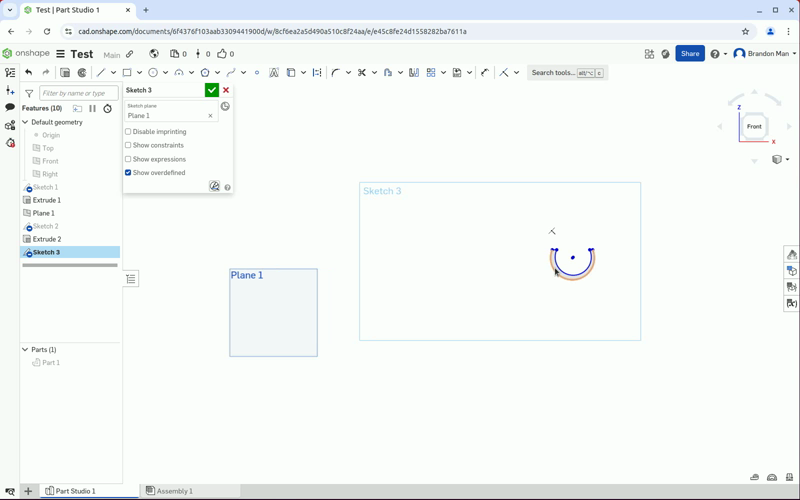
scroll(6)
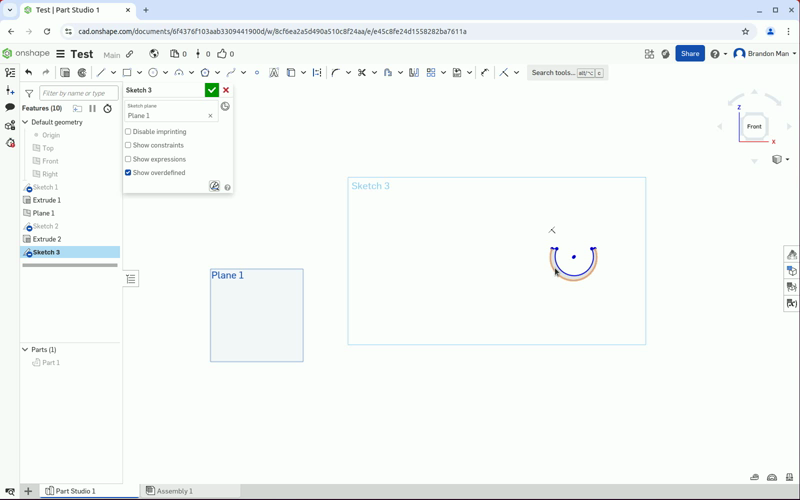
scroll(6)
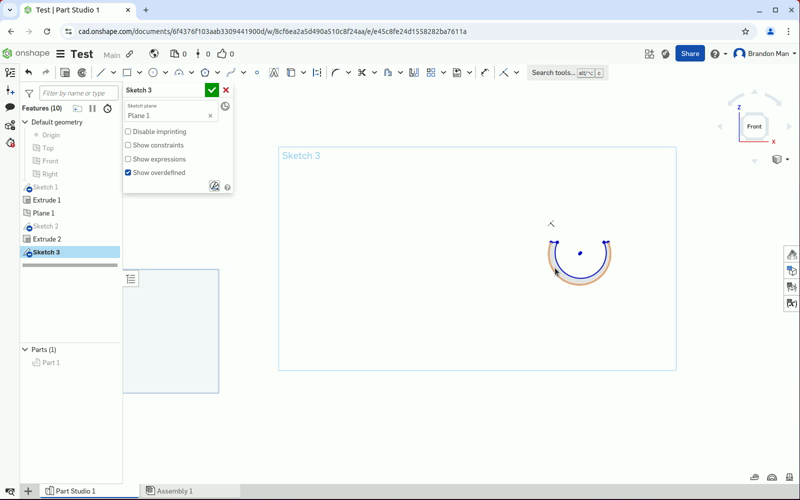
scroll(6)
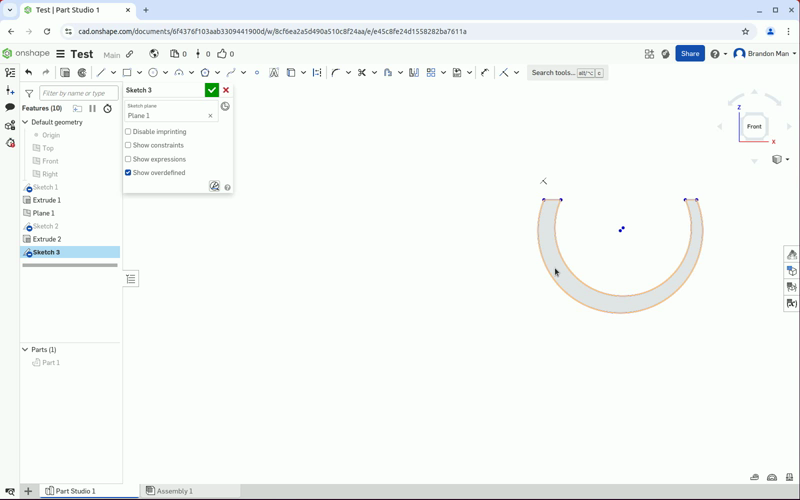
click(555, 267)
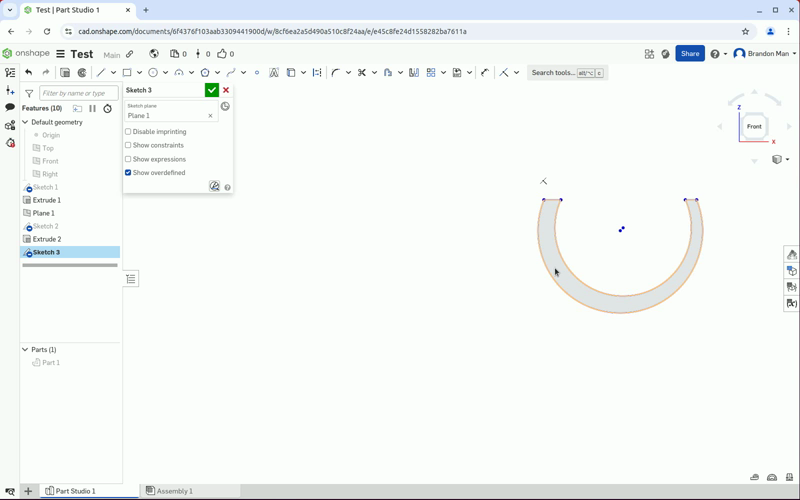
scroll(-6)
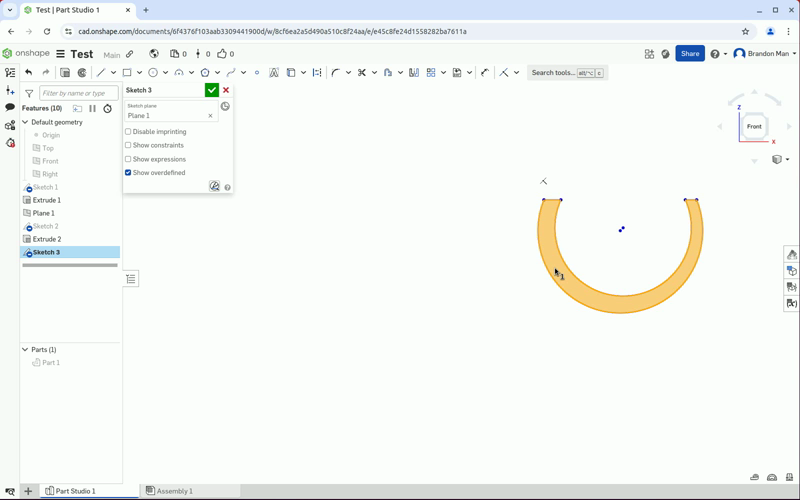
scroll(-6)
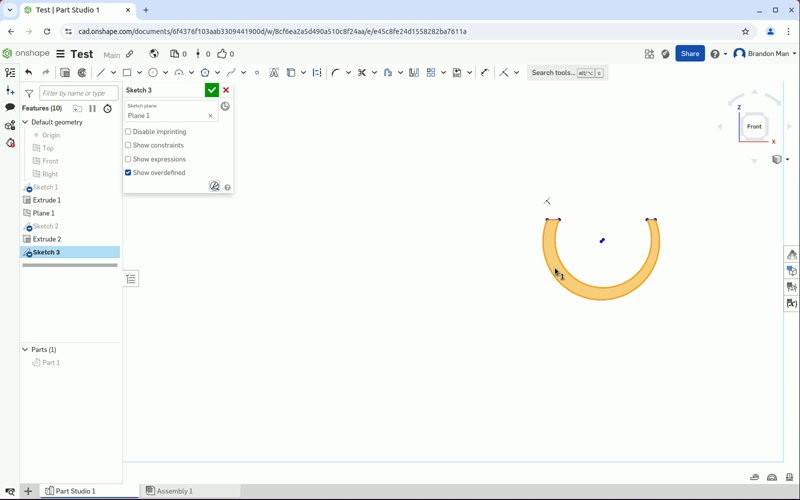
scroll(-6)
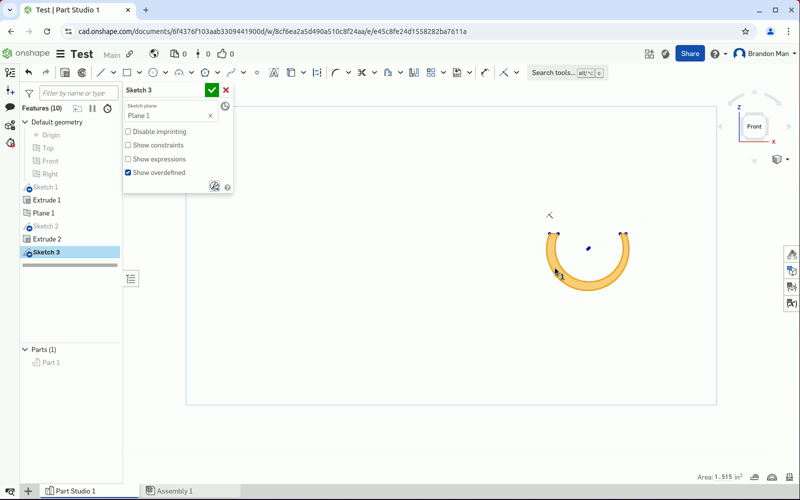
scroll(-6)
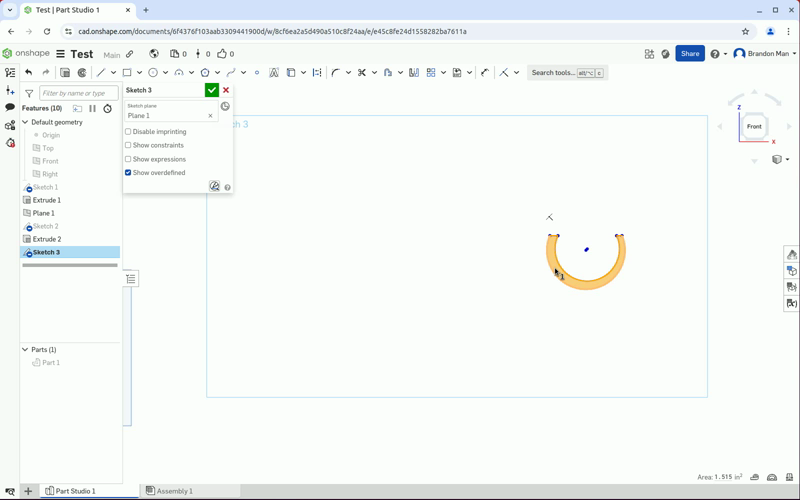
scroll(-6)
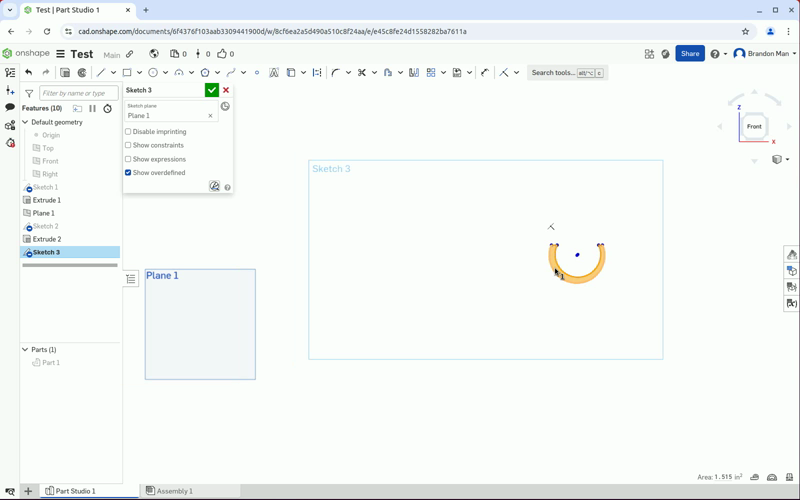
scroll(-6)
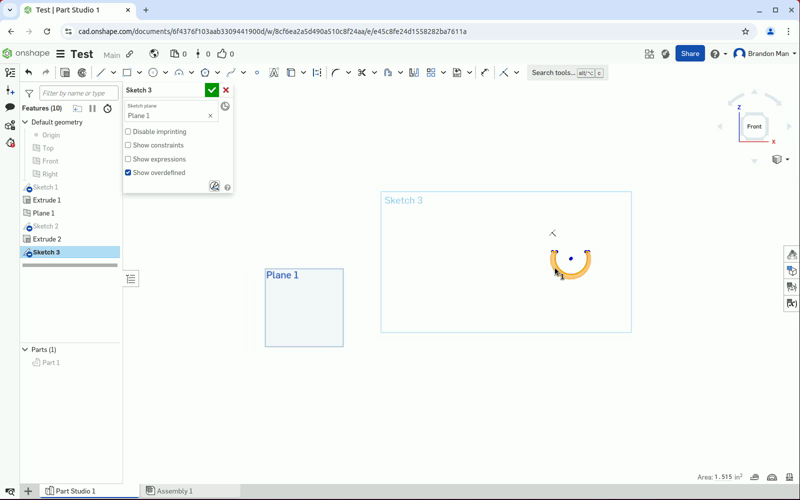
scroll(-6)
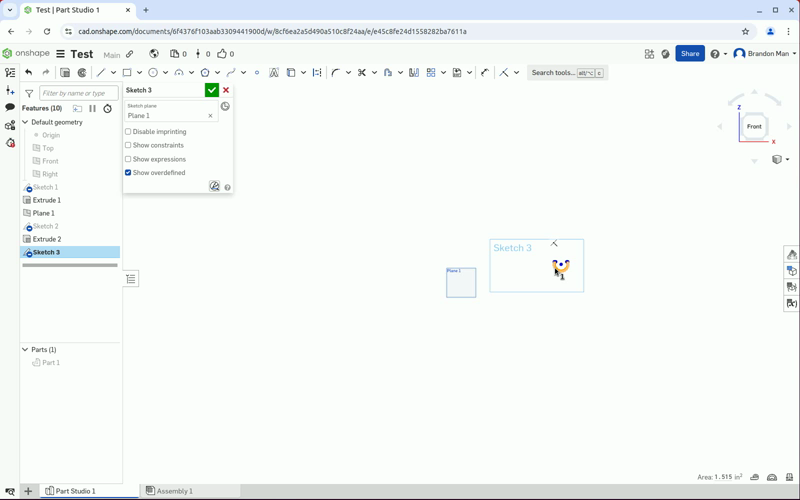
mouse_move(73, 352)
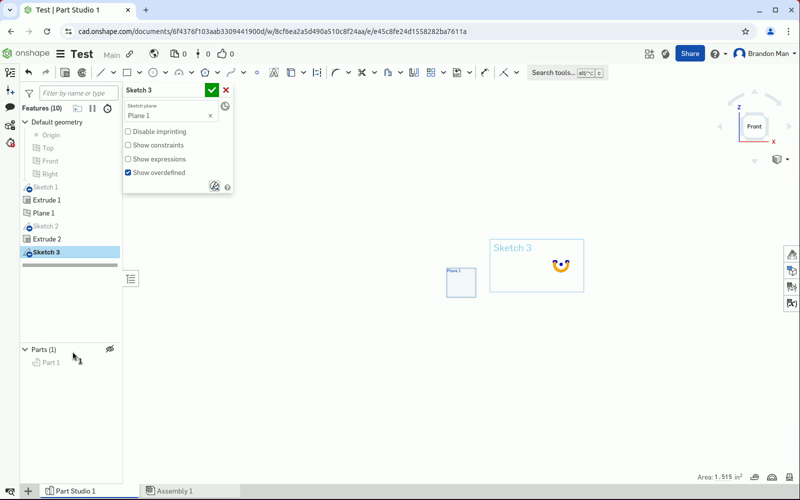
key(shift+y)
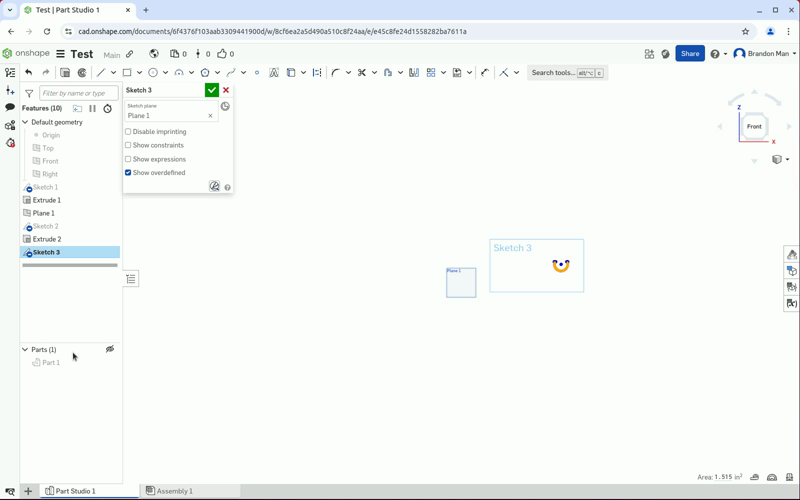
key(shift+e)
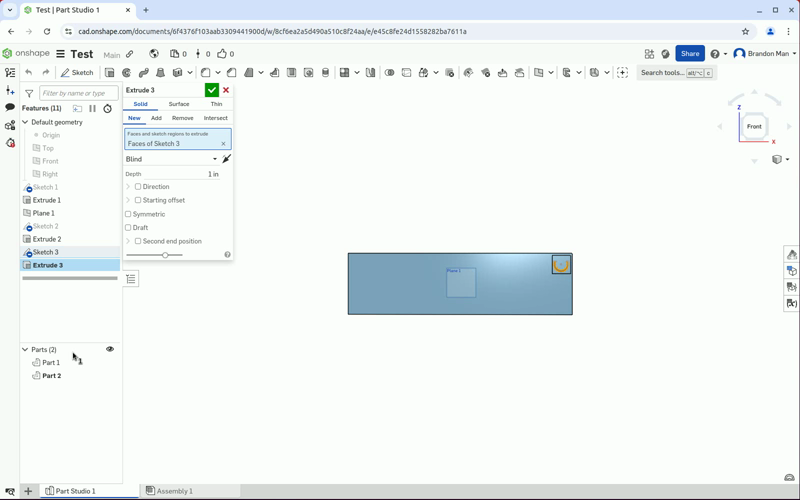
mouse_move(143, 106)
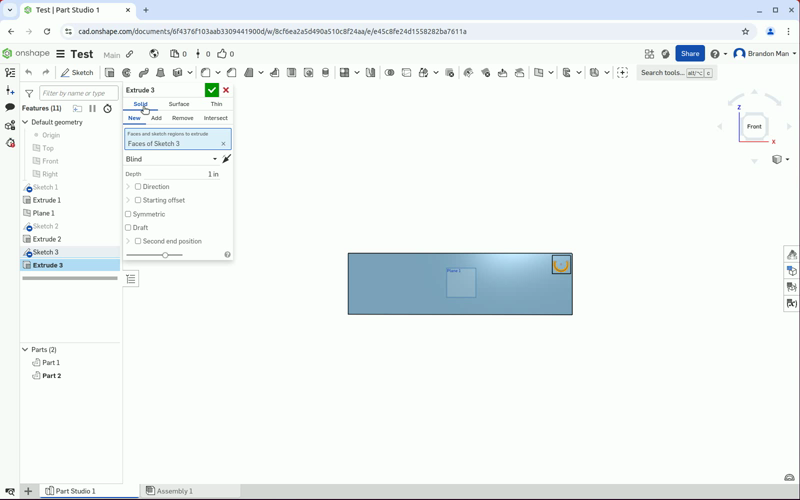
click(143, 106)
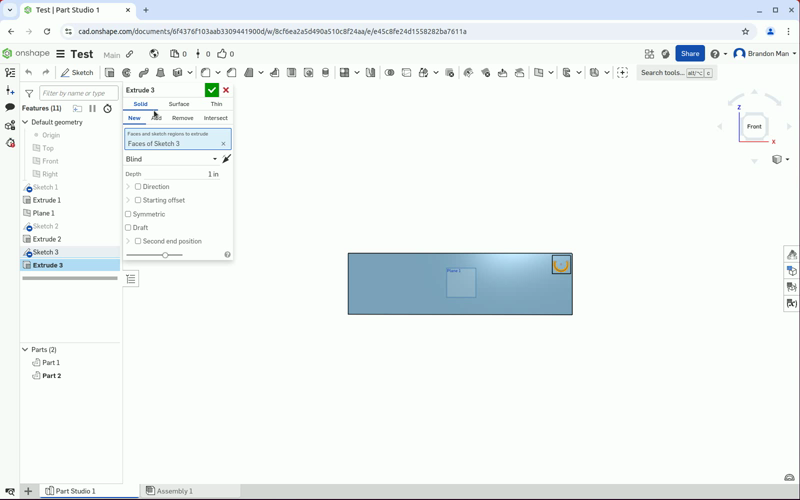
mouse_move(186, 120)
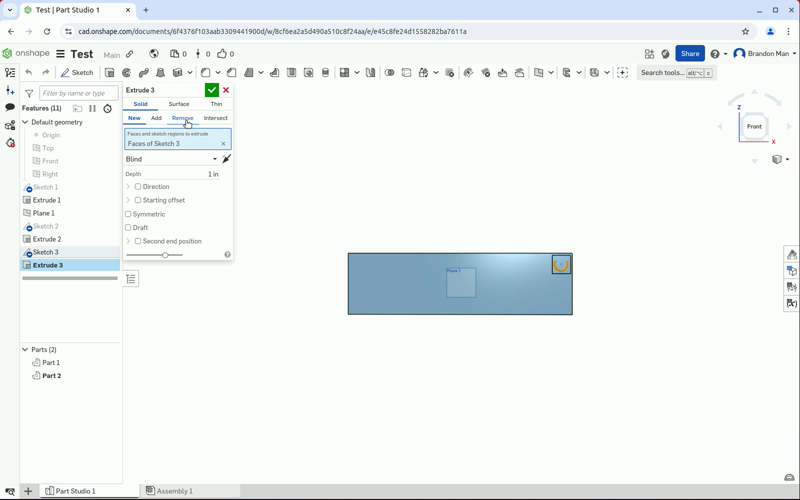
click(186, 120)
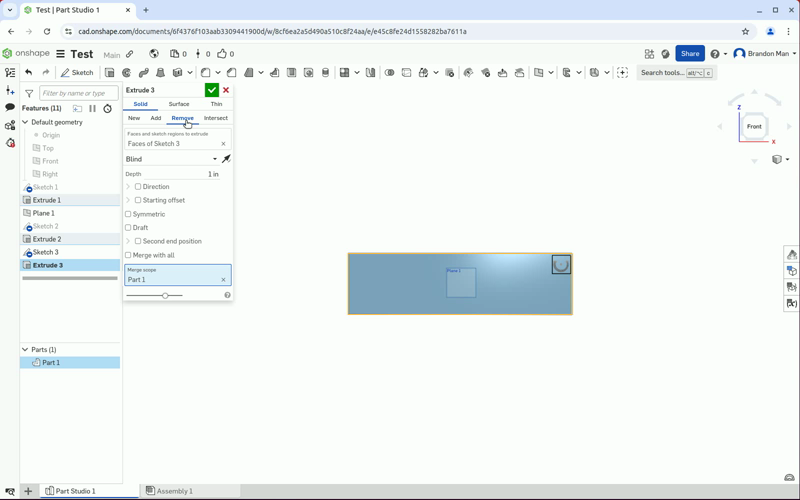
key(tab, 4)
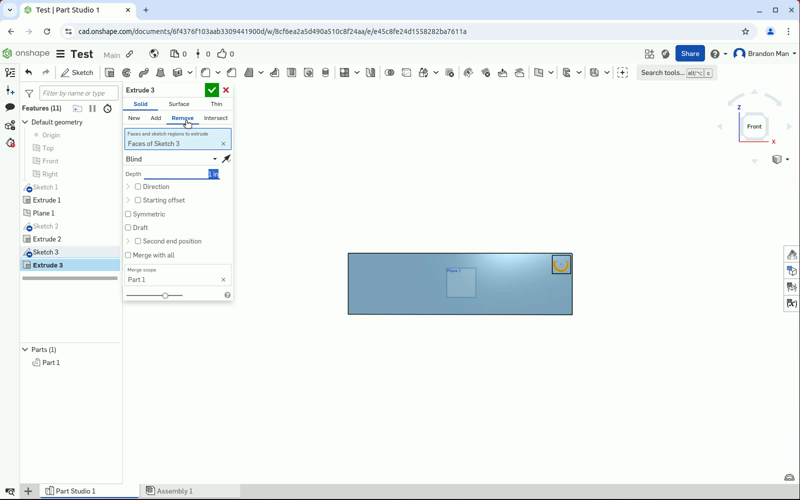
text(0.241)
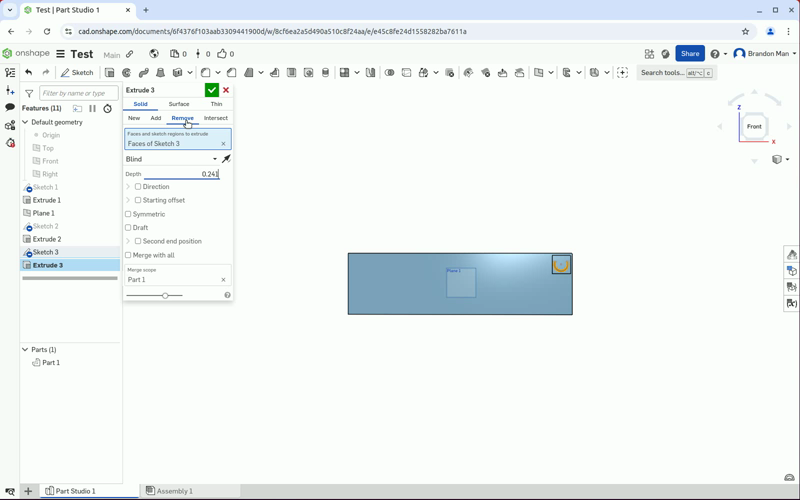
key(tab, 6)
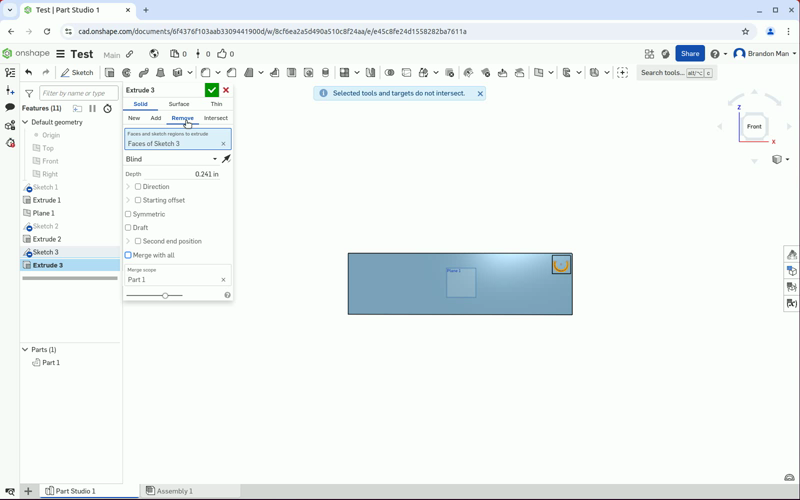
key(space)
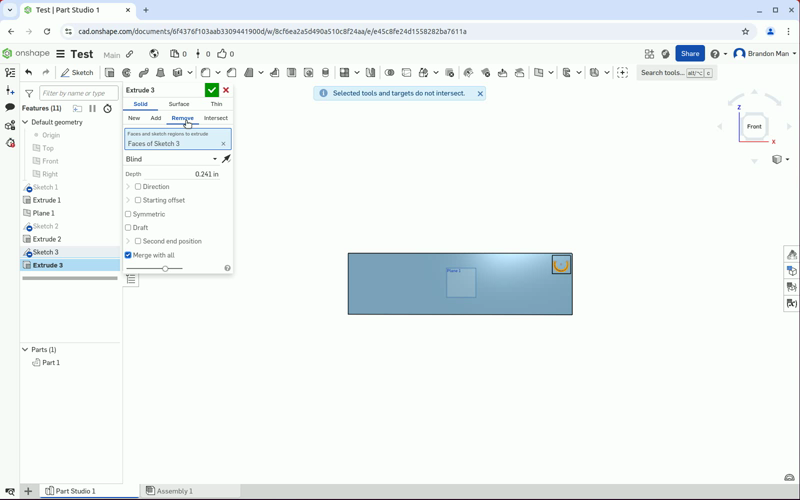
key(enter)
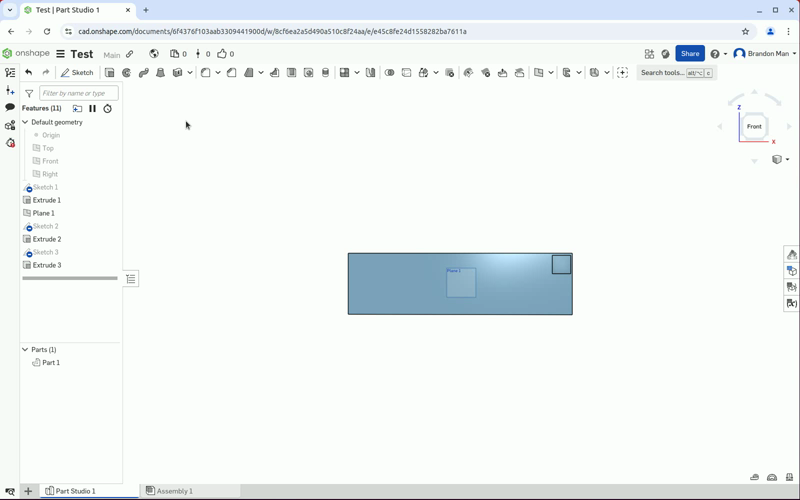
key(shift+h)
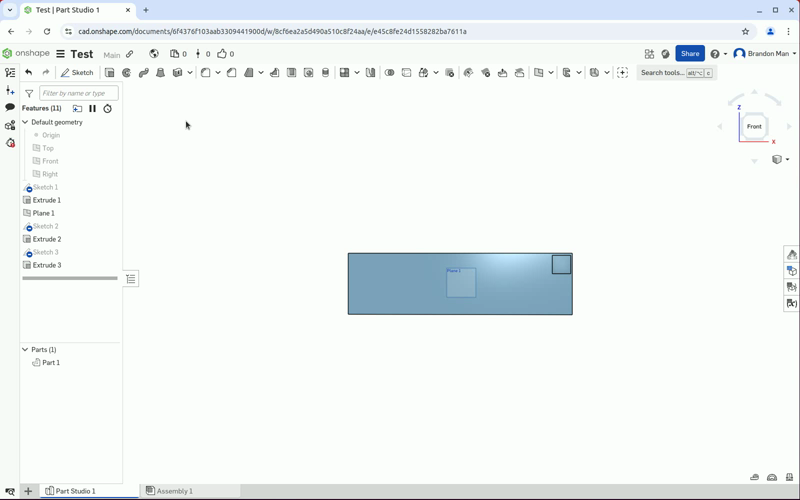
key(shift+h)
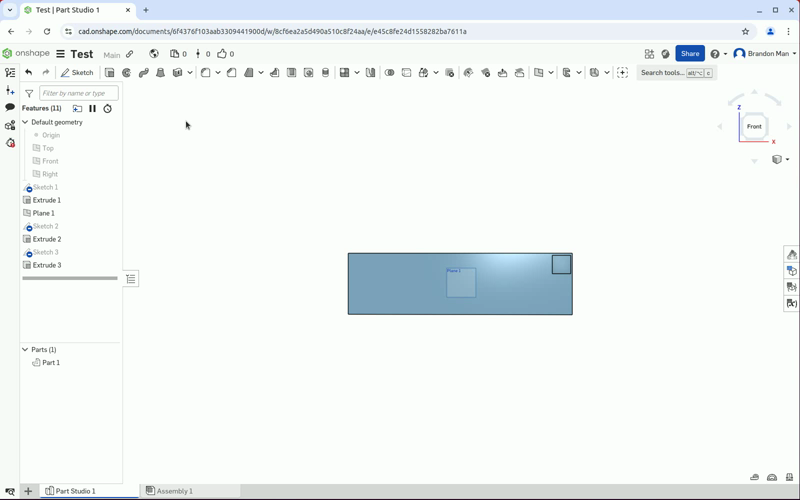
mouse_move(73, 189)
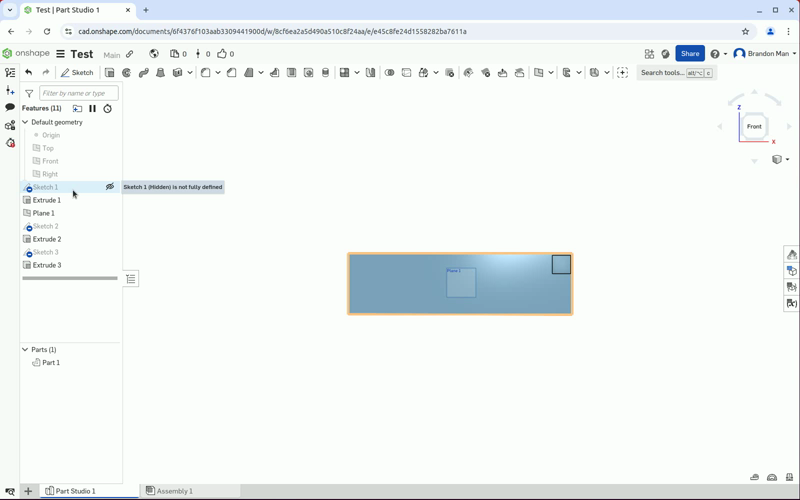
click(73, 189)
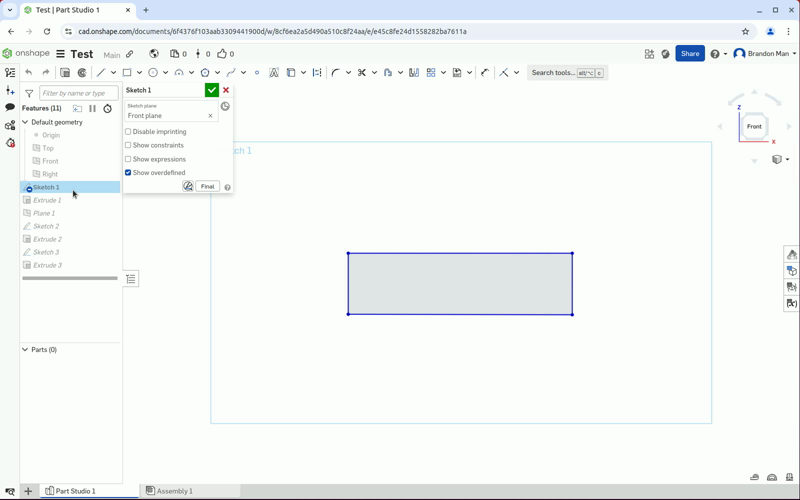
mouse_move(229, 92)
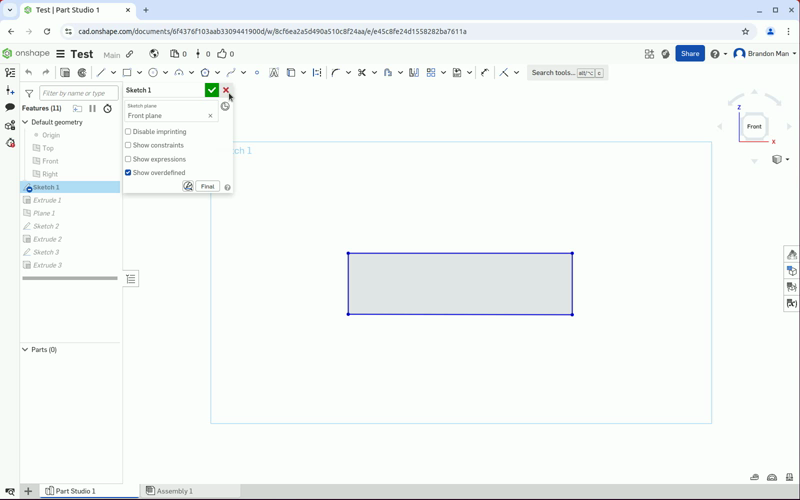
click(229, 92)
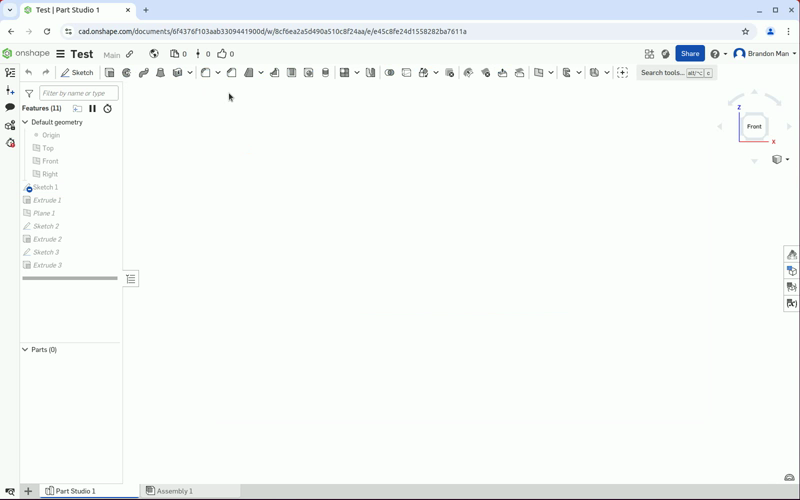
key(shift+s)
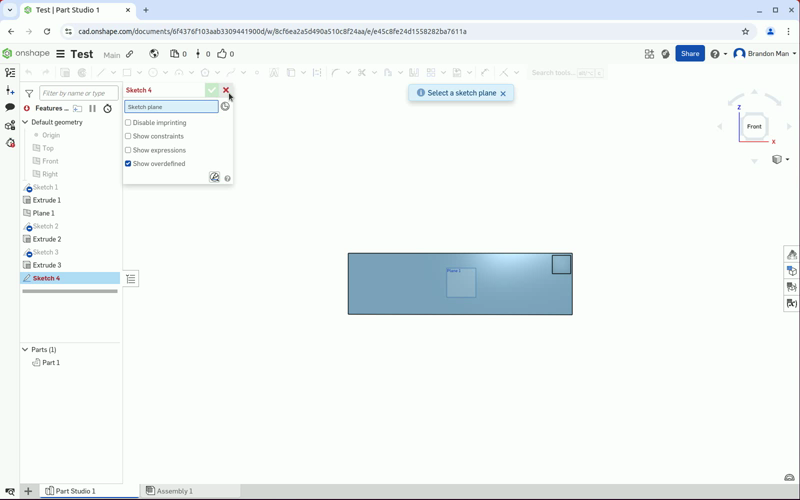
mouse_move(73, 215)
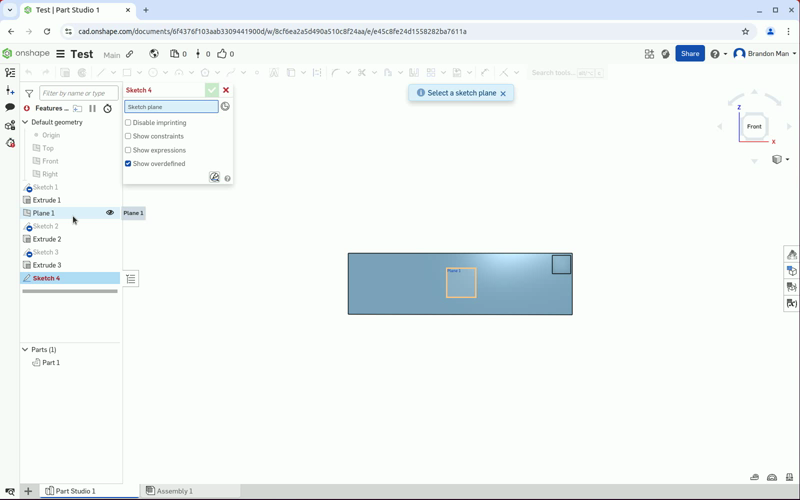
click(73, 215)
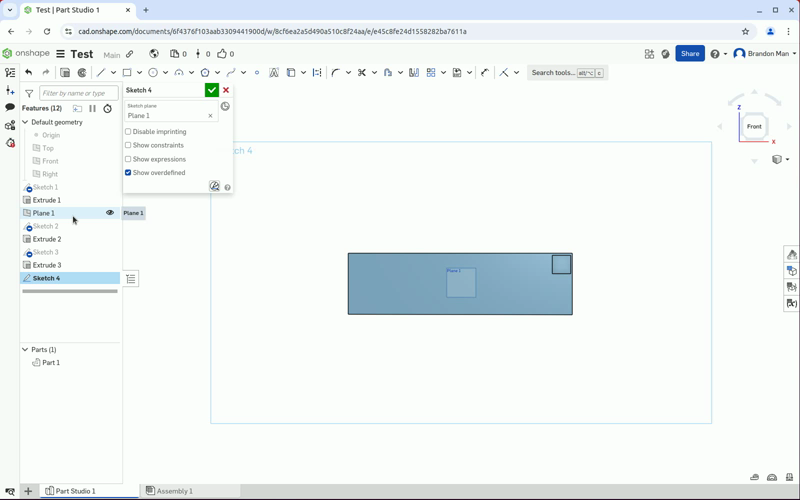
mouse_move(73, 352)
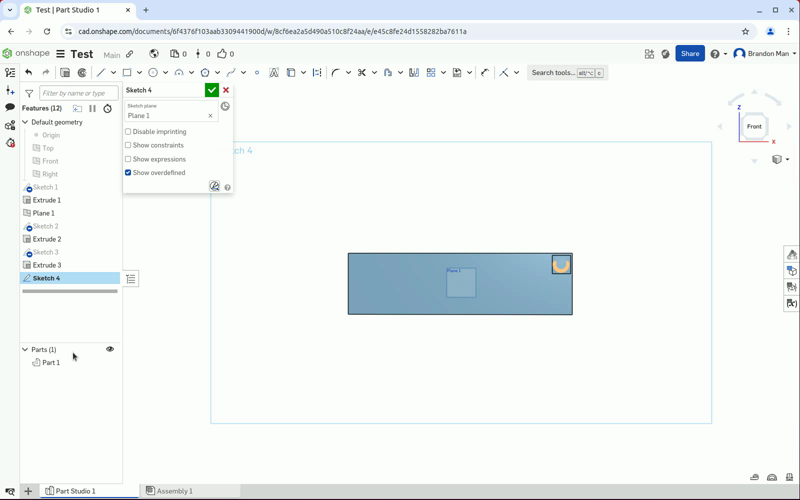
key(y)
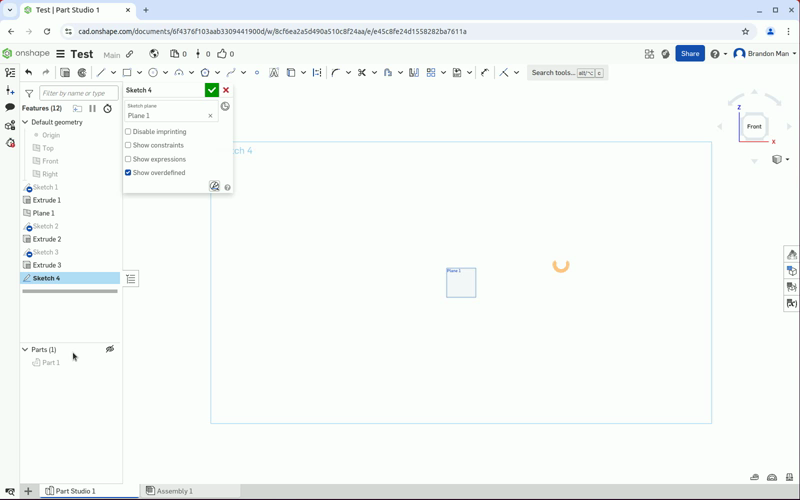
key(l)
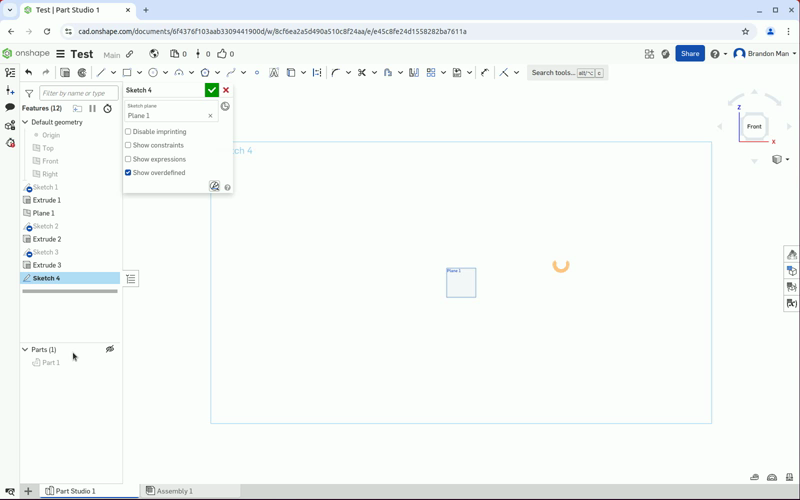
key_down(shift)
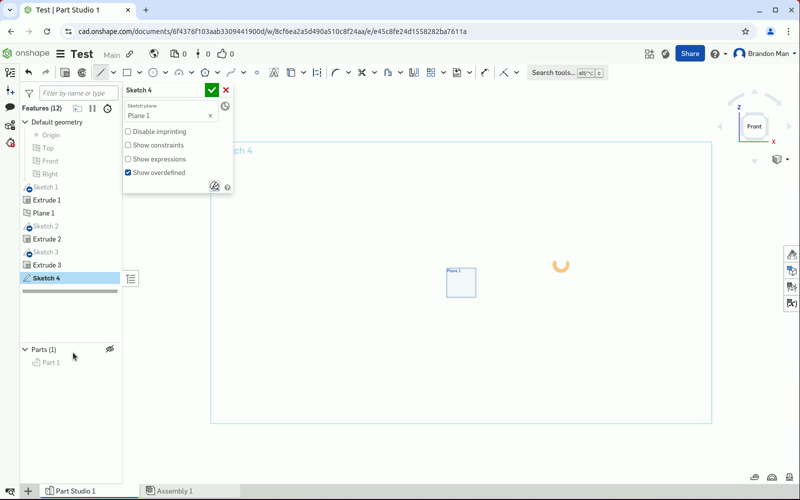
mouse_move(559, 264)
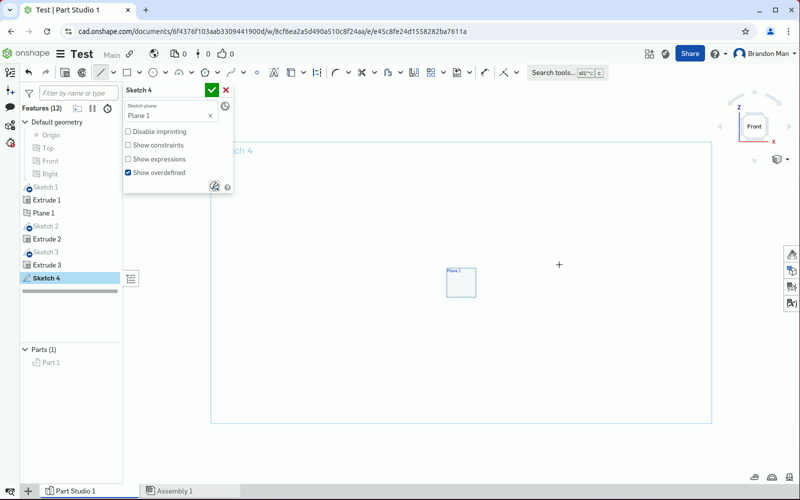
click(559, 264)
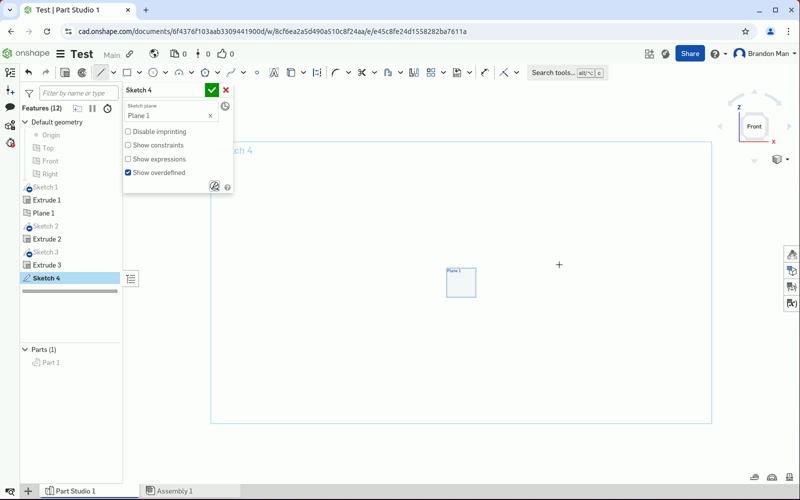
key_up(shift)
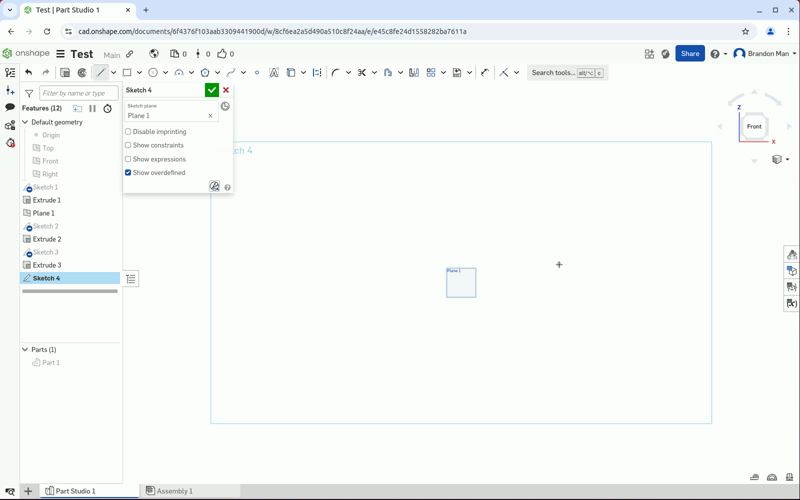
key_down(shift)
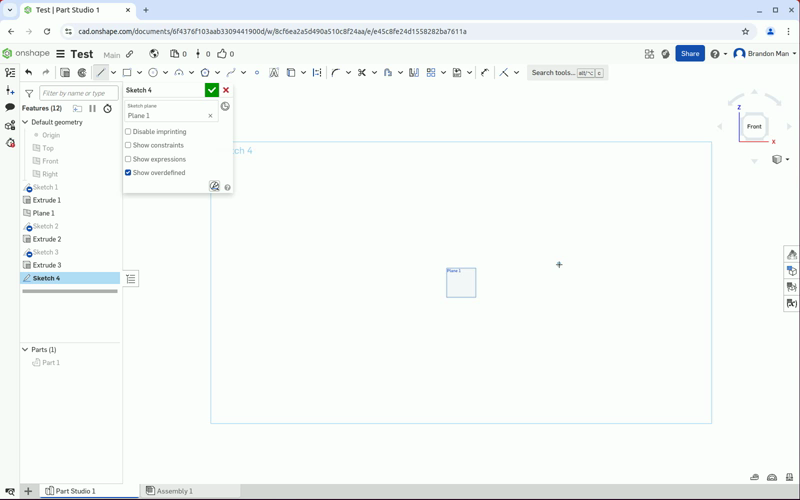
mouse_move(589, 264)
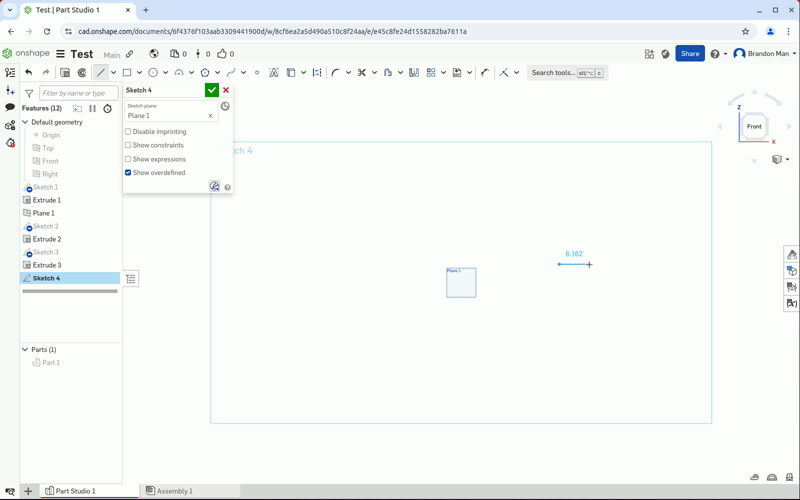
mouse_move(561, 264)
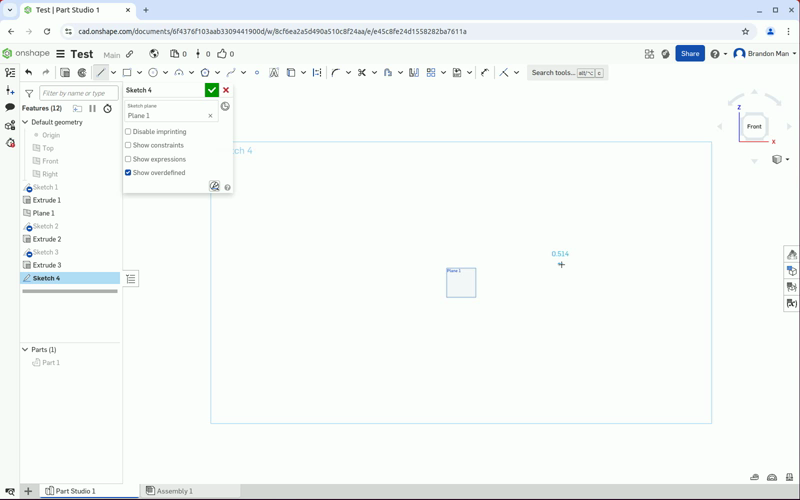
scroll(6)
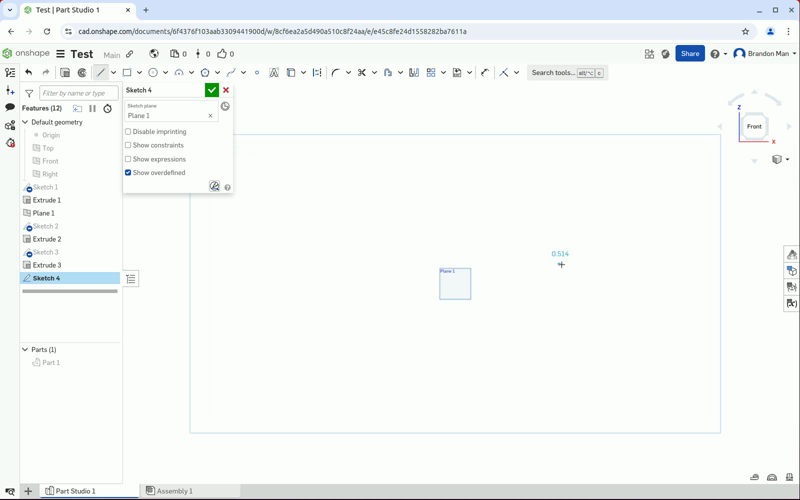
scroll(6)
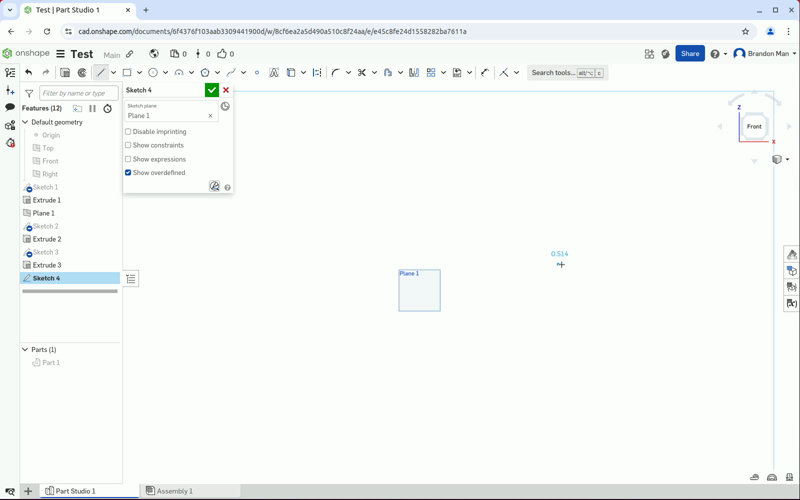
scroll(6)
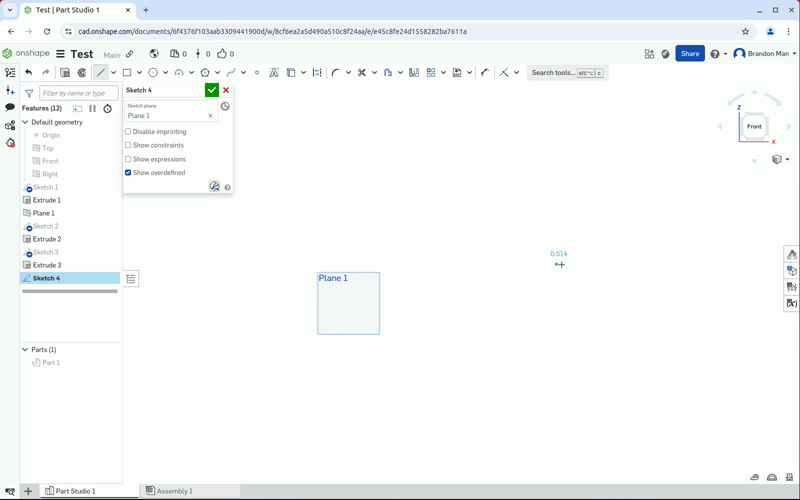
scroll(6)
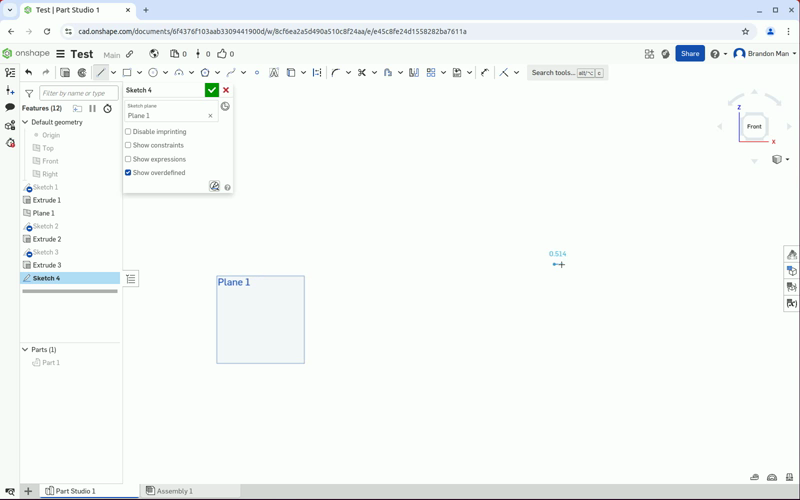
scroll(6)
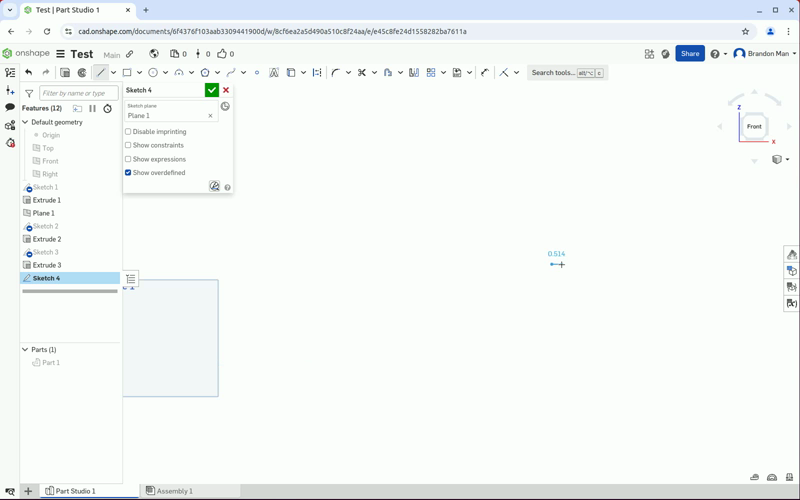
scroll(6)
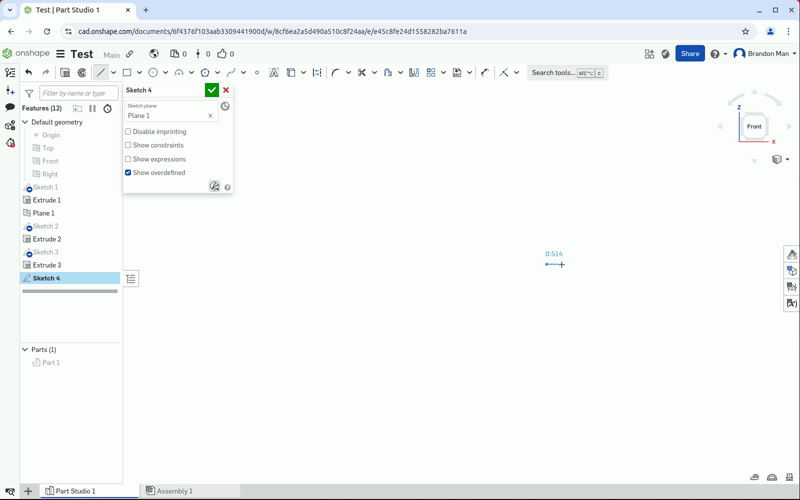
scroll(6)
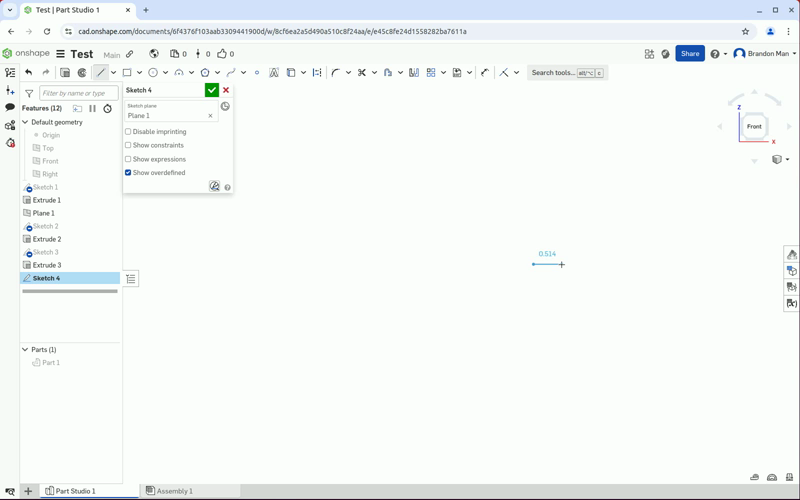
click(561, 264)
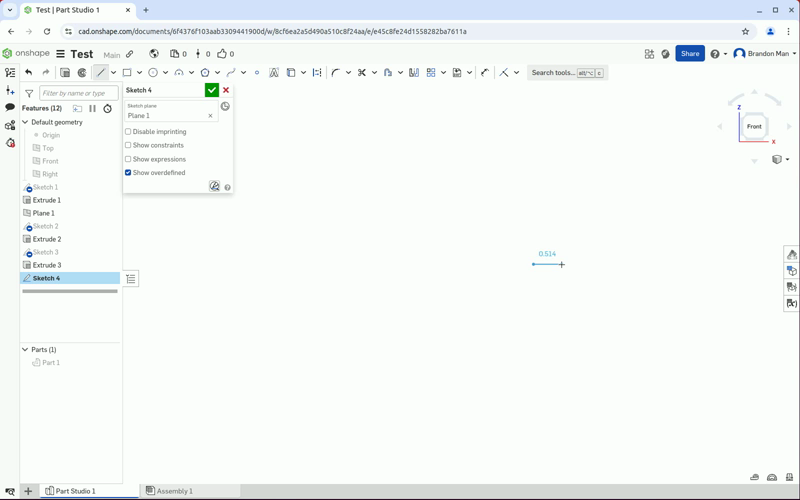
scroll(-6)
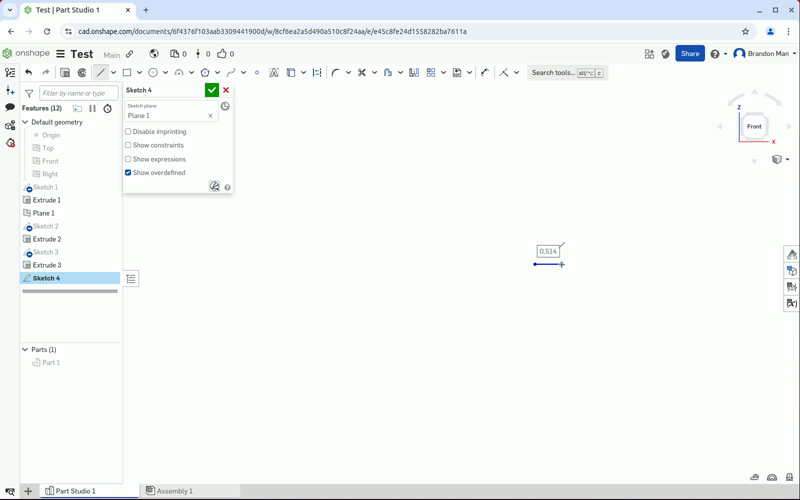
scroll(-6)
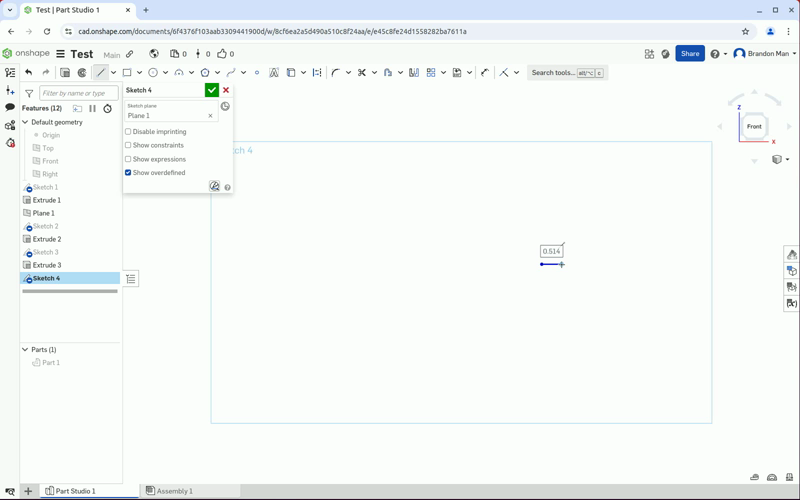
scroll(-6)
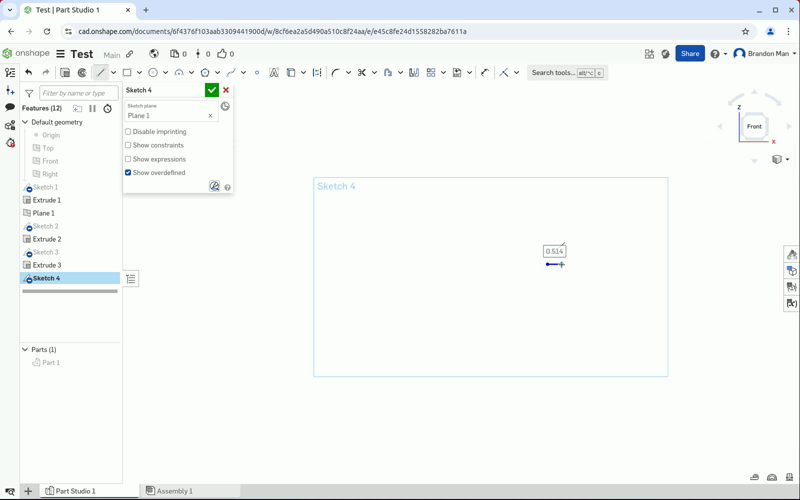
scroll(-6)
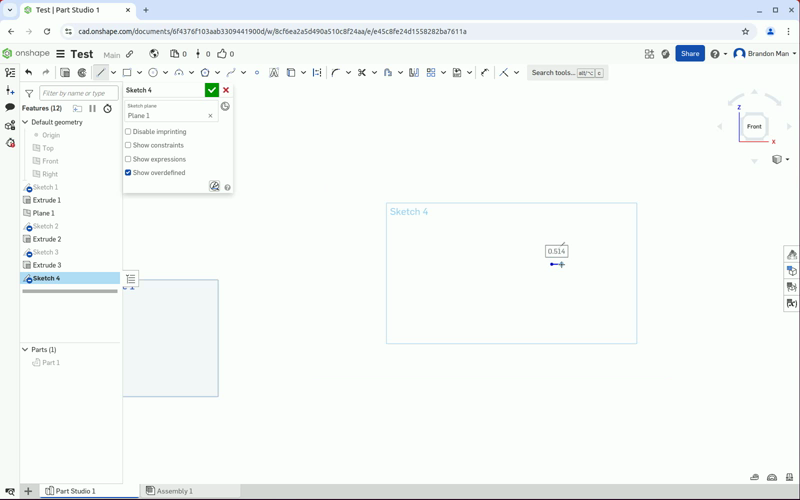
scroll(-6)
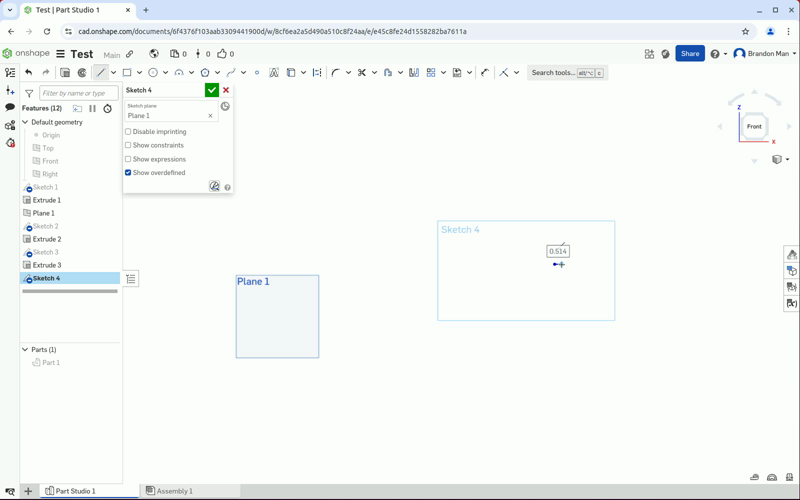
scroll(-6)
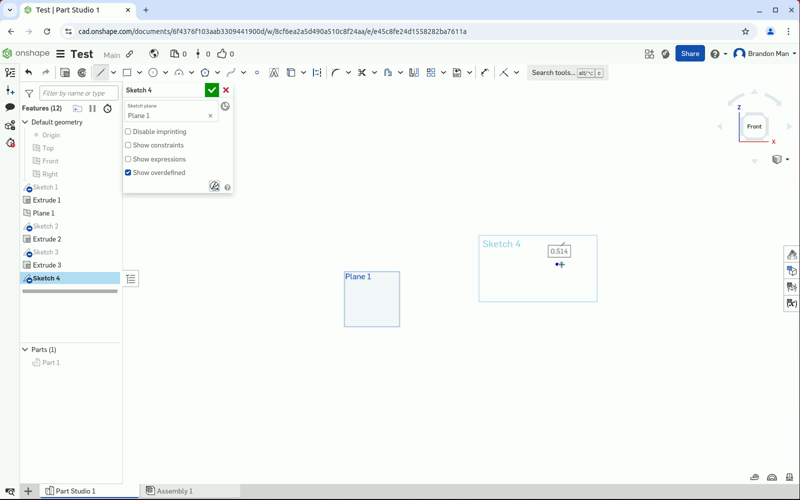
scroll(-6)
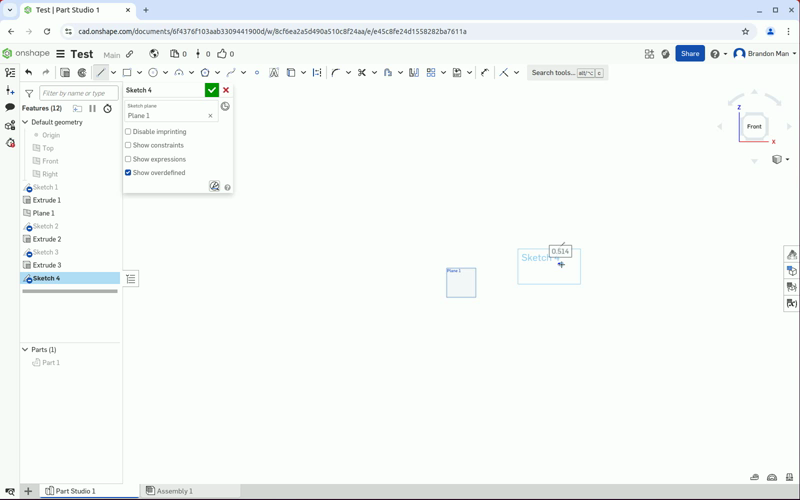
key_up(shift)
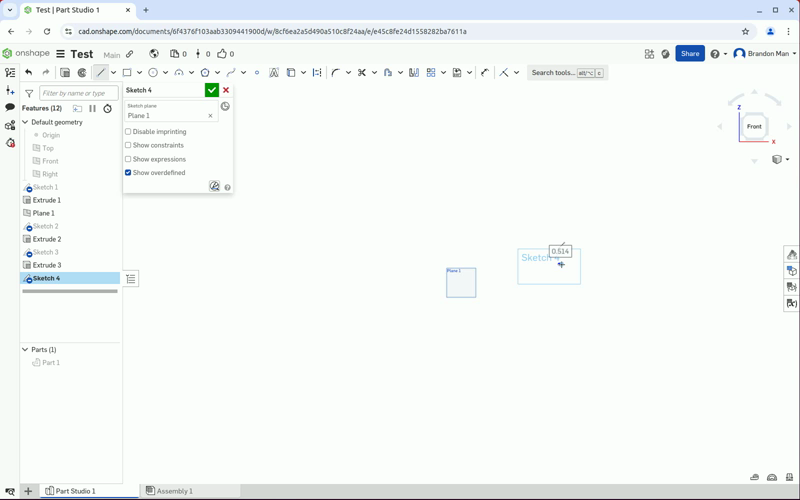
key_down(shift)
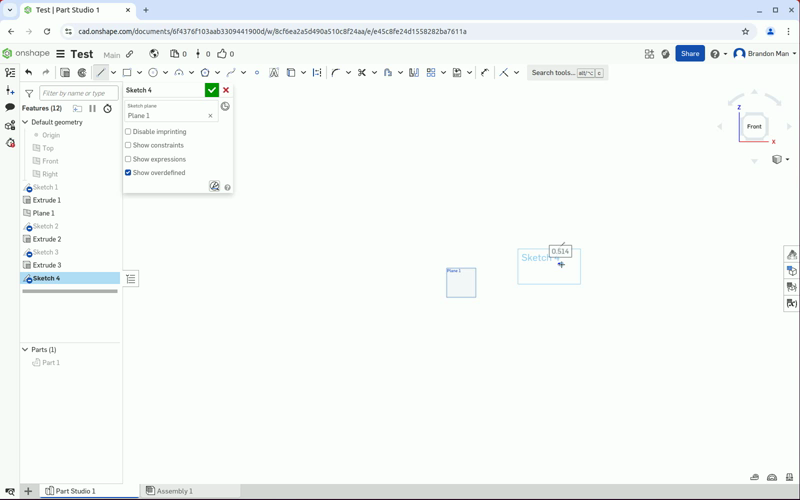
mouse_move(589, 264)
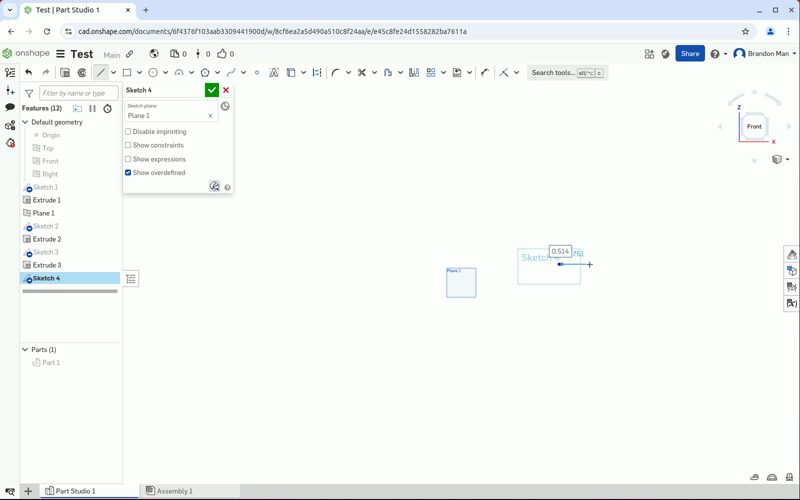
mouse_move(561, 258)
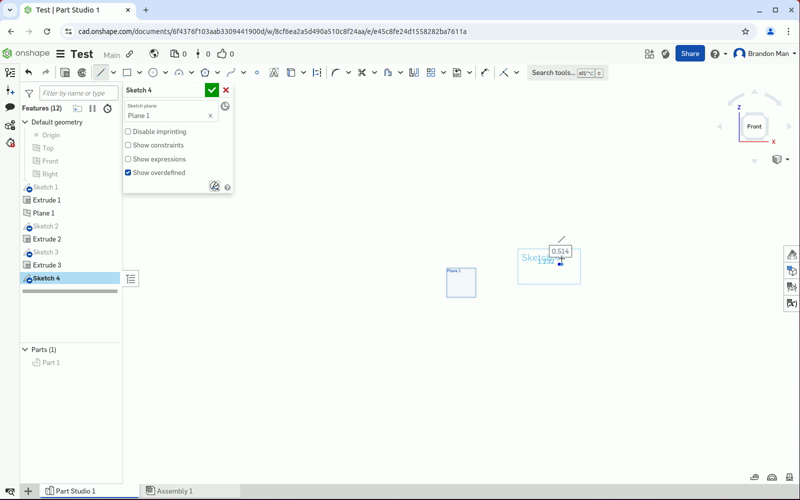
scroll(6)
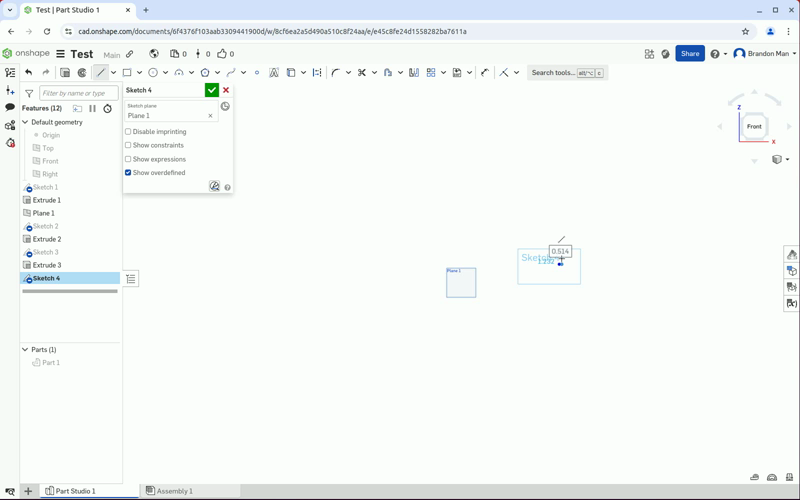
scroll(6)
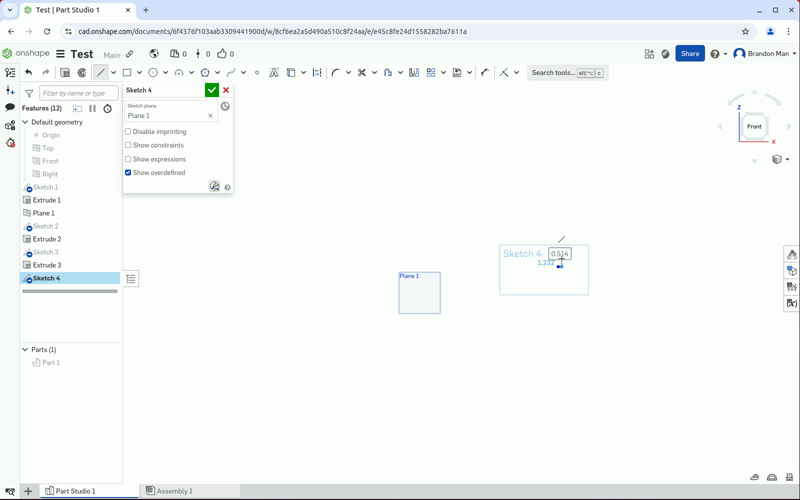
scroll(6)
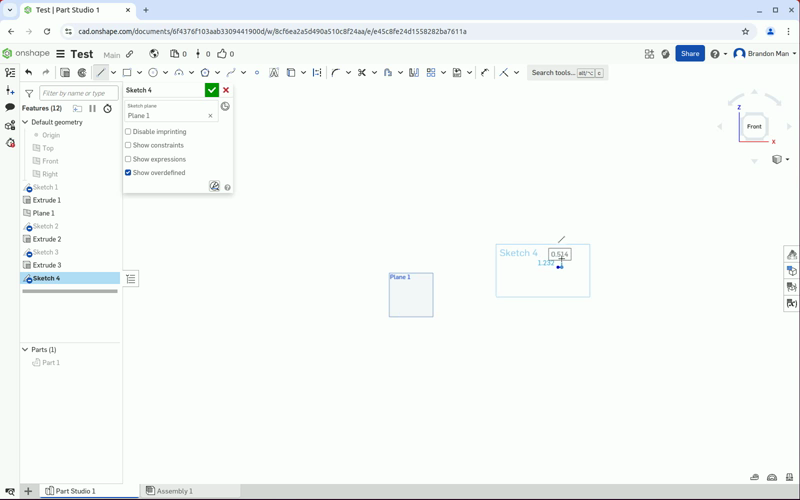
scroll(6)
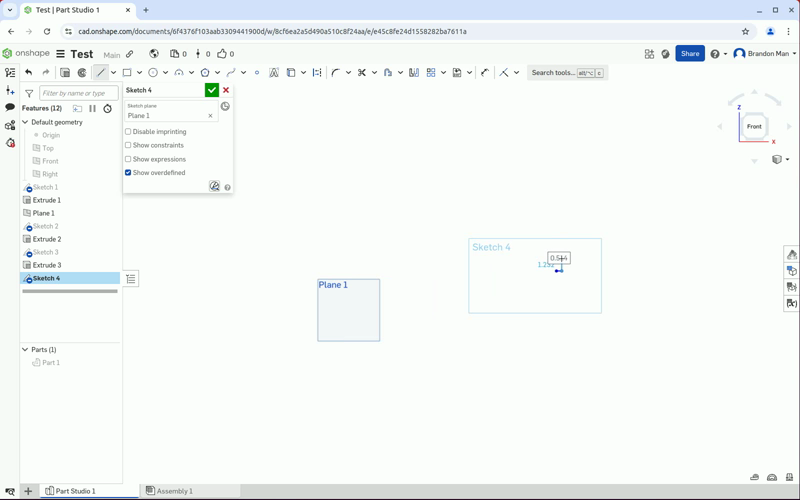
scroll(6)
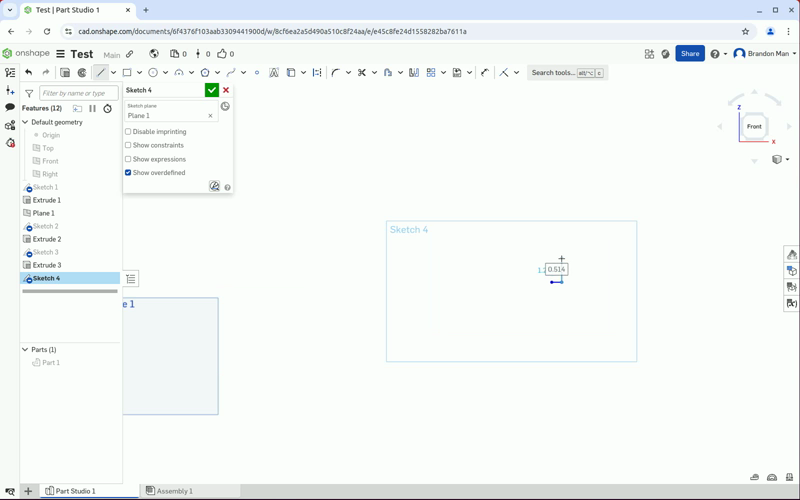
scroll(6)
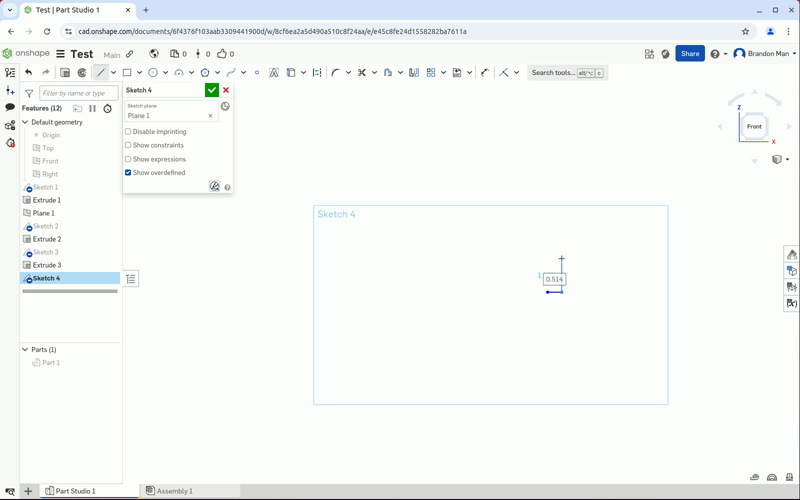
scroll(6)
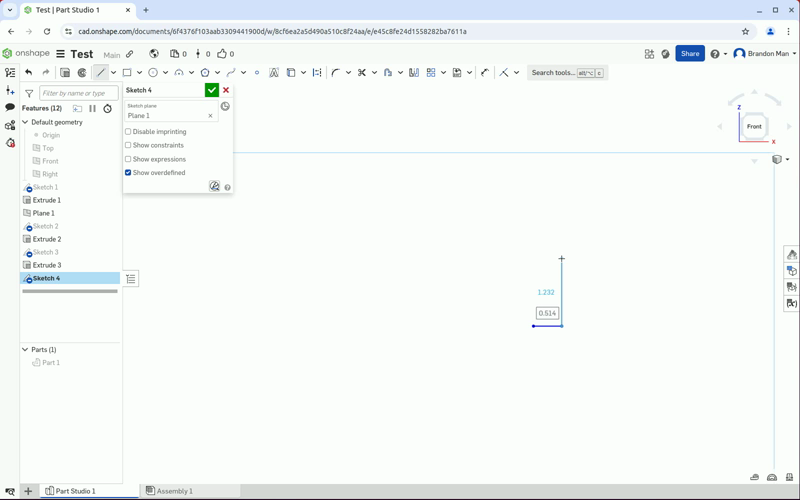
click(561, 258)
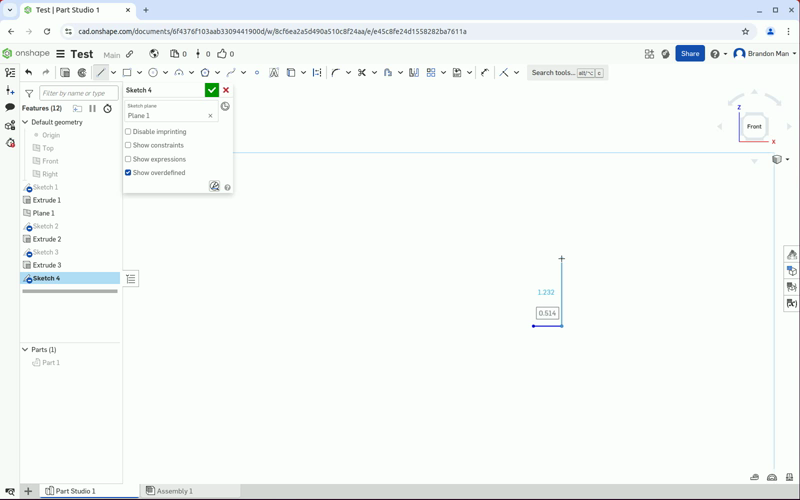
scroll(-6)
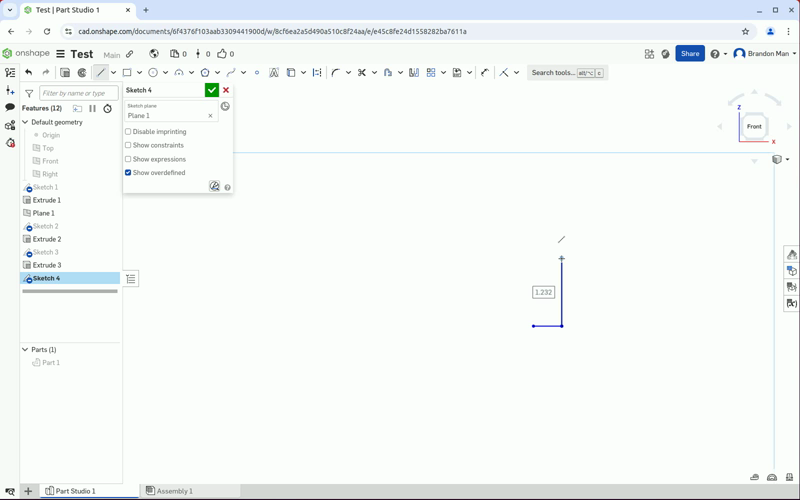
scroll(-6)
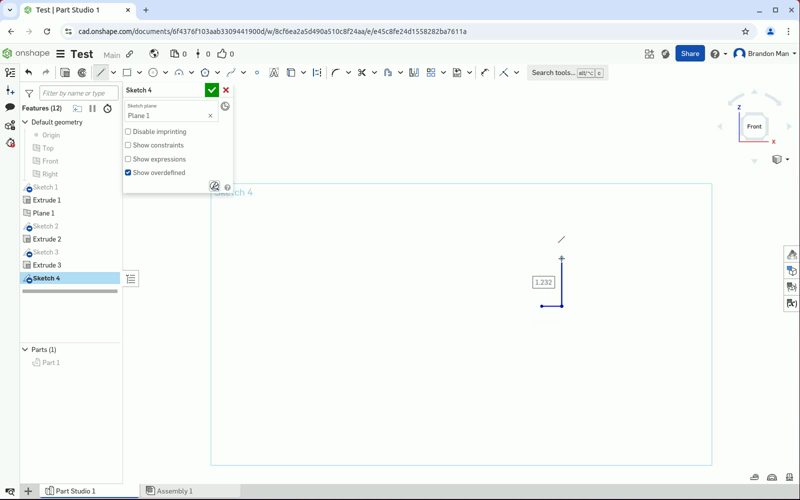
scroll(-6)
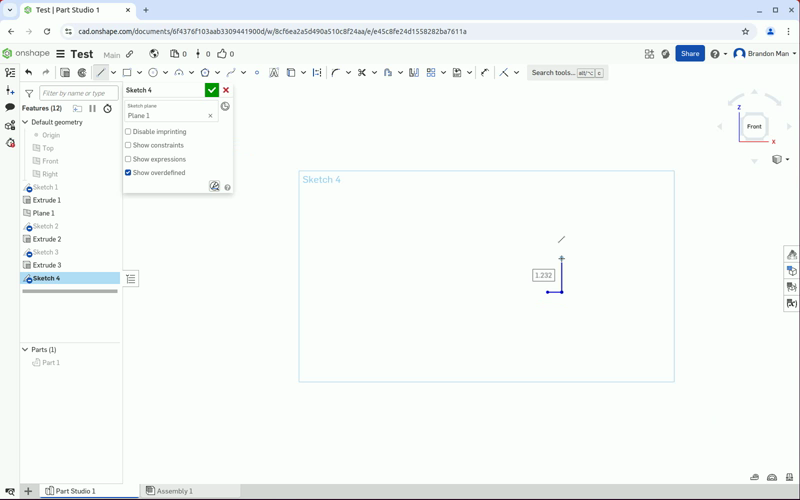
scroll(-6)
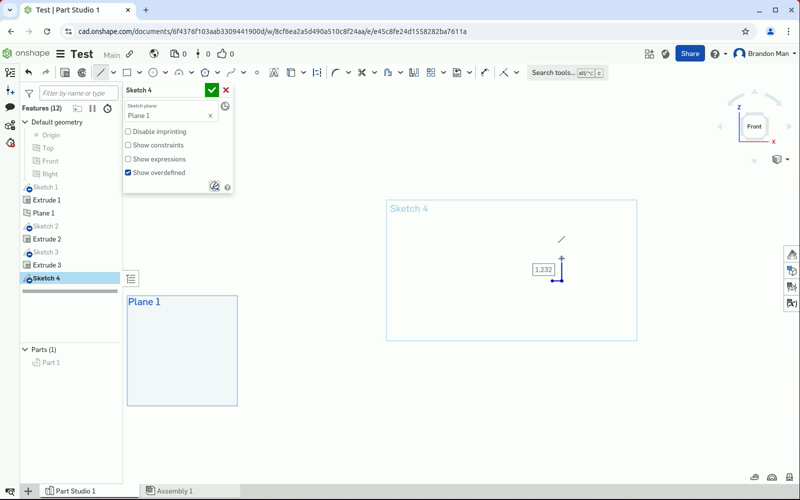
scroll(-6)
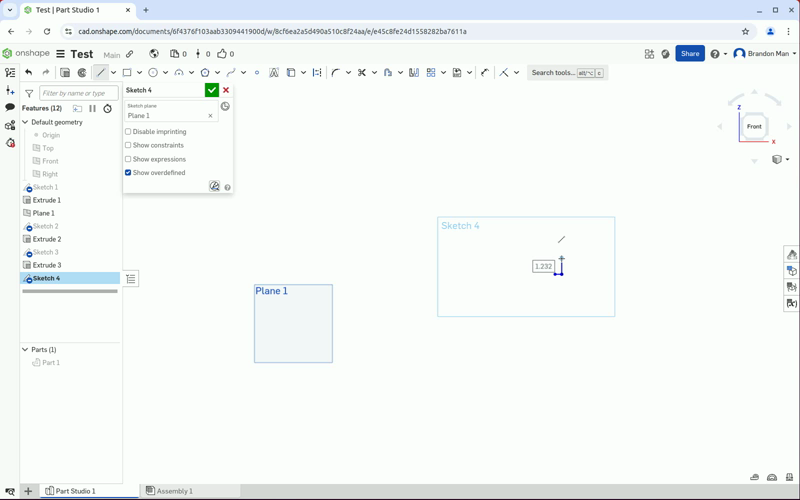
scroll(-6)
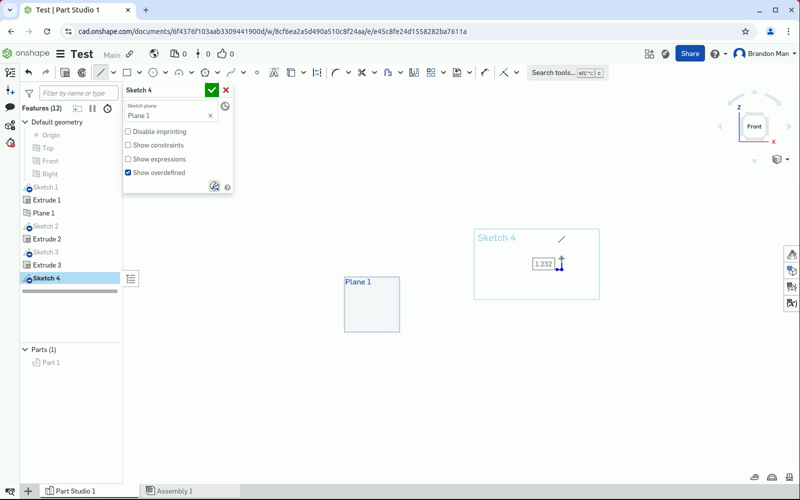
scroll(-6)
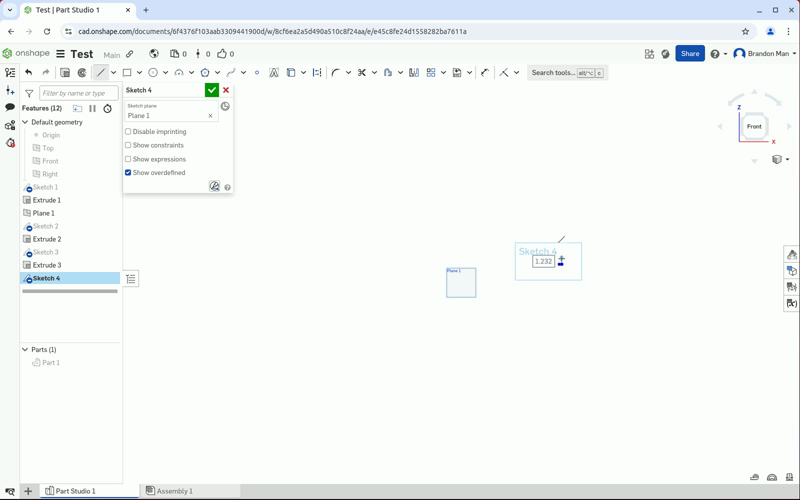
key_up(shift)
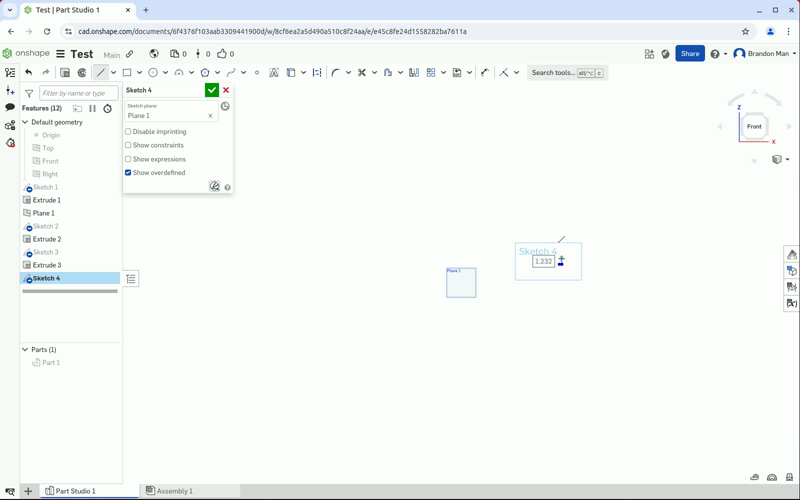
key_down(shift)
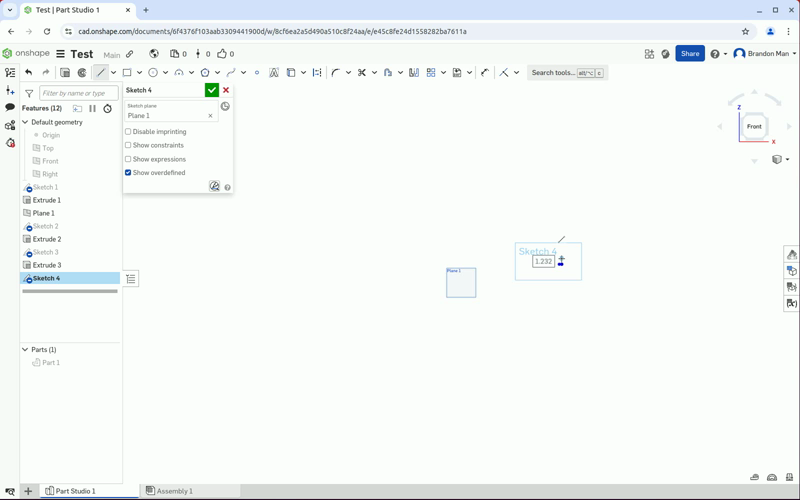
mouse_move(589, 258)
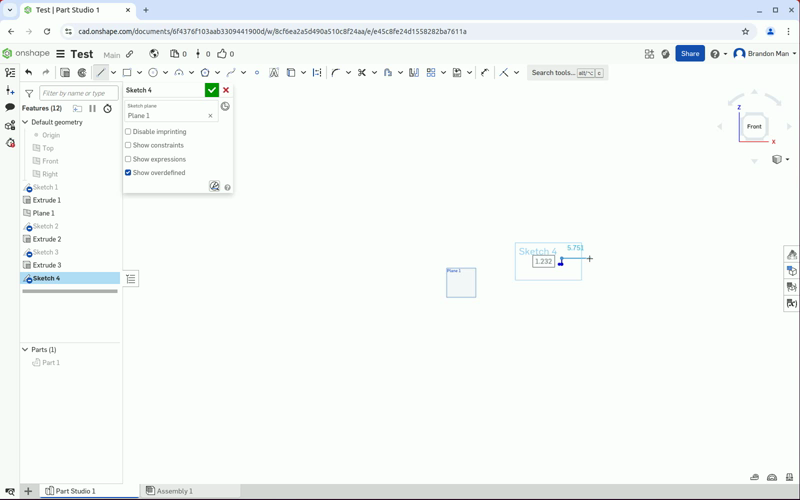
mouse_move(559, 258)
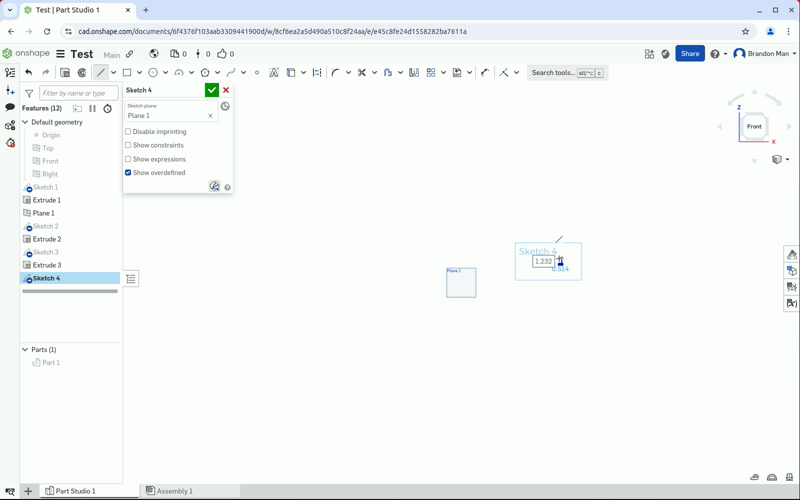
scroll(6)
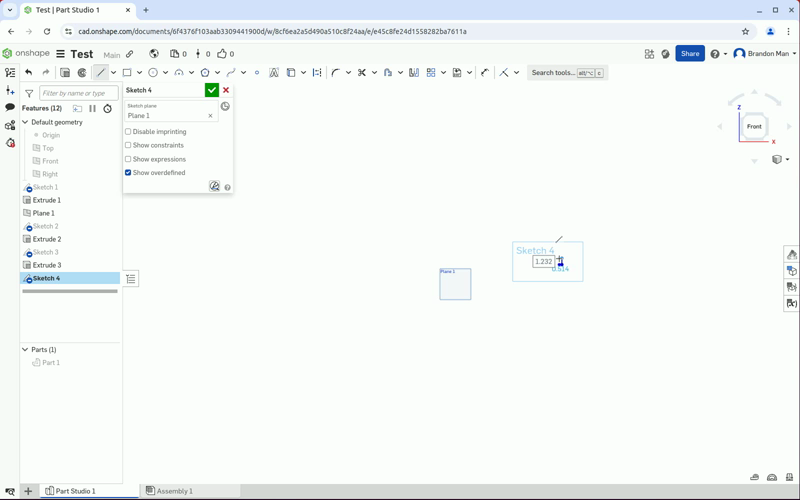
scroll(6)
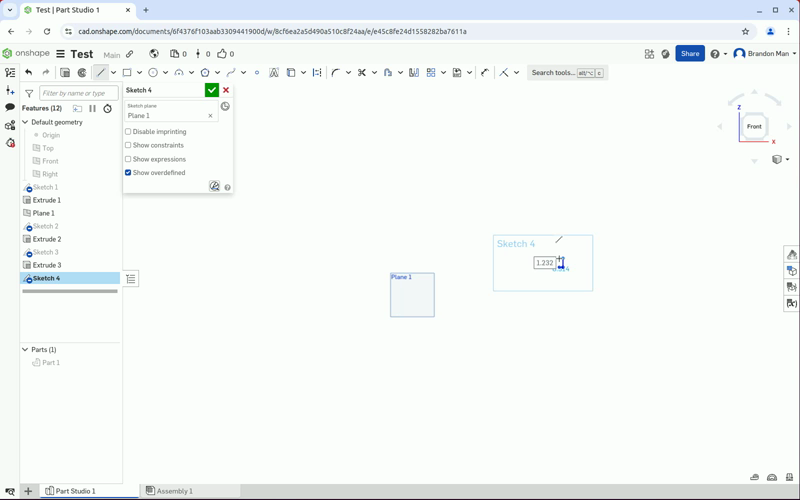
scroll(6)
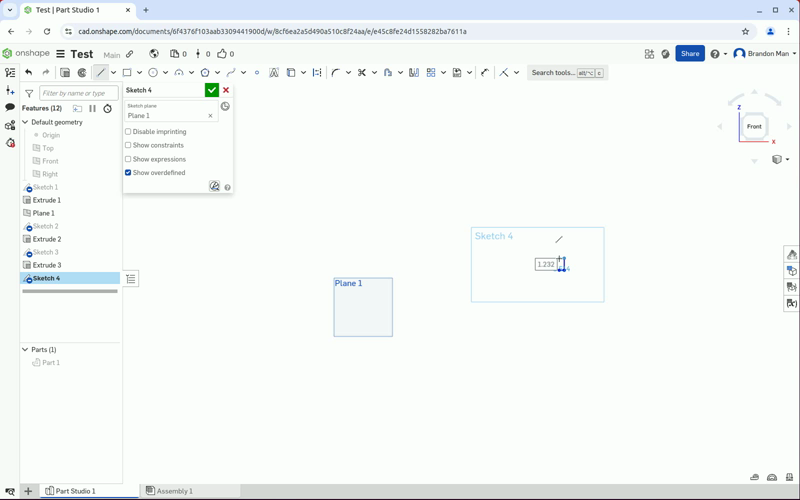
scroll(6)
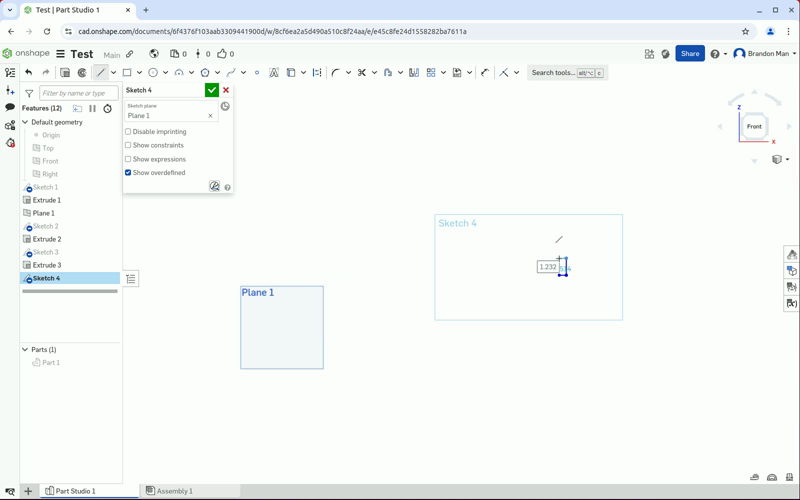
scroll(6)
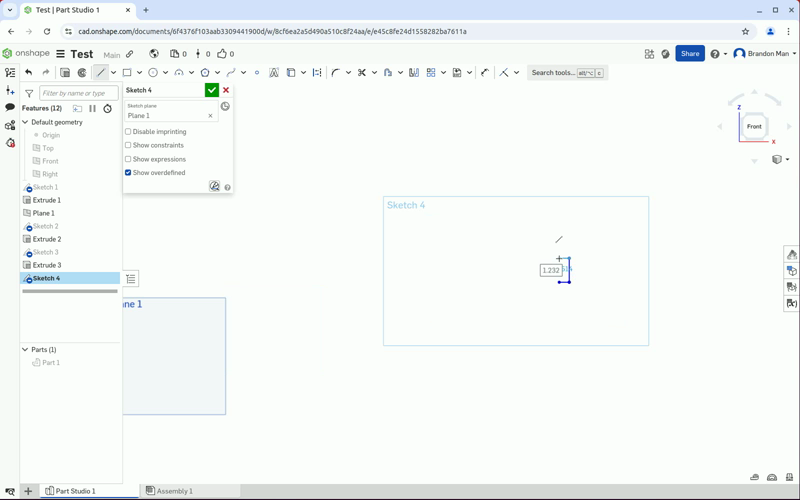
scroll(6)
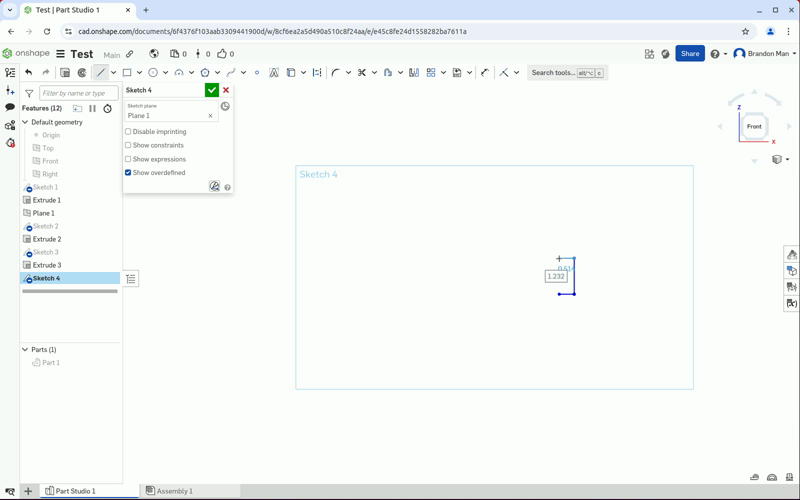
scroll(6)
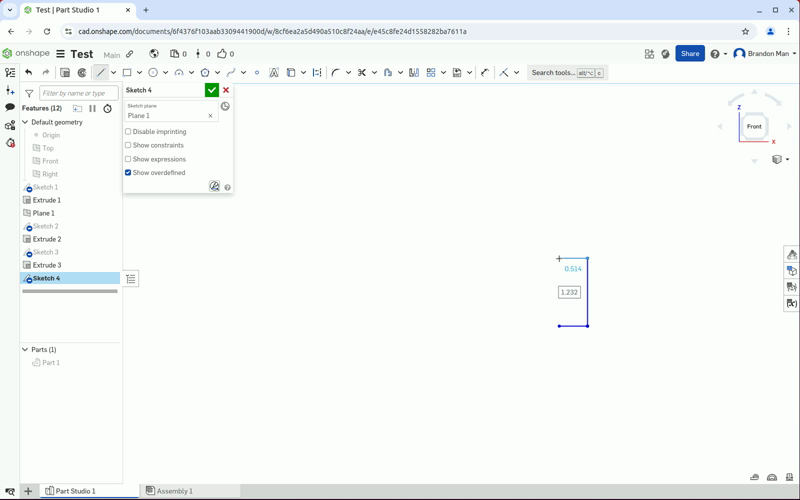
click(559, 258)
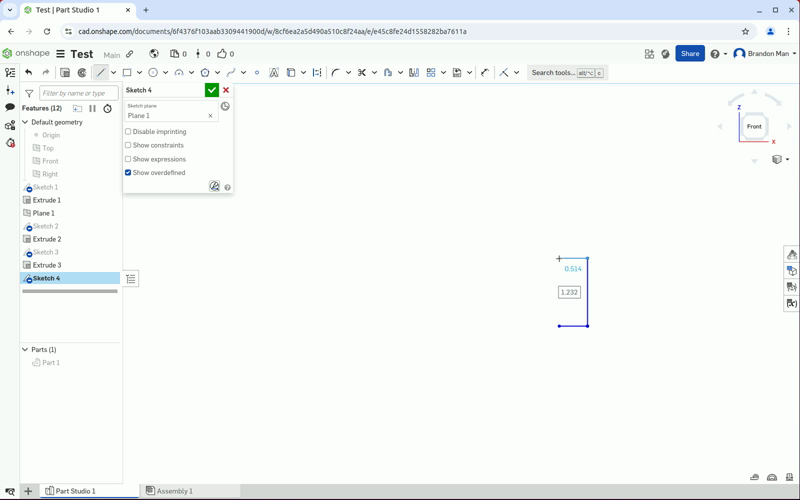
scroll(-6)
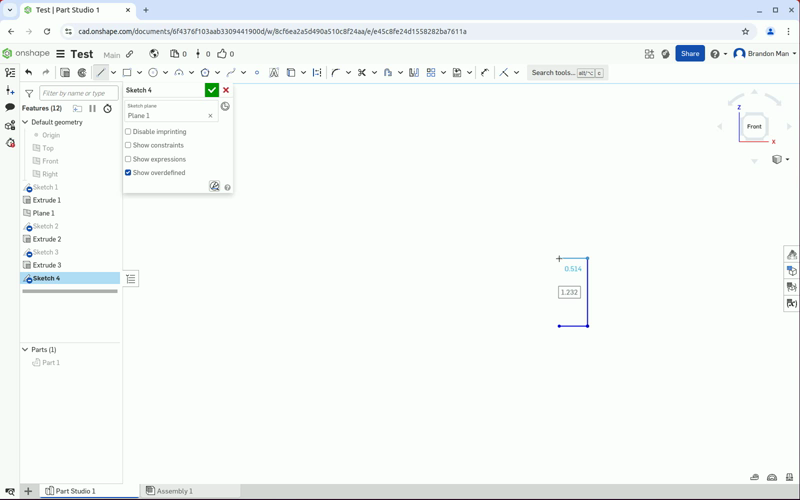
scroll(-6)
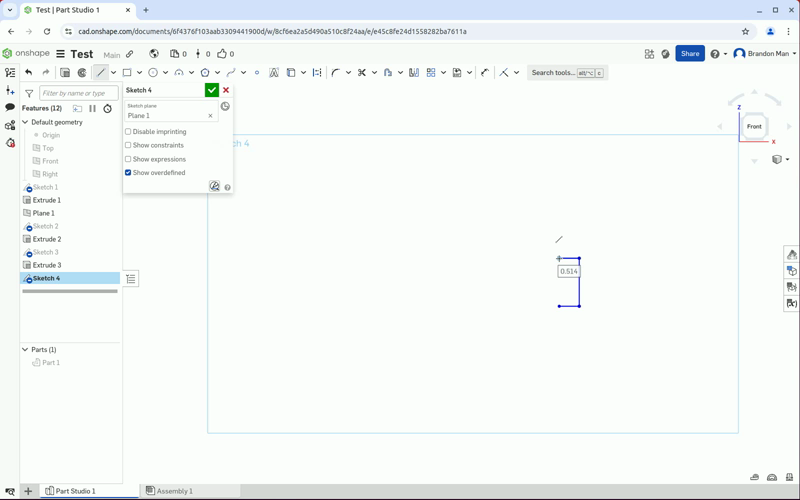
scroll(-6)
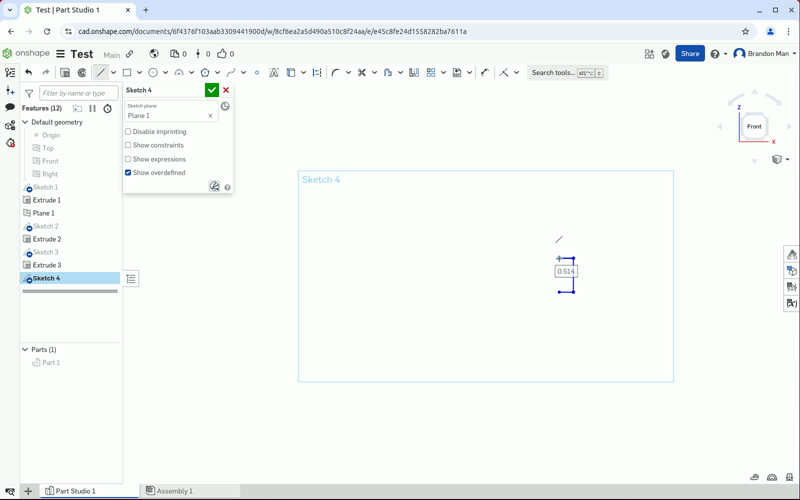
scroll(-6)
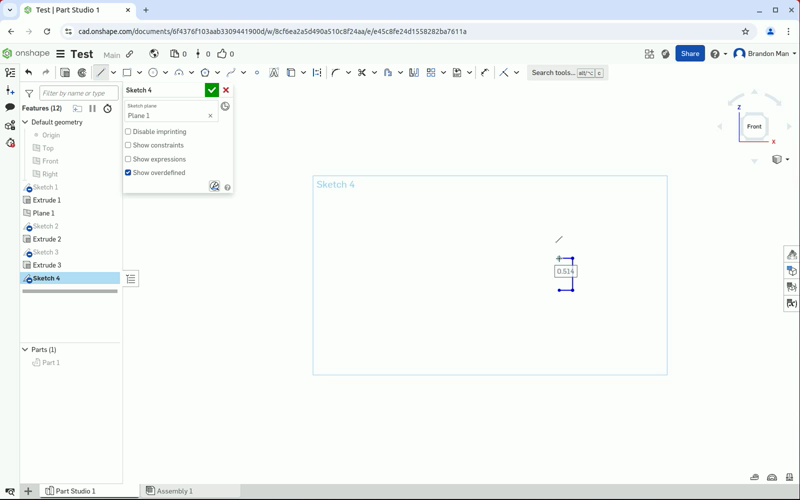
scroll(-6)
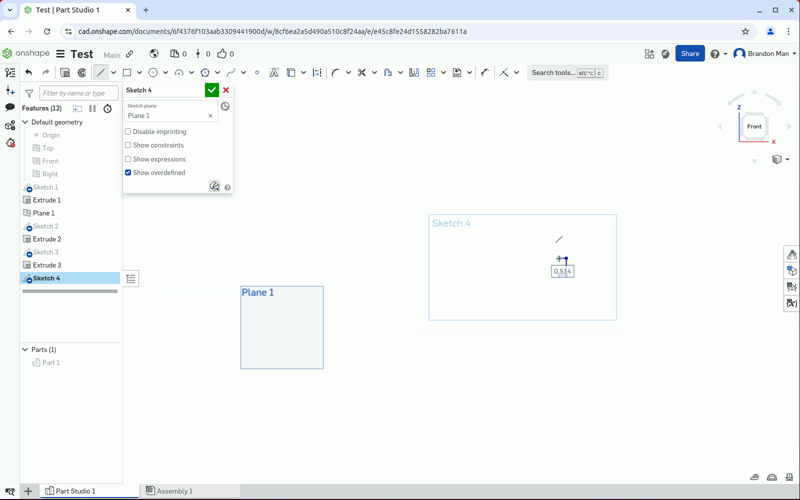
scroll(-6)
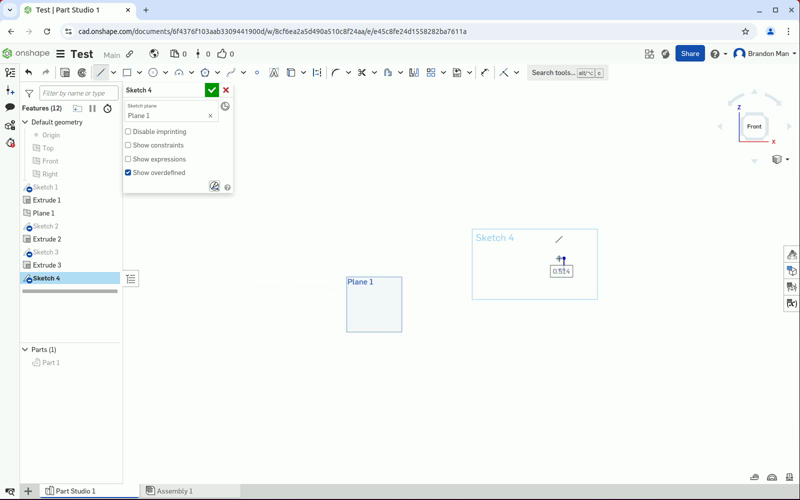
scroll(-6)
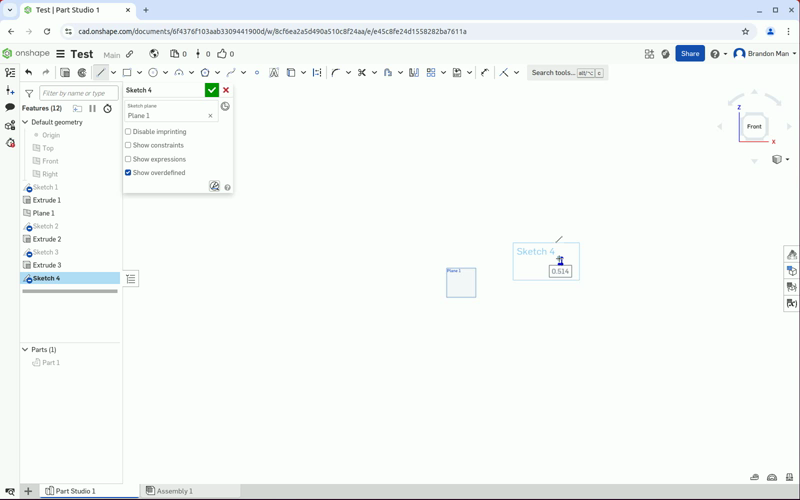
key_up(shift)
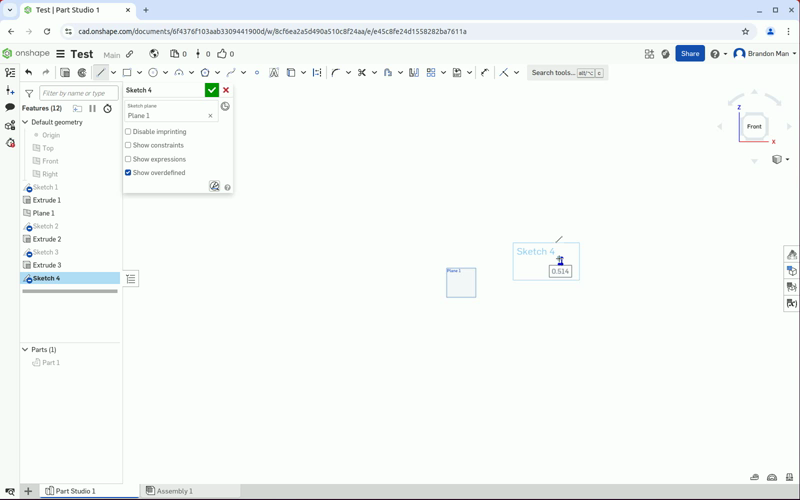
mouse_move(589, 258)
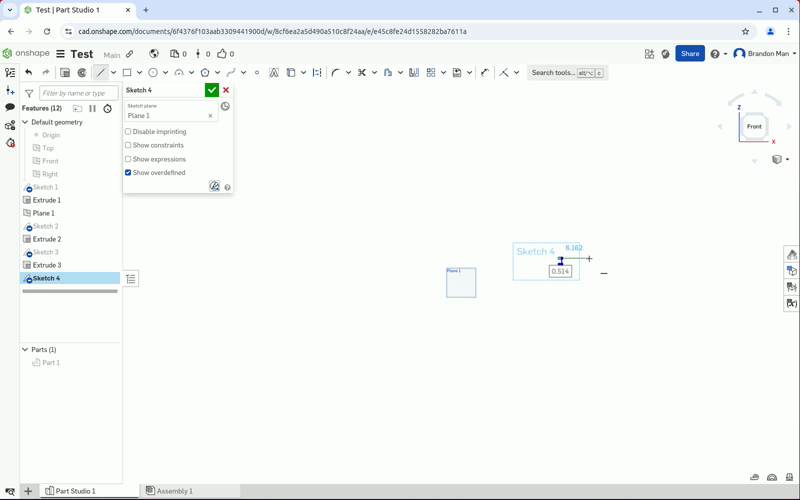
key_down(shift)
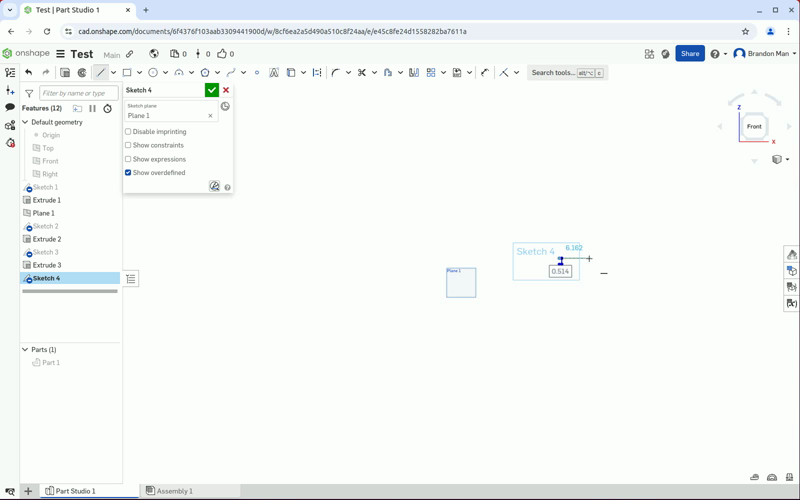
mouse_move(559, 264)
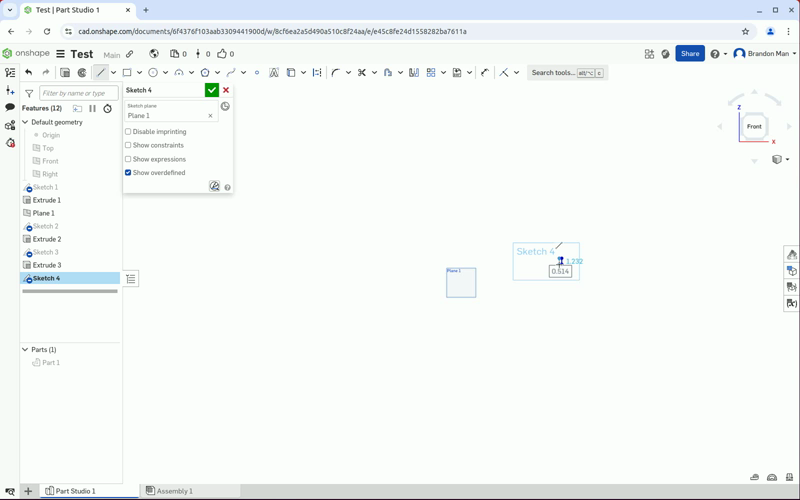
scroll(6)
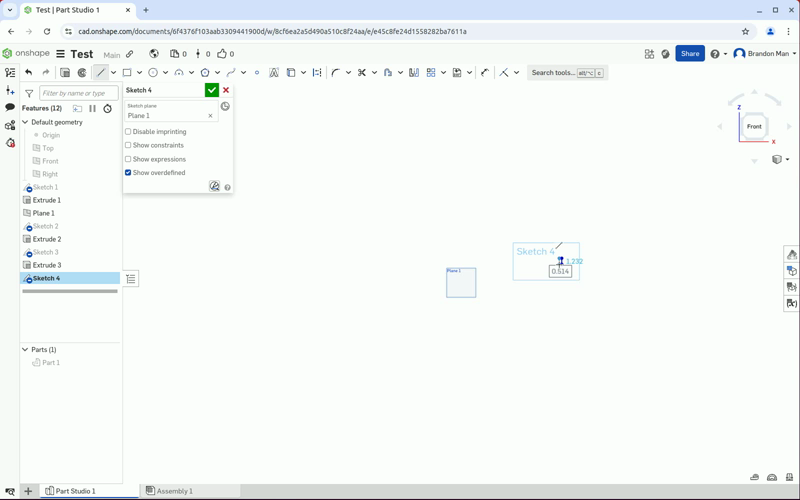
scroll(6)
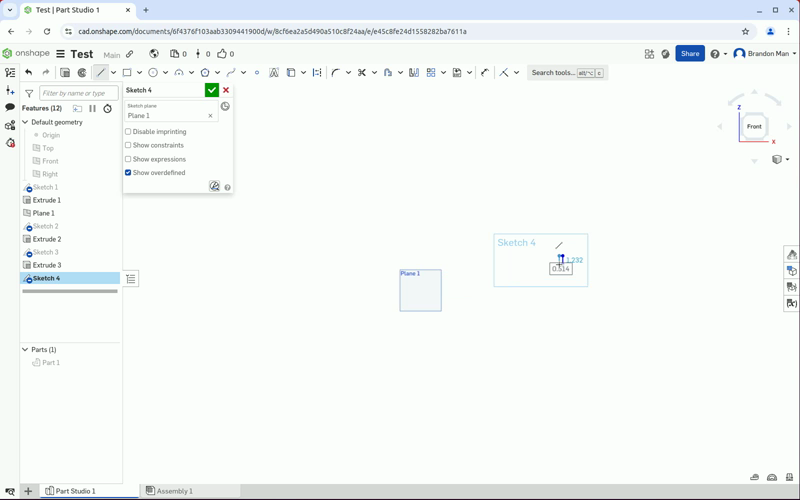
scroll(6)
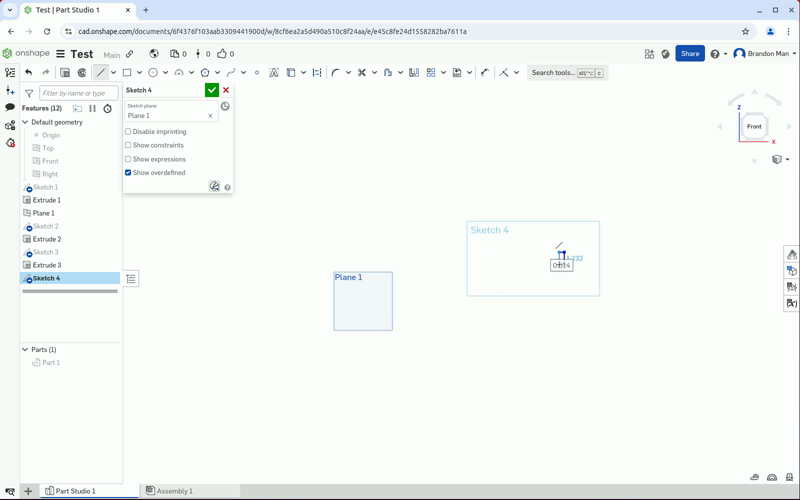
scroll(6)
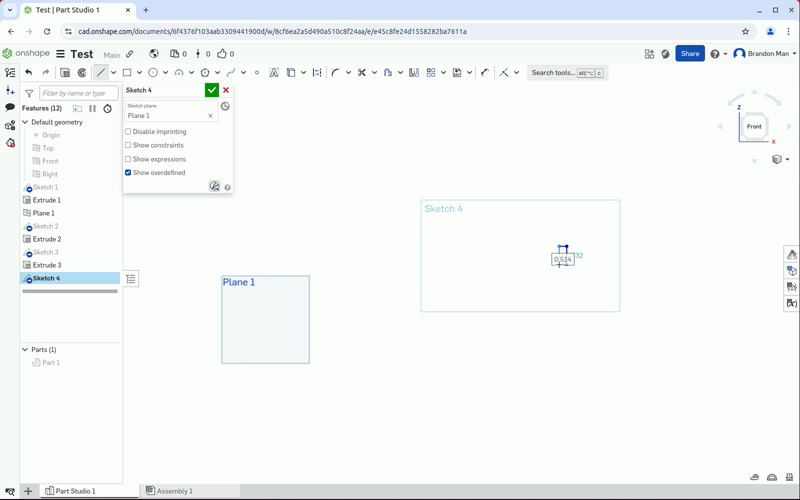
scroll(6)
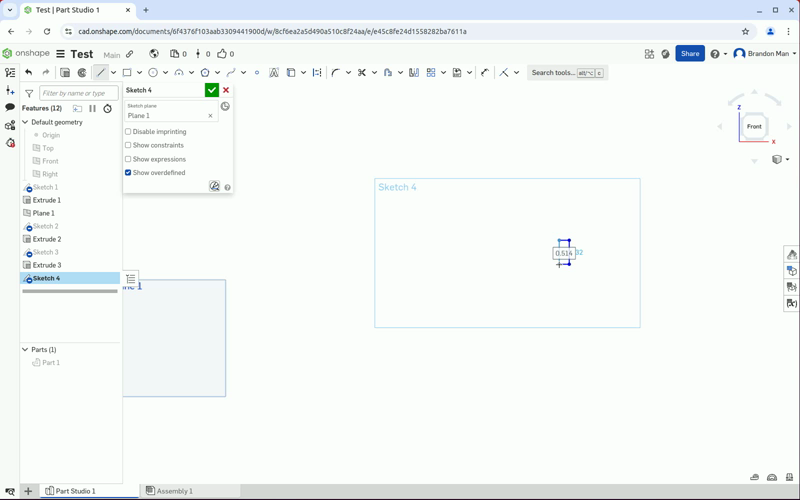
scroll(6)
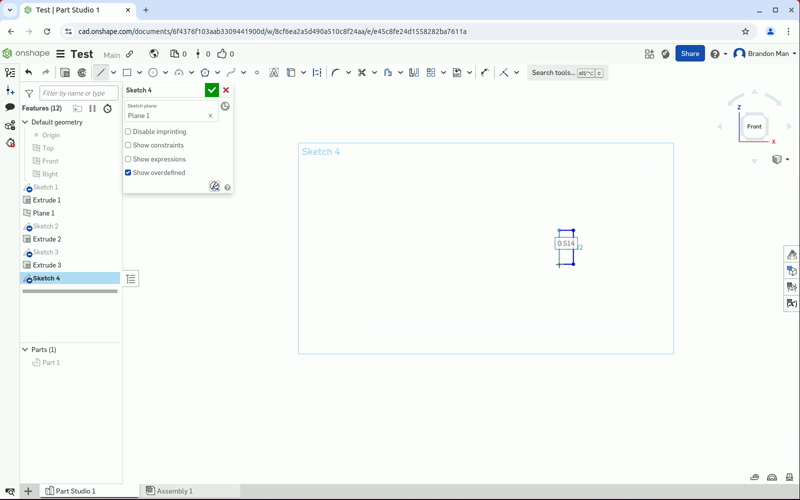
scroll(6)
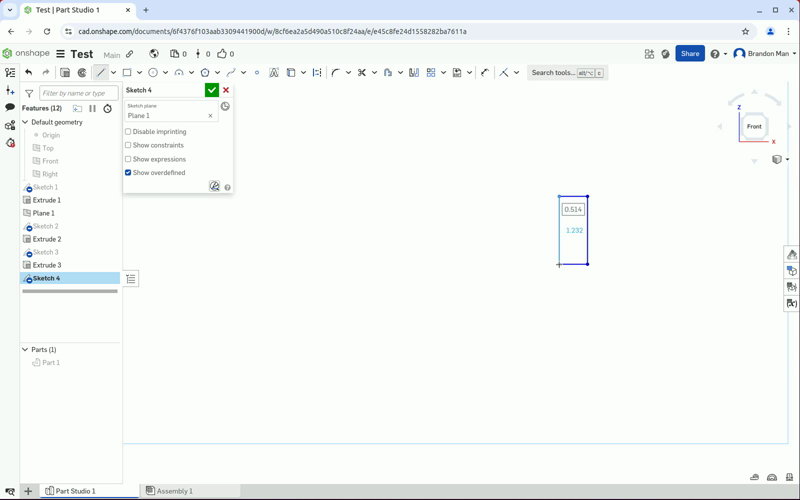
key_up(shift)
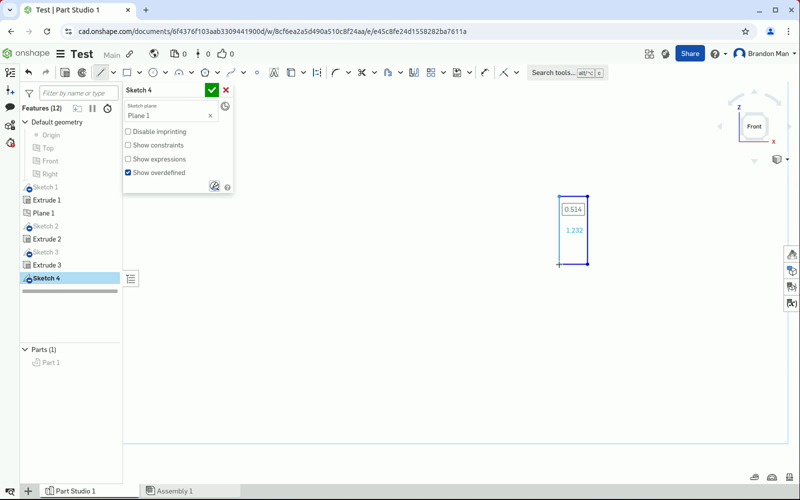
click(559, 264)
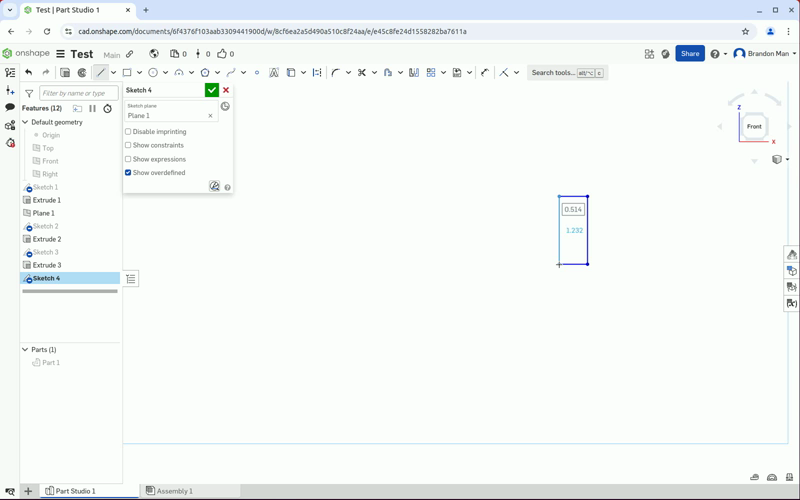
scroll(-6)
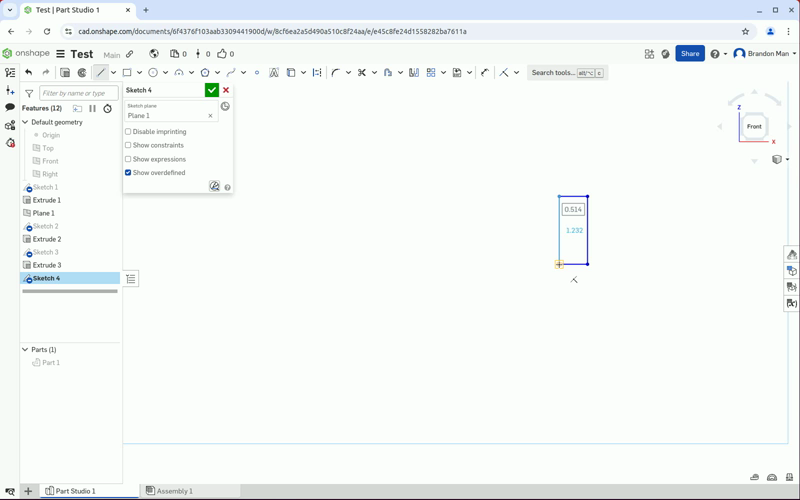
scroll(-6)
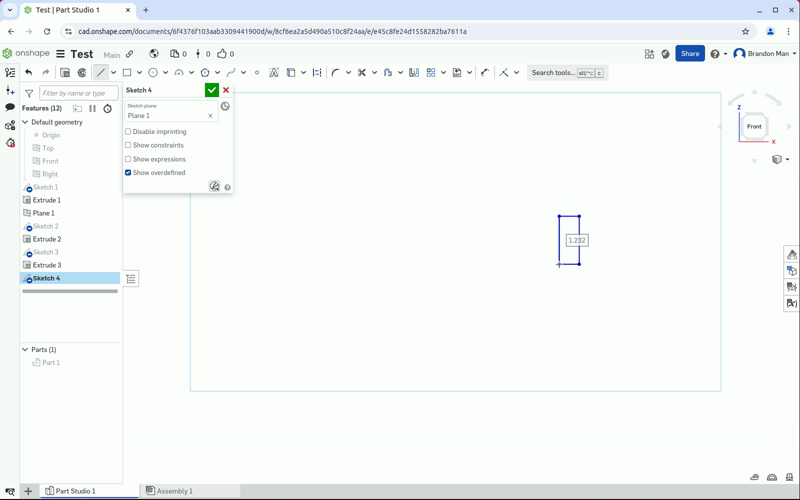
scroll(-6)
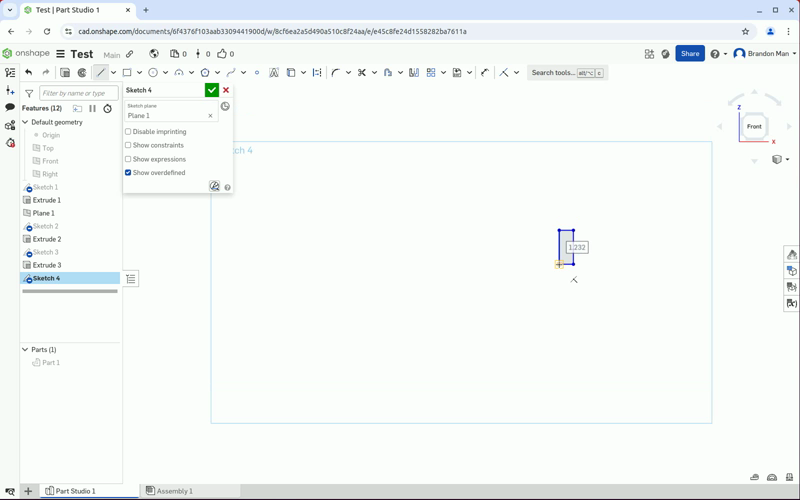
scroll(-6)
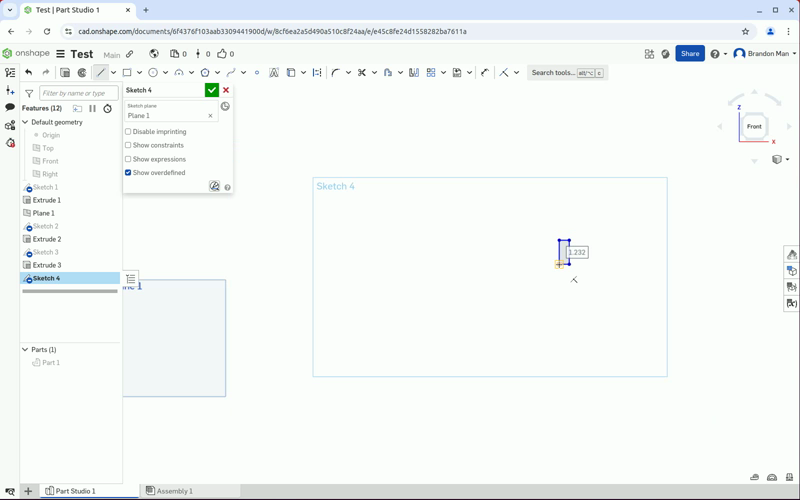
scroll(-6)
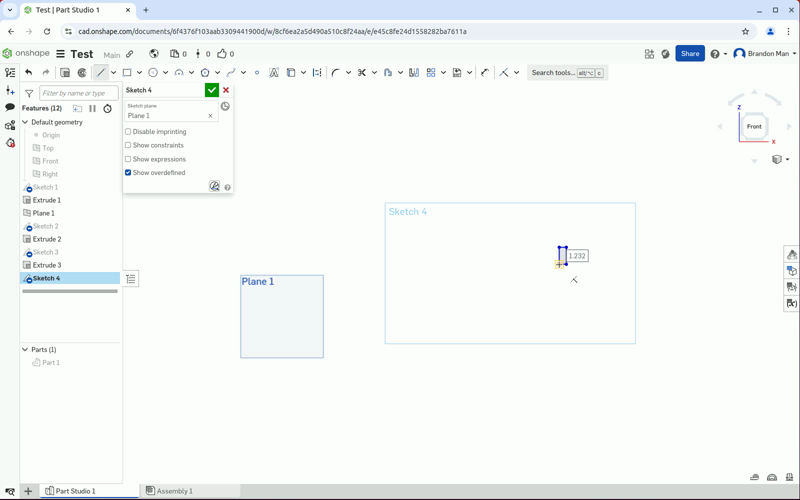
scroll(-6)
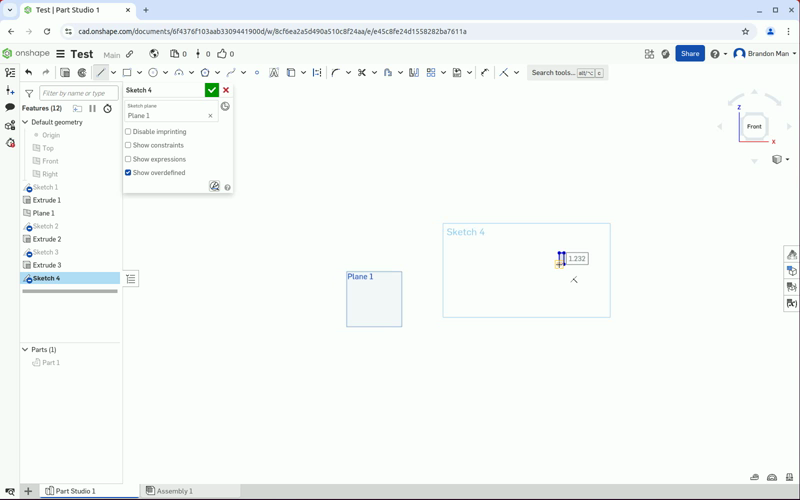
scroll(-6)
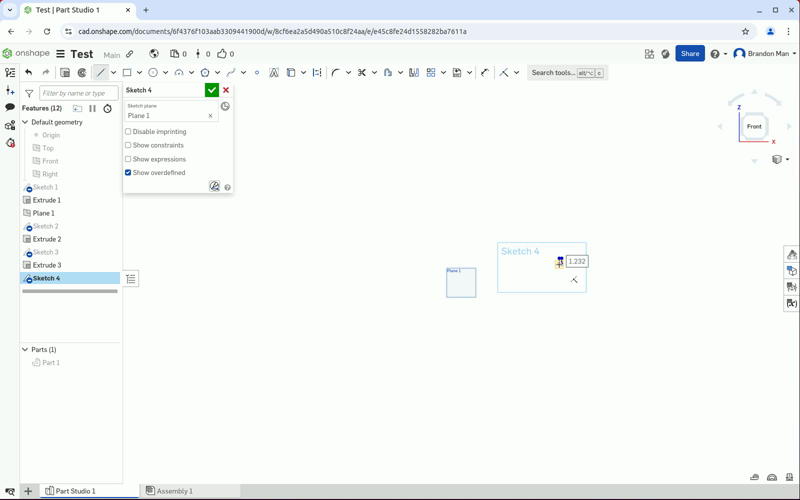
key(esc)
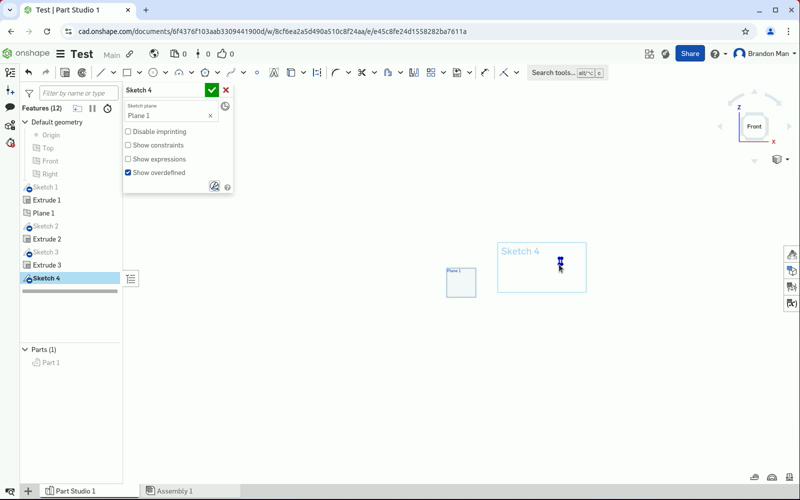
mouse_move(559, 261)
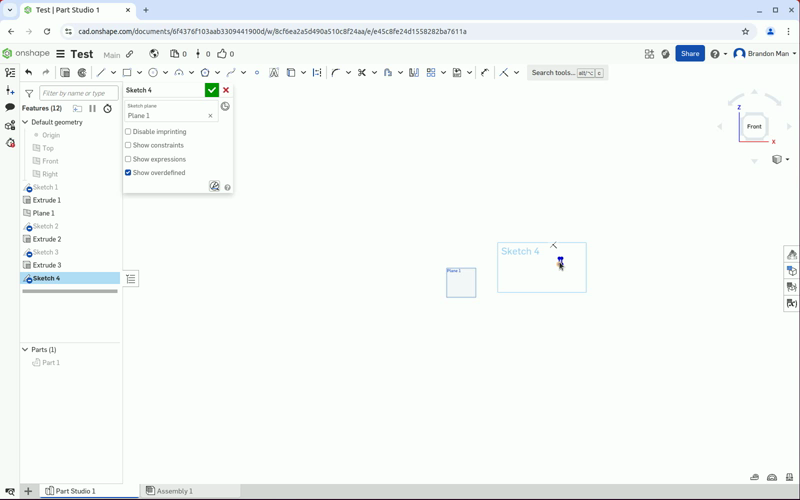
scroll(6)
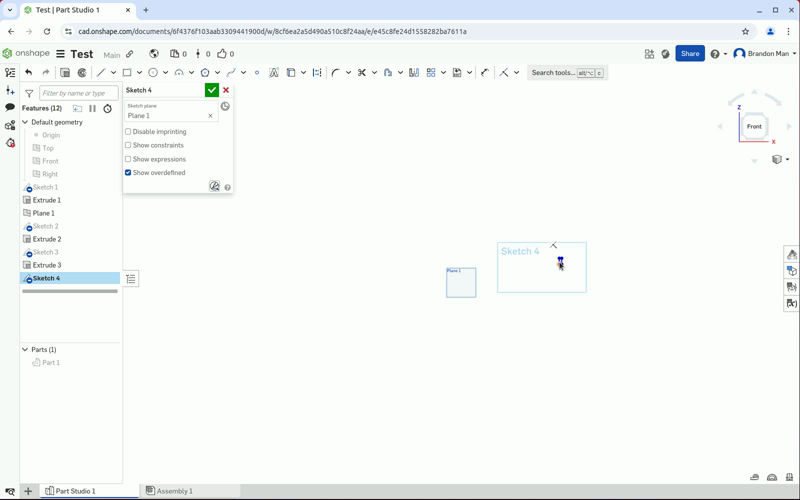
scroll(6)
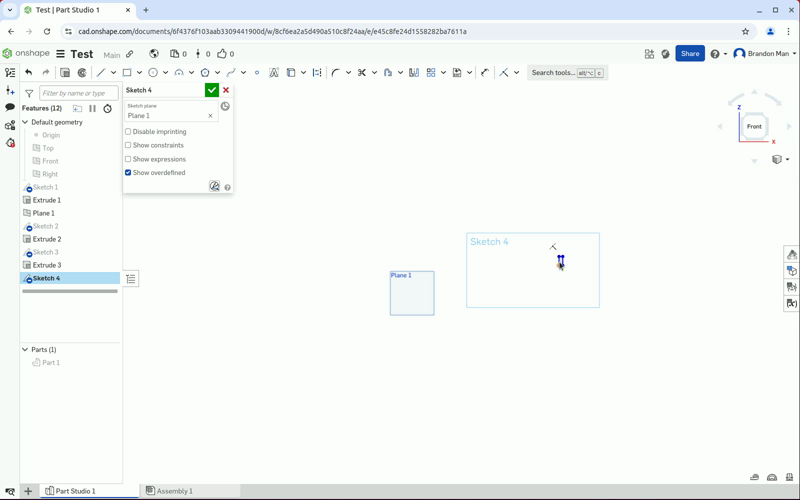
scroll(6)
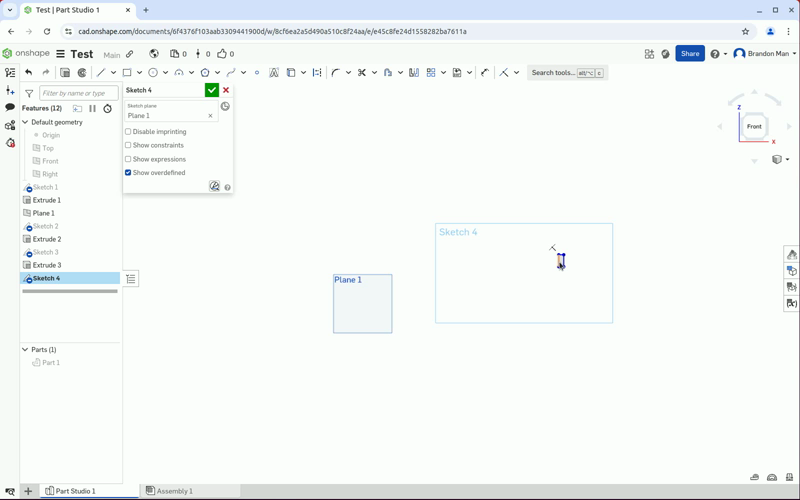
scroll(6)
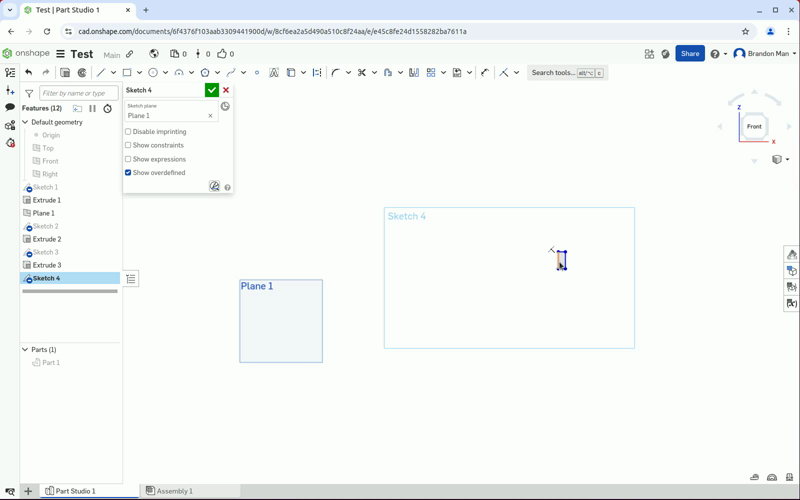
scroll(6)
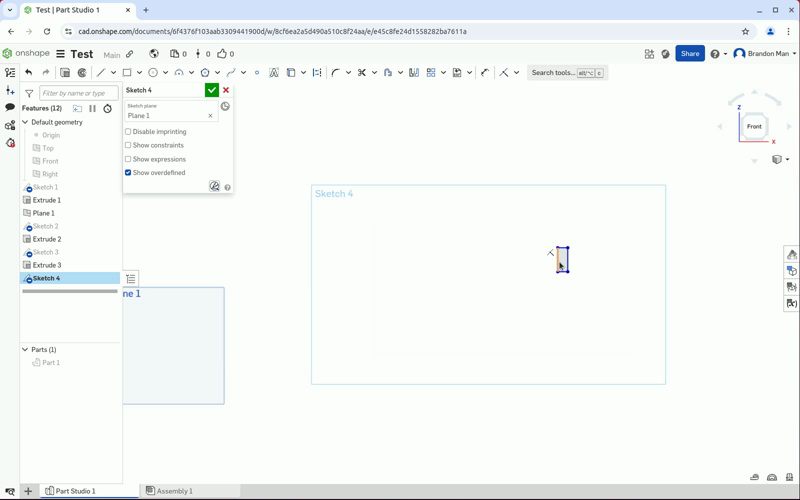
scroll(6)
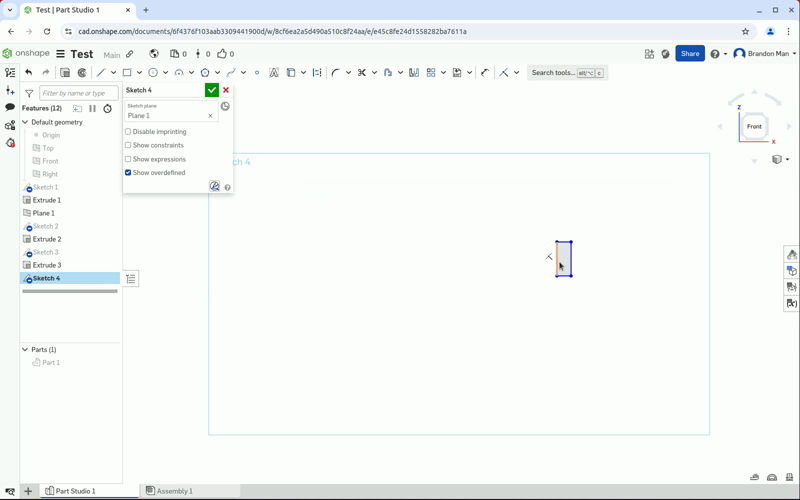
scroll(6)
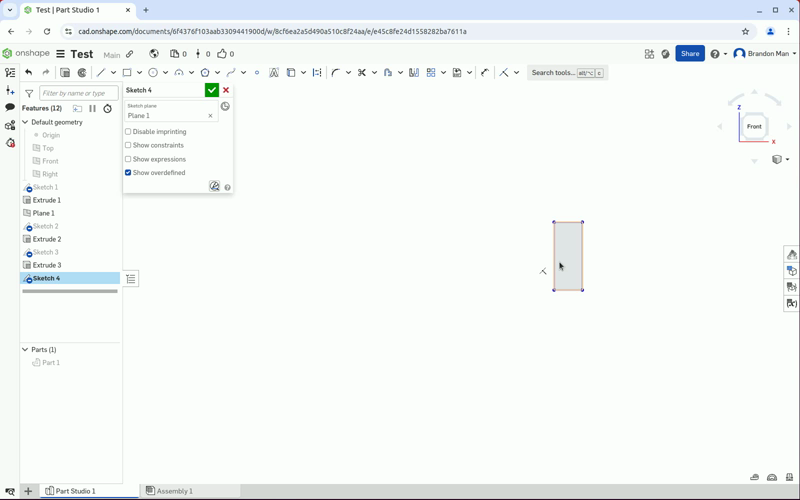
click(559, 261)
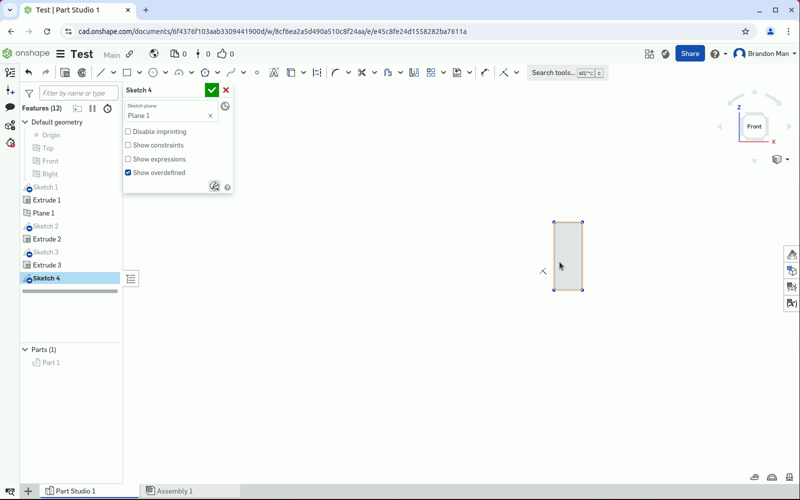
scroll(-6)
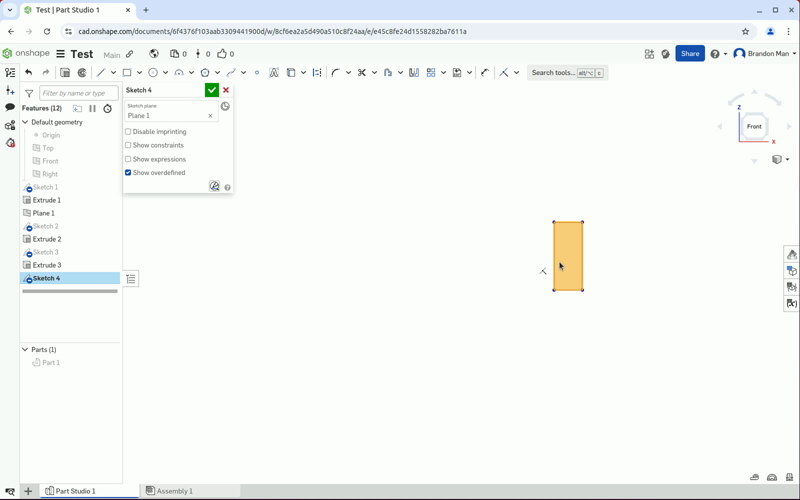
scroll(-6)
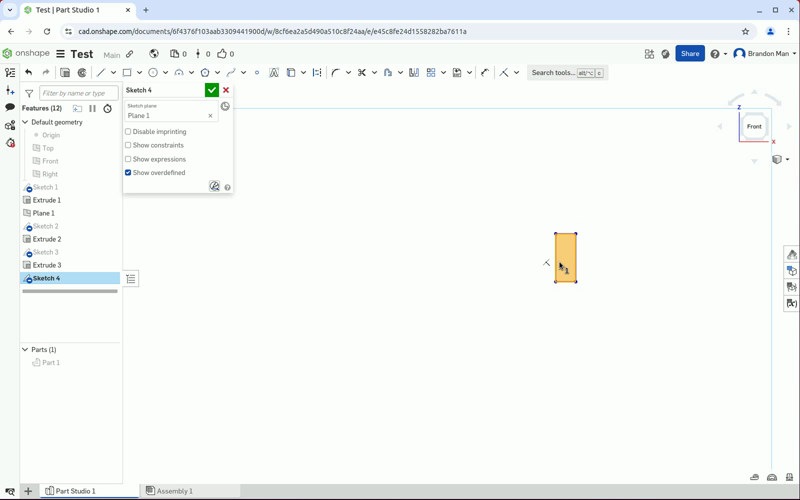
scroll(-6)
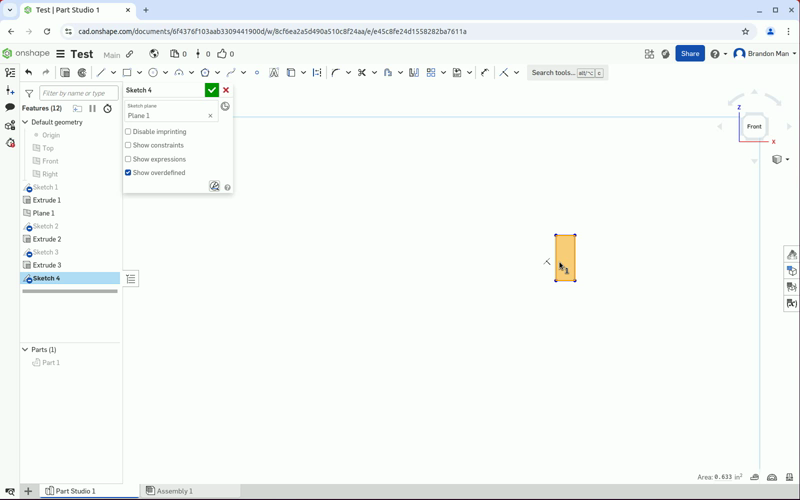
scroll(-6)
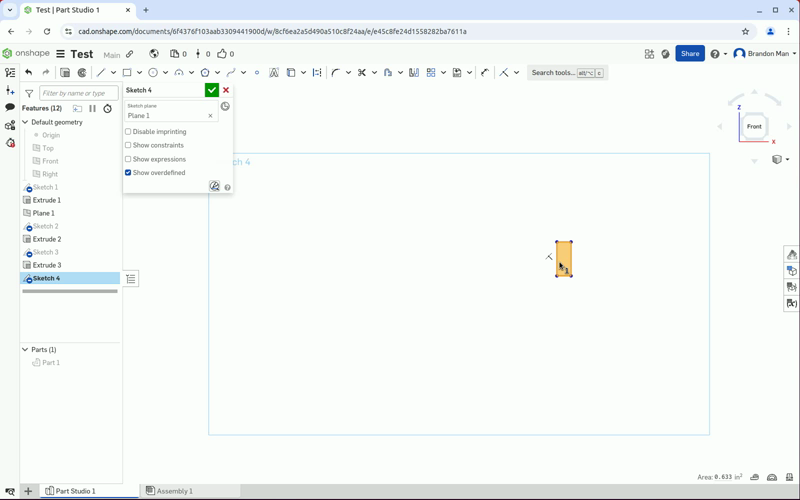
scroll(-6)
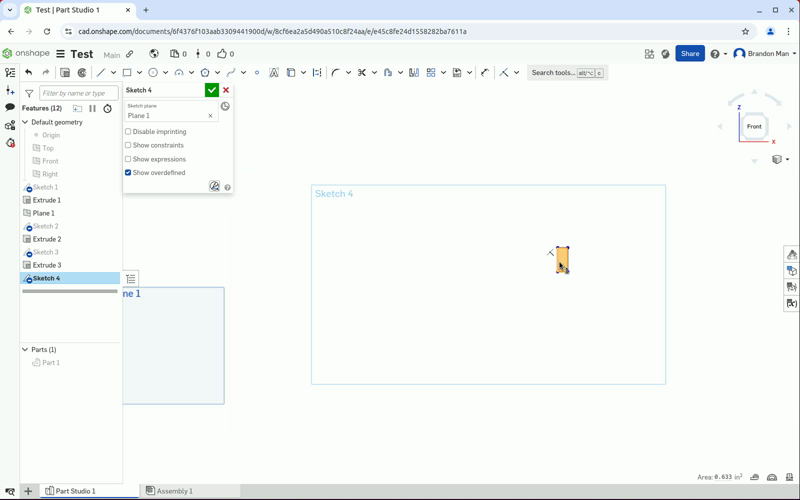
scroll(-6)
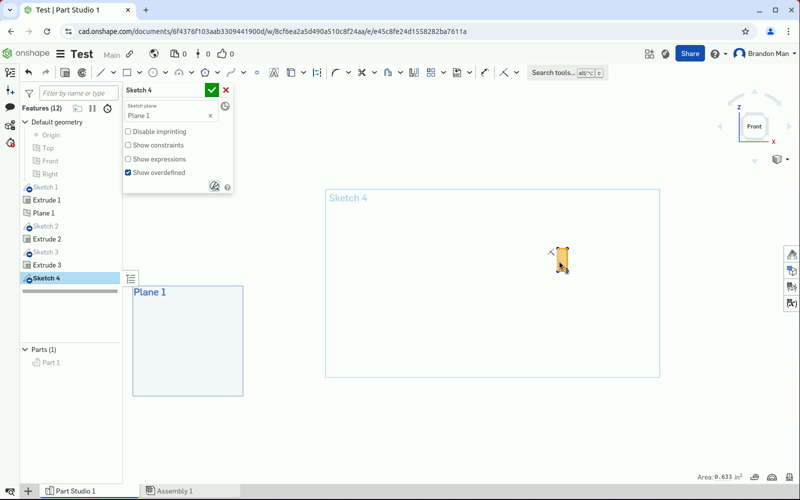
scroll(-6)
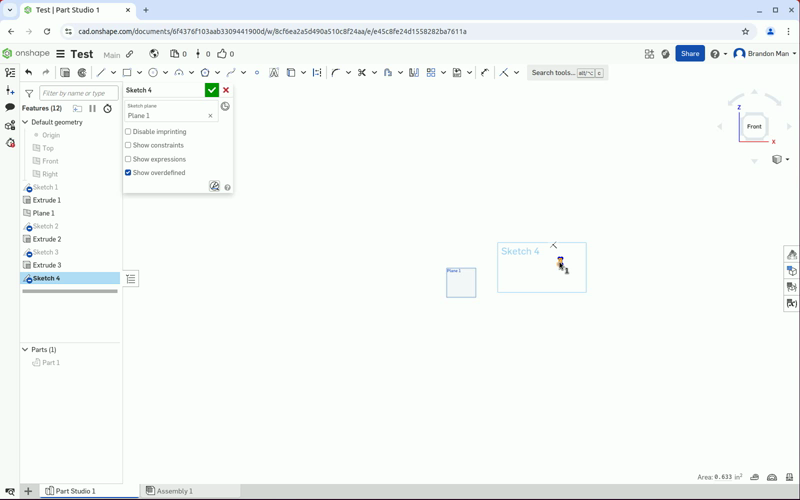
mouse_move(73, 352)
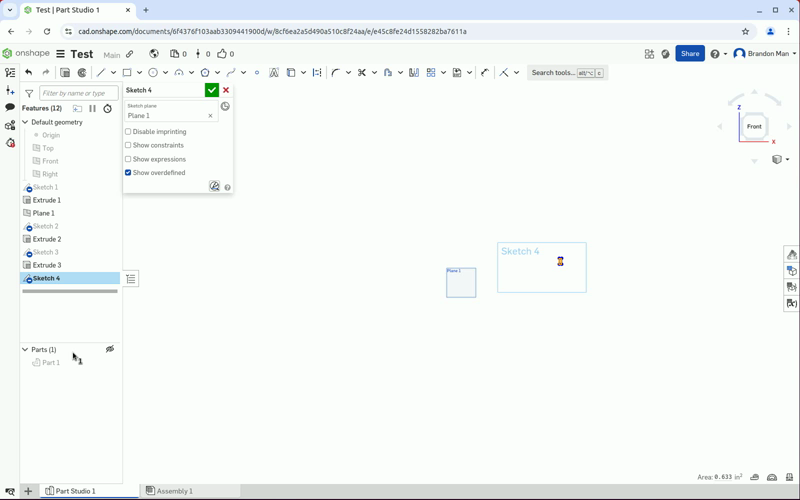
key(shift+y)
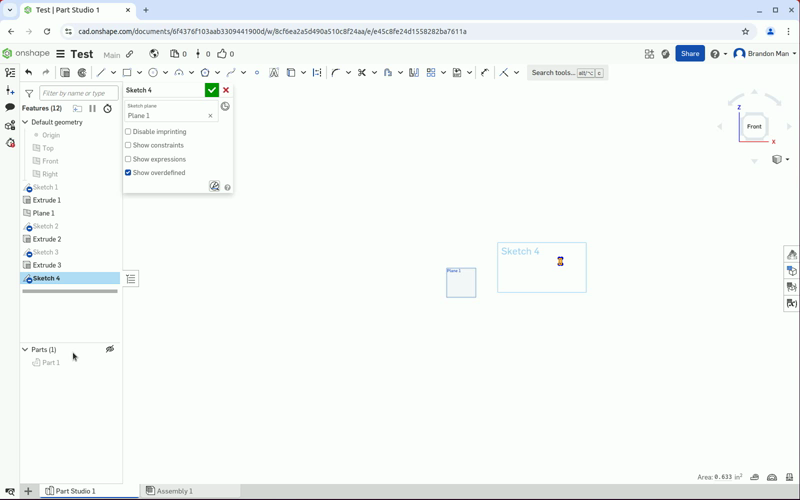
key(shift+e)
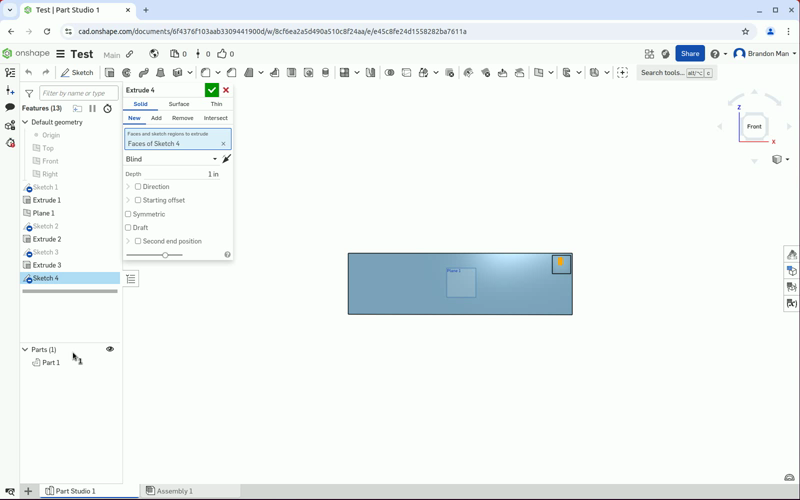
mouse_move(143, 106)
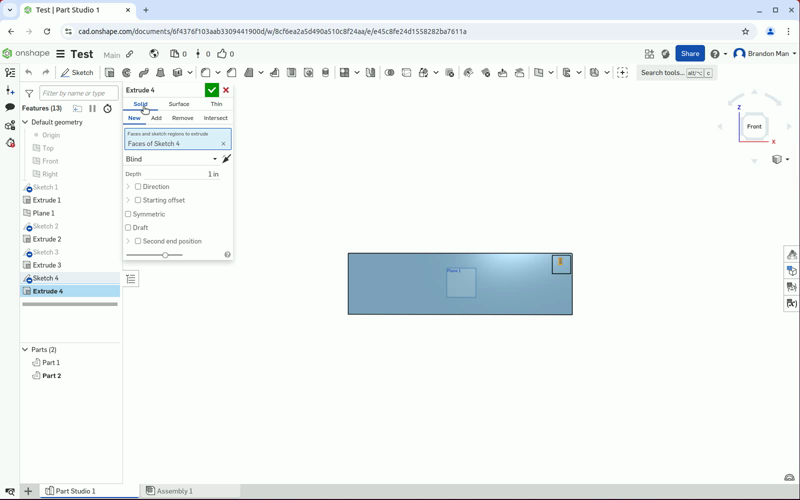
click(143, 106)
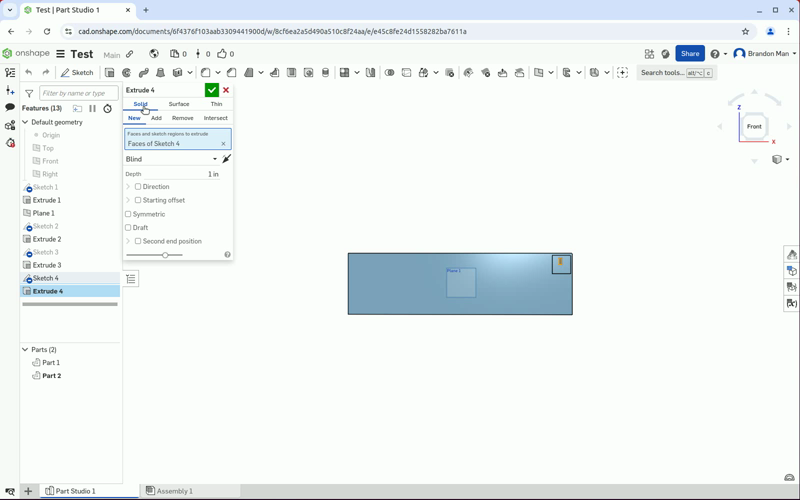
mouse_move(186, 120)
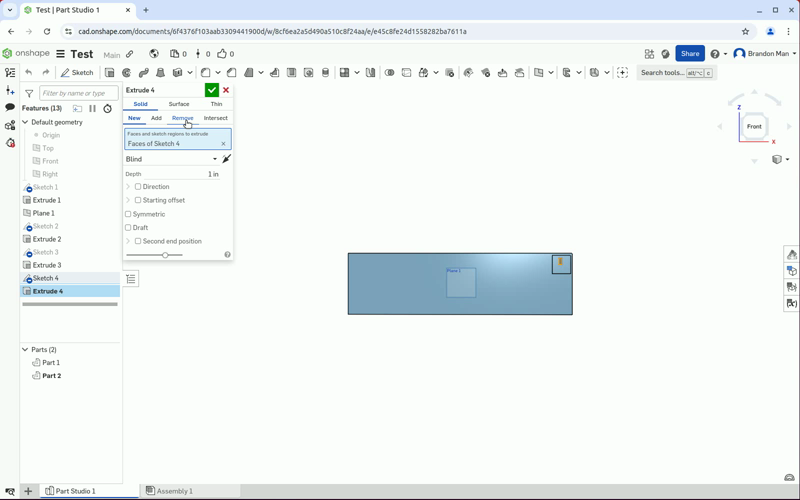
click(186, 120)
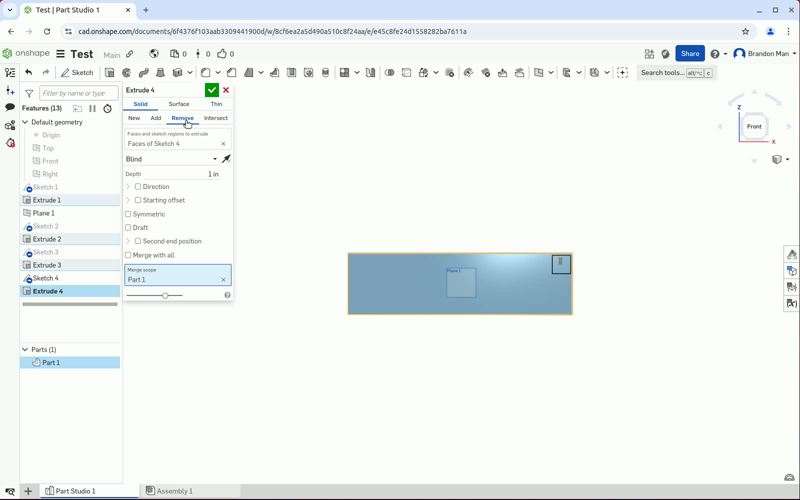
key(tab, 4)
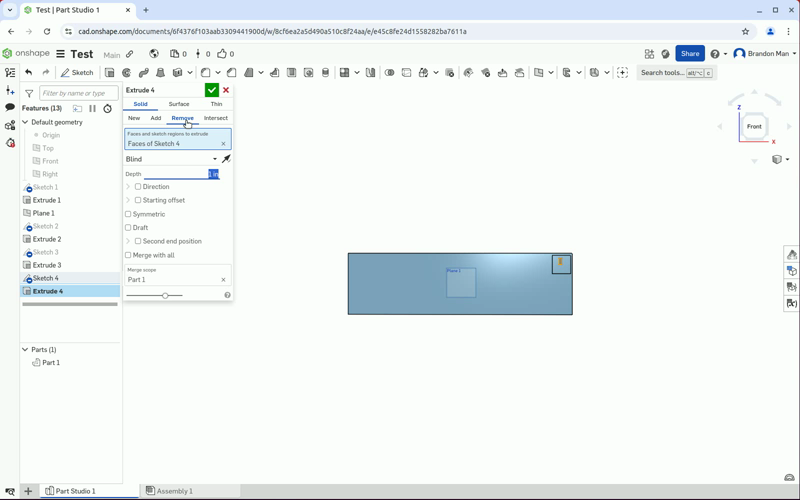
text(0.241)
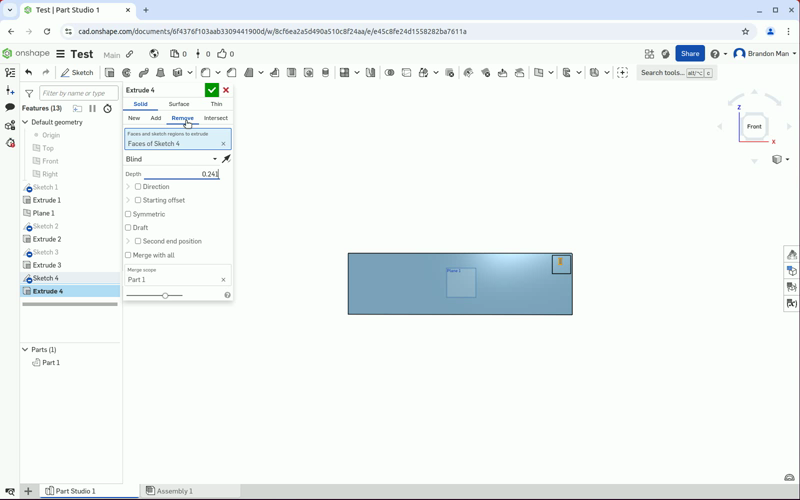
key(tab, 6)
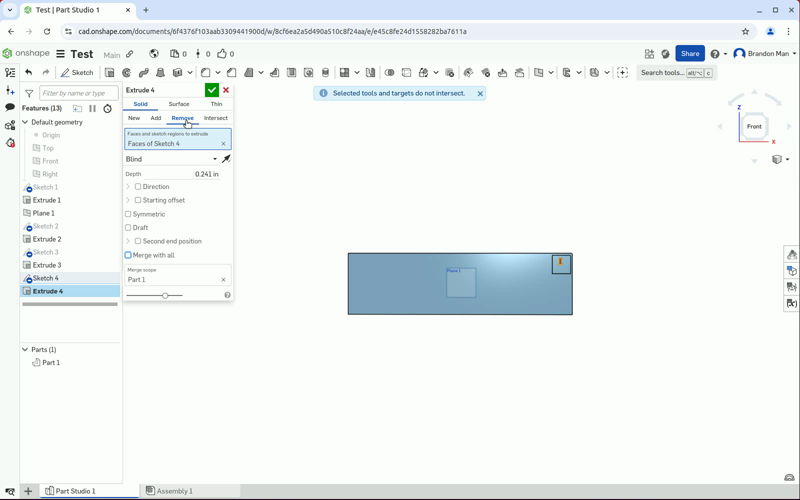
key(space)
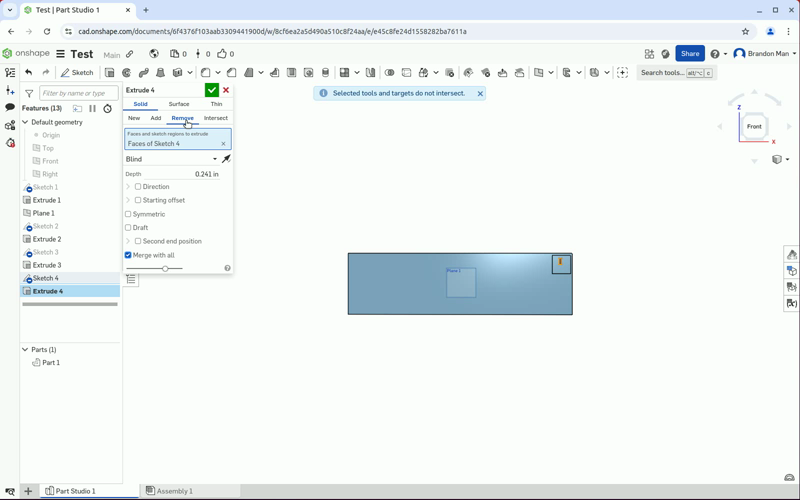
key(enter)
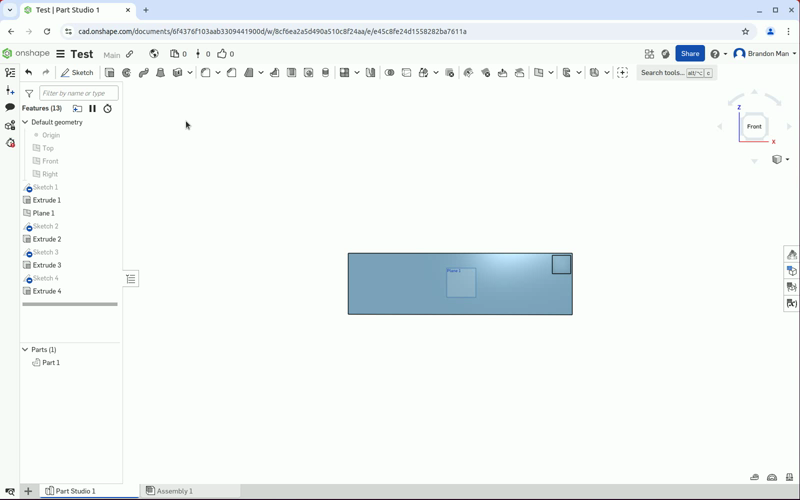
key(shift+h)
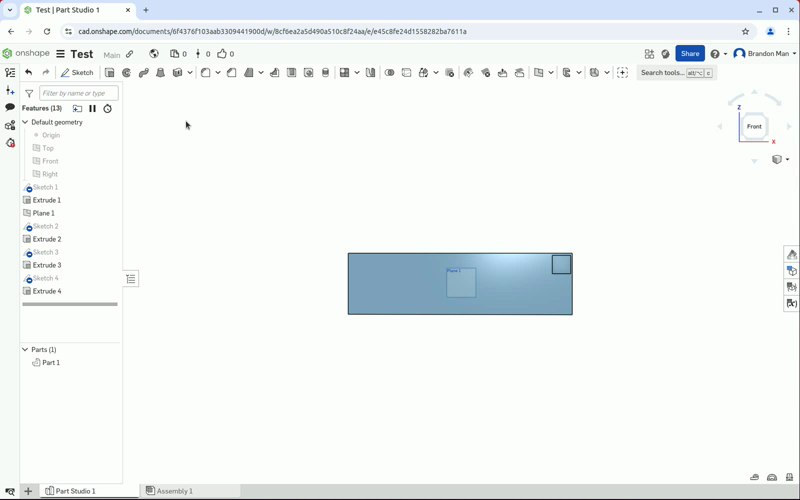
key(shift+h)
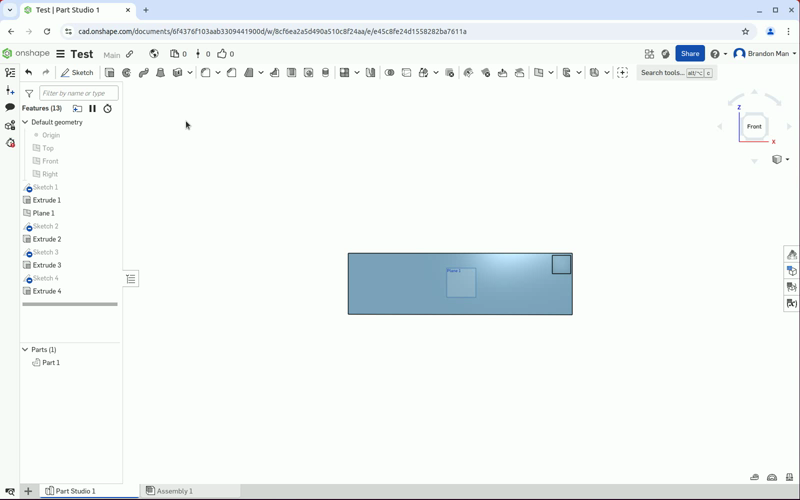
mouse_move(73, 189)
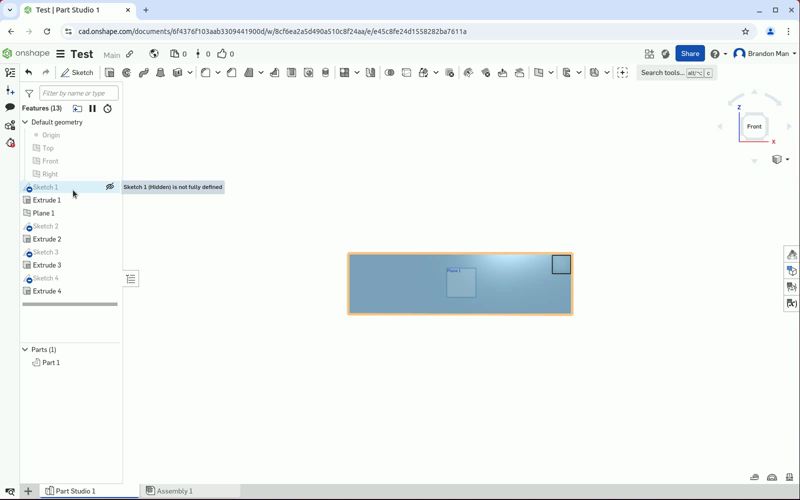
click(73, 189)
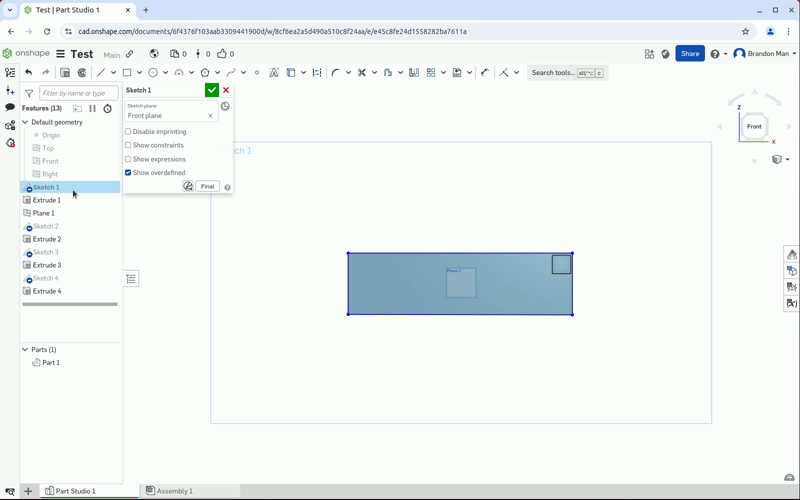
mouse_move(229, 92)
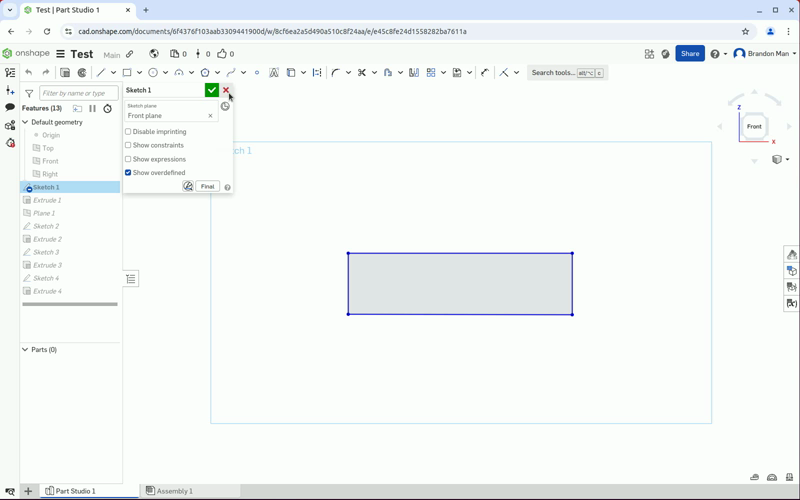
click(229, 92)
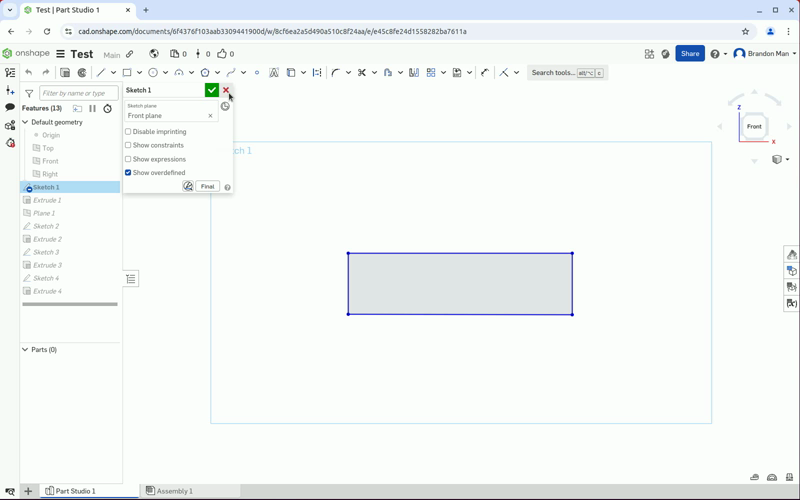
key(shift+s)
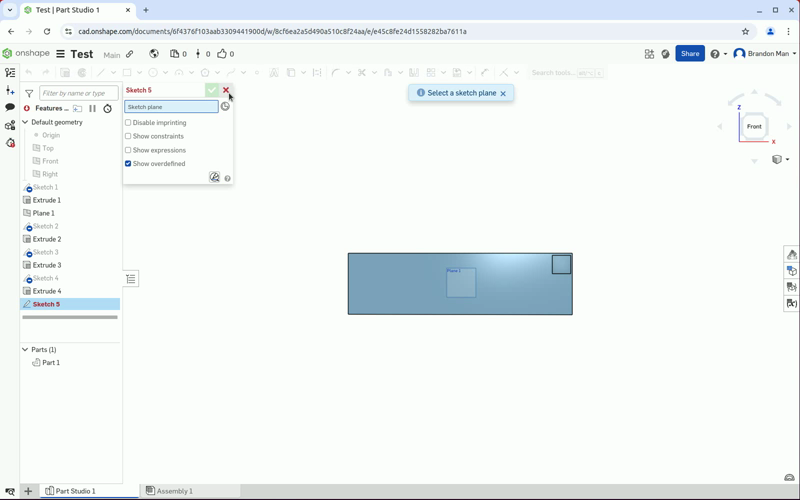
mouse_move(73, 215)
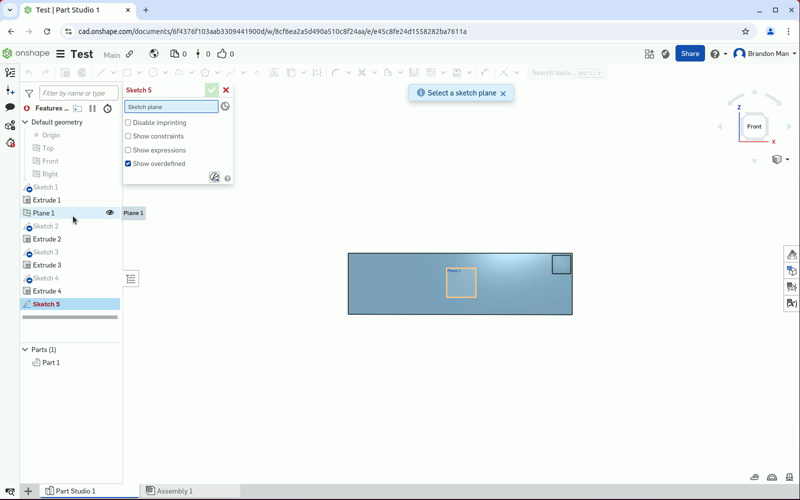
click(73, 215)
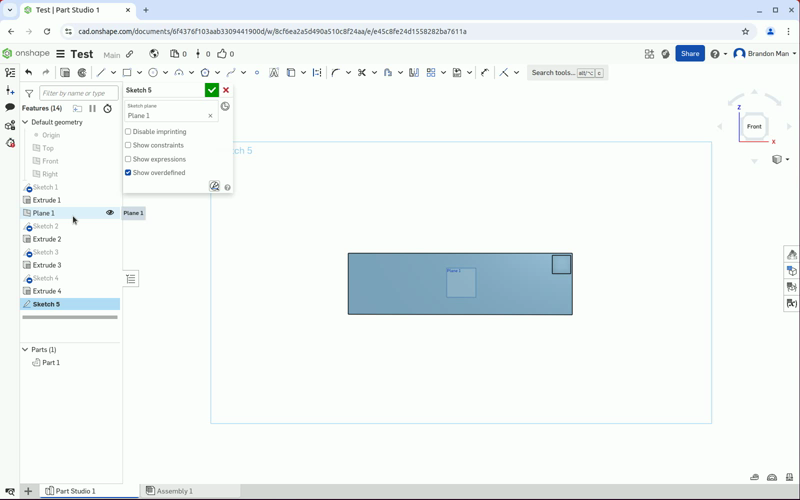
mouse_move(73, 352)
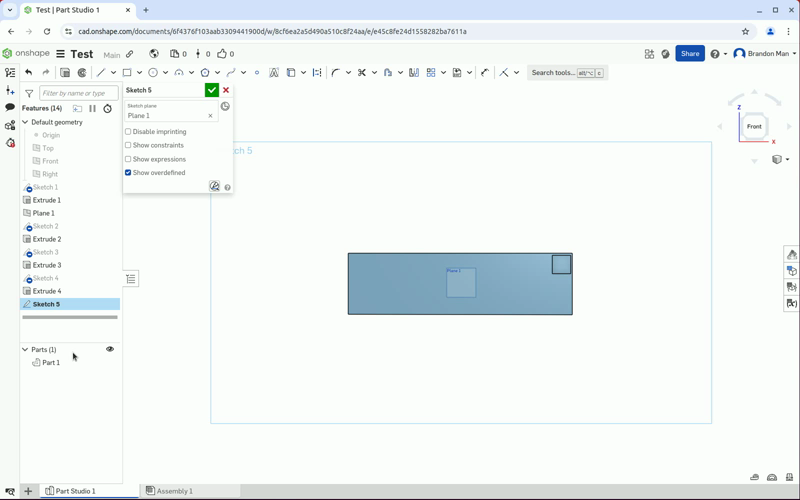
key(y)
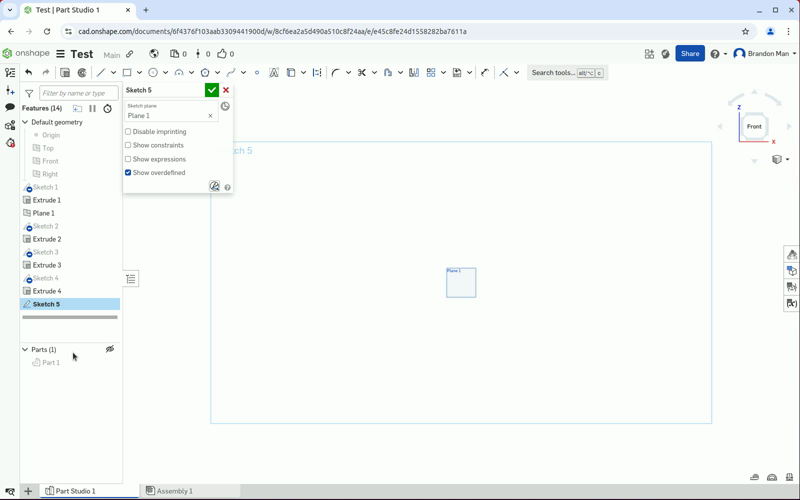
key(a)
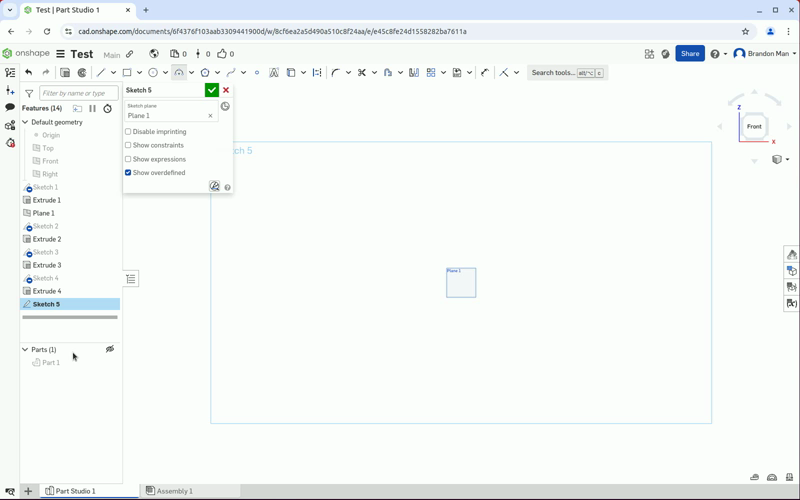
key_down(shift)
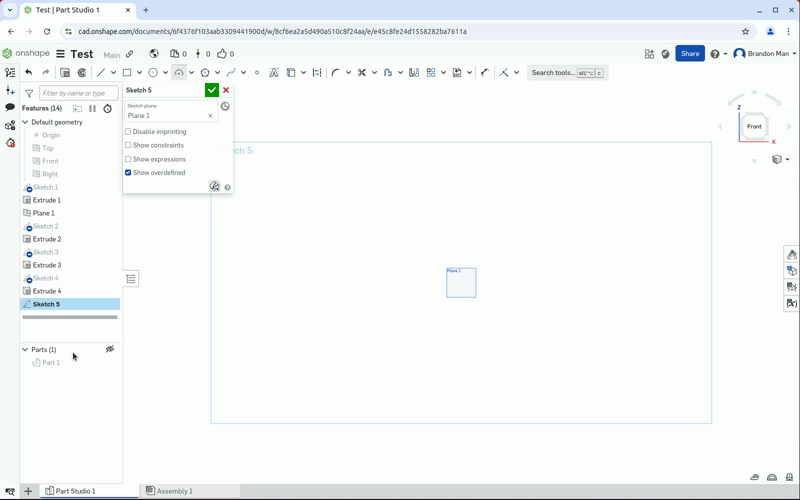
mouse_move(559, 260)
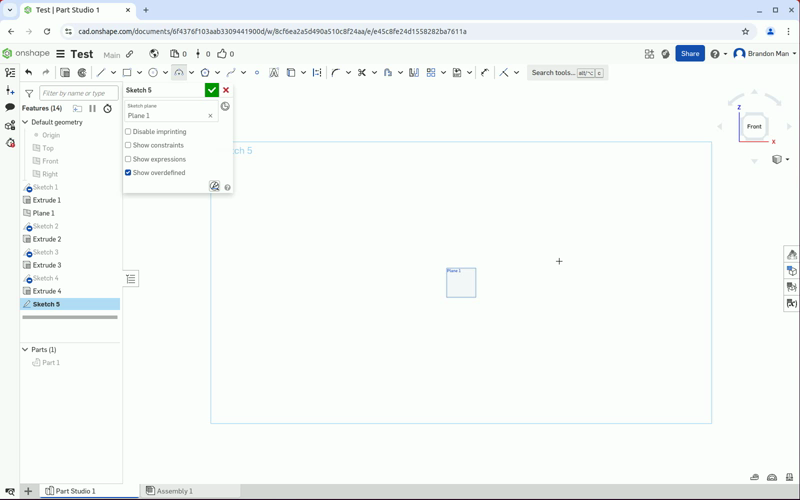
click(559, 260)
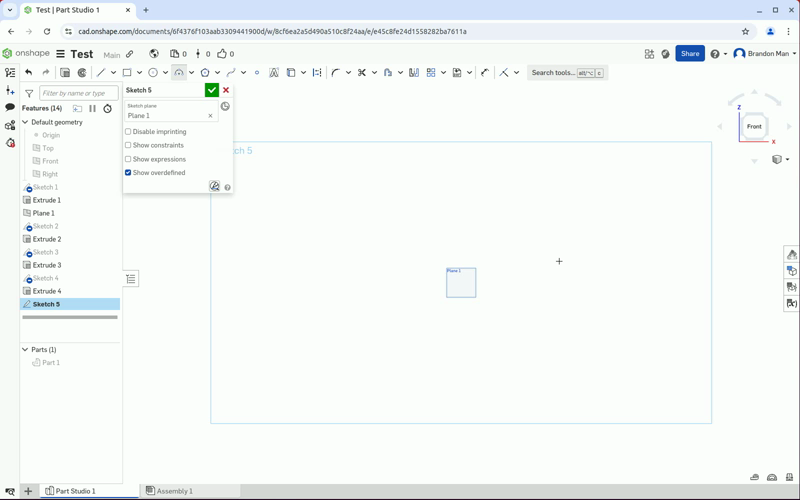
key_up(shift)
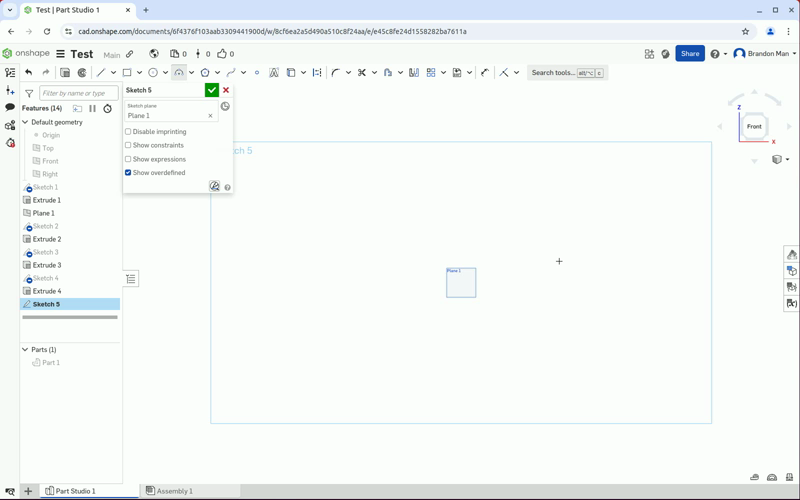
key_down(shift)
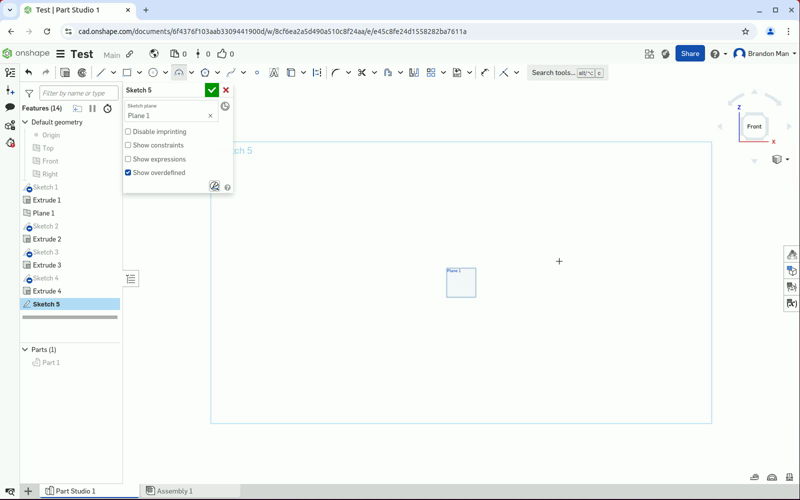
mouse_move(562, 260)
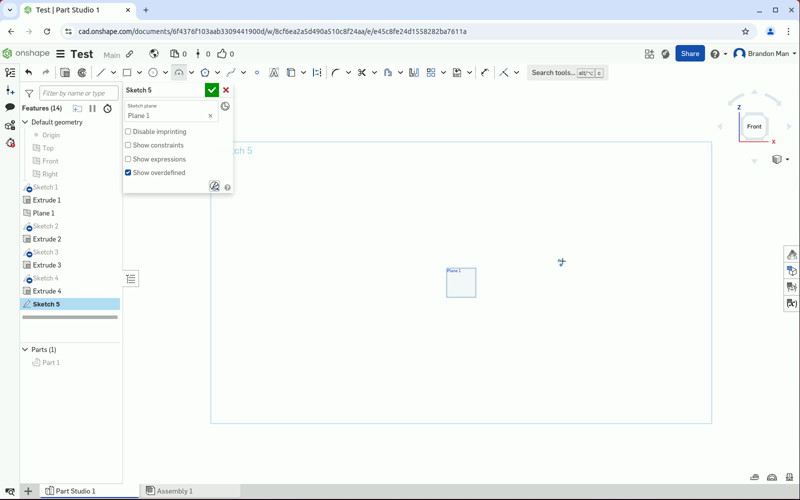
scroll(6)
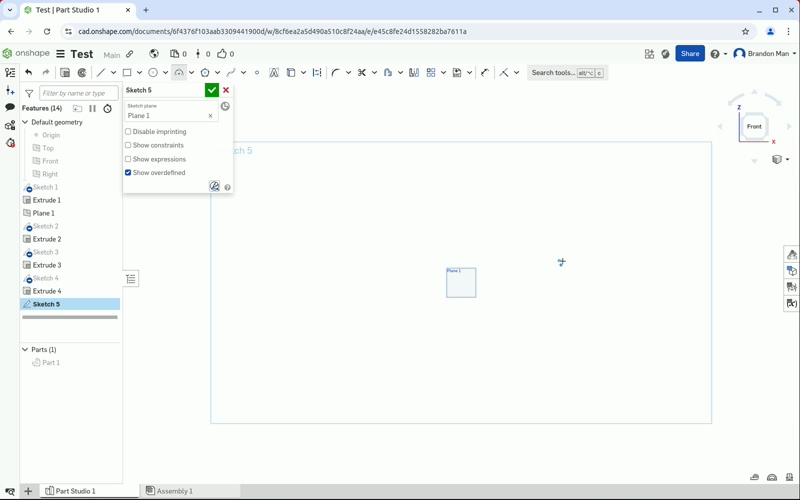
scroll(6)
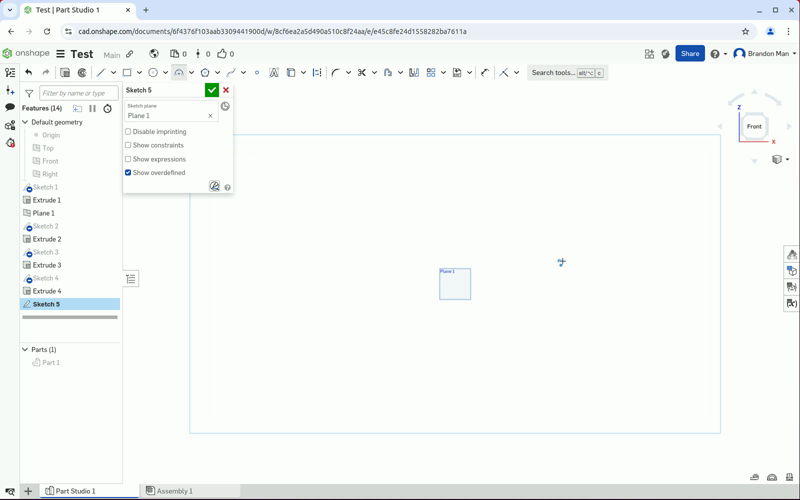
scroll(6)
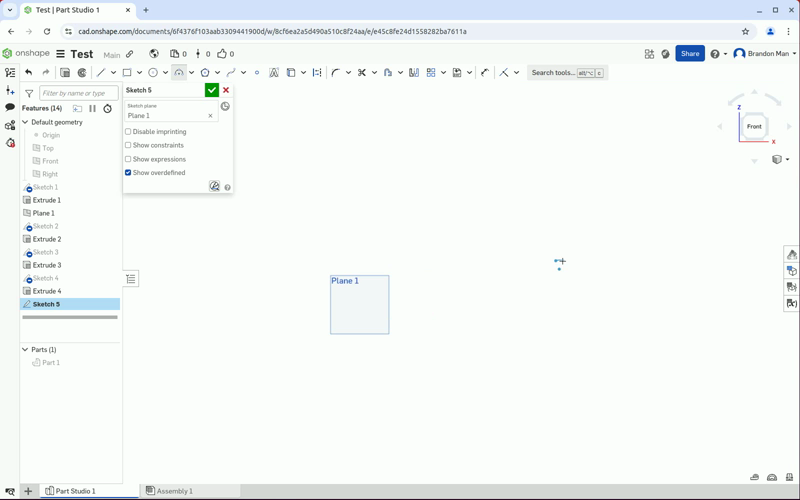
scroll(6)
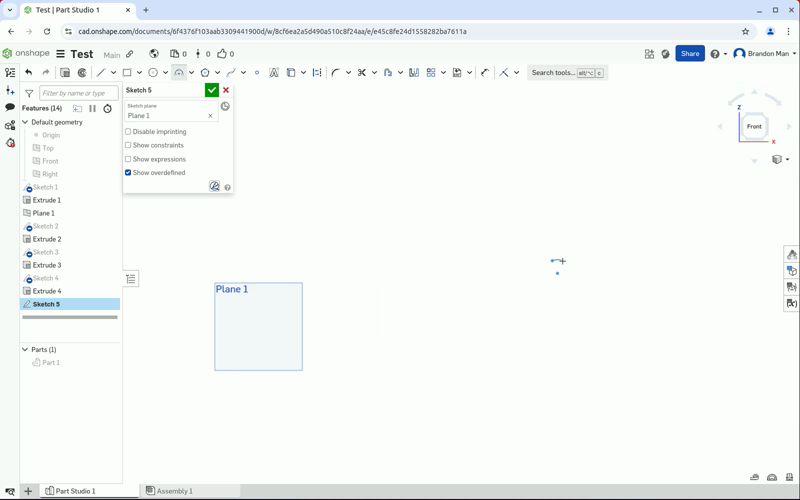
scroll(6)
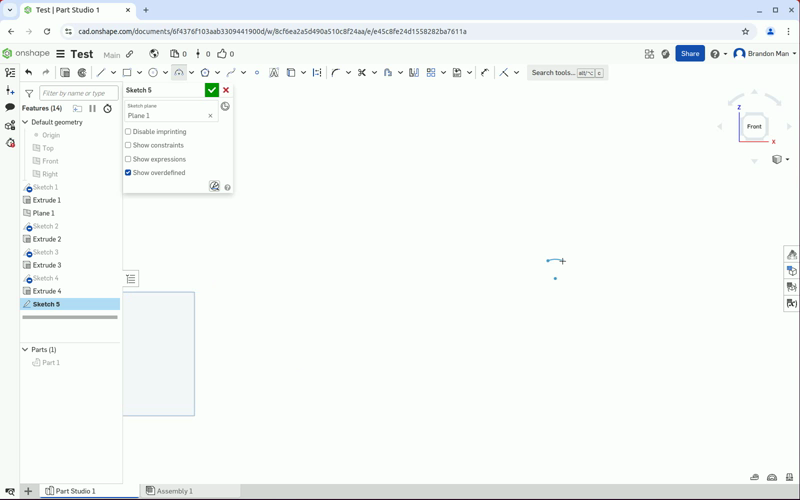
scroll(6)
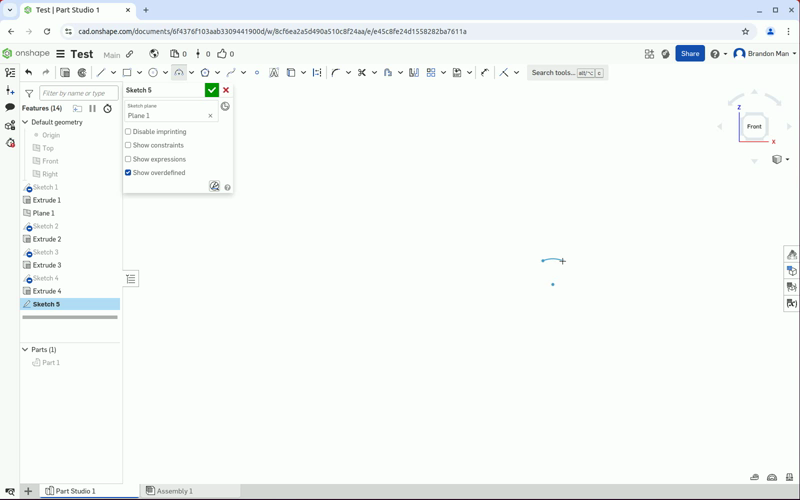
scroll(6)
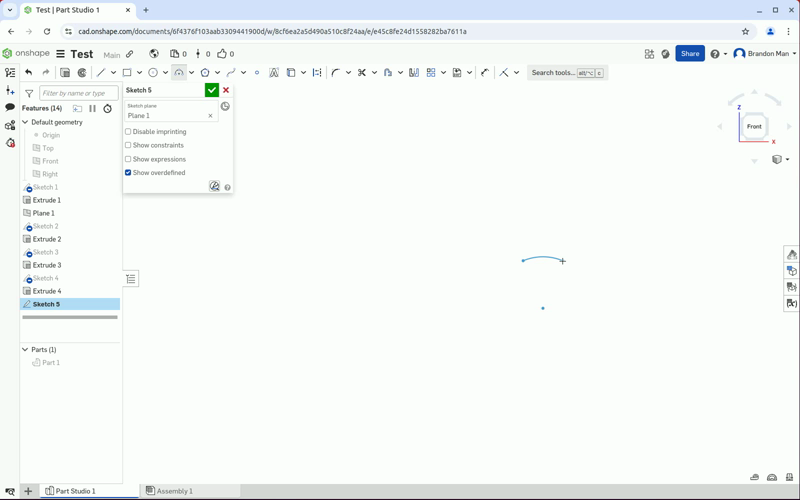
click(562, 260)
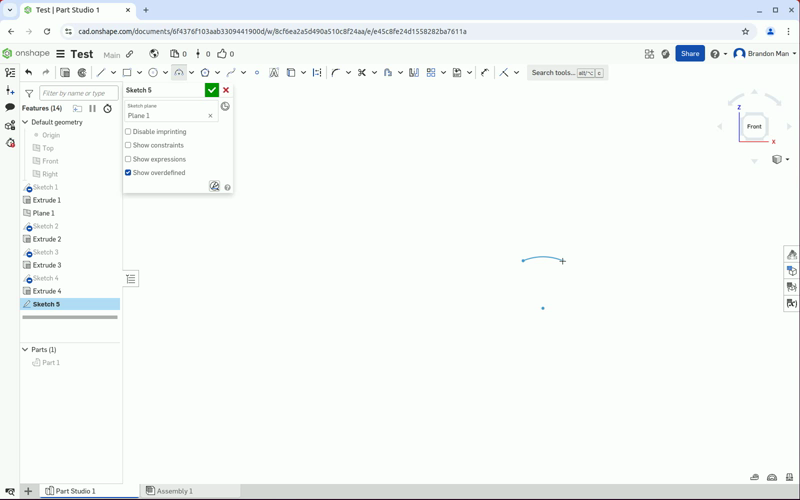
scroll(-6)
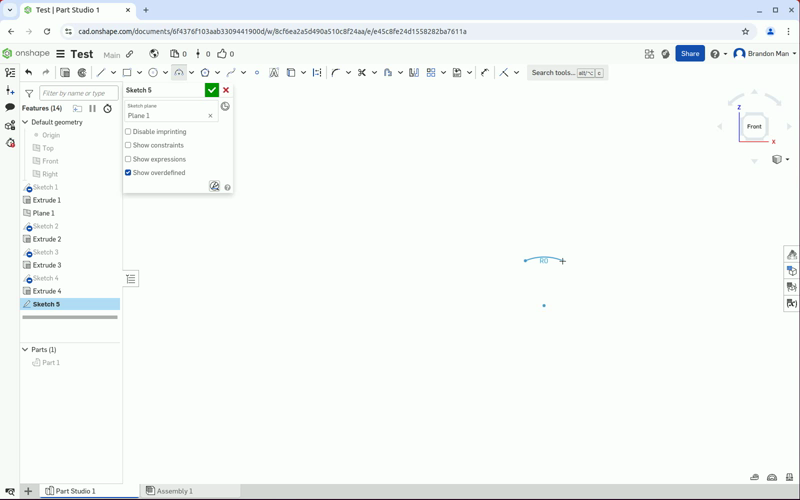
scroll(-6)
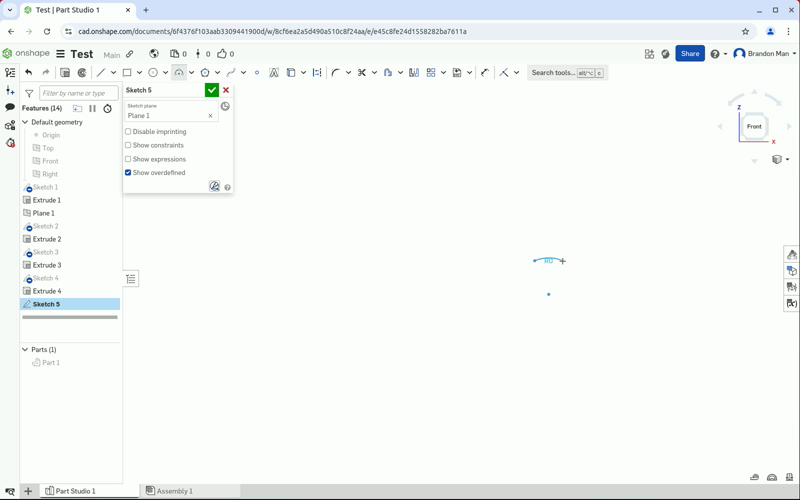
scroll(-6)
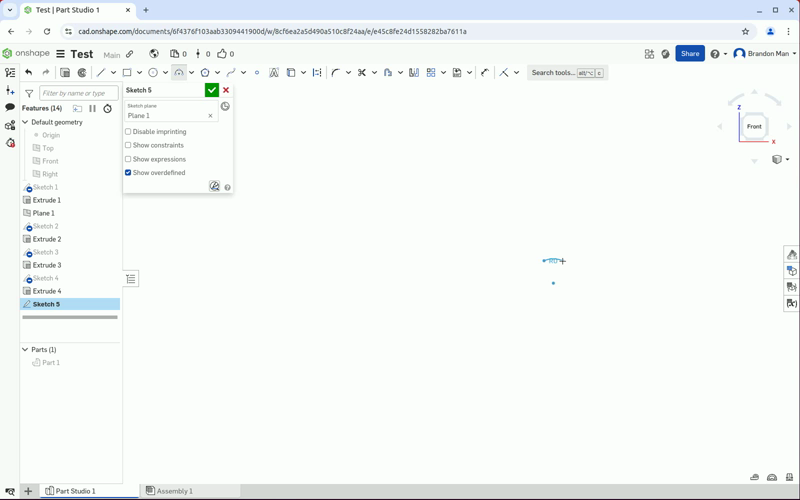
scroll(-6)
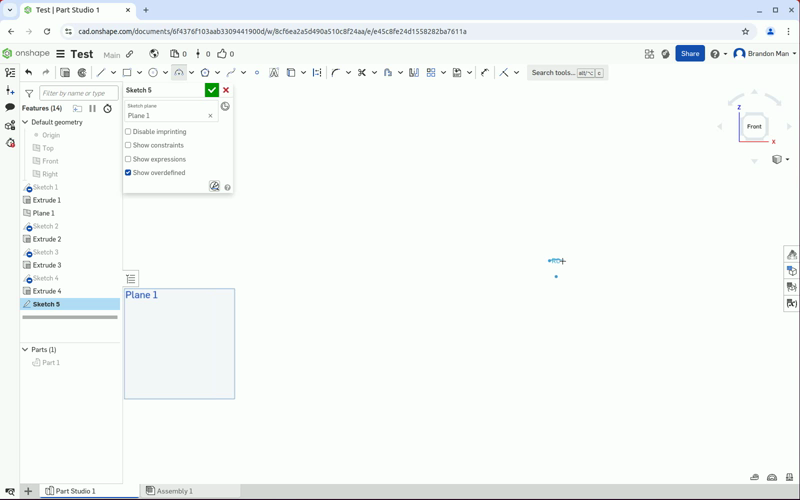
scroll(-6)
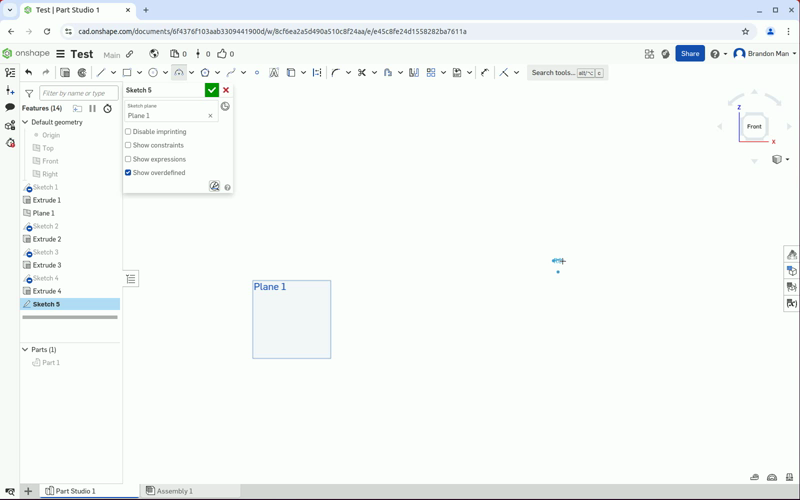
scroll(-6)
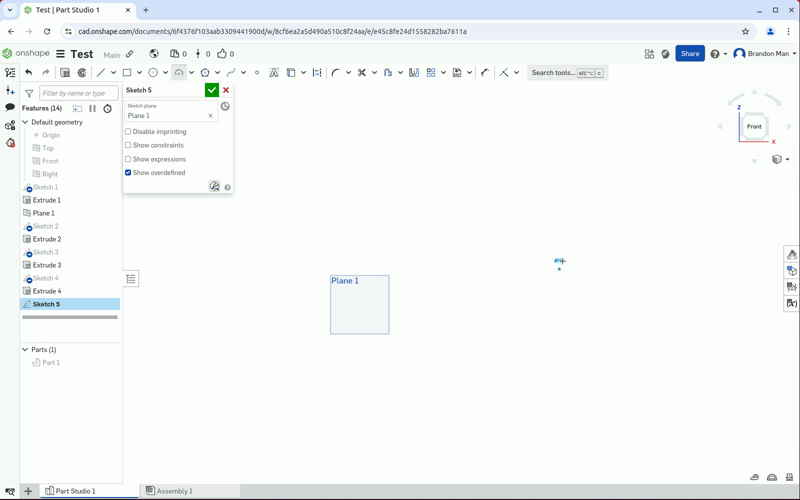
scroll(-6)
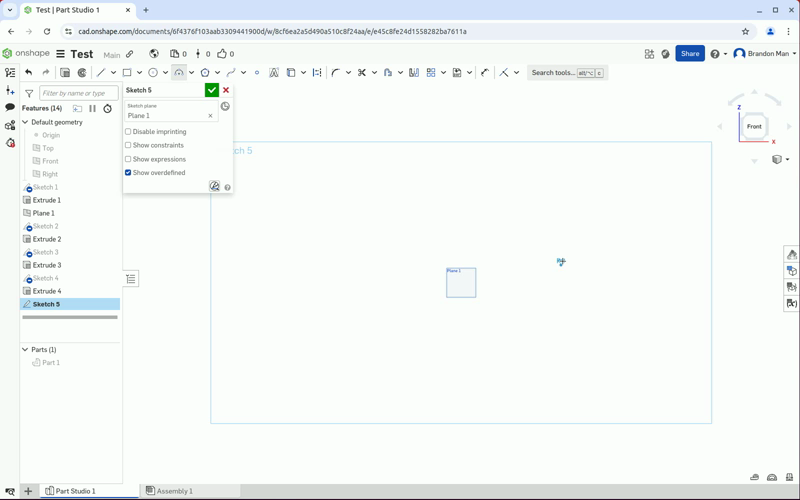
mouse_move(561, 262)
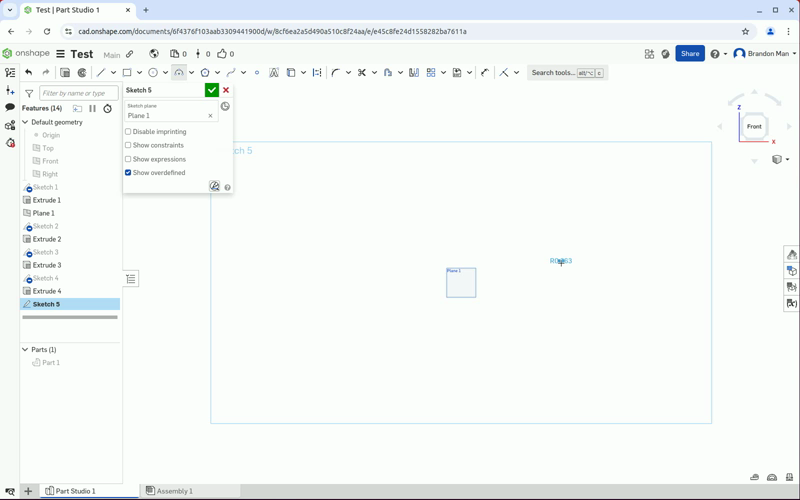
scroll(6)
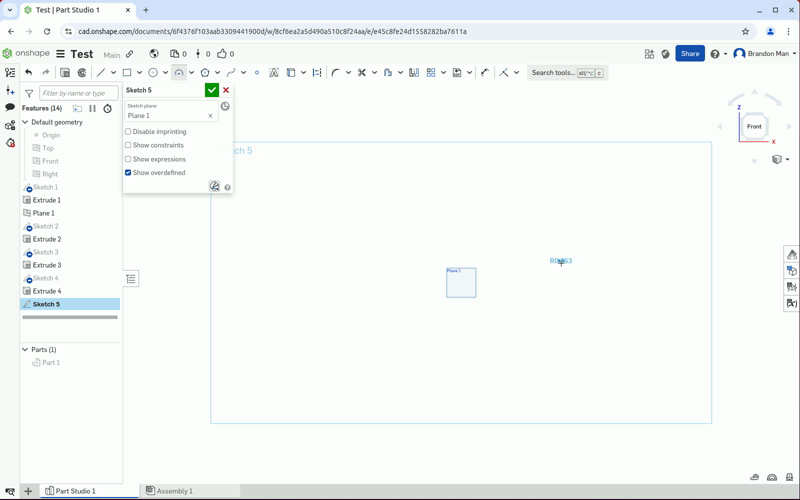
scroll(6)
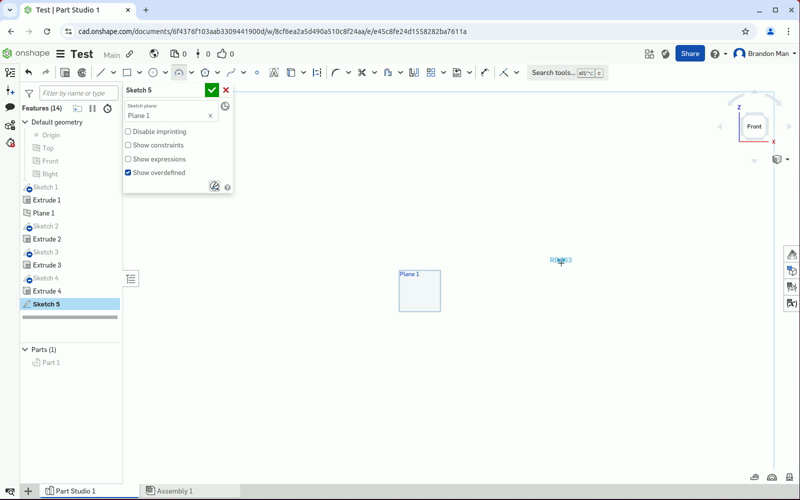
scroll(6)
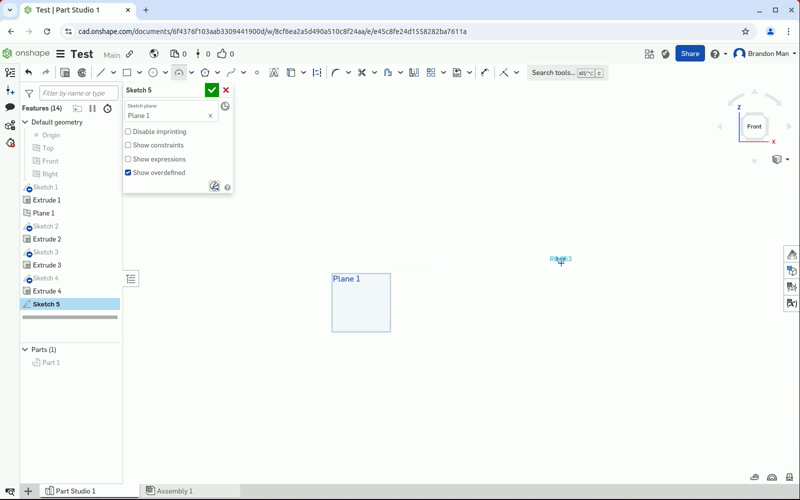
scroll(6)
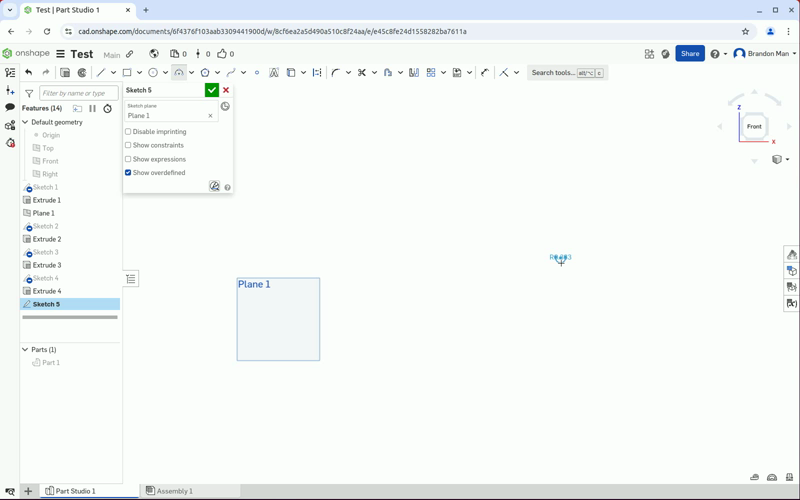
scroll(6)
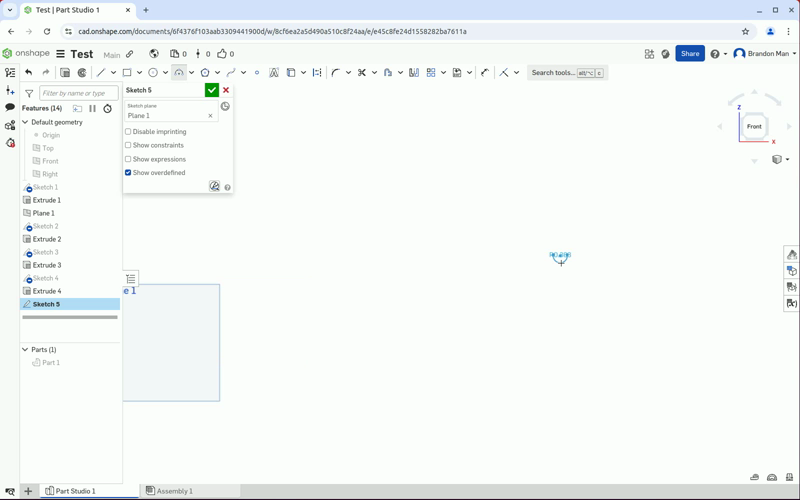
scroll(6)
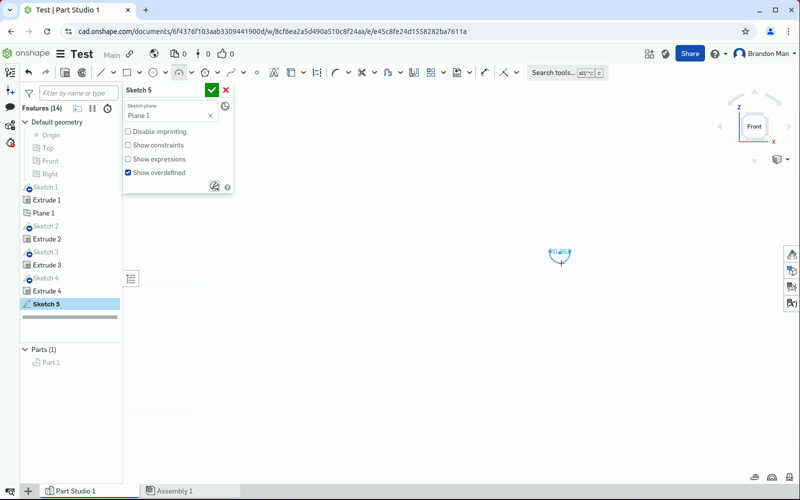
scroll(6)
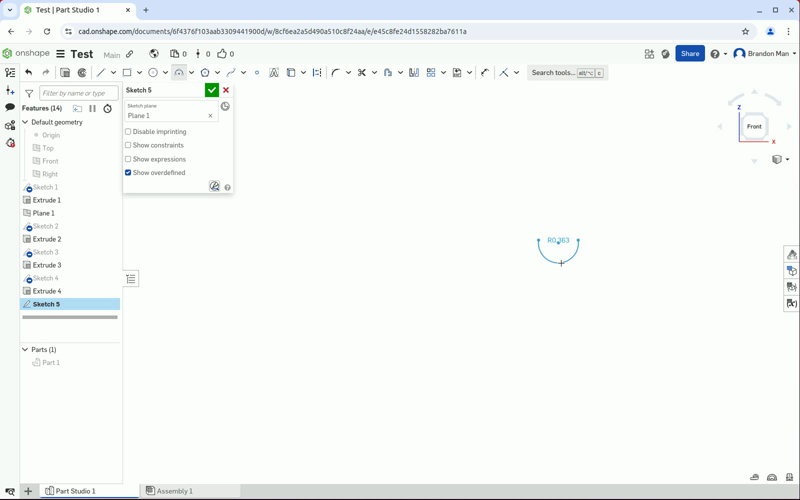
click(561, 262)
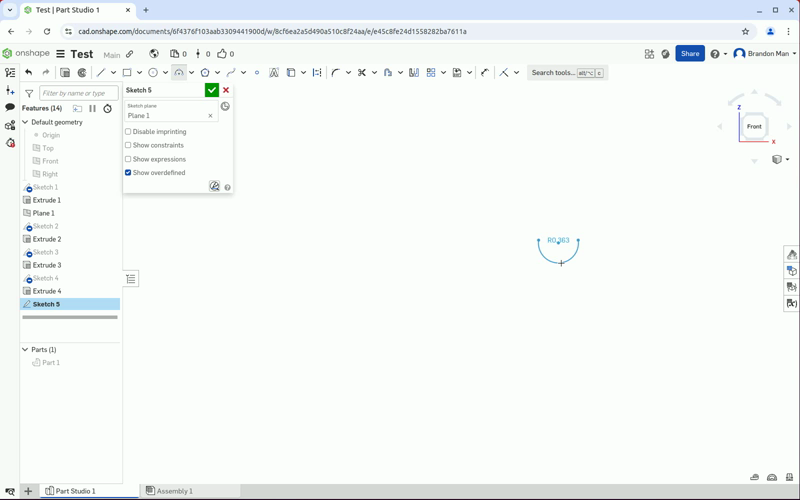
scroll(-6)
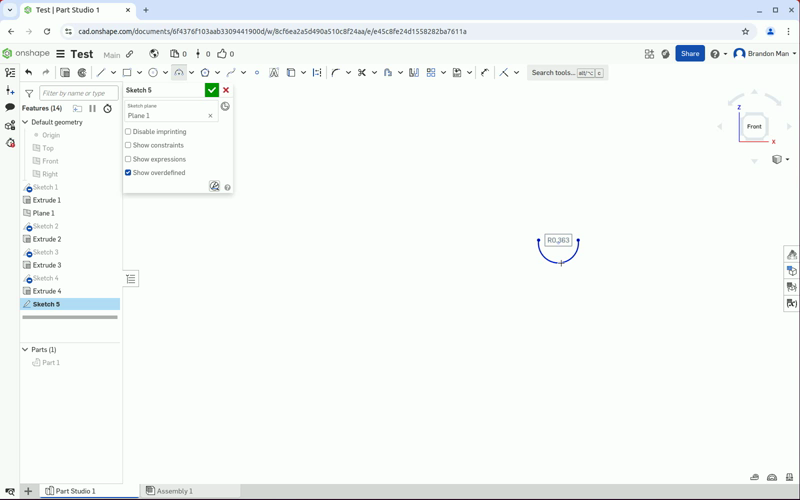
scroll(-6)
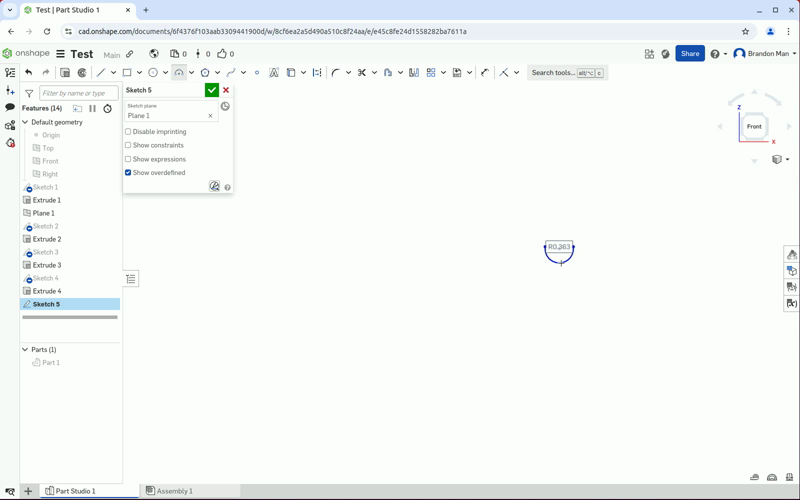
scroll(-6)
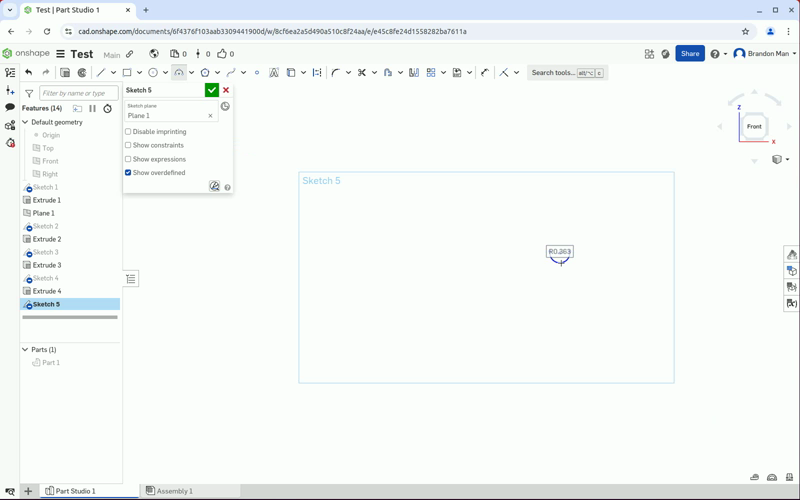
scroll(-6)
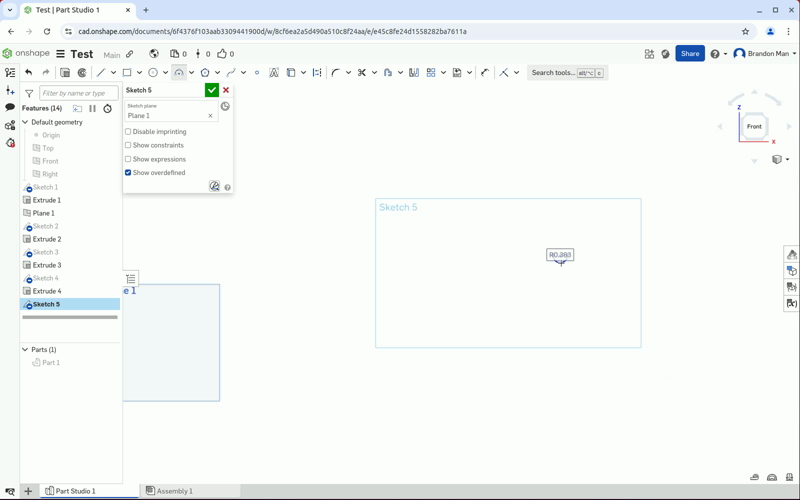
scroll(-6)
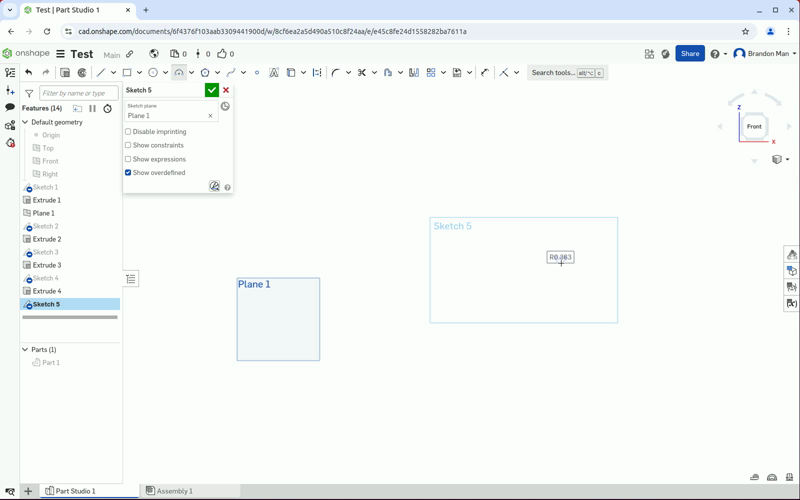
scroll(-6)
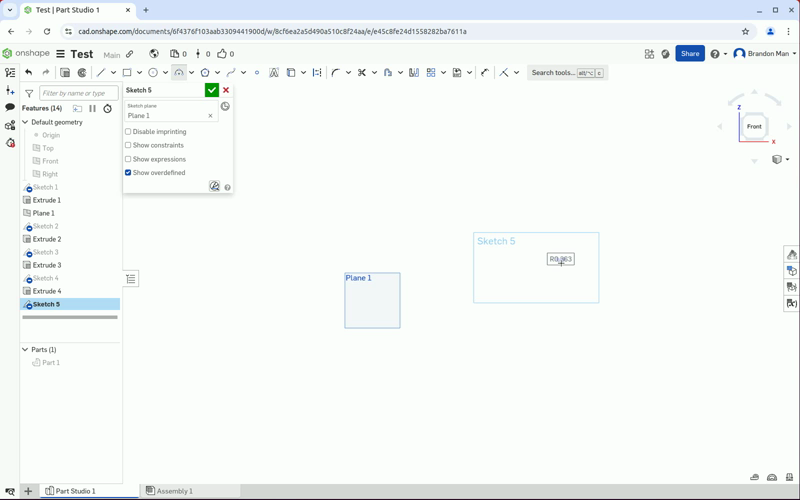
scroll(-6)
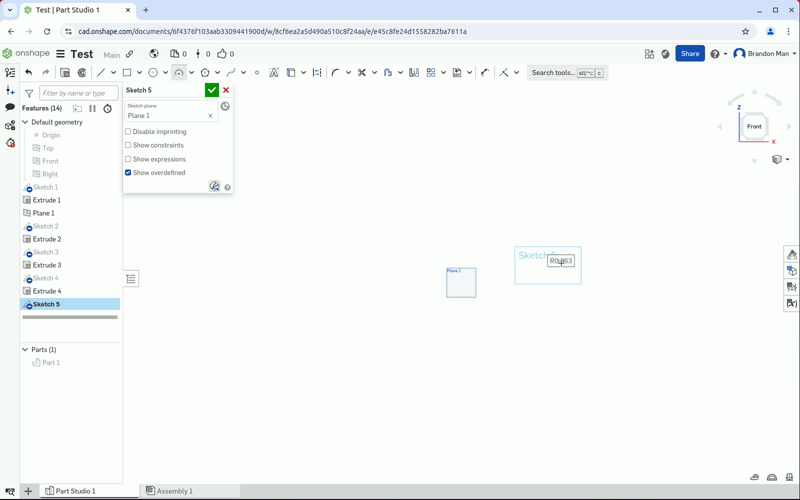
key_up(shift)
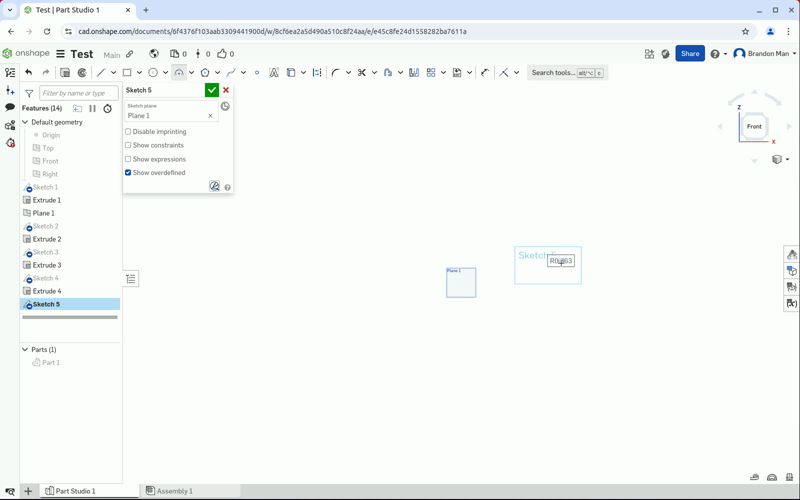
key(esc)
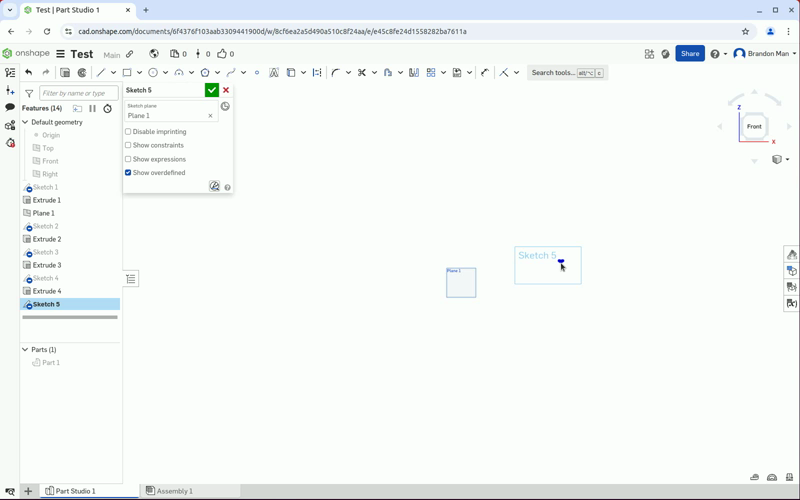
key(l)
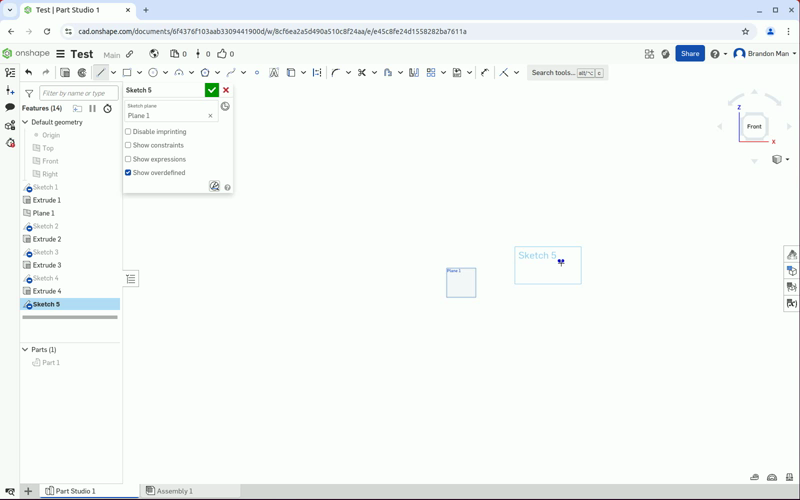
mouse_move(562, 260)
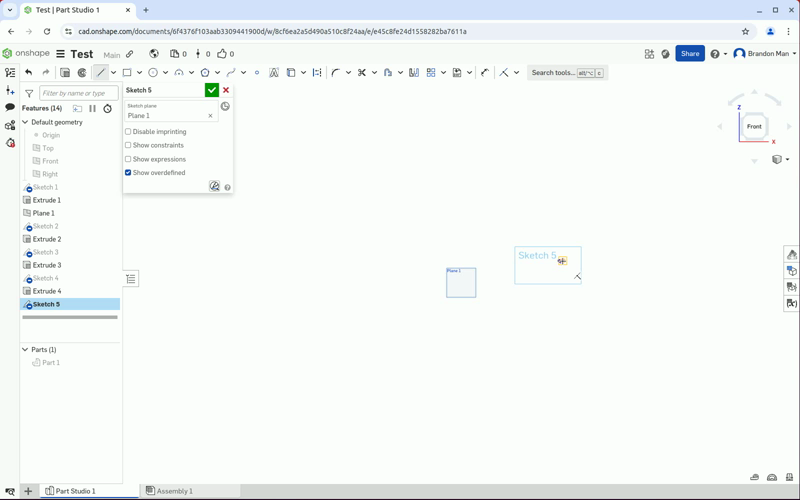
scroll(6)
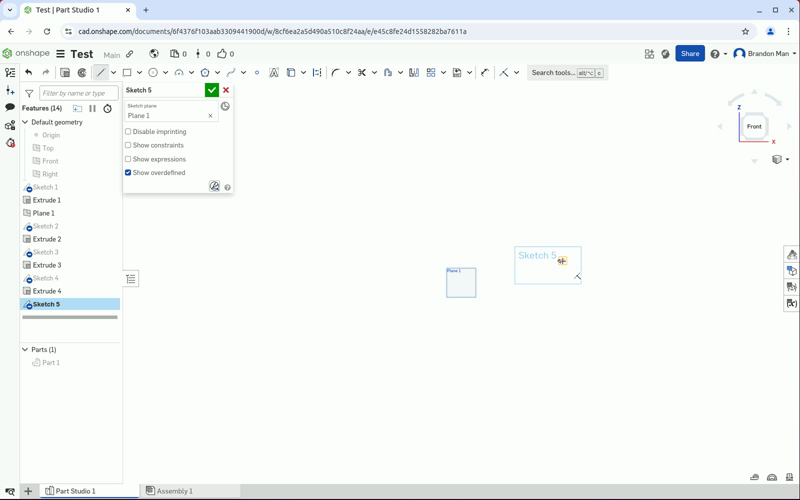
scroll(6)
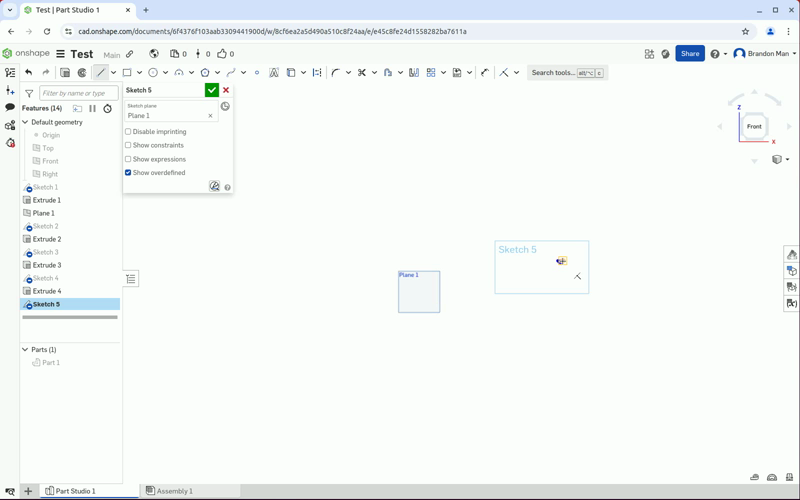
scroll(6)
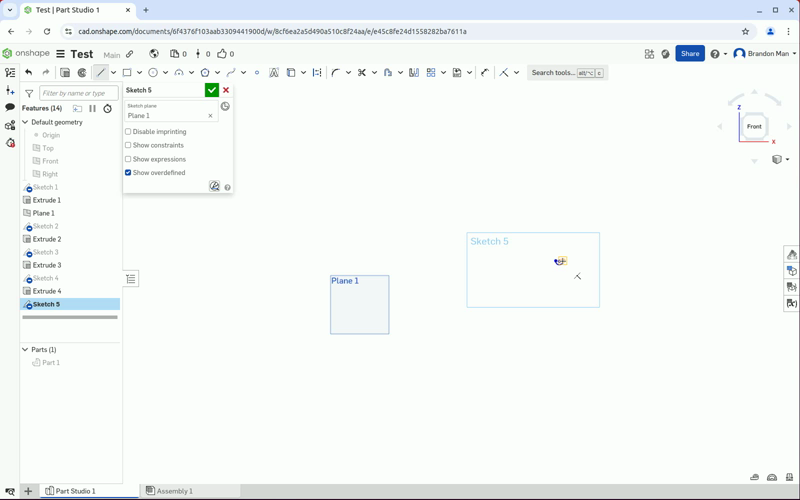
scroll(6)
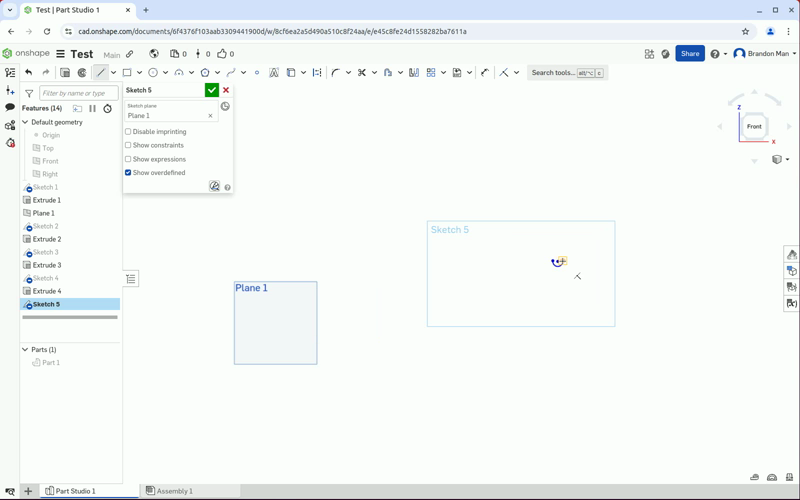
scroll(6)
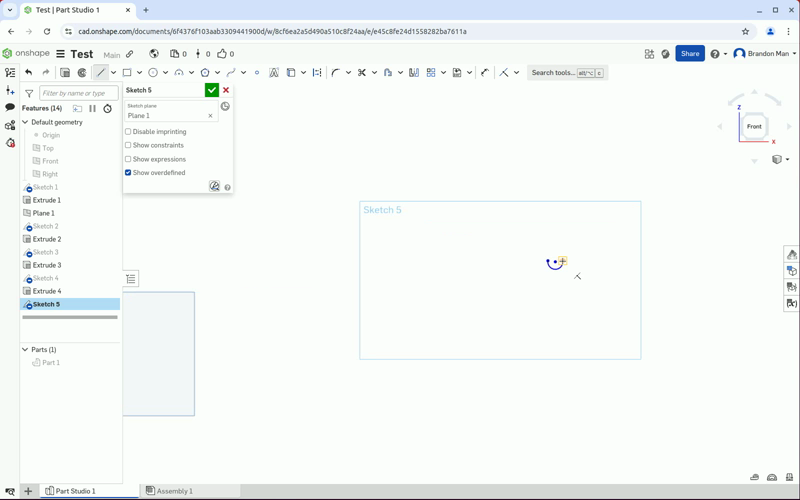
scroll(6)
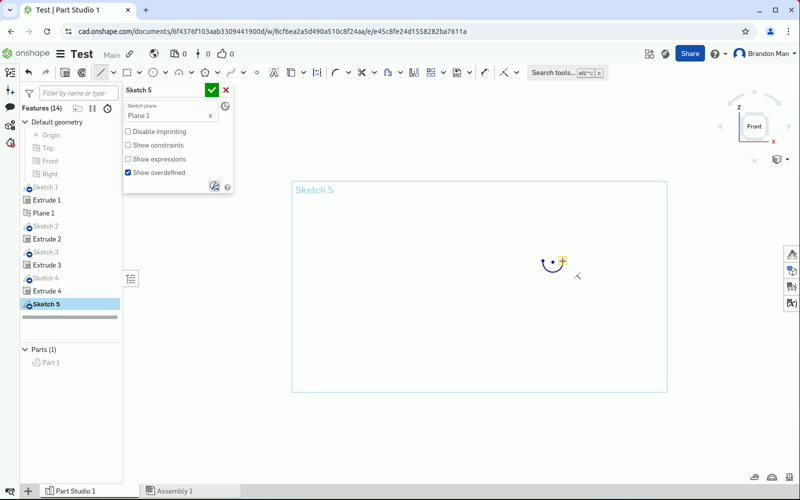
scroll(6)
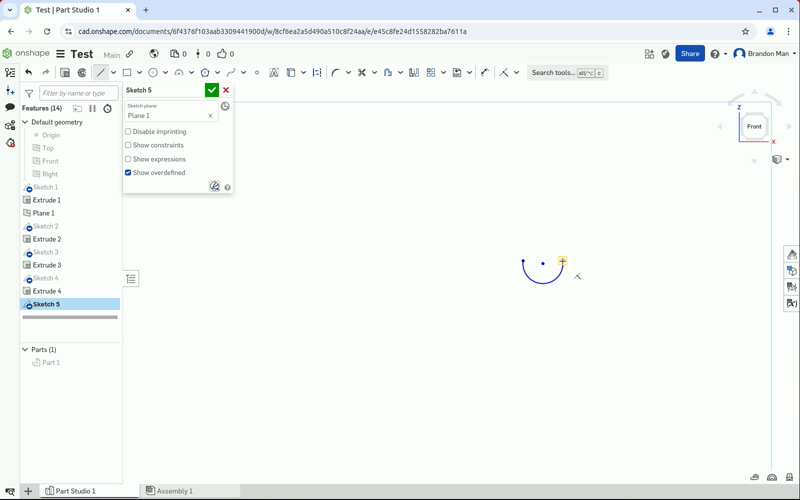
click(562, 260)
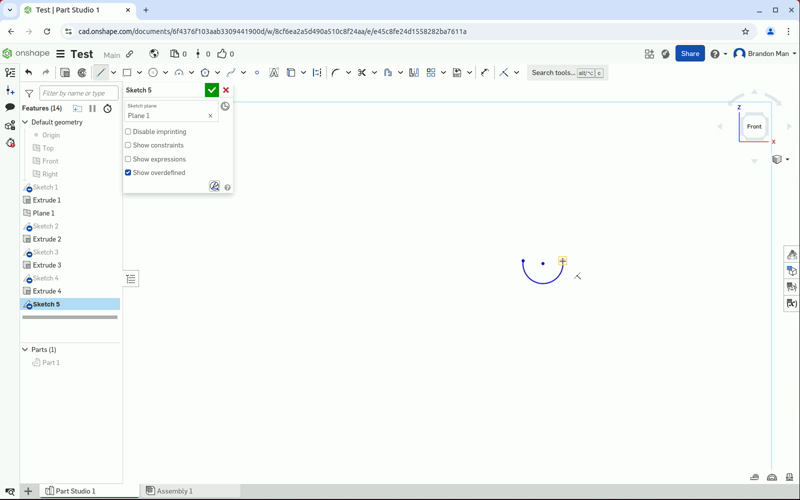
scroll(-6)
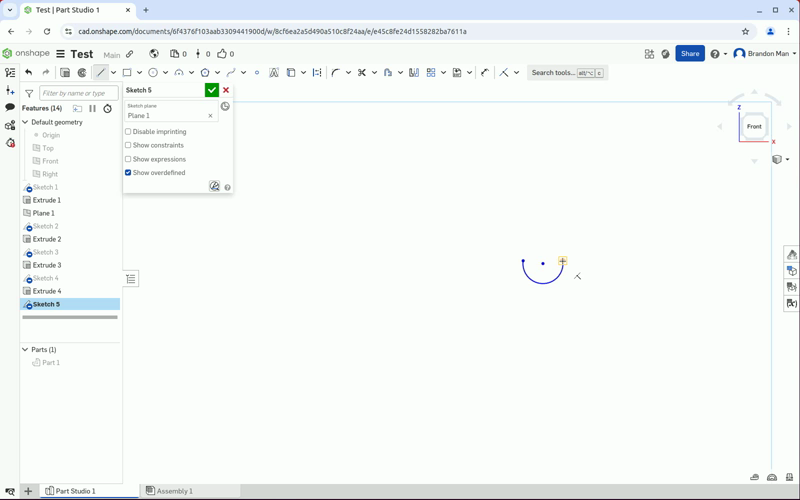
scroll(-6)
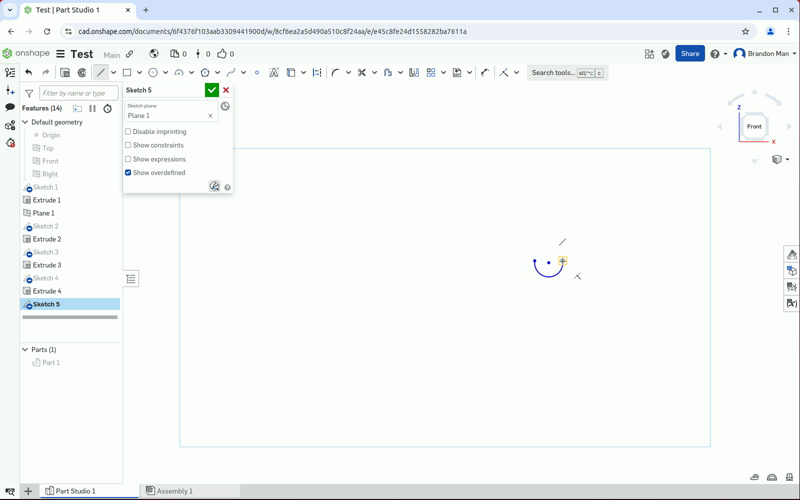
scroll(-6)
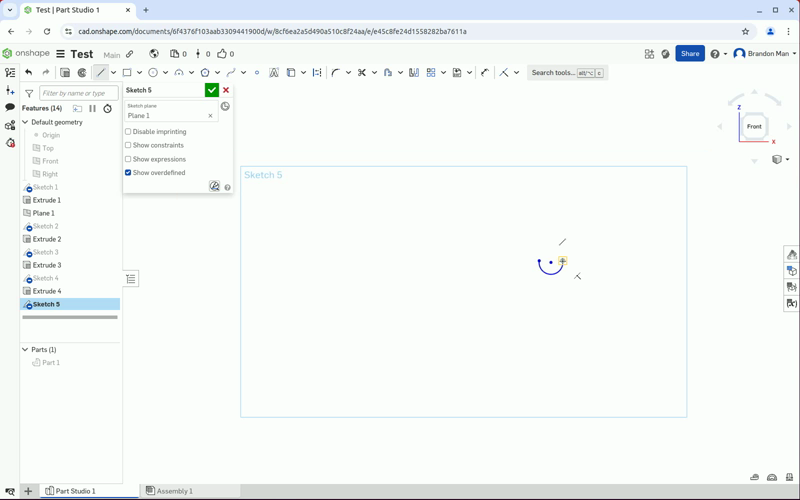
scroll(-6)
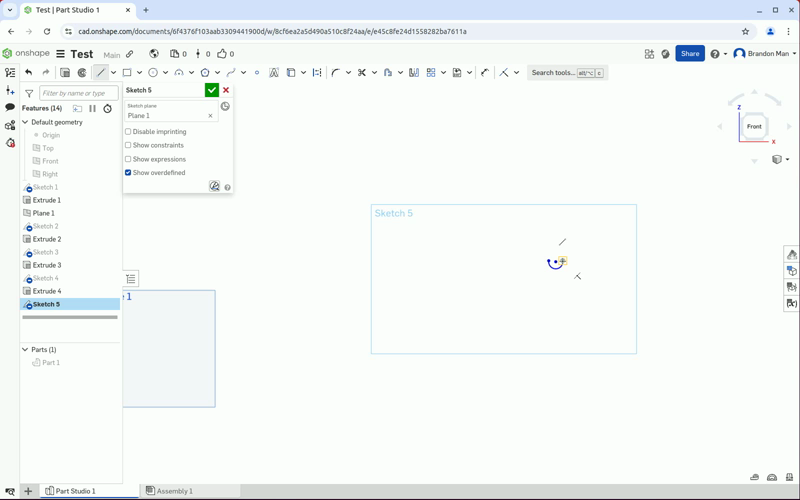
scroll(-6)
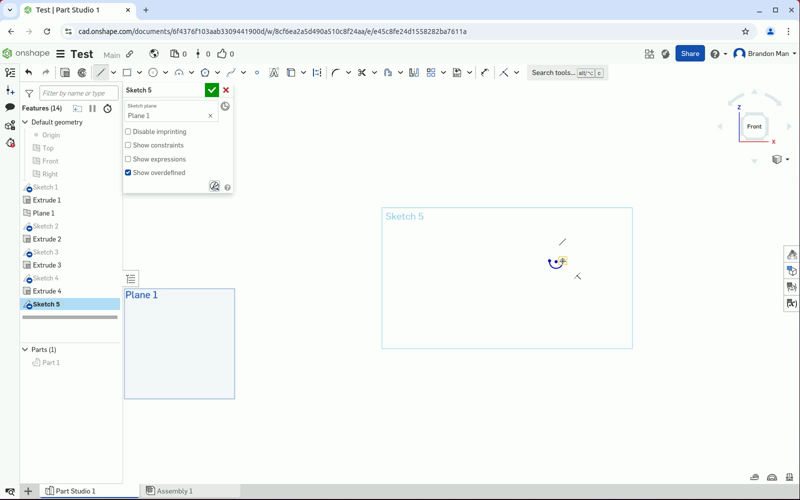
scroll(-6)
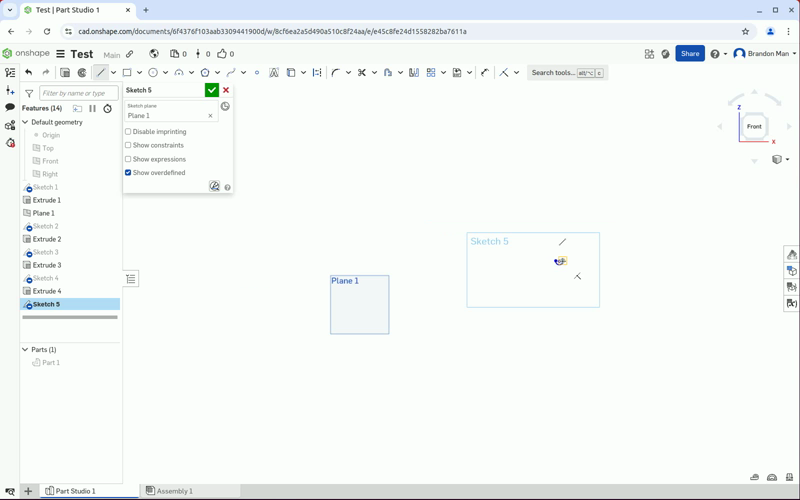
scroll(-6)
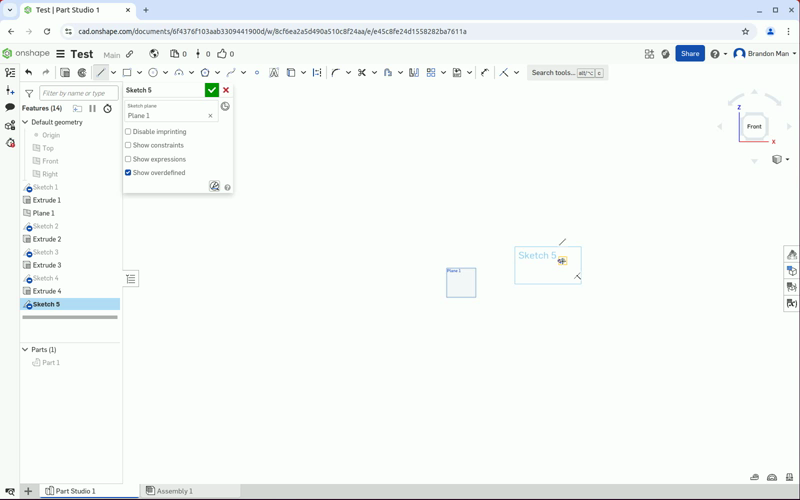
mouse_move(589, 260)
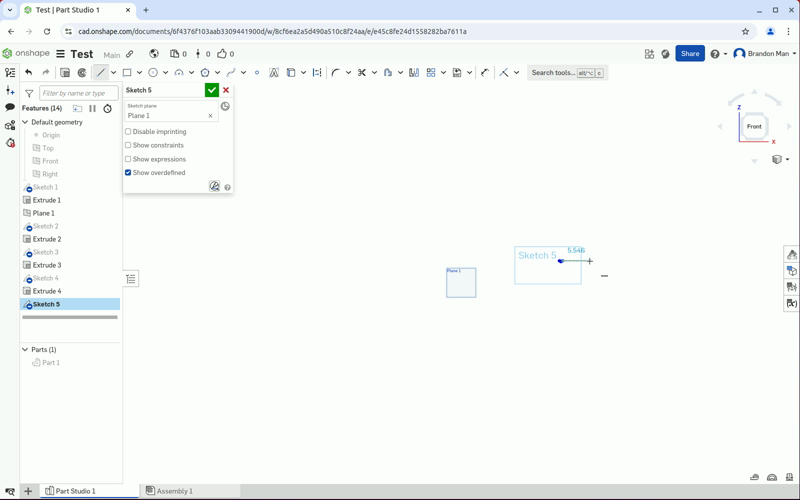
key_down(shift)
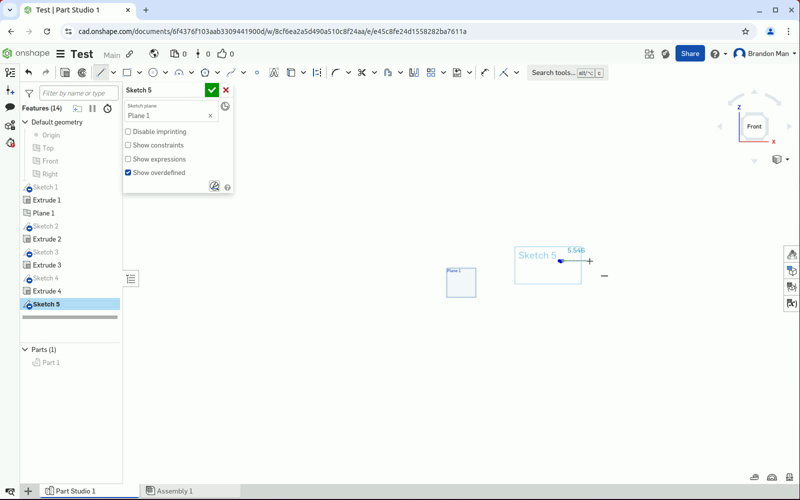
mouse_move(559, 260)
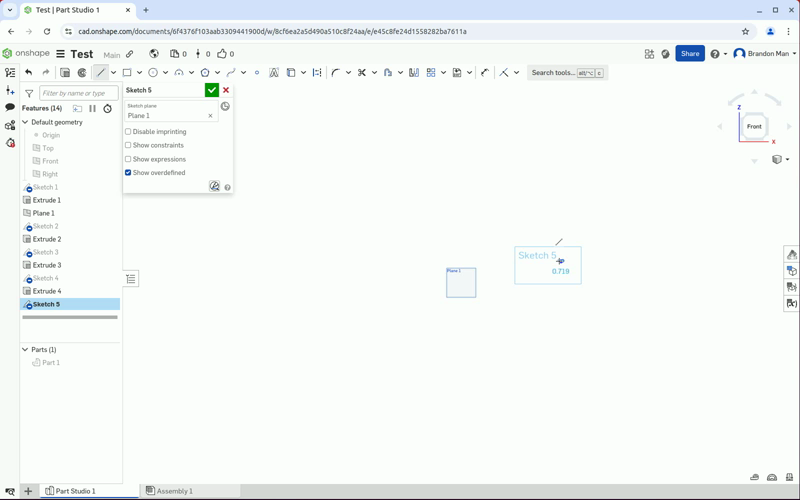
scroll(6)
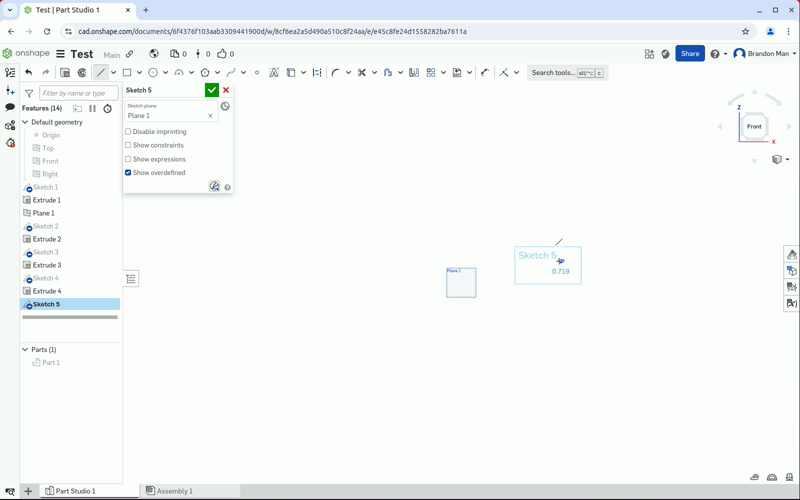
scroll(6)
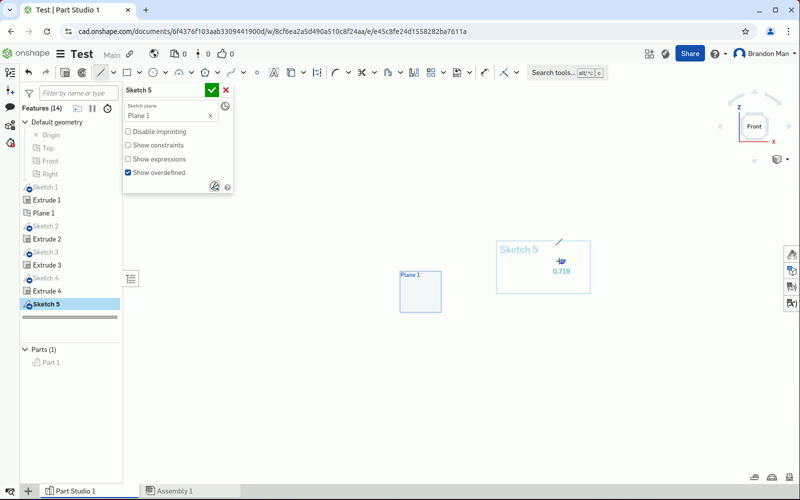
scroll(6)
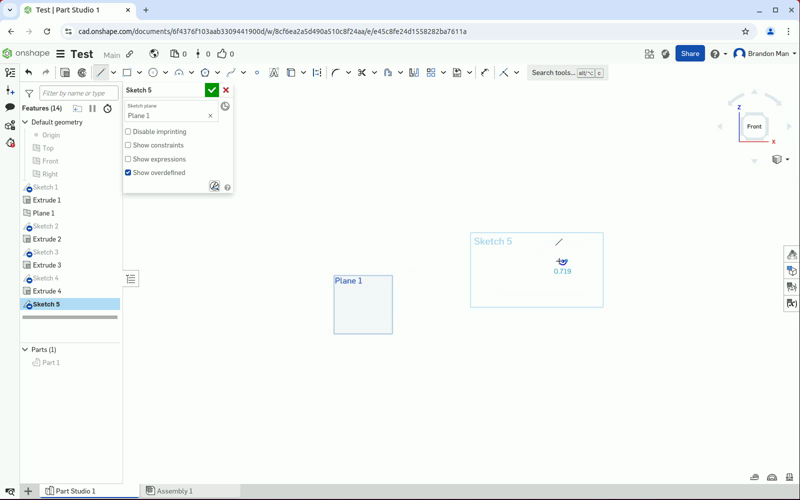
scroll(6)
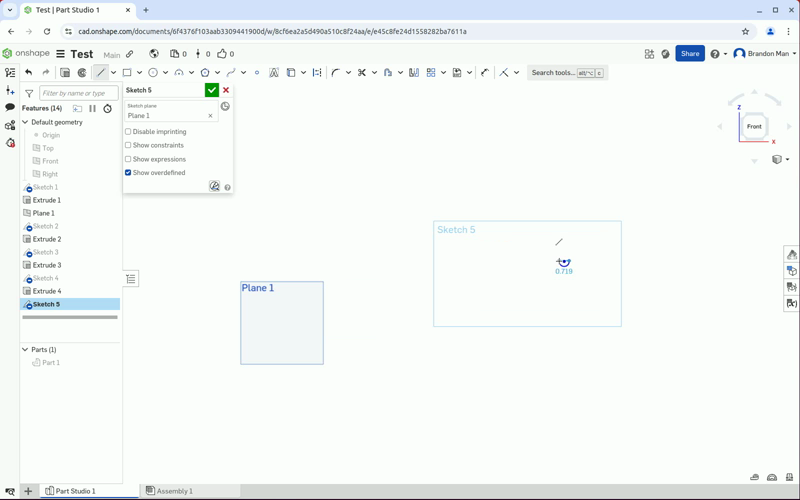
scroll(6)
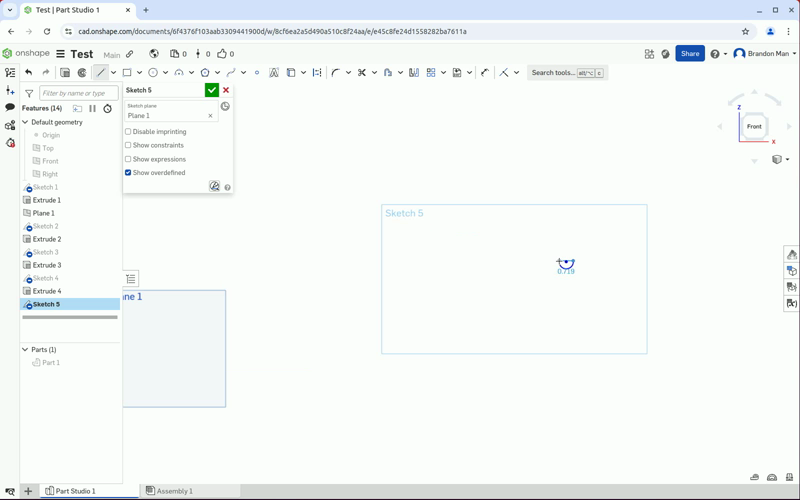
scroll(6)
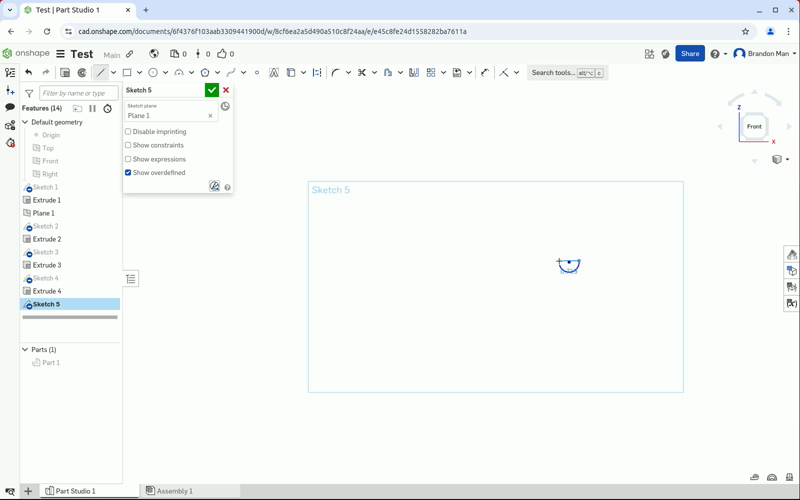
scroll(6)
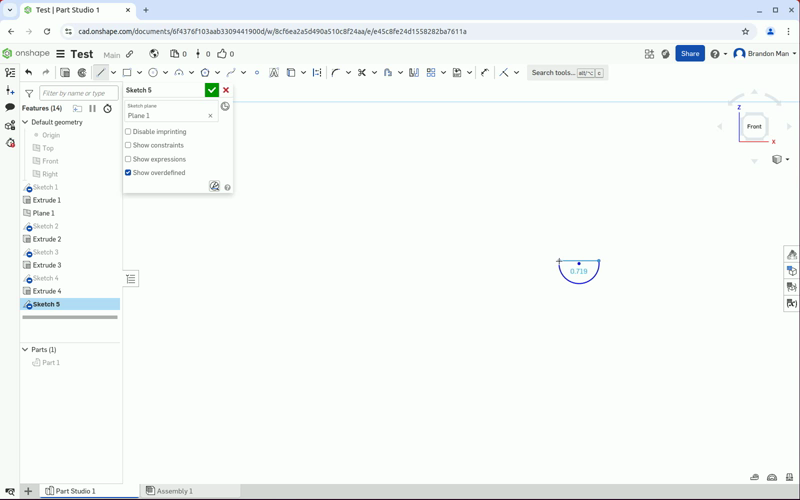
key_up(shift)
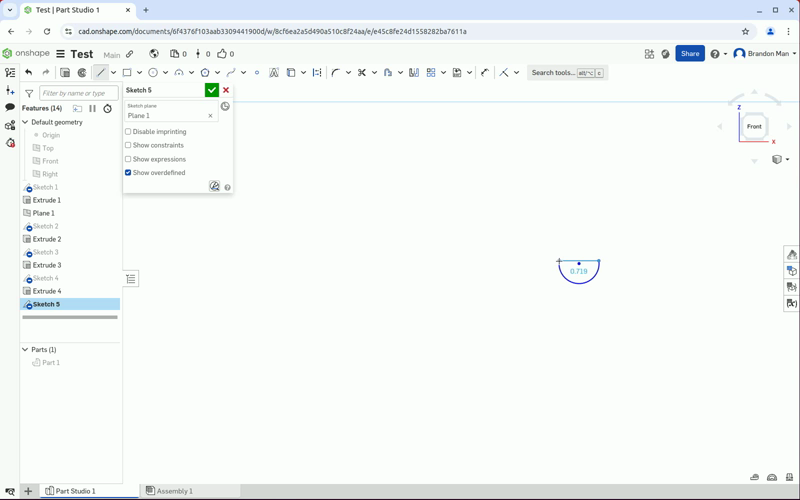
click(559, 260)
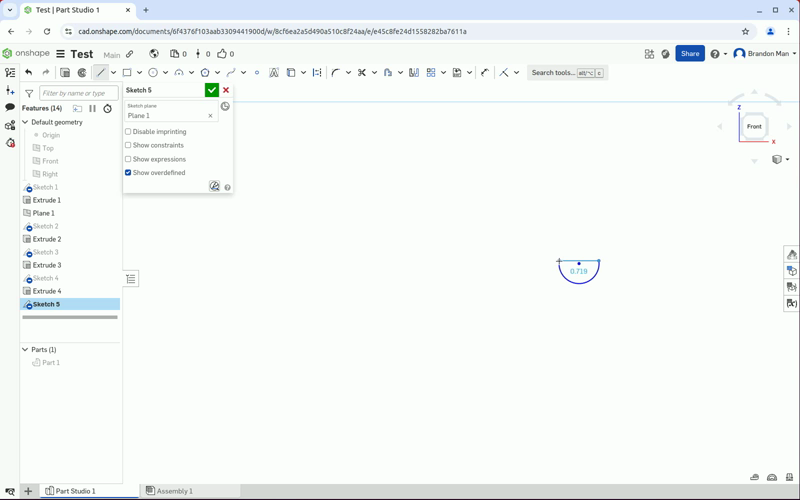
scroll(-6)
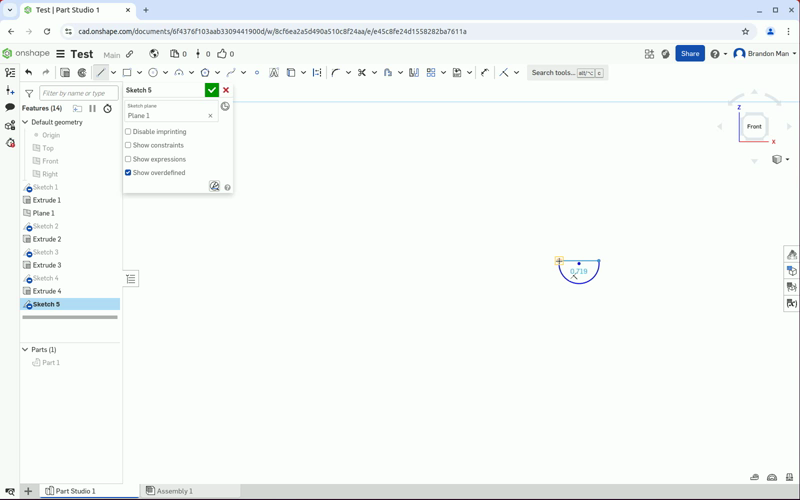
scroll(-6)
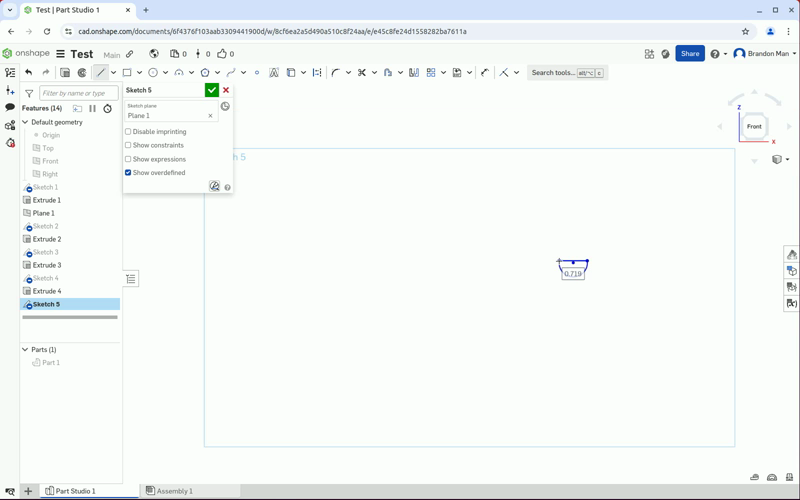
scroll(-6)
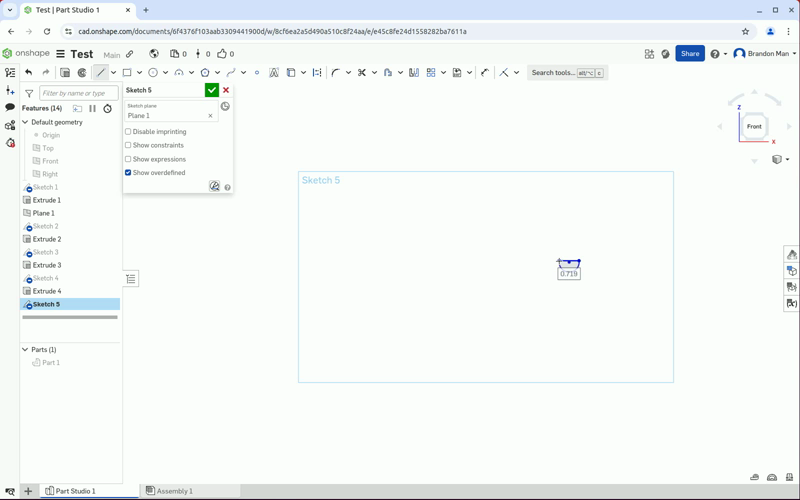
scroll(-6)
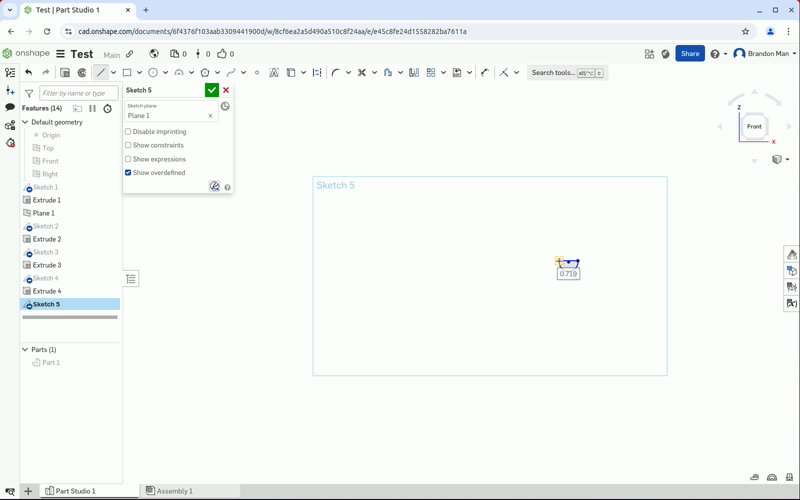
scroll(-6)
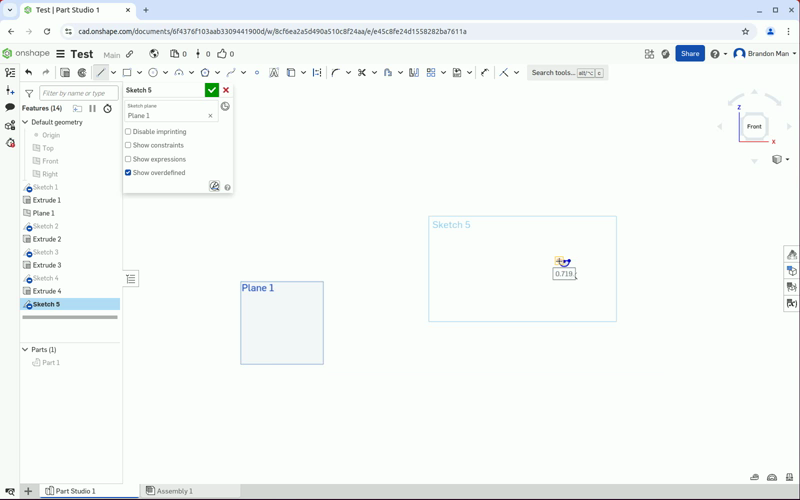
scroll(-6)
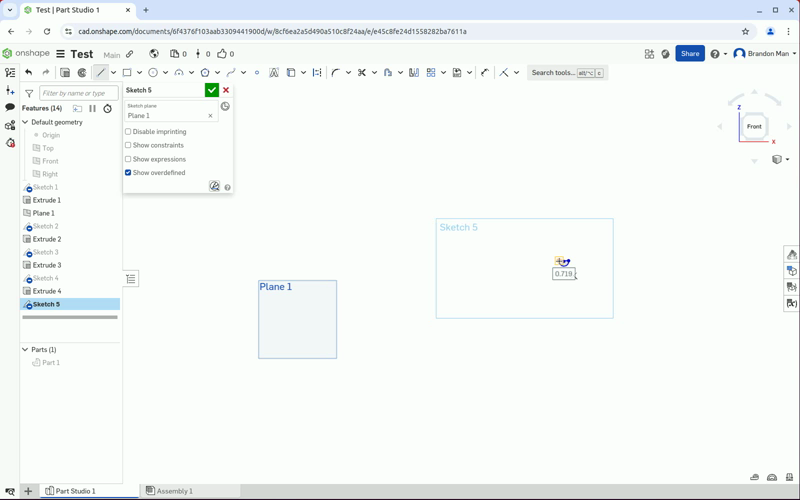
scroll(-6)
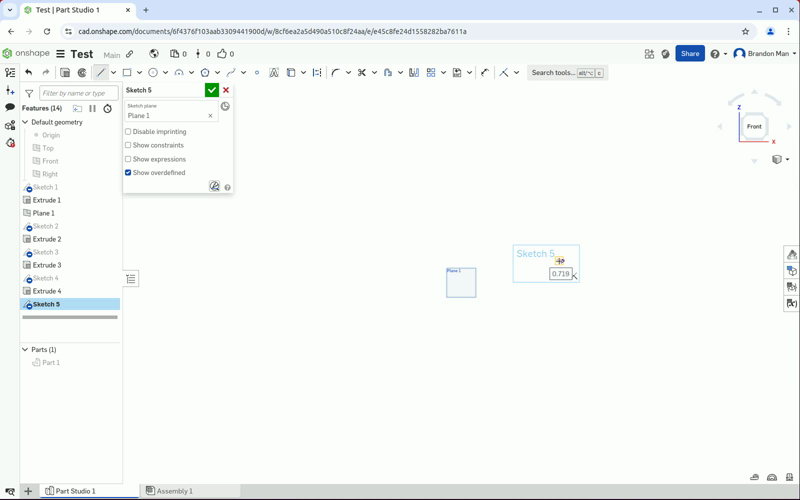
key(esc)
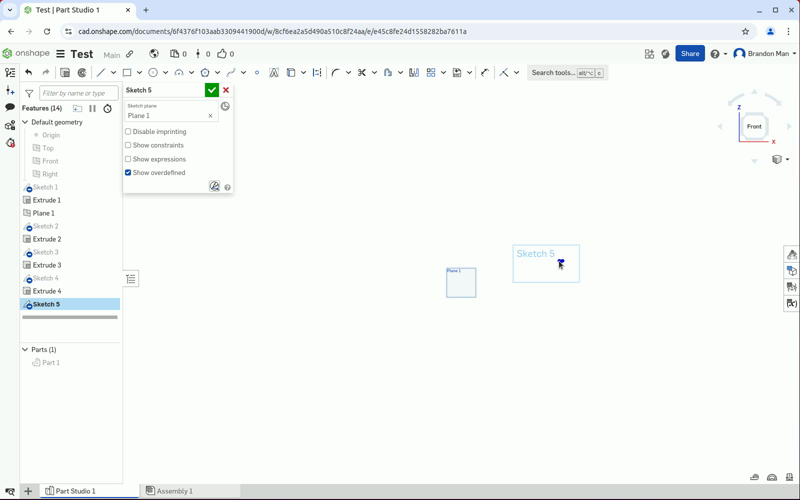
mouse_move(561, 261)
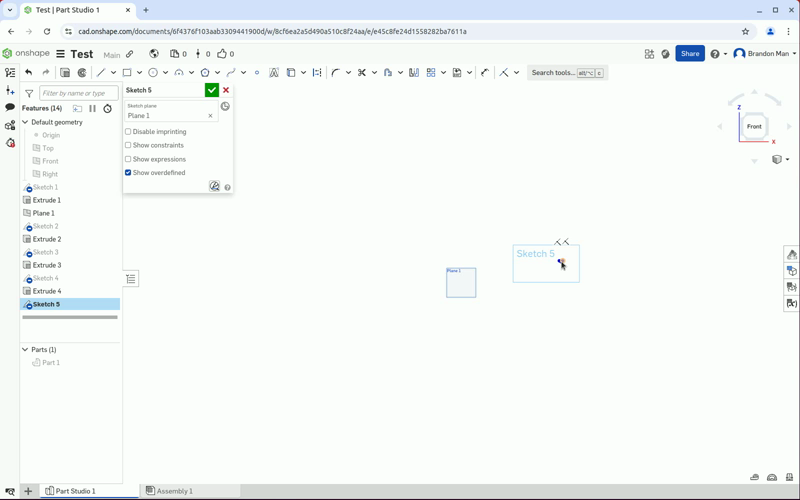
scroll(6)
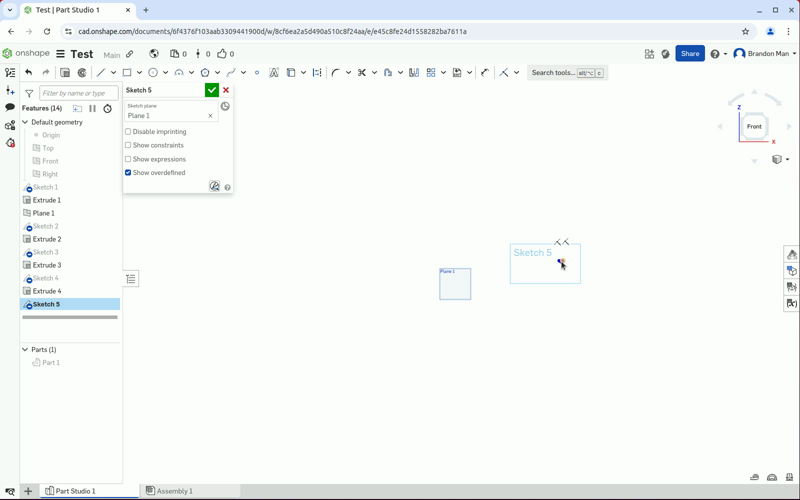
scroll(6)
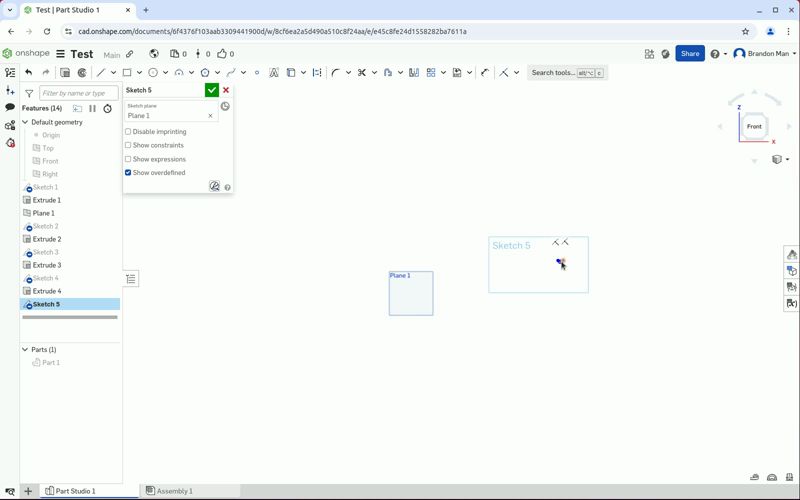
scroll(6)
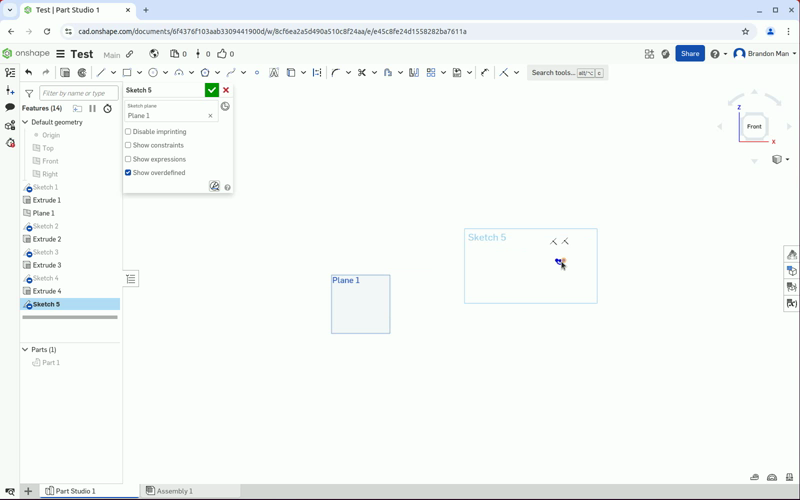
scroll(6)
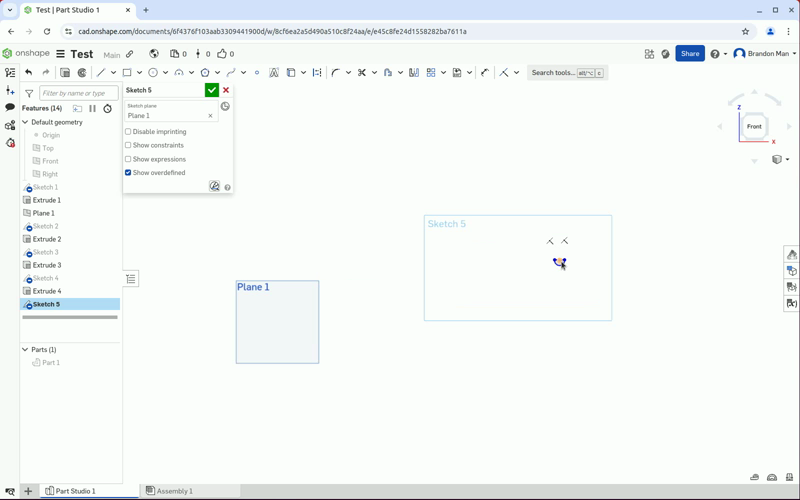
scroll(6)
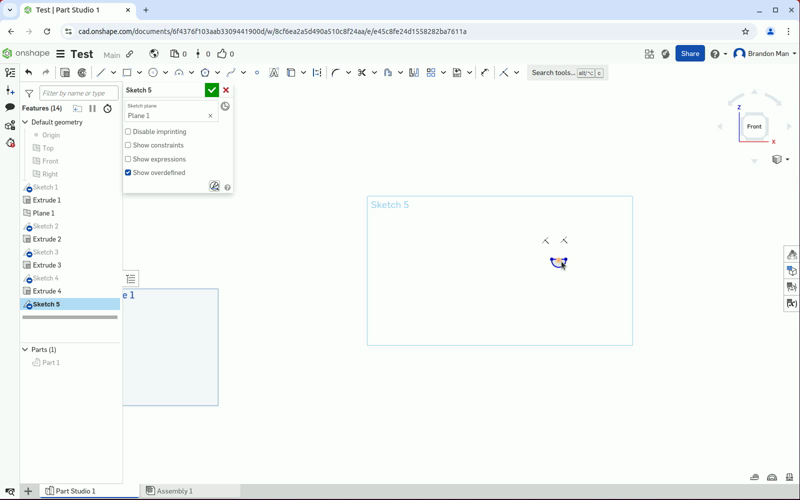
scroll(6)
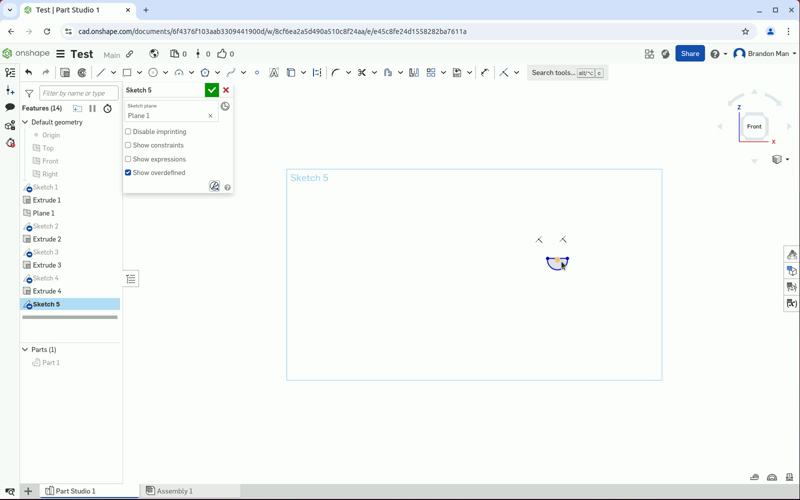
scroll(6)
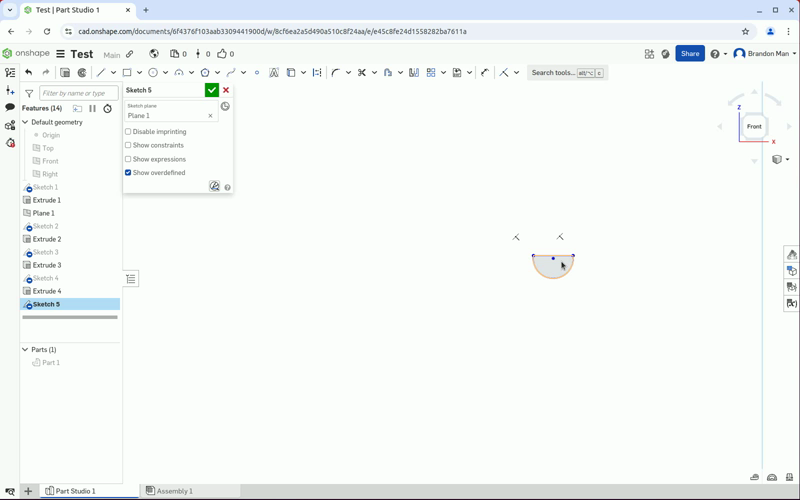
click(561, 261)
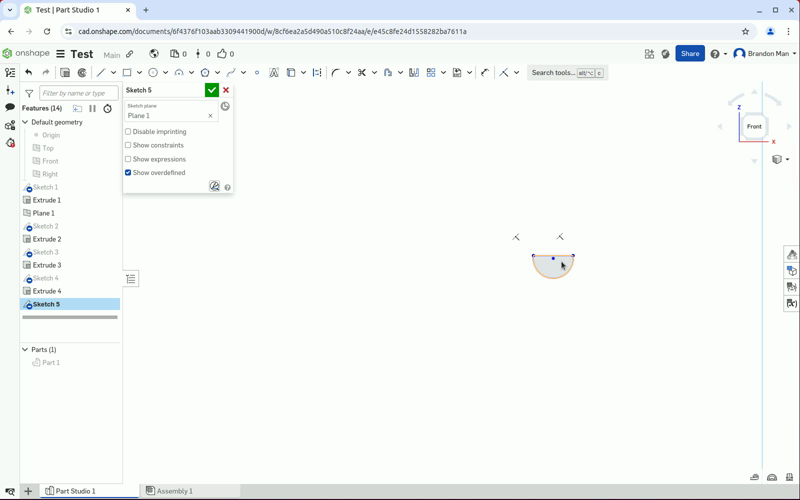
scroll(-6)
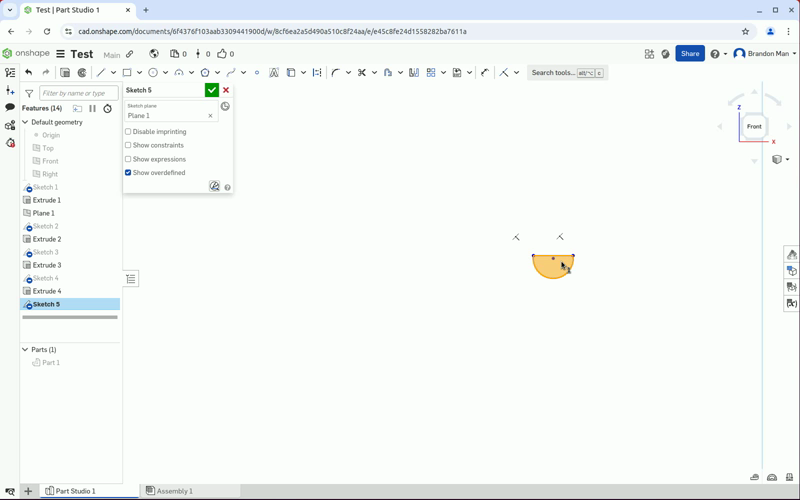
scroll(-6)
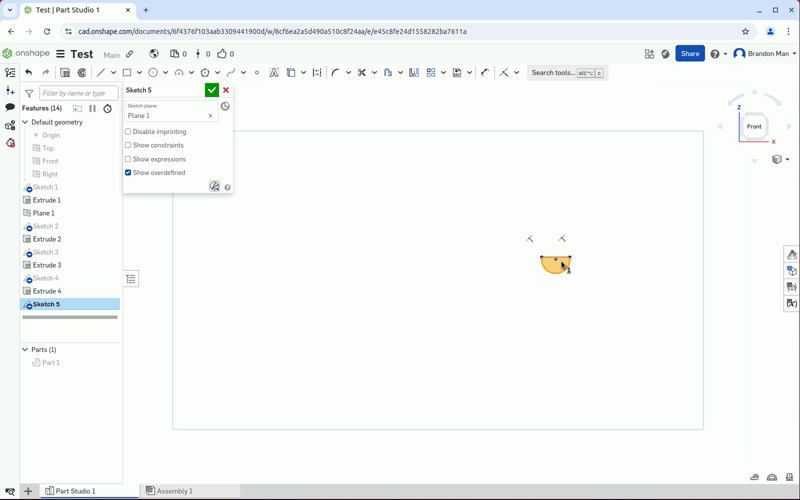
scroll(-6)
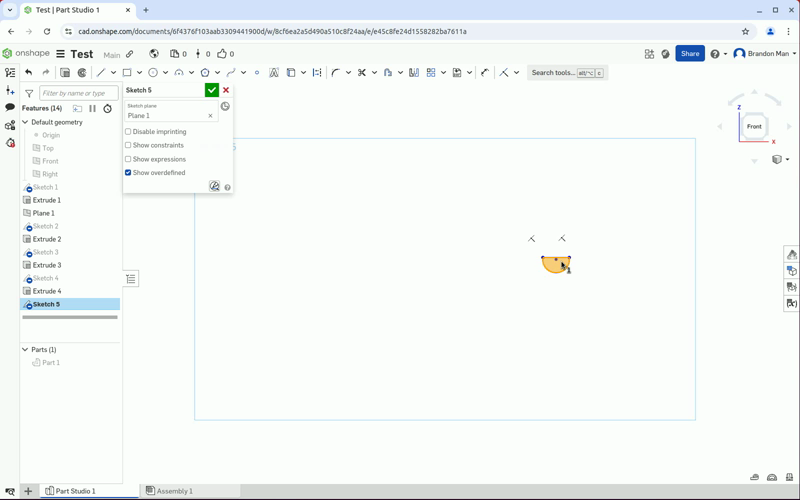
scroll(-6)
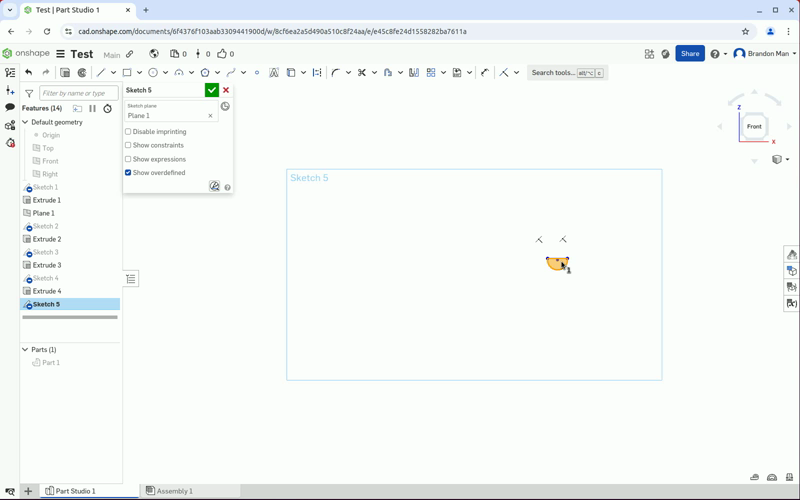
scroll(-6)
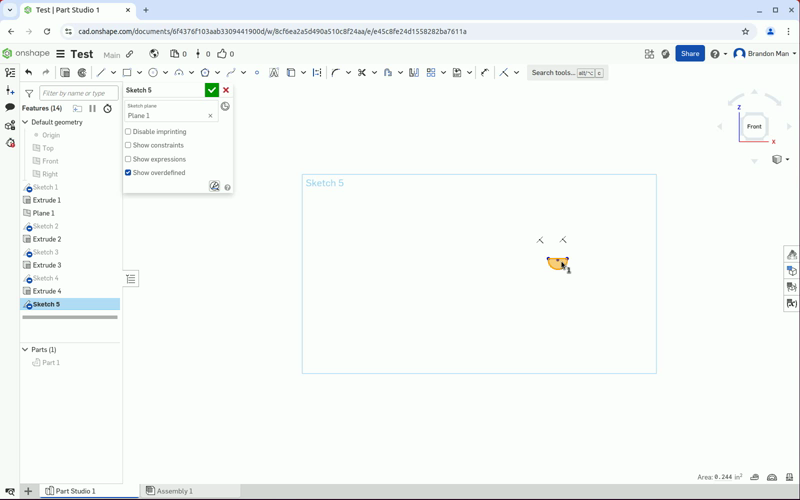
scroll(-6)
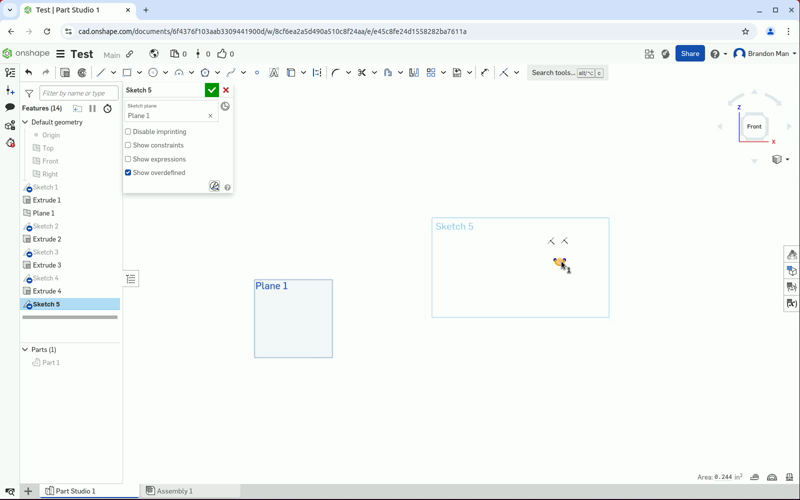
scroll(-6)
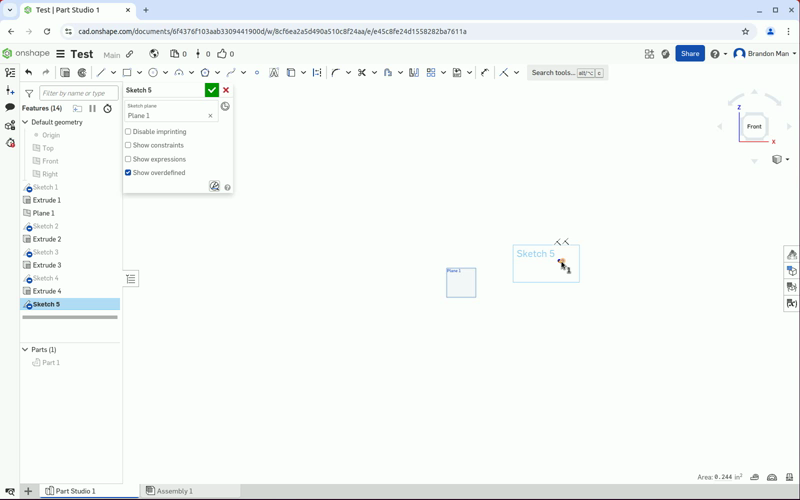
mouse_move(73, 352)
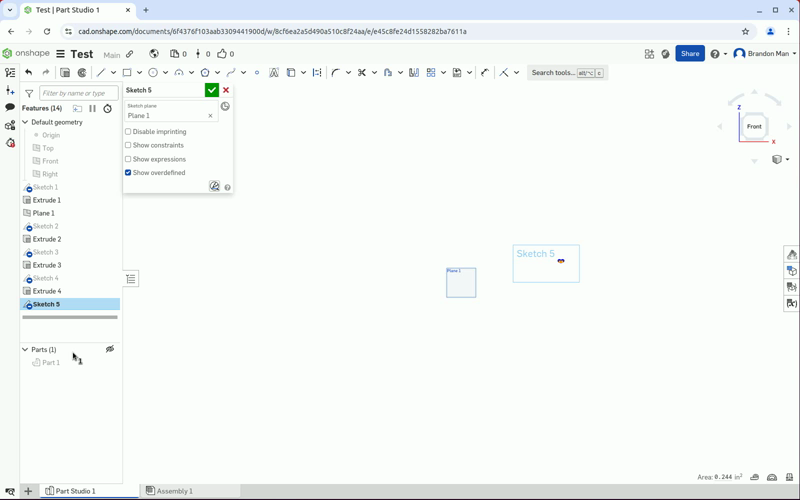
key(shift+y)
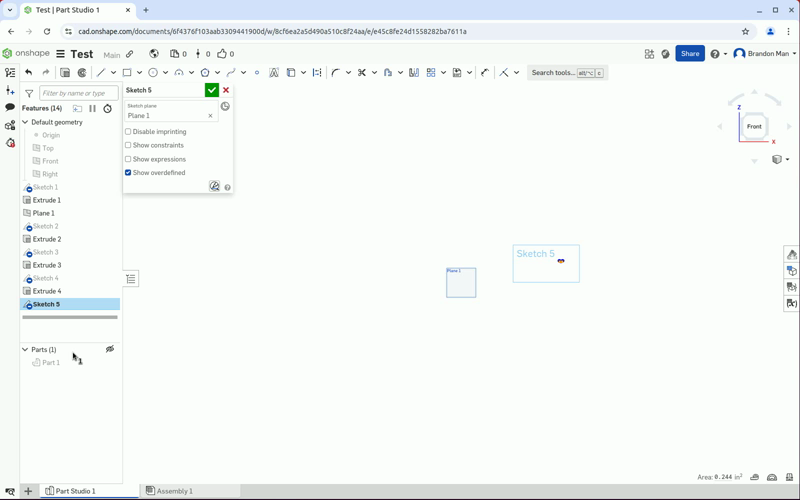
key(shift+e)
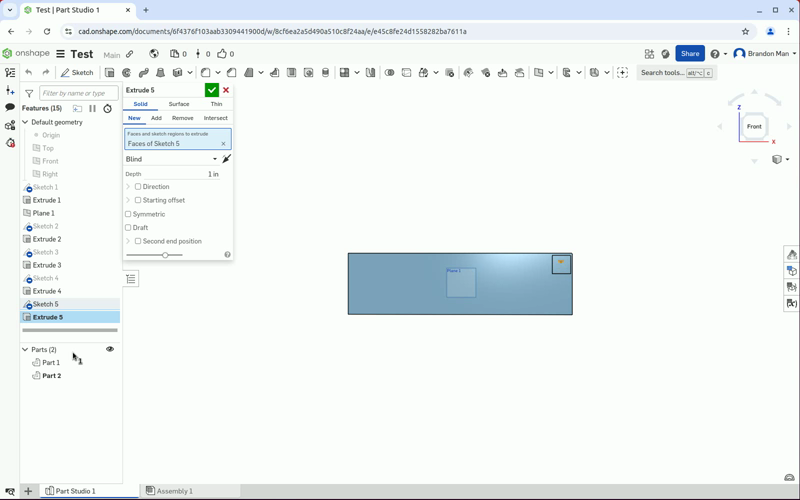
mouse_move(143, 106)
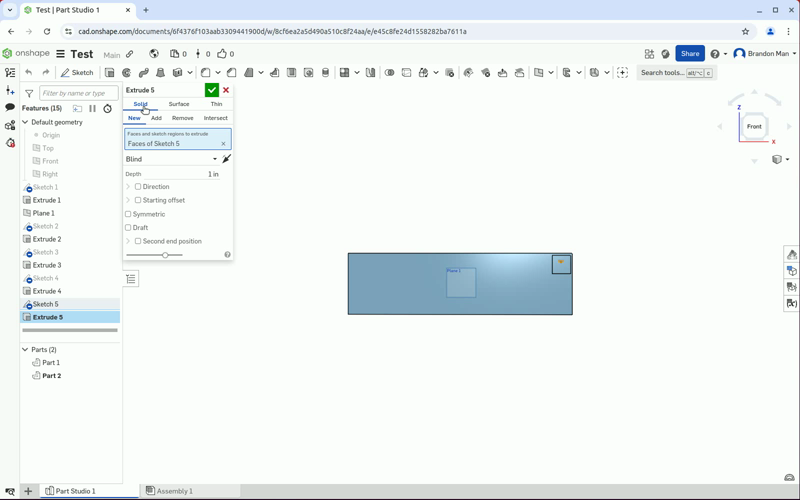
click(143, 106)
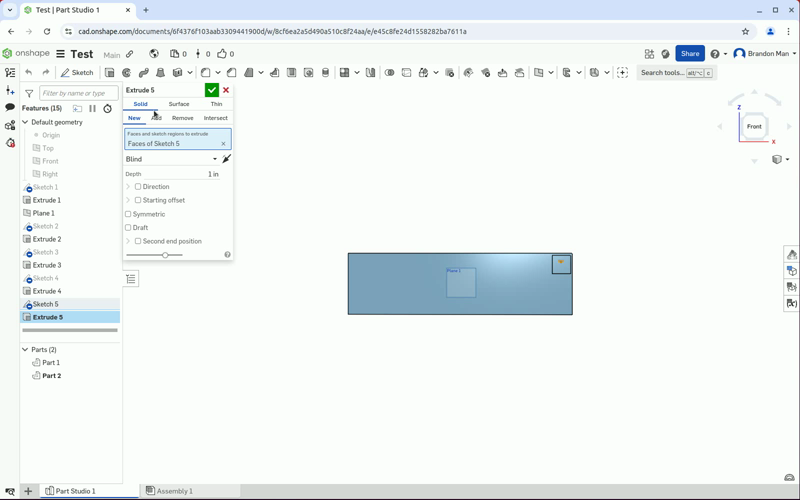
mouse_move(186, 120)
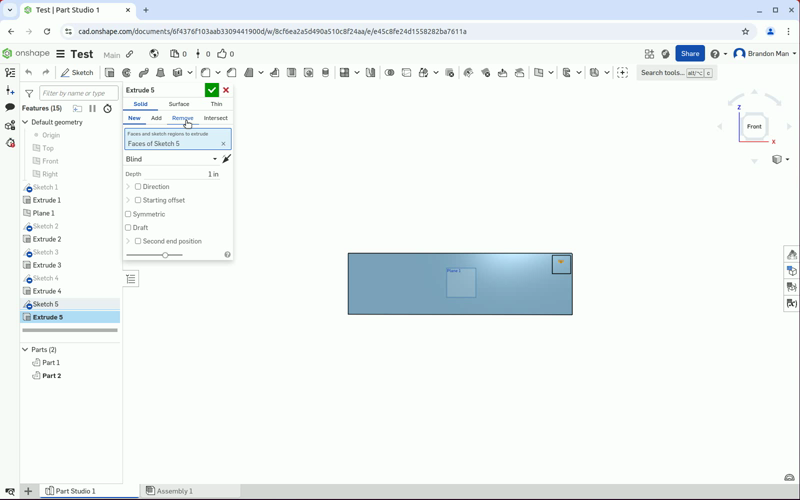
click(186, 120)
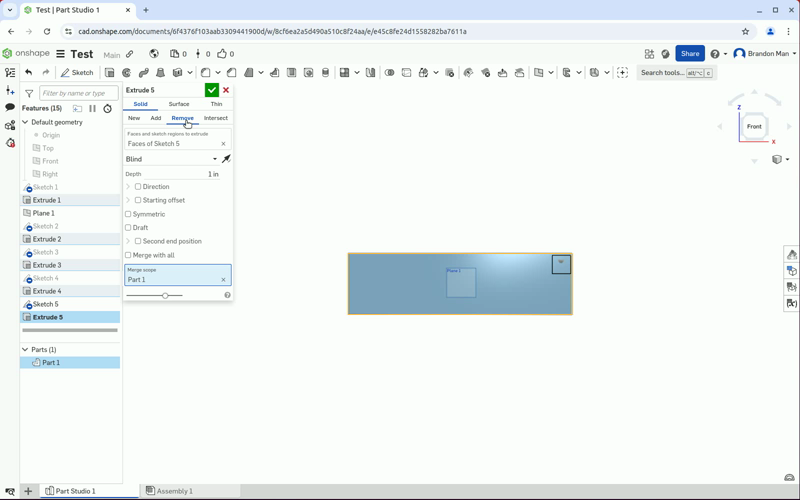
key(tab, 4)
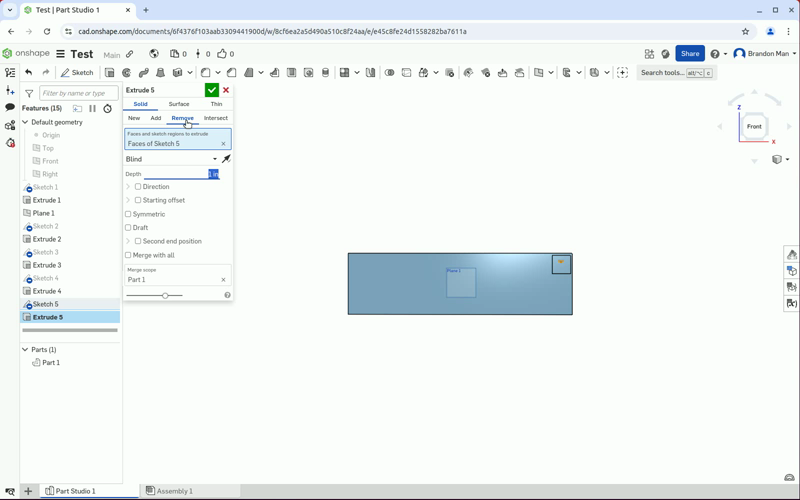
text(0.241)
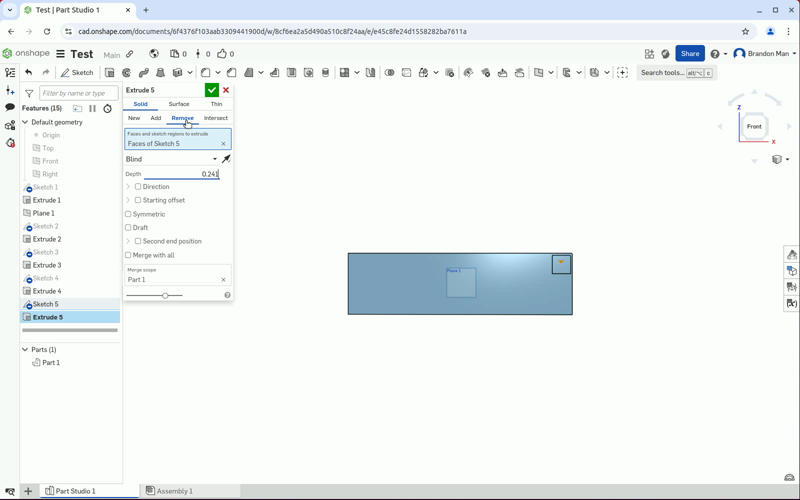
key(tab, 6)
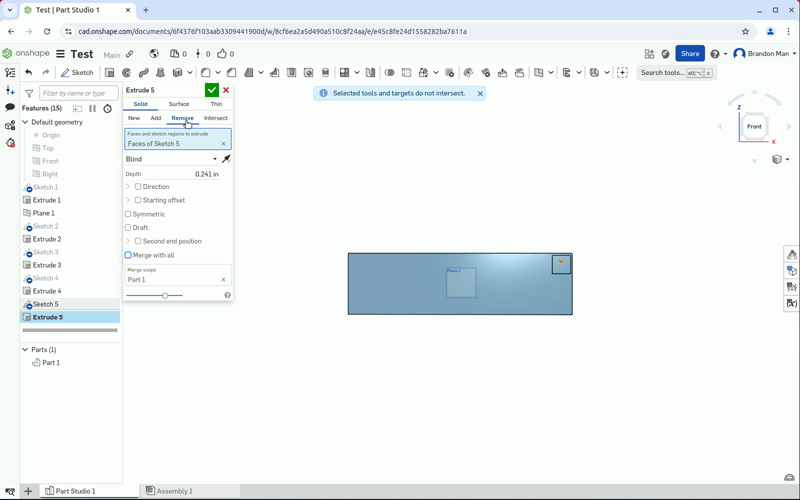
key(space)
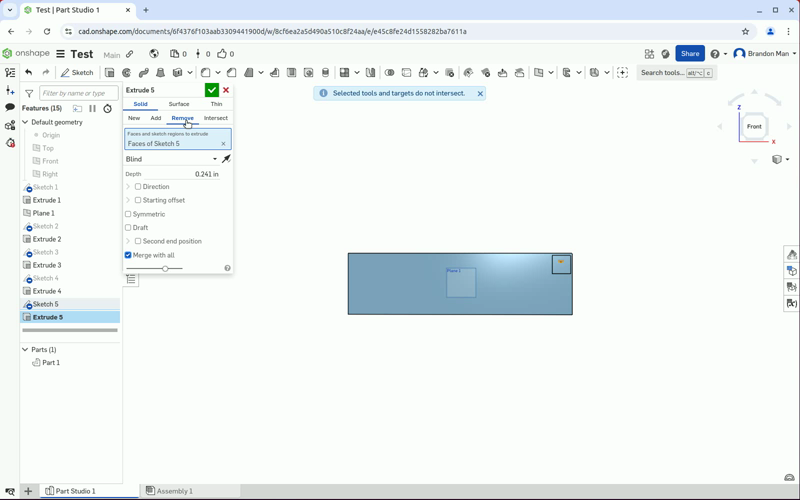
key(enter)
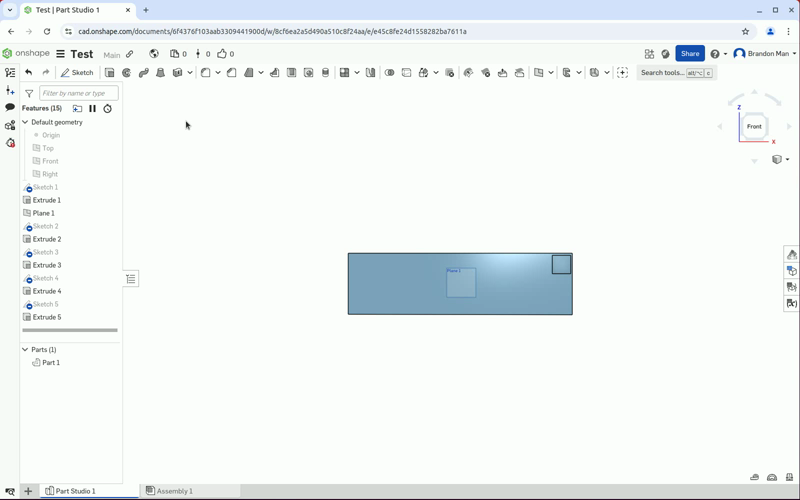
key(shift+h)
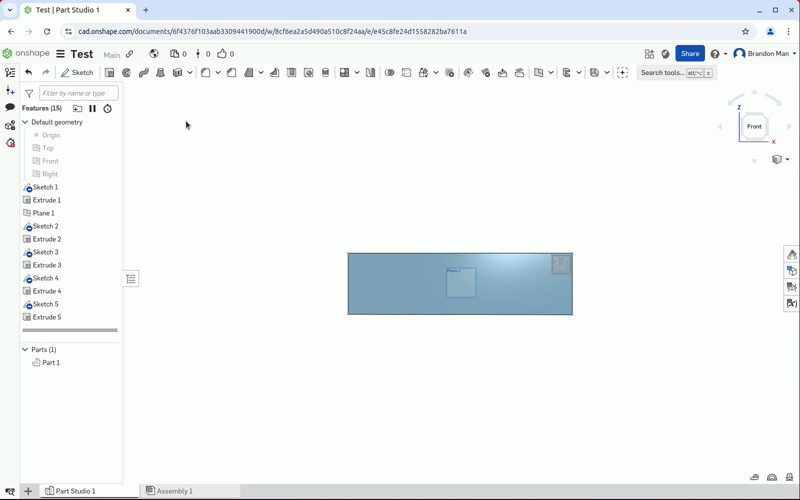
key(shift+h)
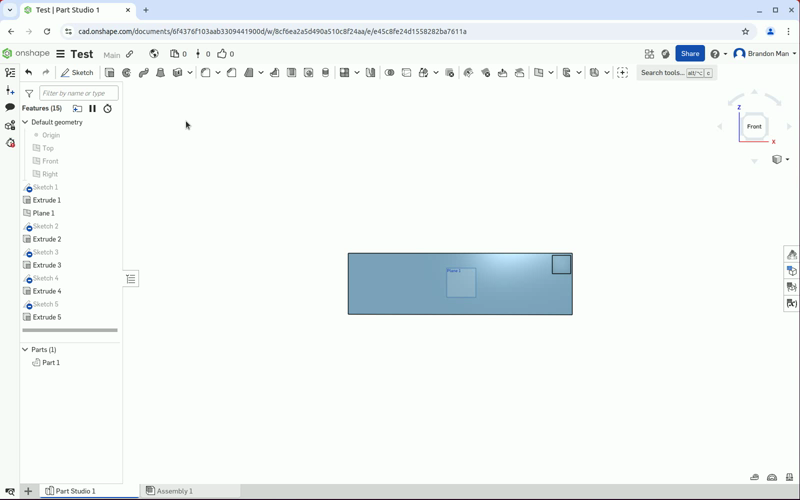
mouse_move(73, 189)
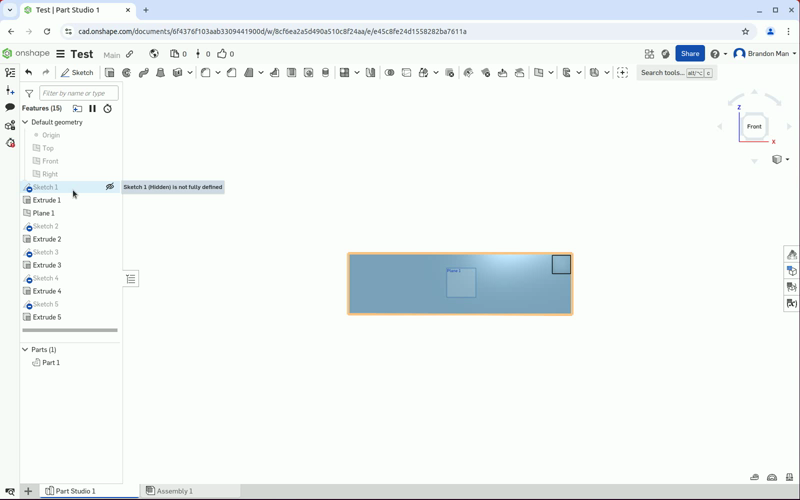
click(73, 189)
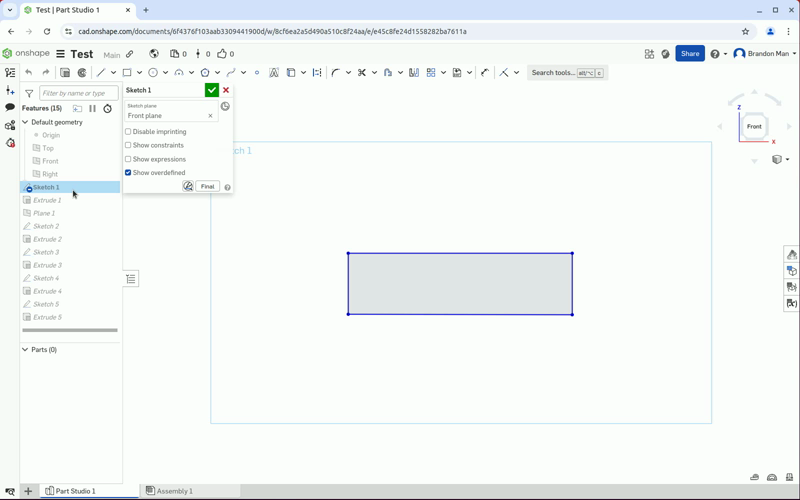
mouse_move(229, 92)
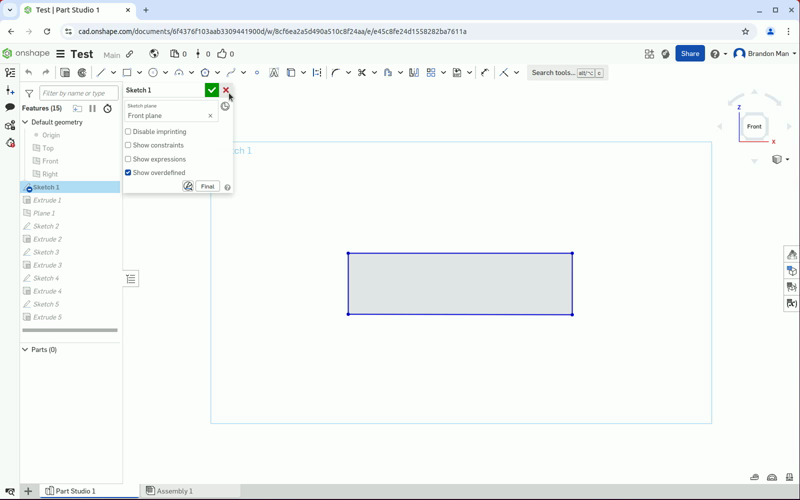
click(229, 92)
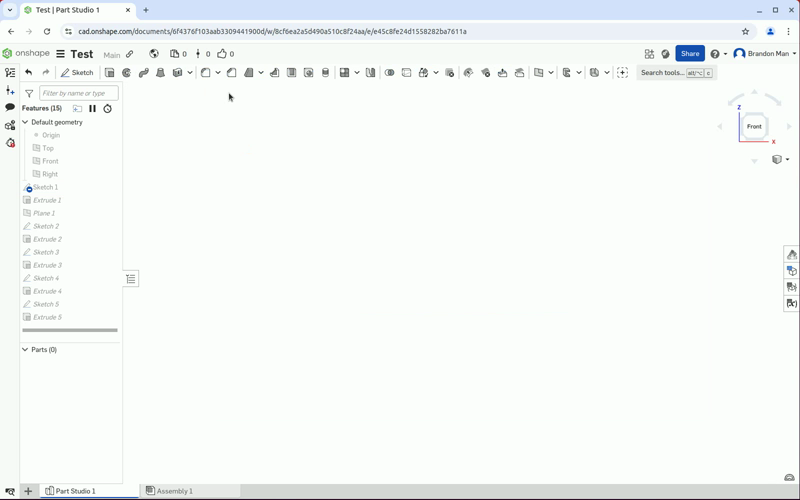
key(shift+s)
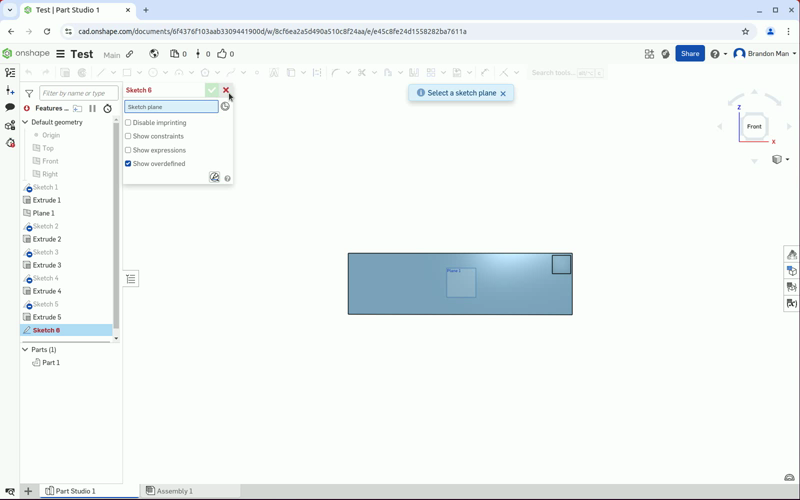
mouse_move(69, 215)
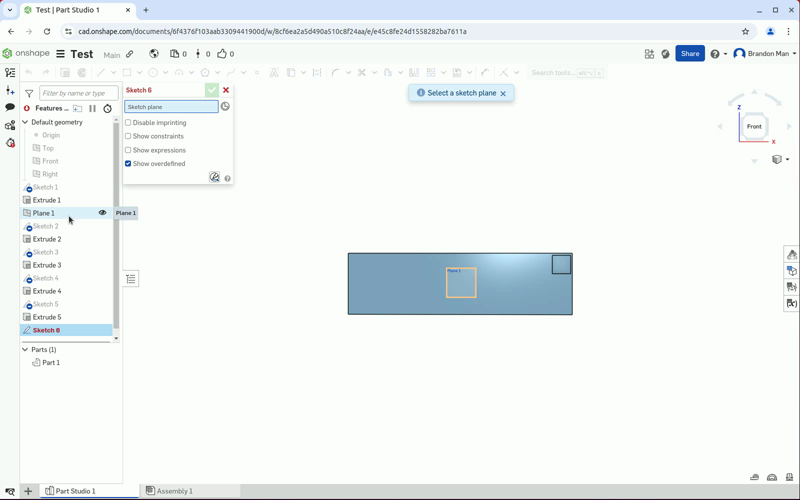
click(69, 215)
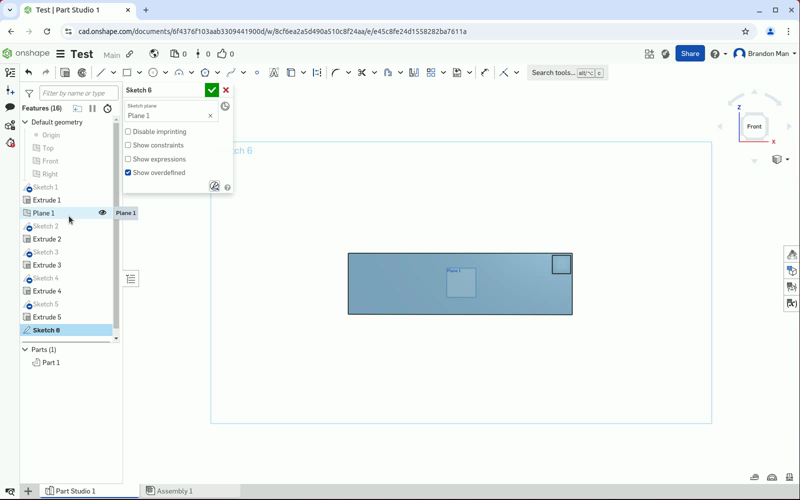
mouse_move(73, 352)
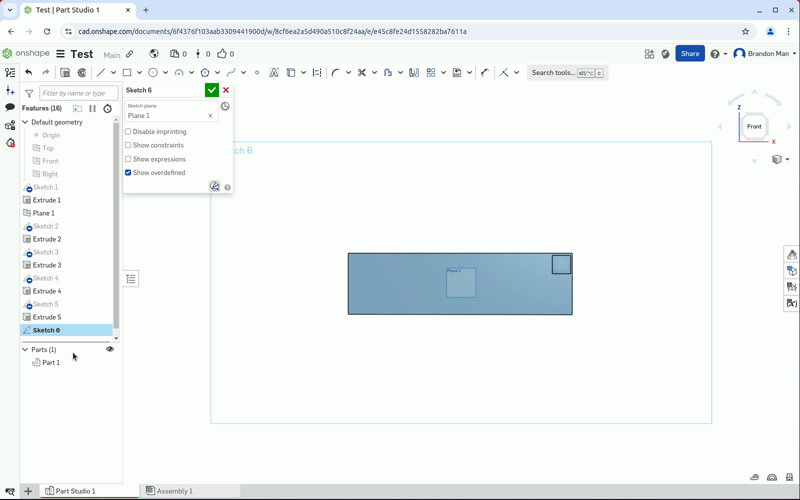
key(y)
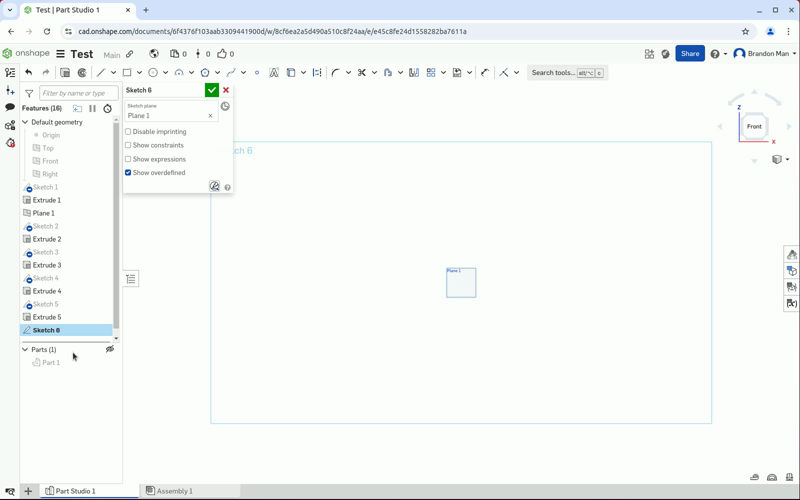
key(a)
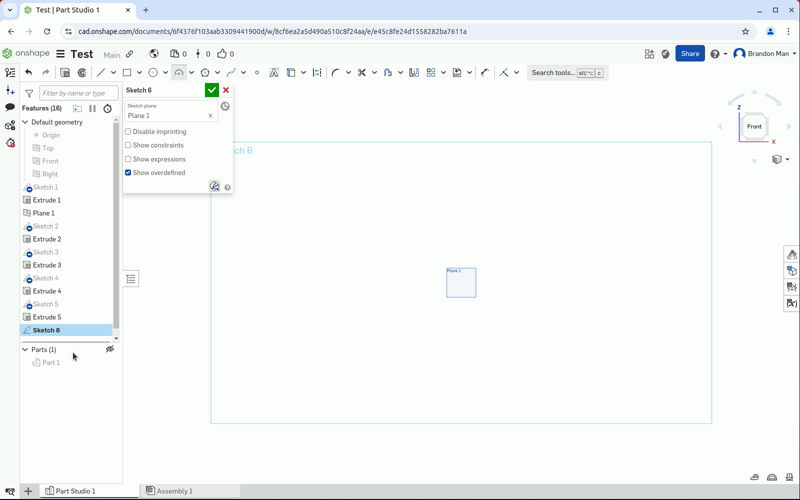
key_down(shift)
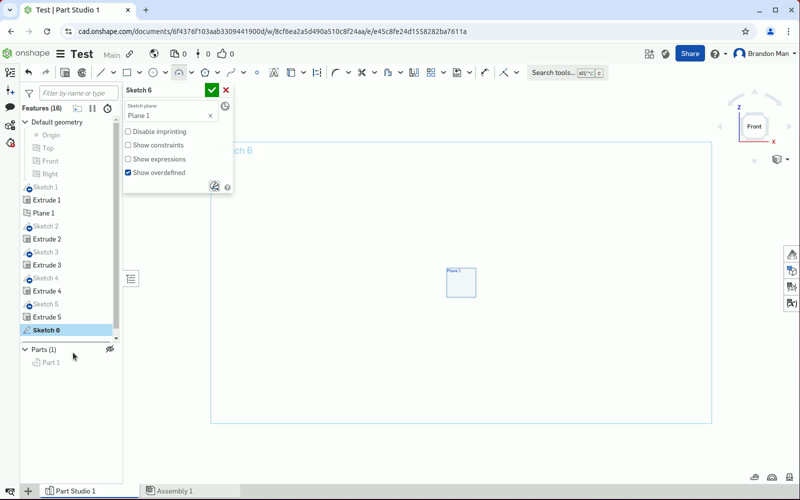
mouse_move(559, 264)
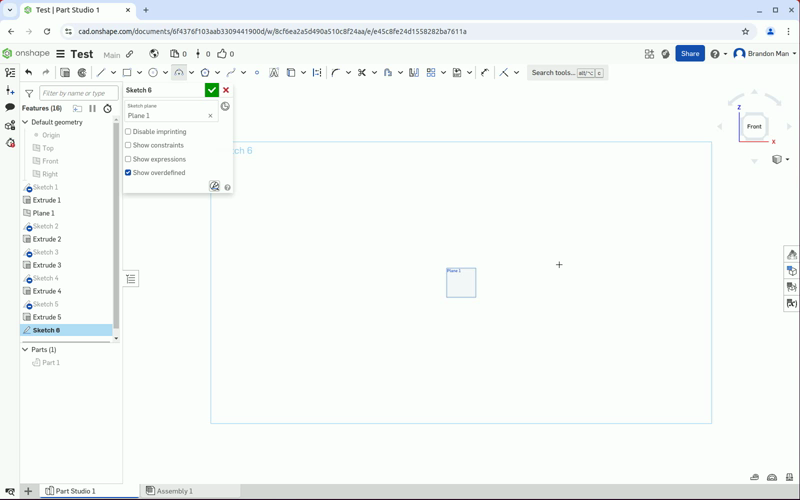
click(559, 264)
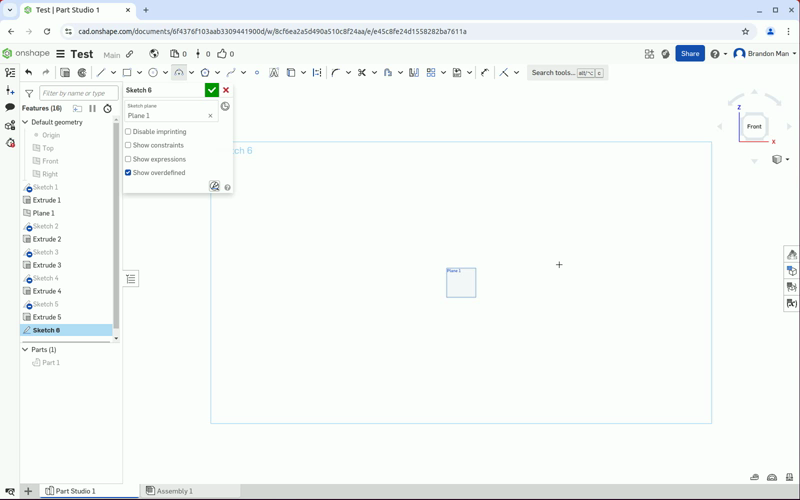
key_up(shift)
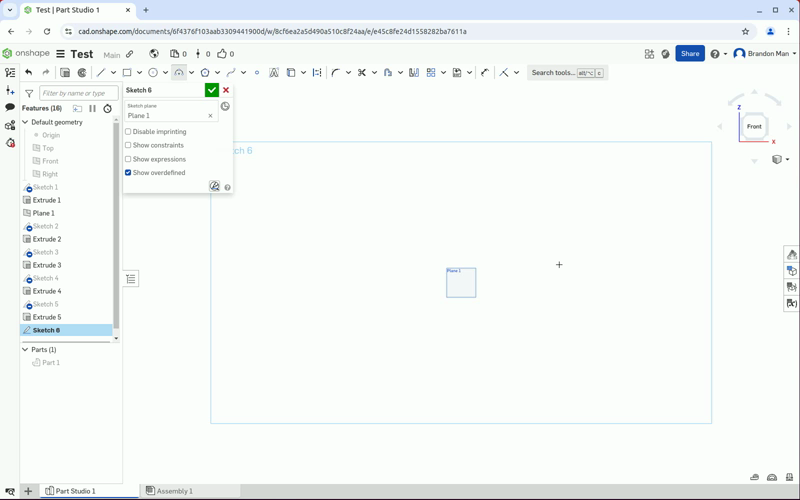
key_down(shift)
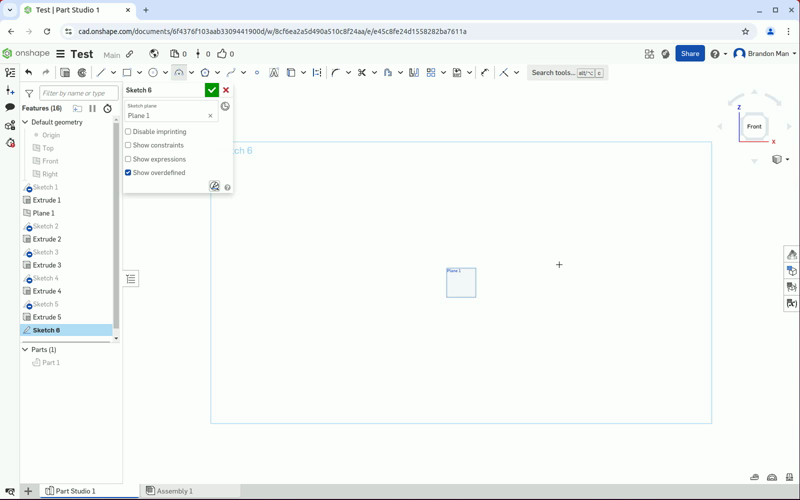
mouse_move(562, 264)
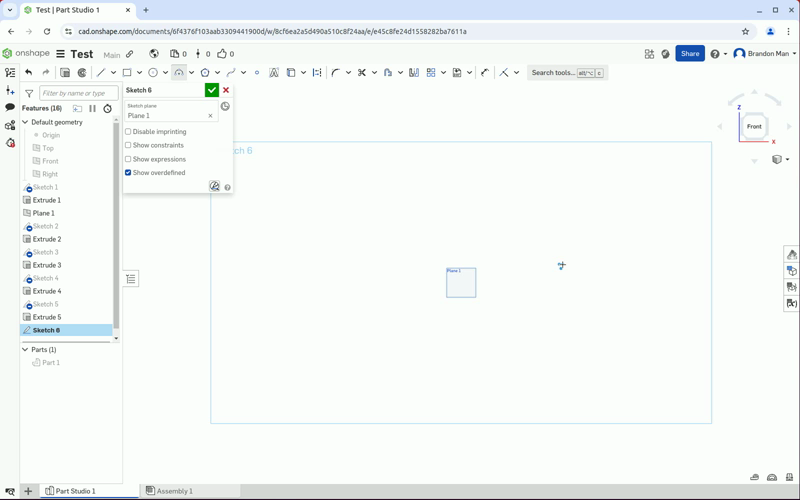
scroll(6)
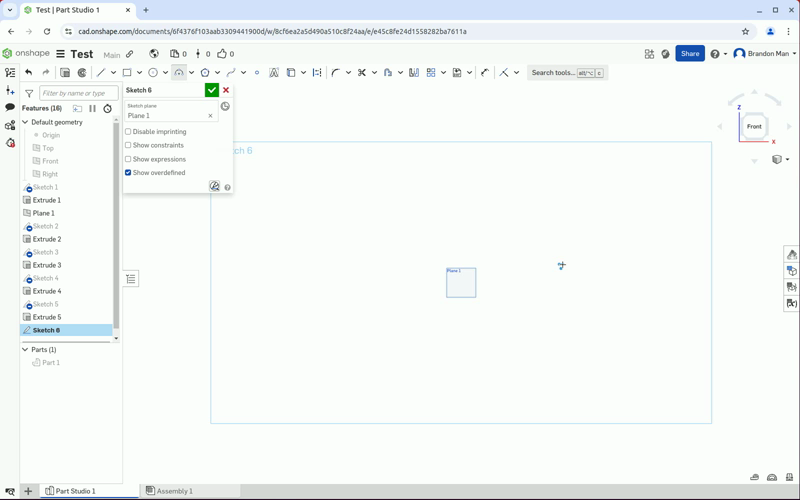
scroll(6)
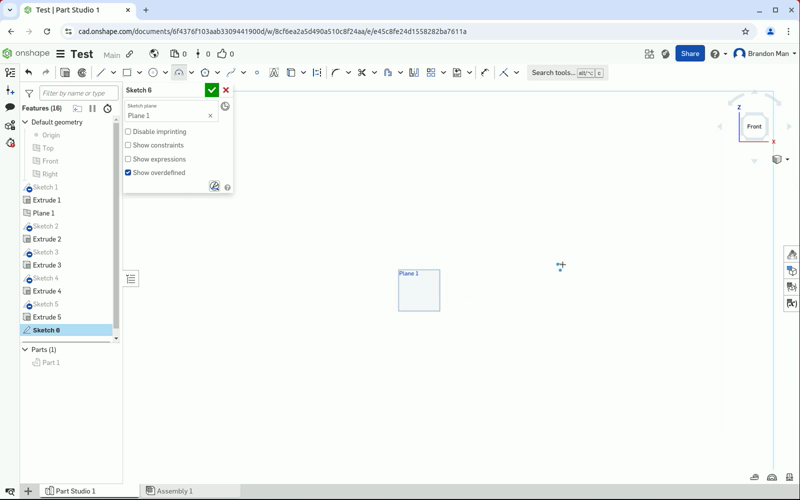
scroll(6)
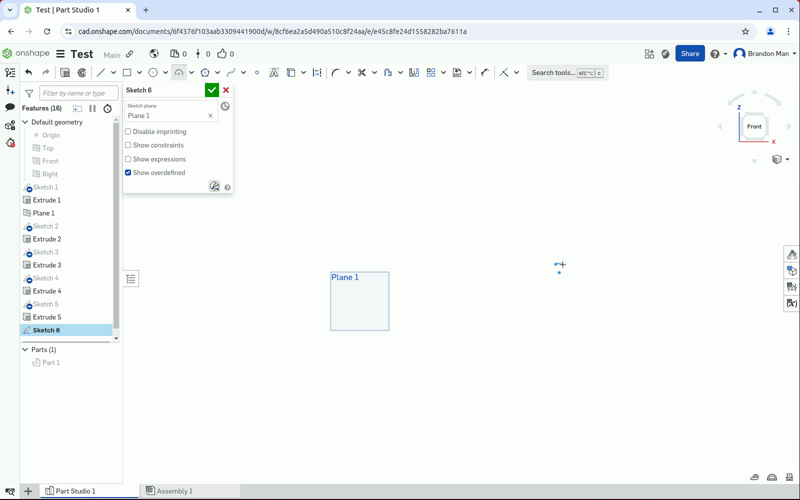
scroll(6)
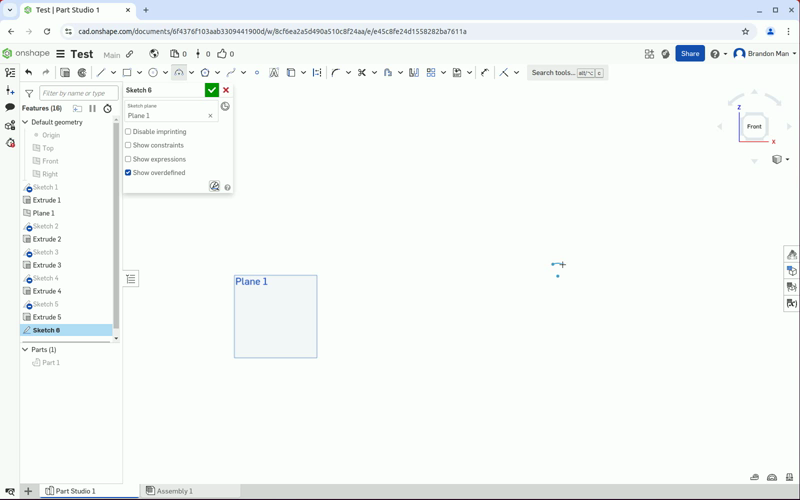
scroll(6)
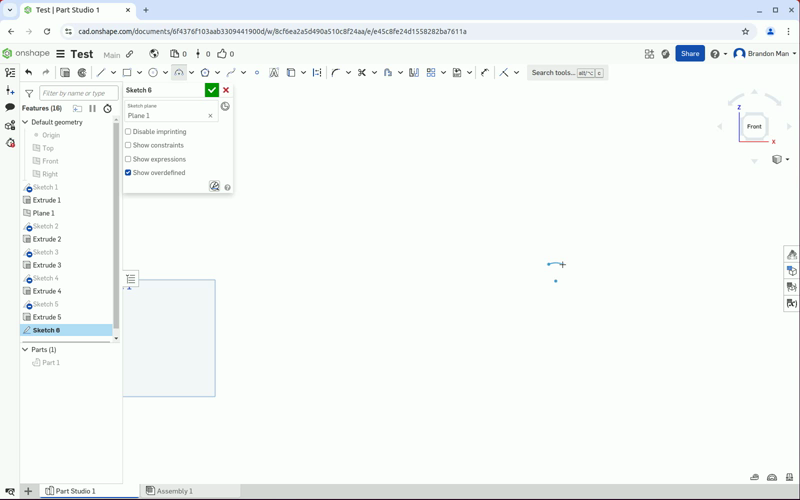
scroll(6)
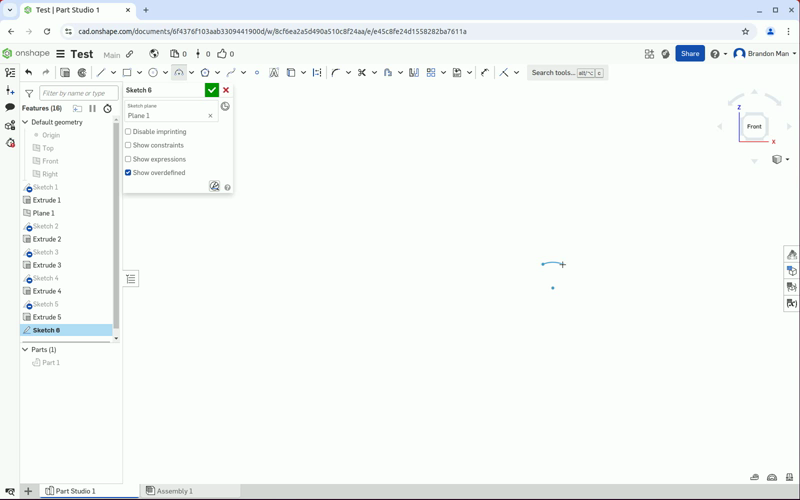
scroll(6)
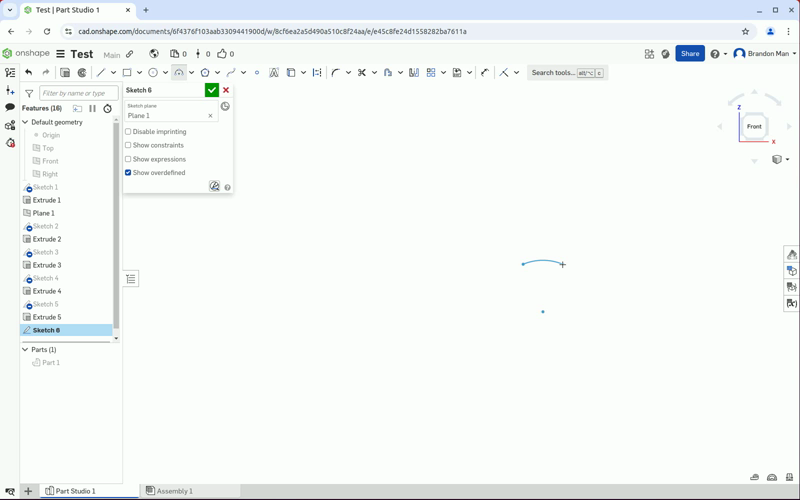
click(562, 264)
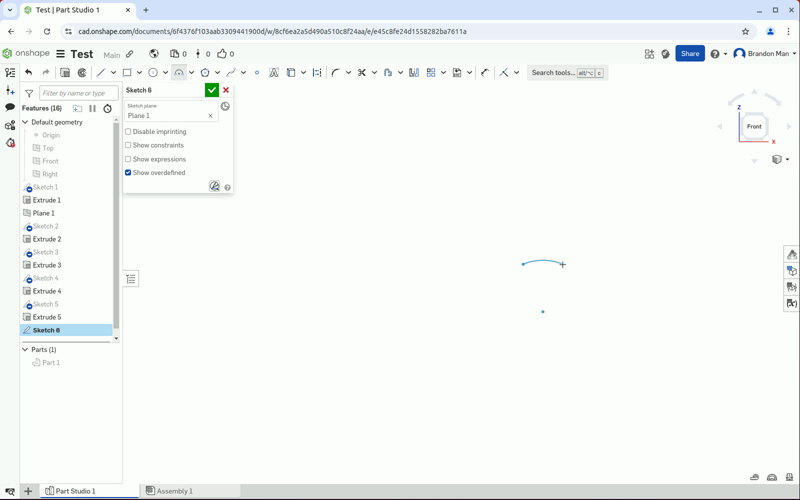
scroll(-6)
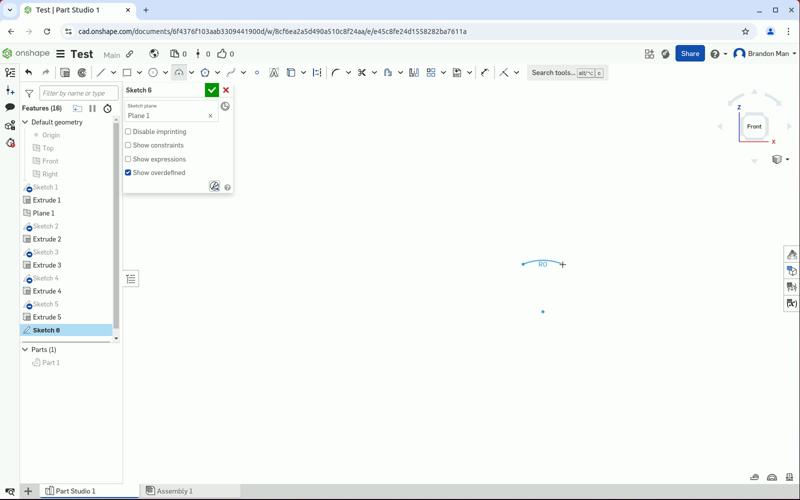
scroll(-6)
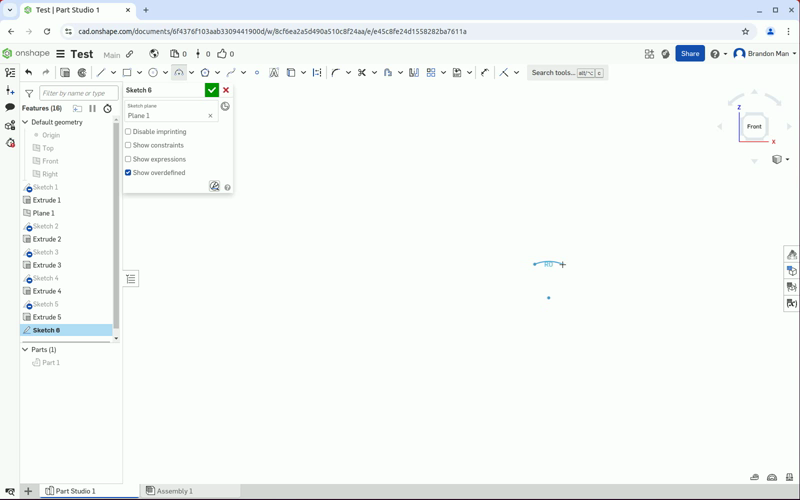
scroll(-6)
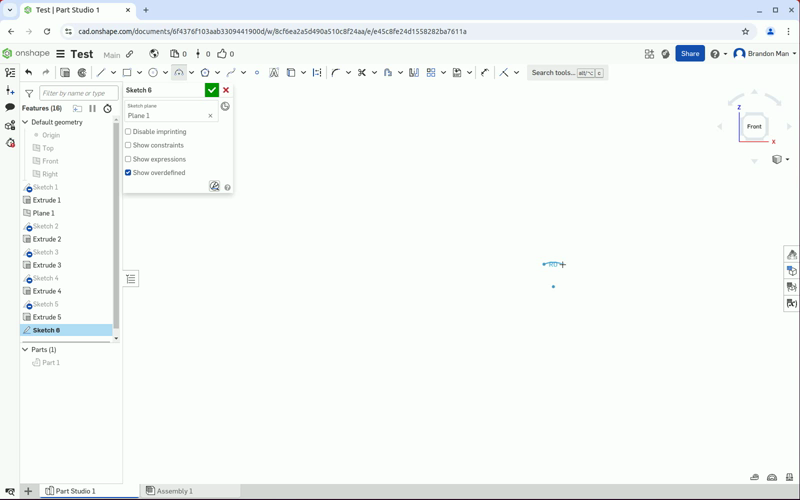
scroll(-6)
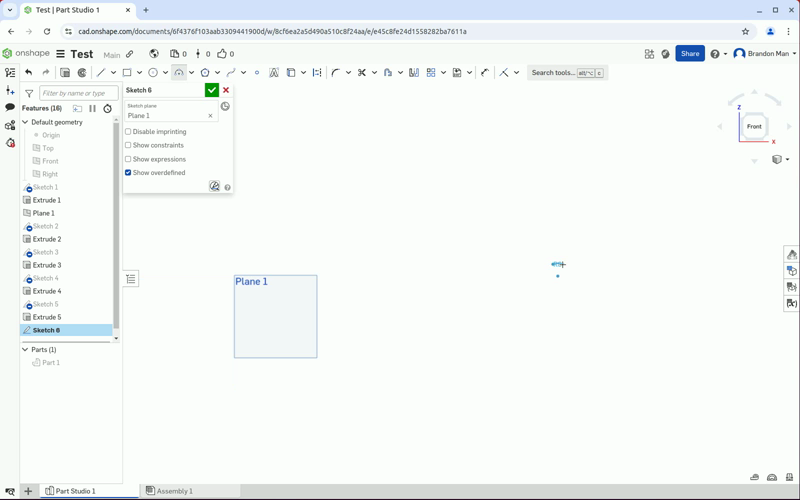
scroll(-6)
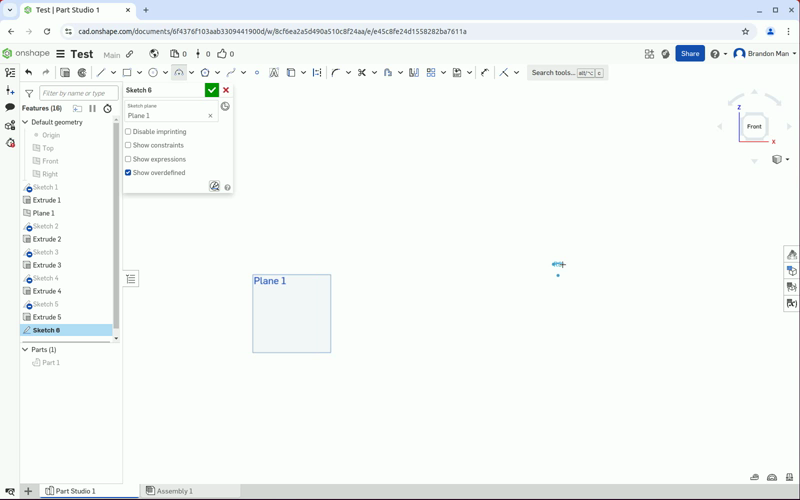
scroll(-6)
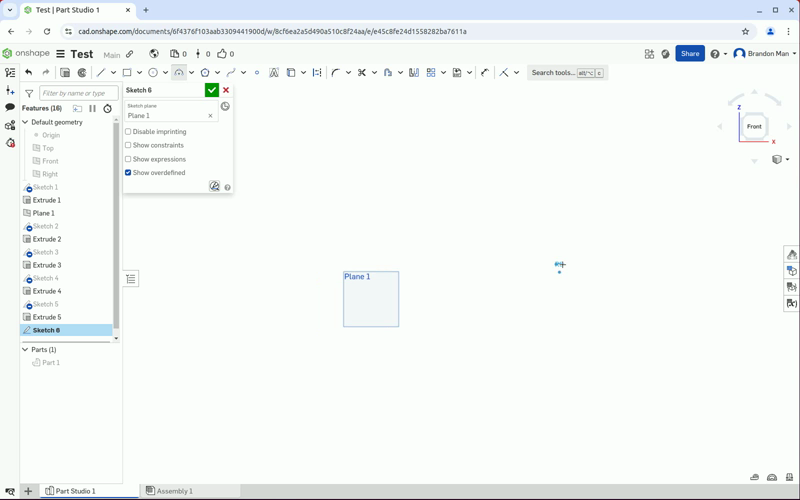
scroll(-6)
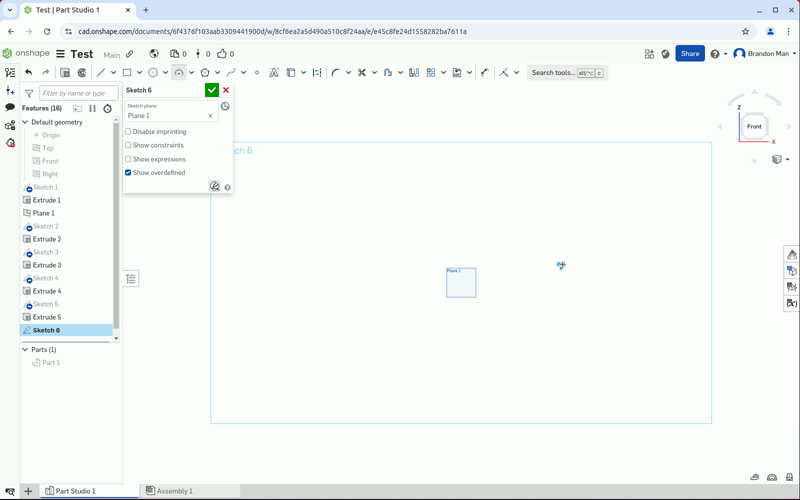
mouse_move(561, 265)
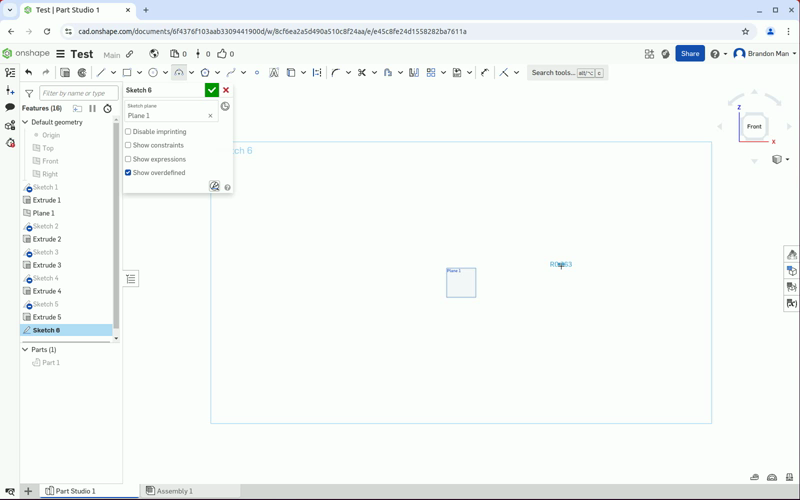
scroll(6)
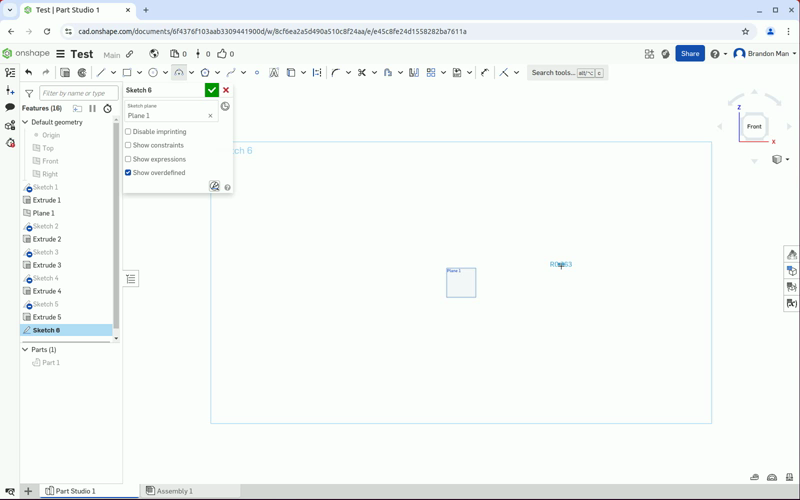
scroll(6)
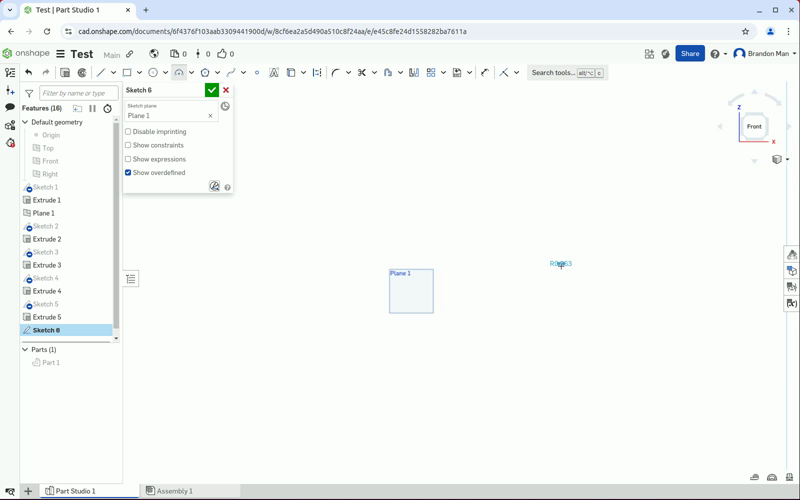
scroll(6)
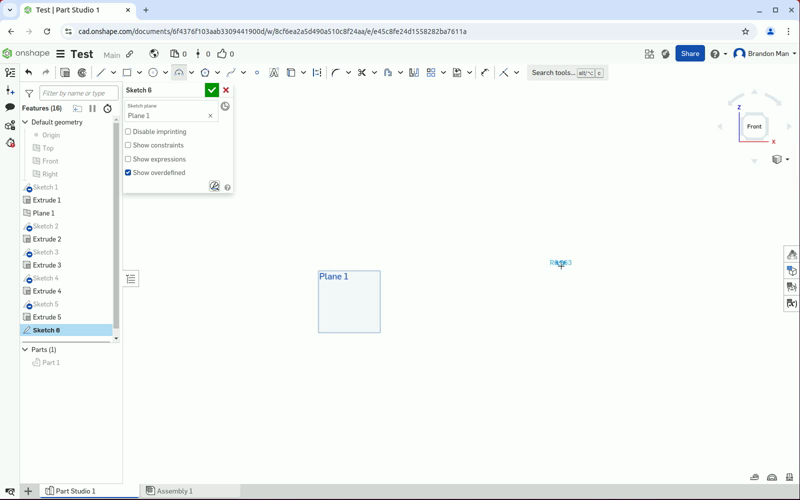
scroll(6)
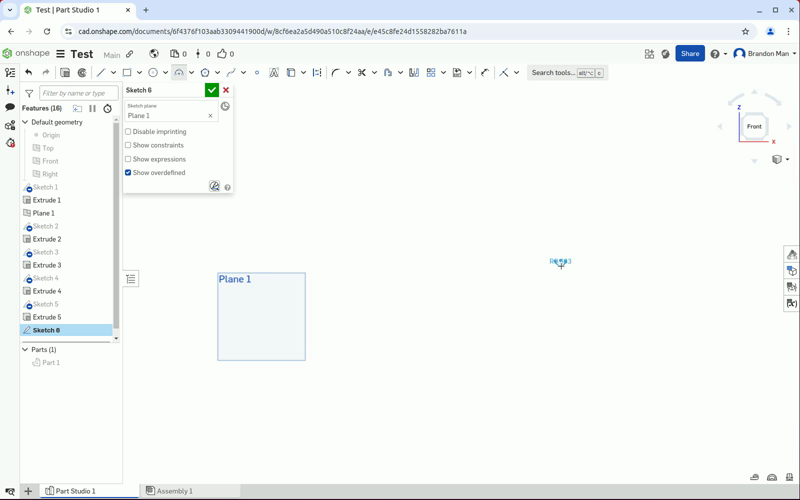
scroll(6)
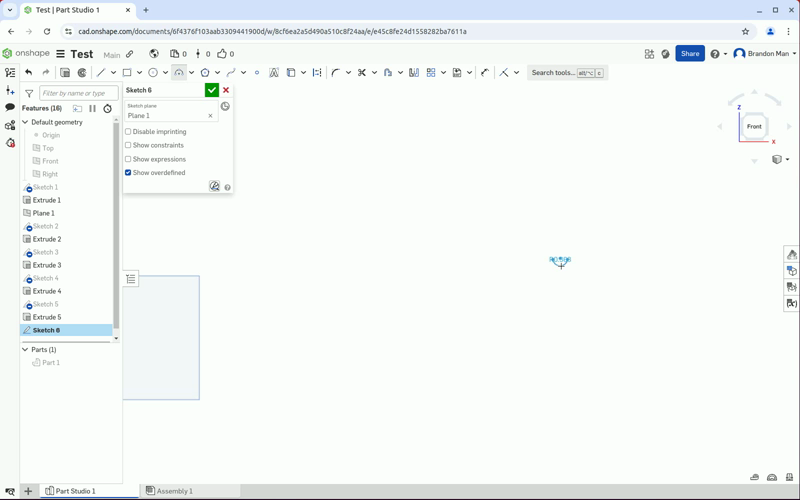
scroll(6)
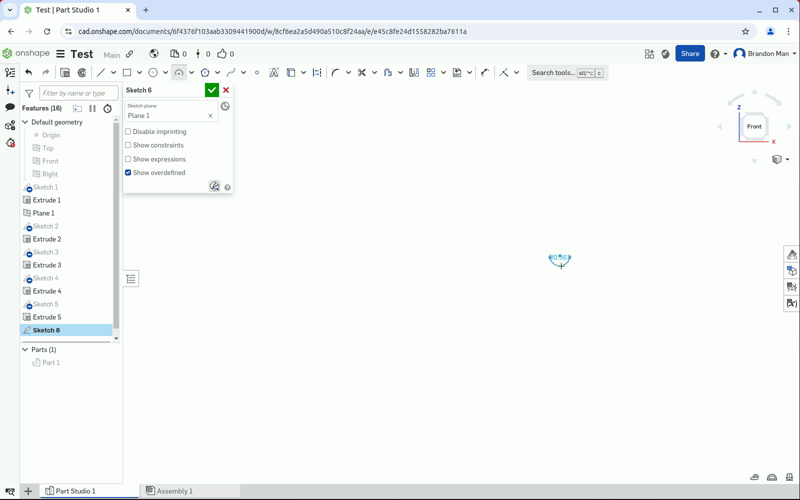
scroll(6)
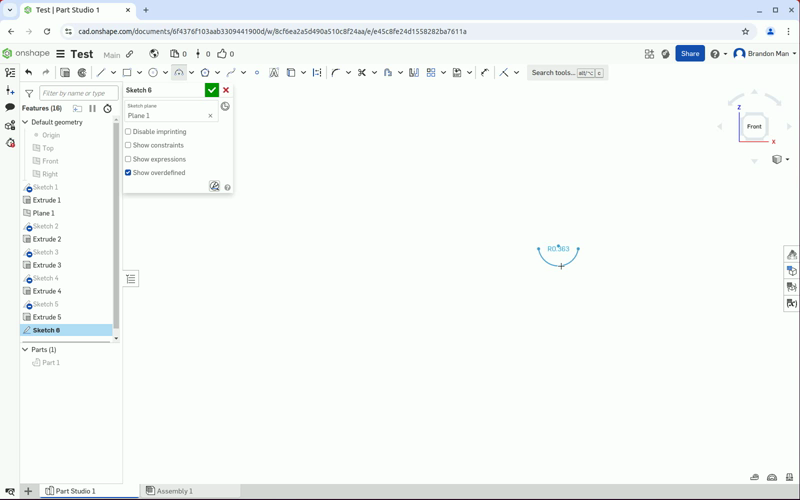
click(561, 265)
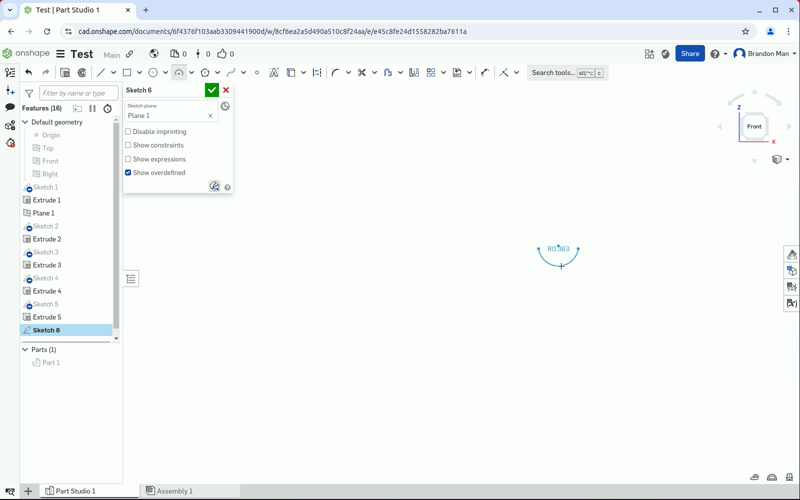
scroll(-6)
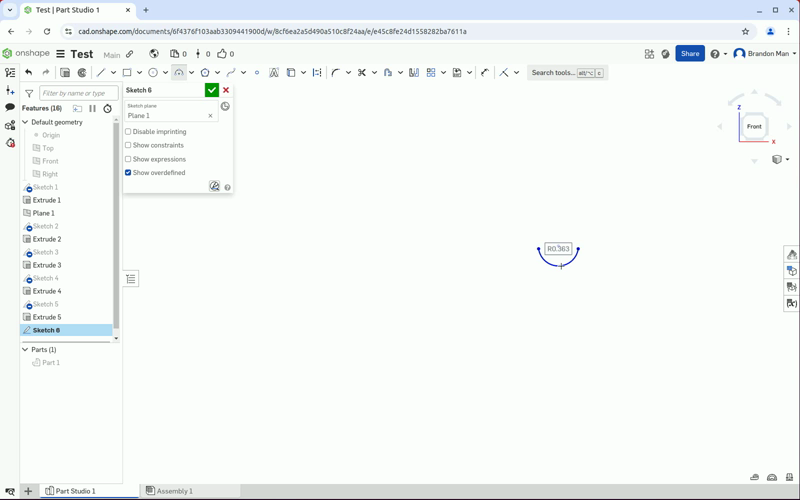
scroll(-6)
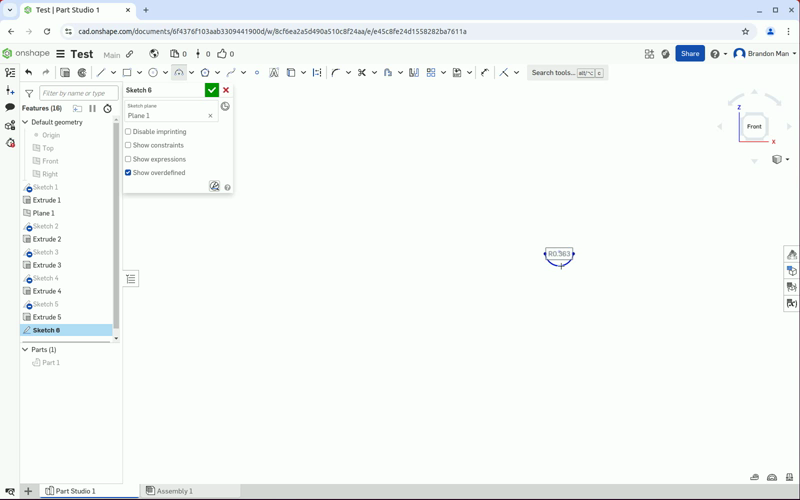
scroll(-6)
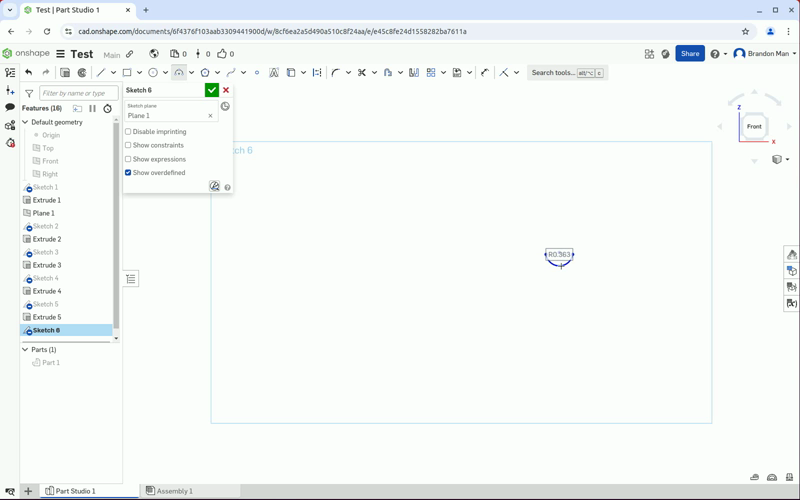
scroll(-6)
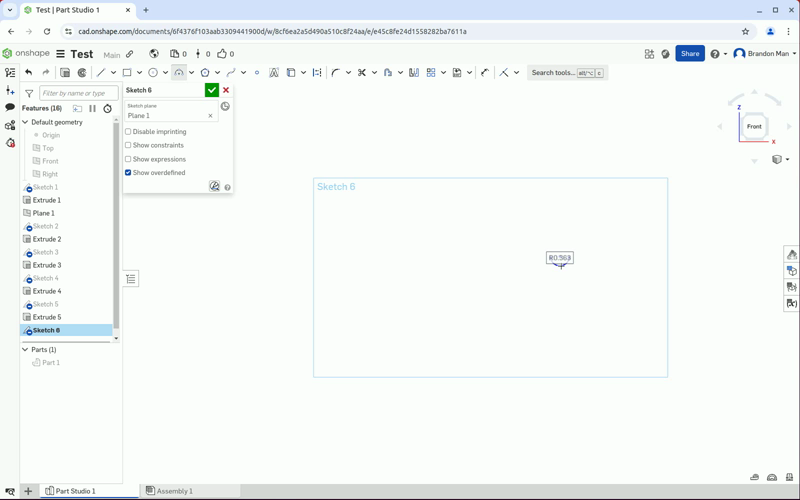
scroll(-6)
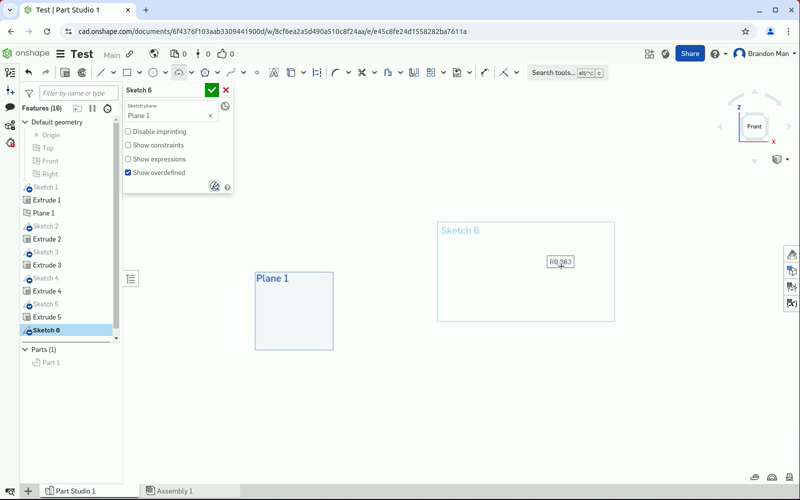
scroll(-6)
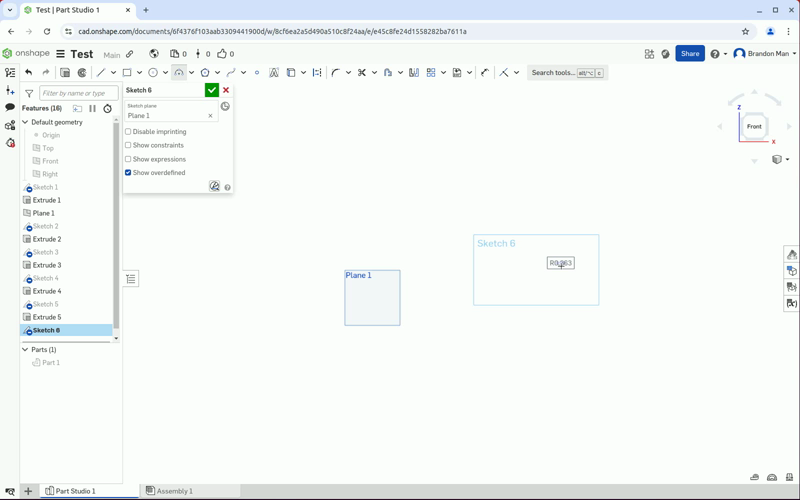
scroll(-6)
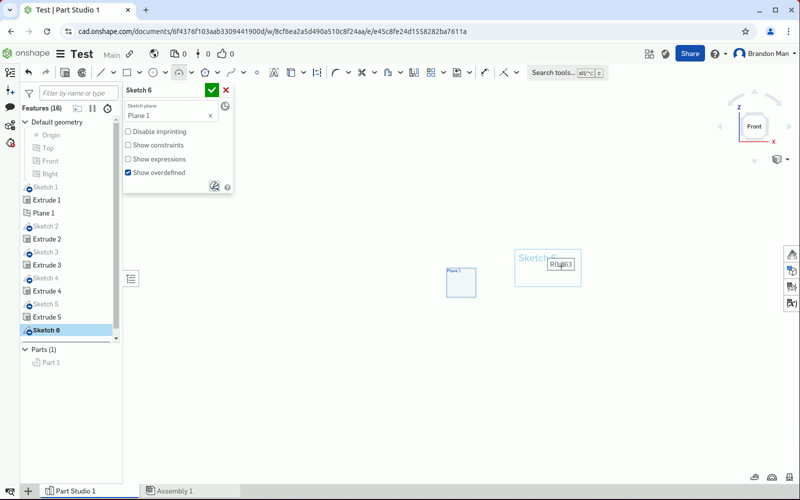
key_up(shift)
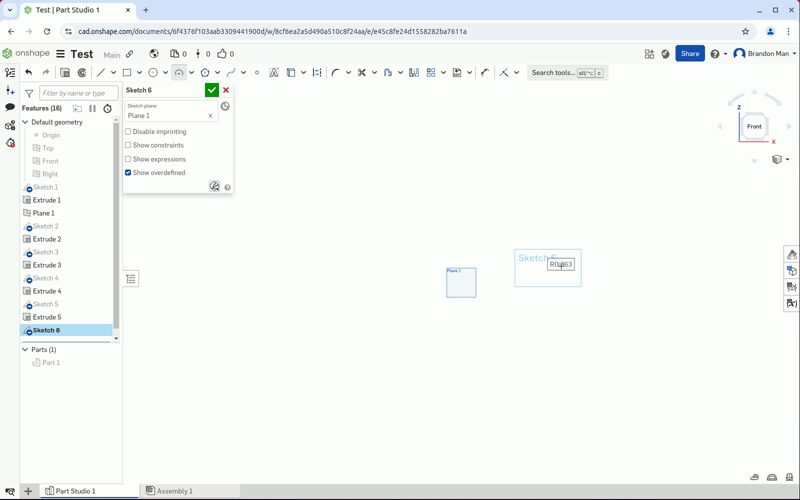
key(esc)
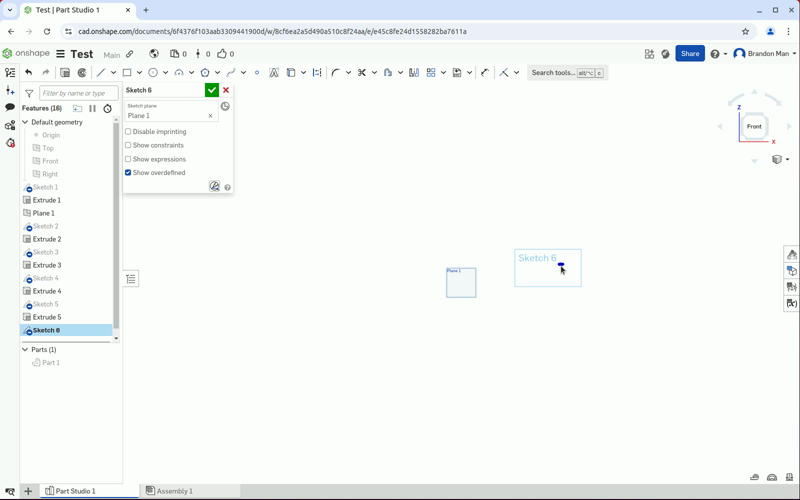
key(l)
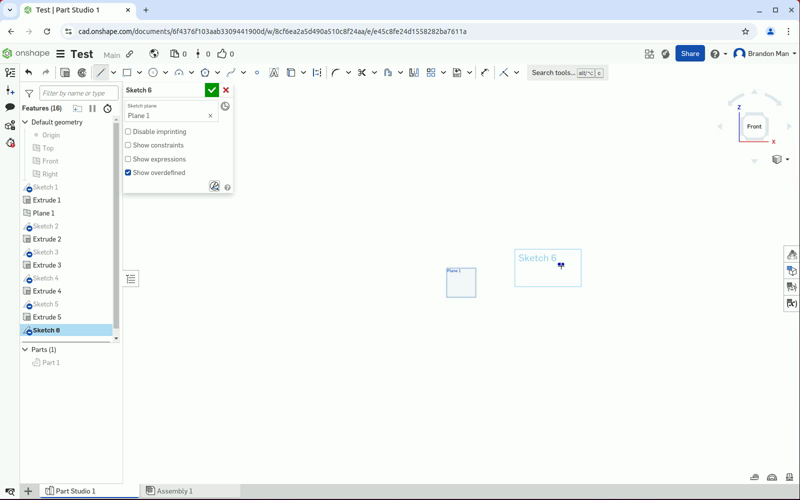
mouse_move(562, 264)
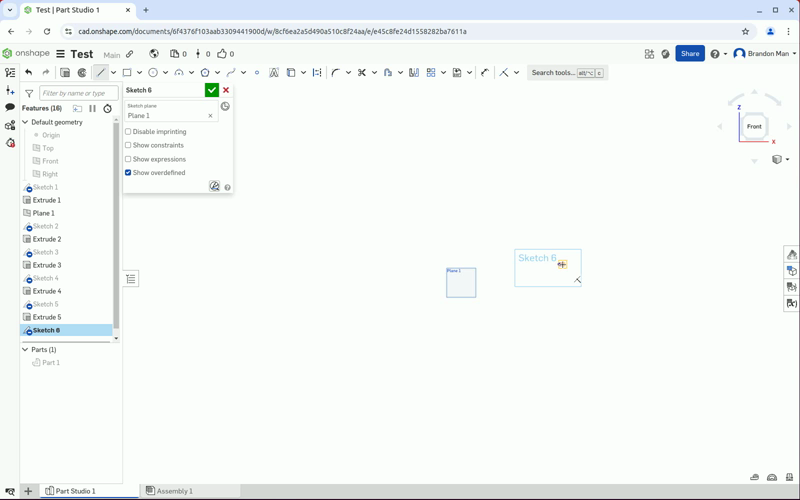
scroll(6)
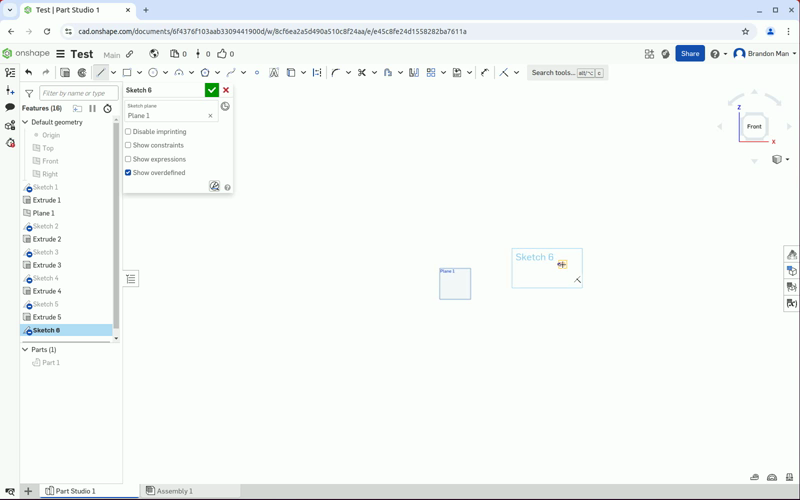
scroll(6)
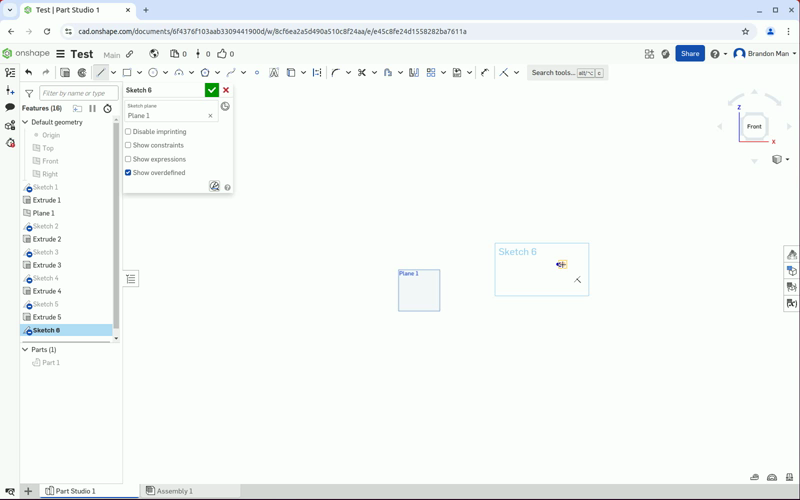
scroll(6)
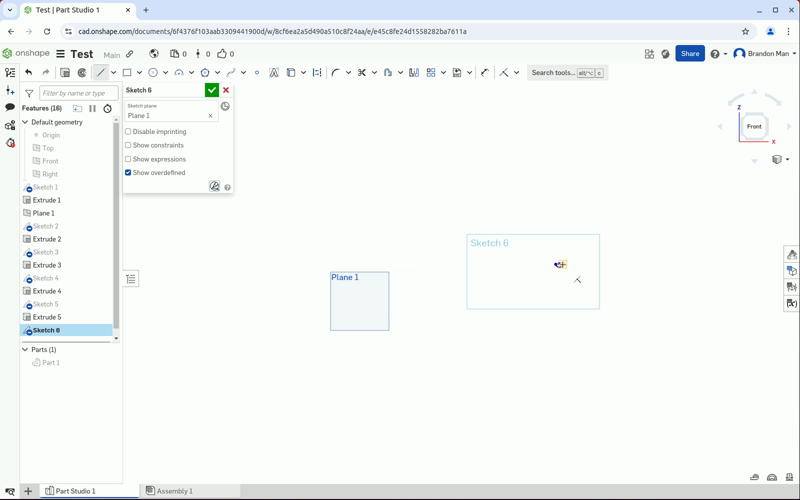
scroll(6)
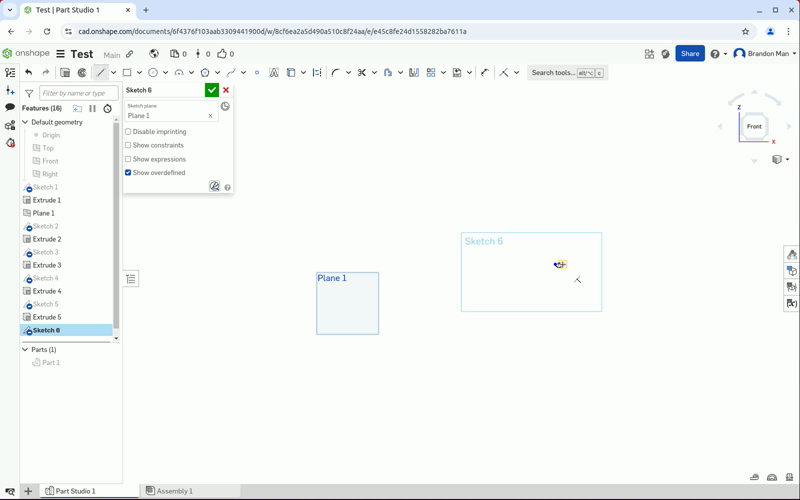
scroll(6)
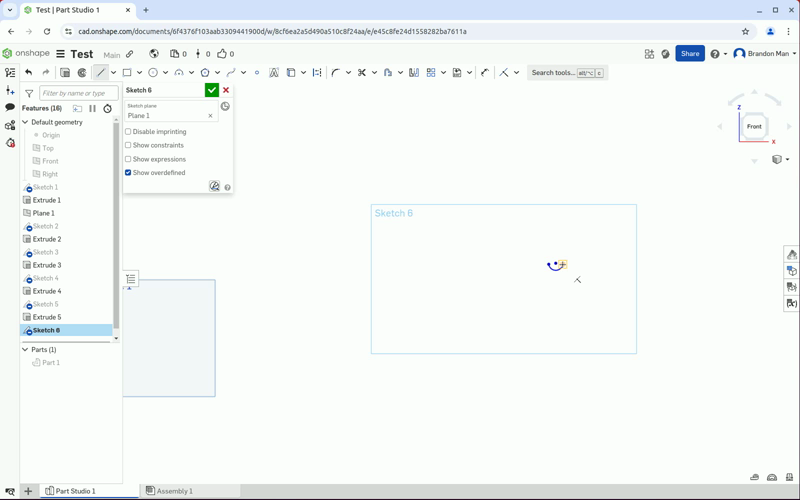
scroll(6)
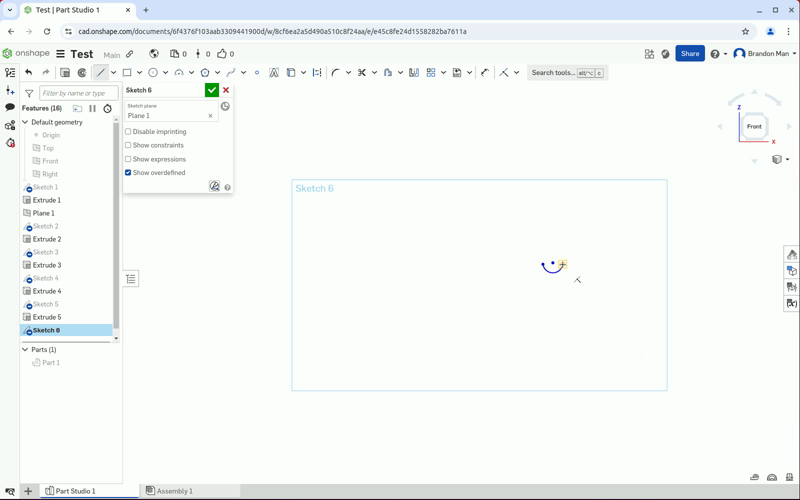
scroll(6)
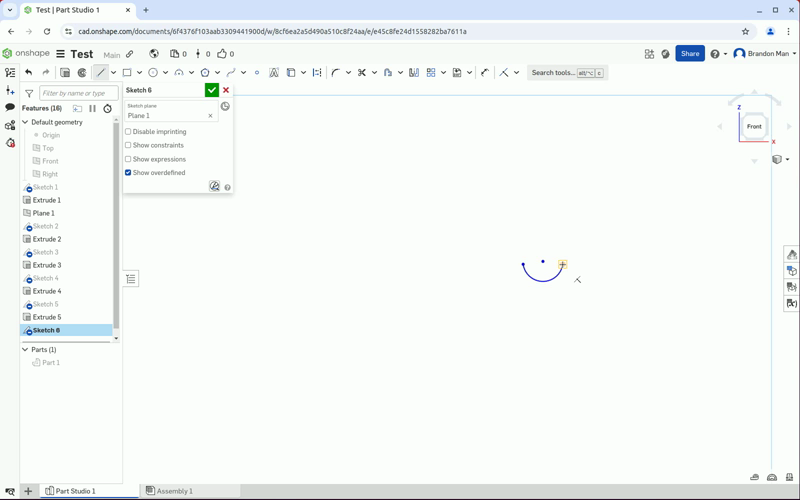
click(562, 264)
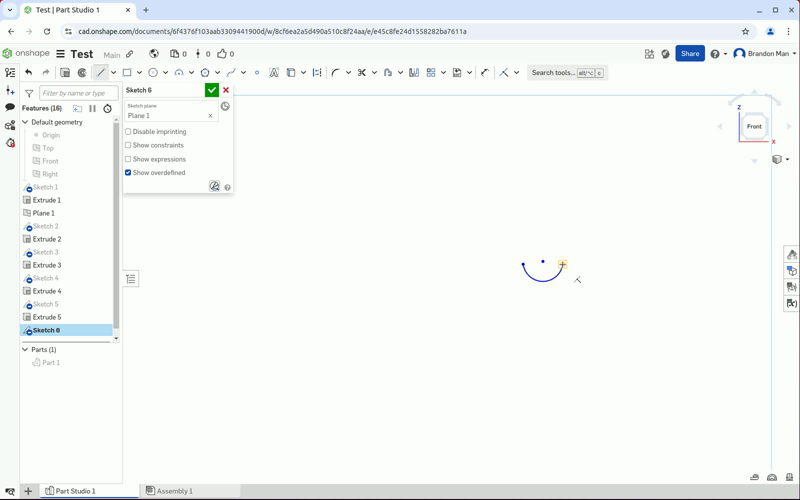
scroll(-6)
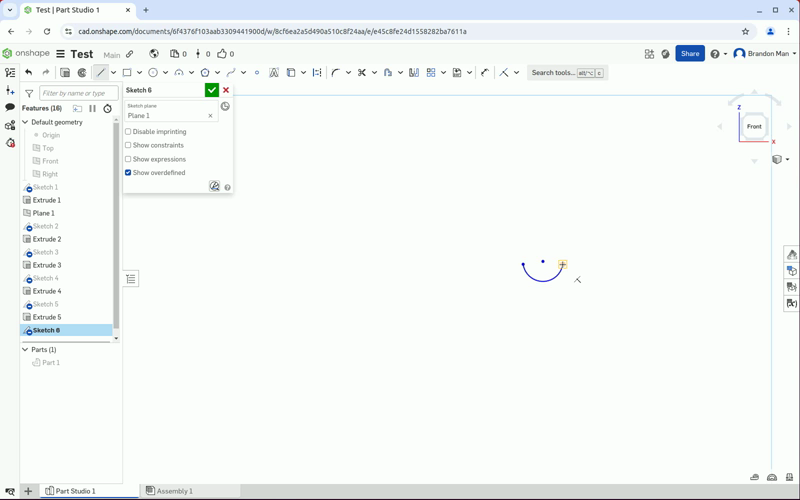
scroll(-6)
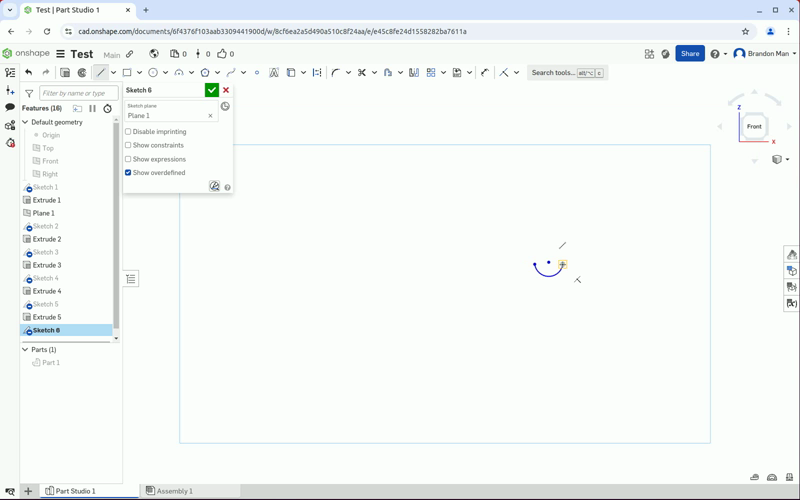
scroll(-6)
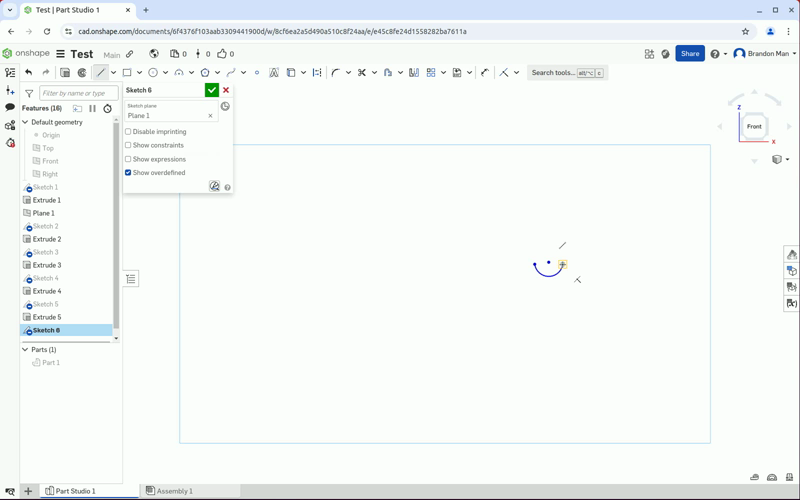
scroll(-6)
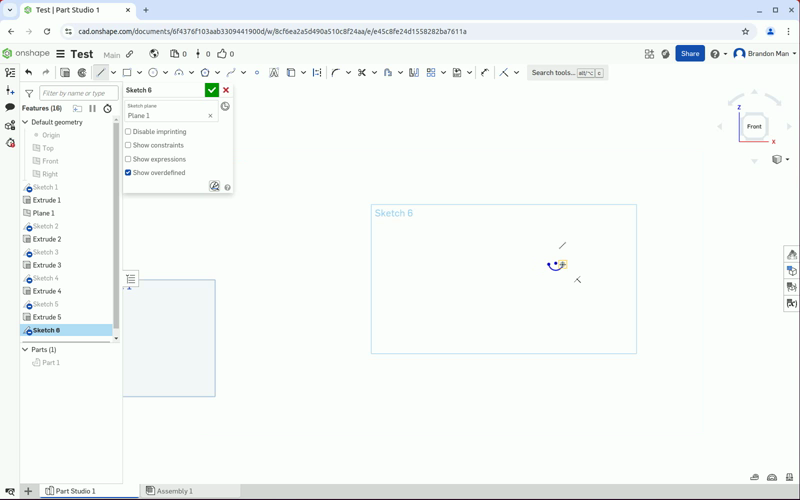
scroll(-6)
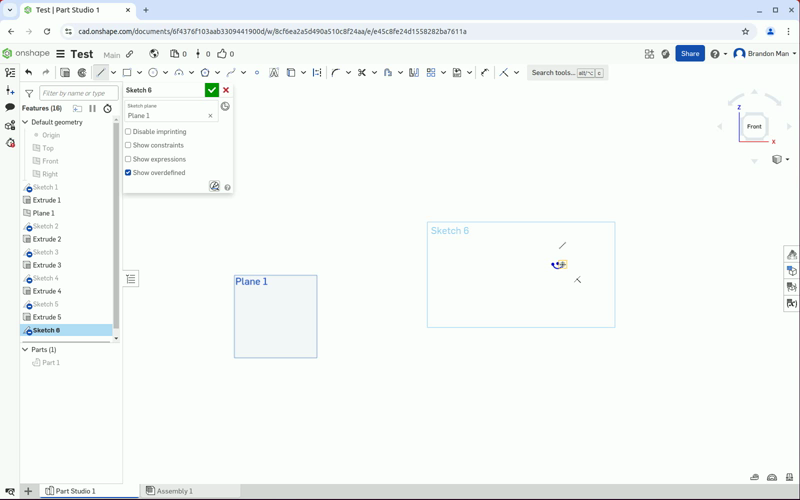
scroll(-6)
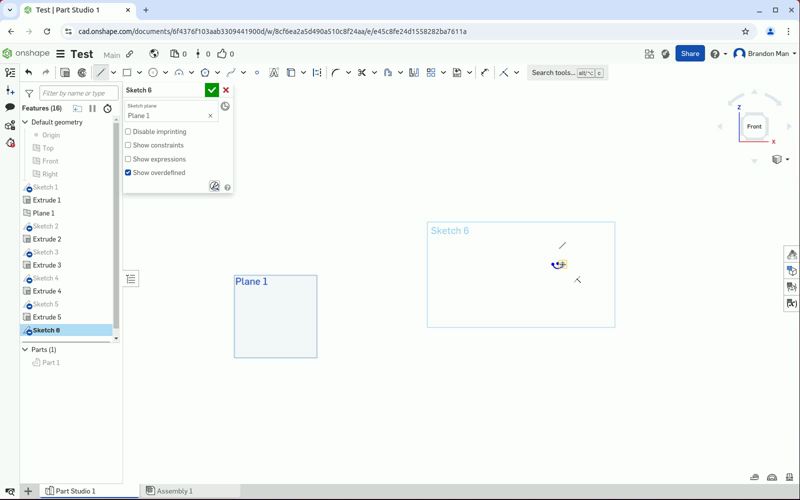
scroll(-6)
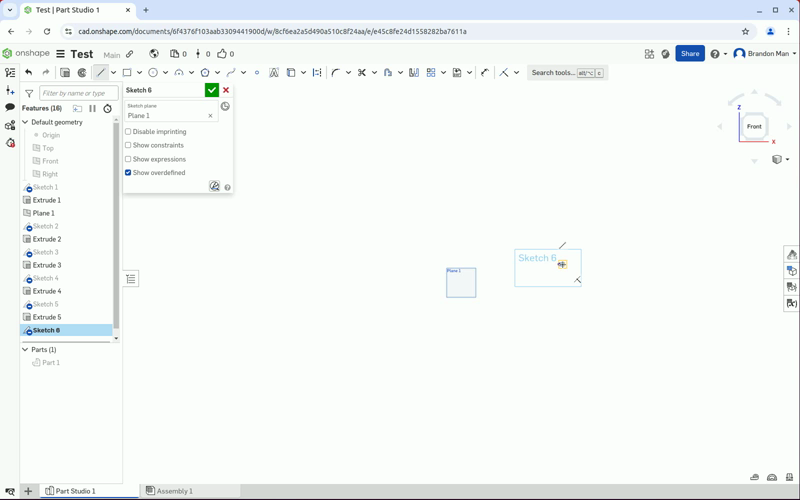
mouse_move(589, 264)
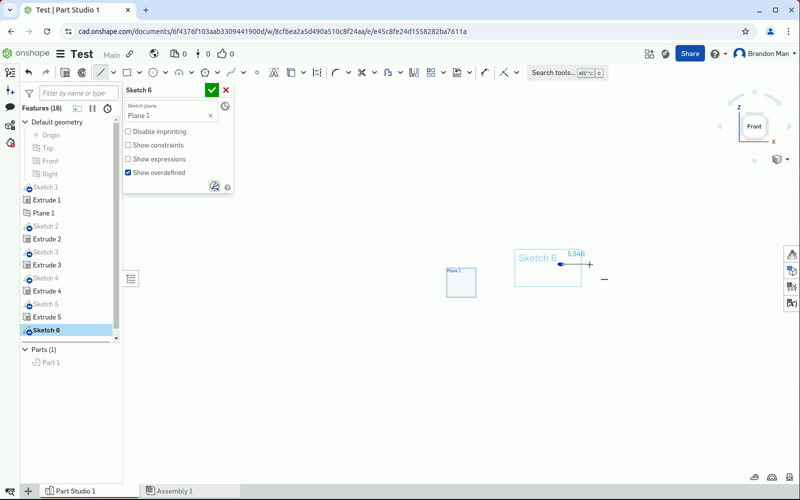
key_down(shift)
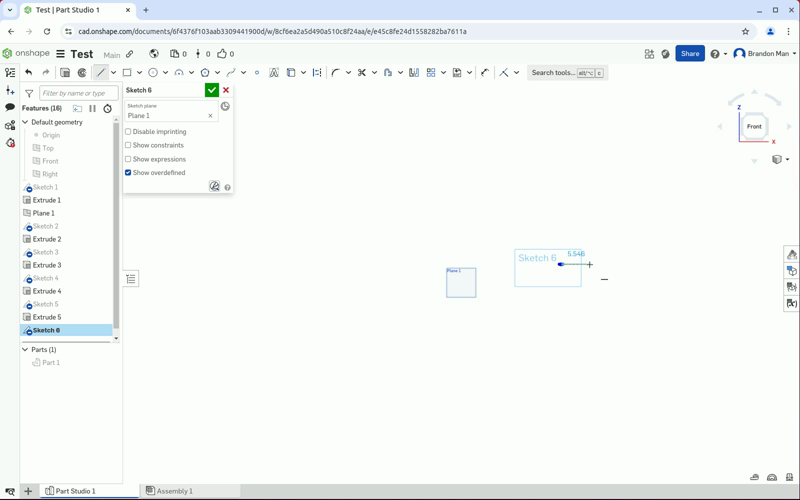
mouse_move(559, 264)
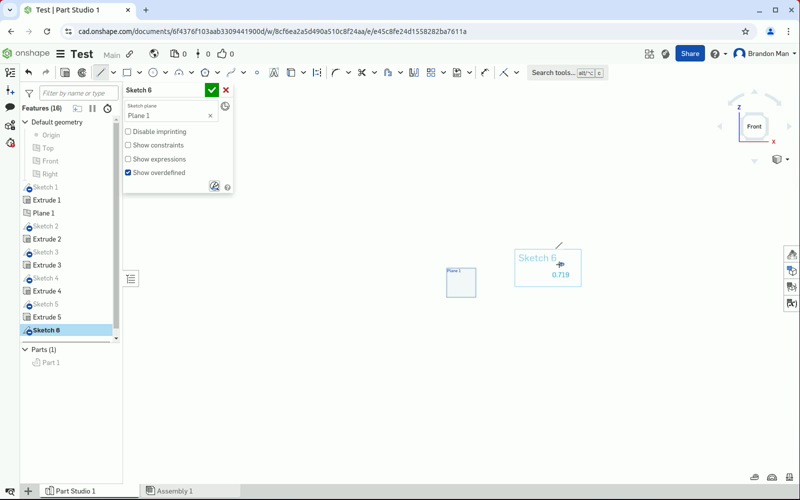
scroll(6)
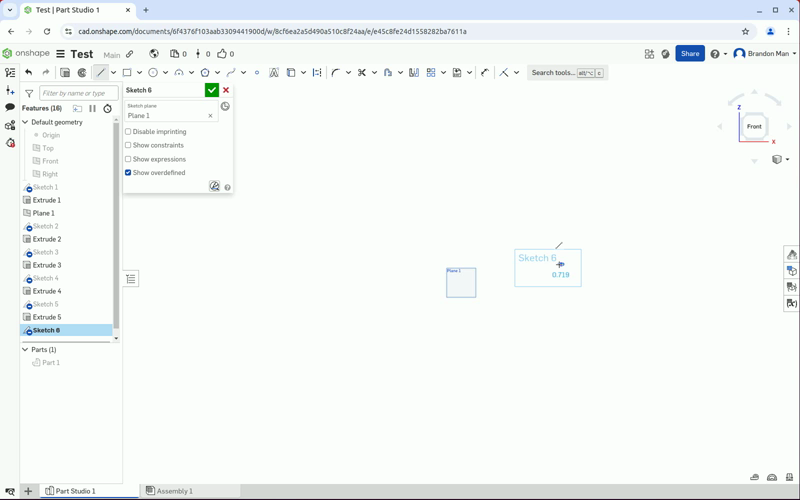
scroll(6)
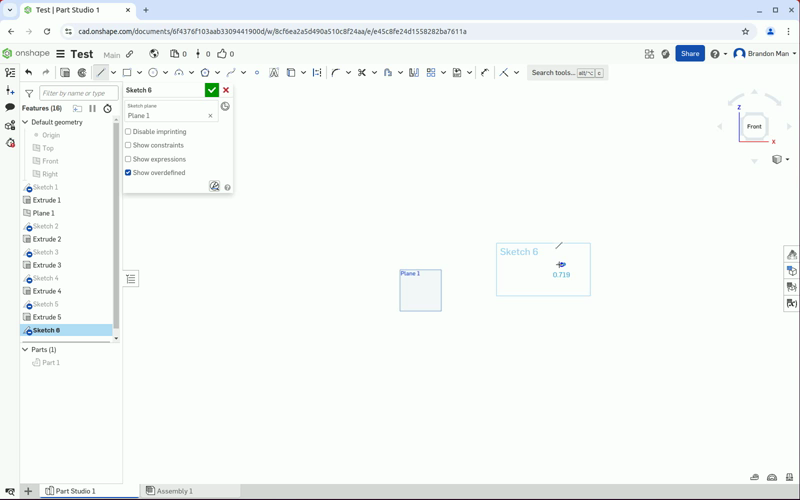
scroll(6)
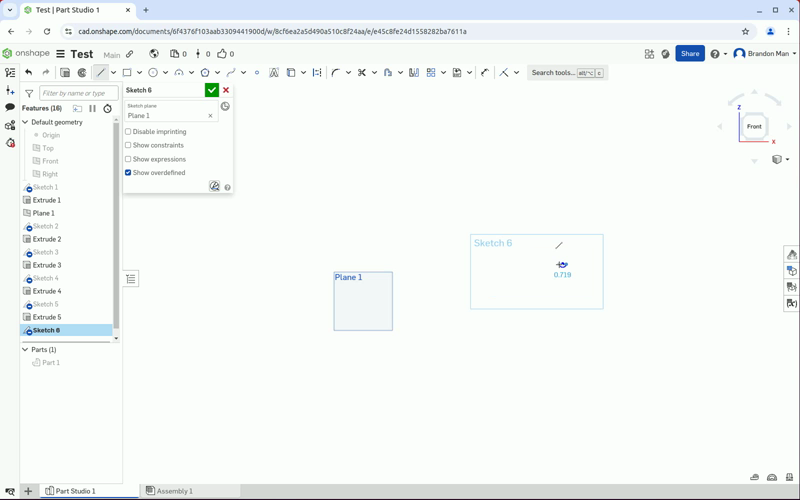
scroll(6)
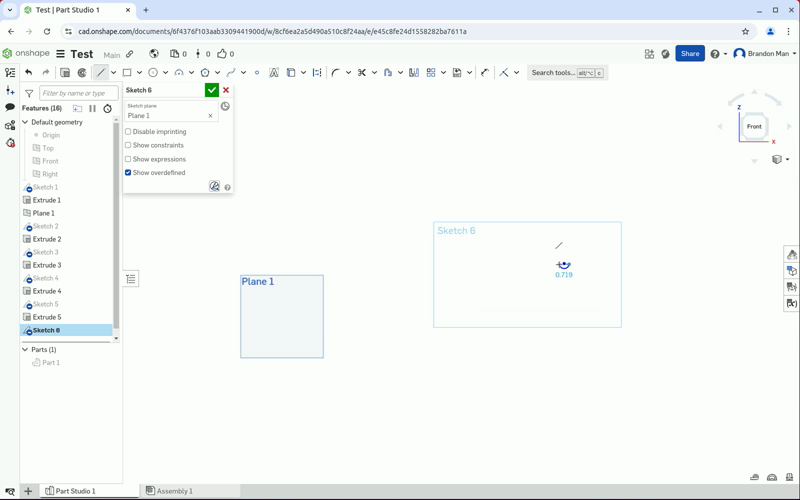
scroll(6)
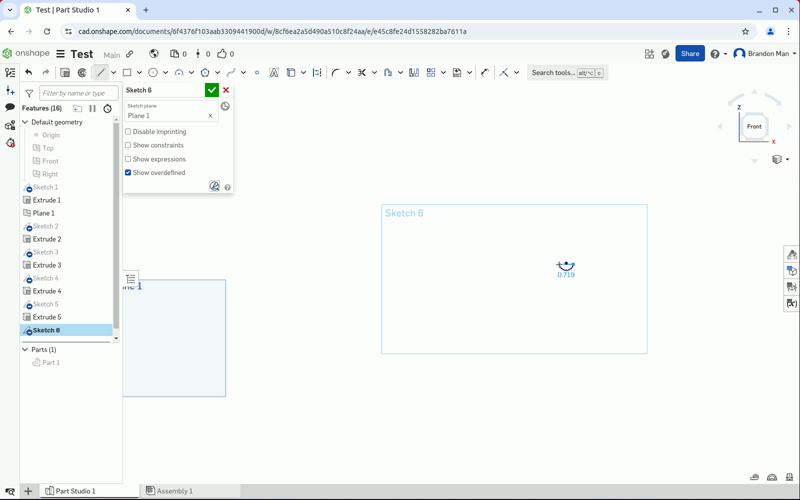
scroll(6)
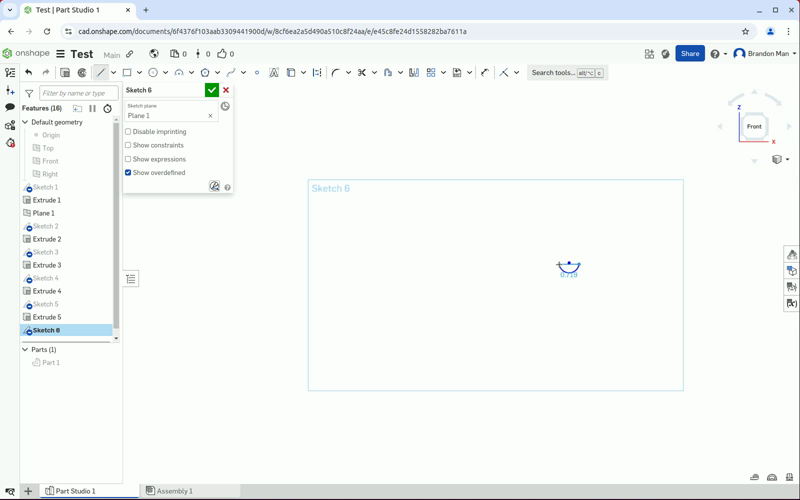
scroll(6)
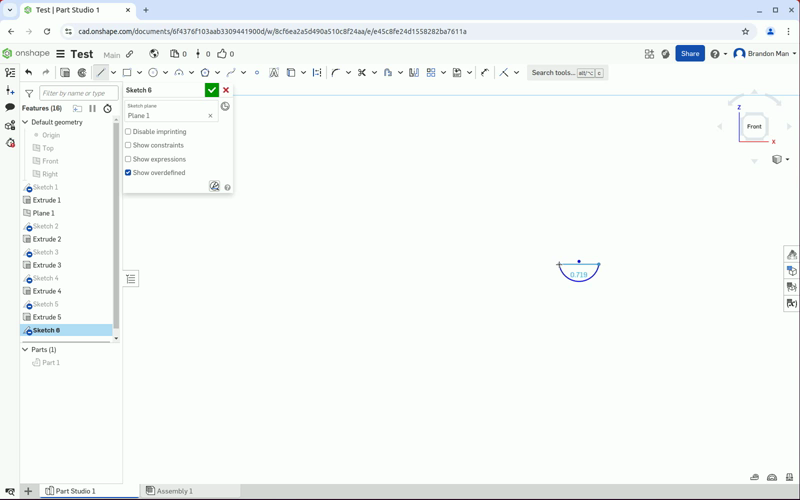
key_up(shift)
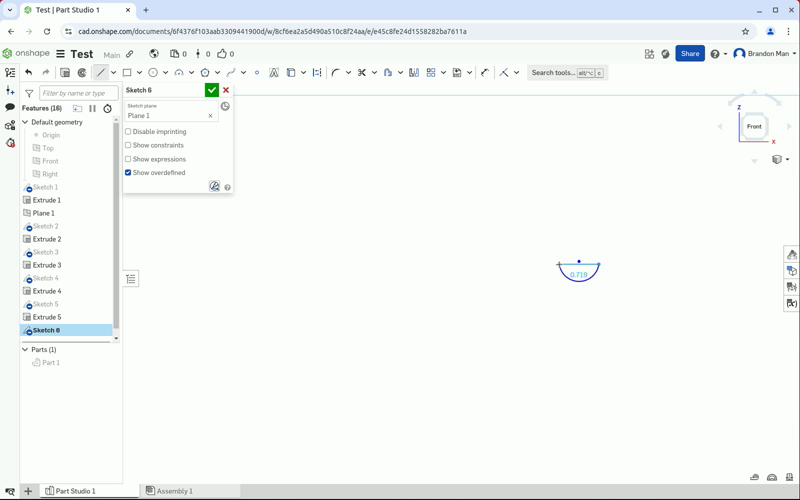
click(559, 264)
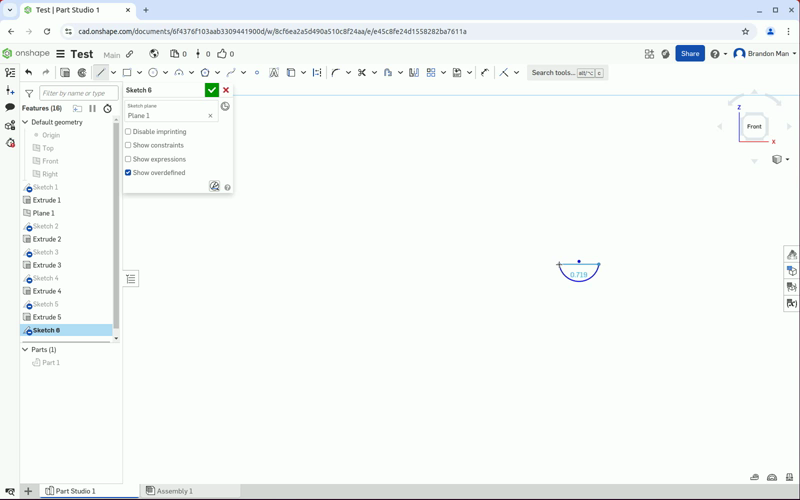
scroll(-6)
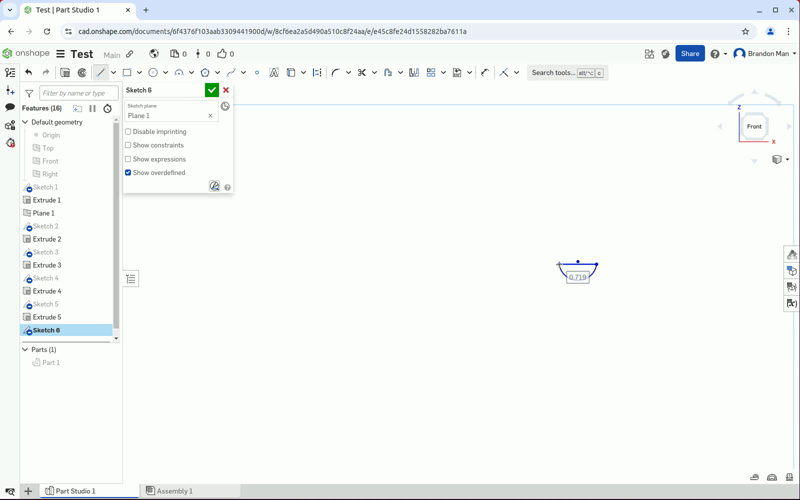
scroll(-6)
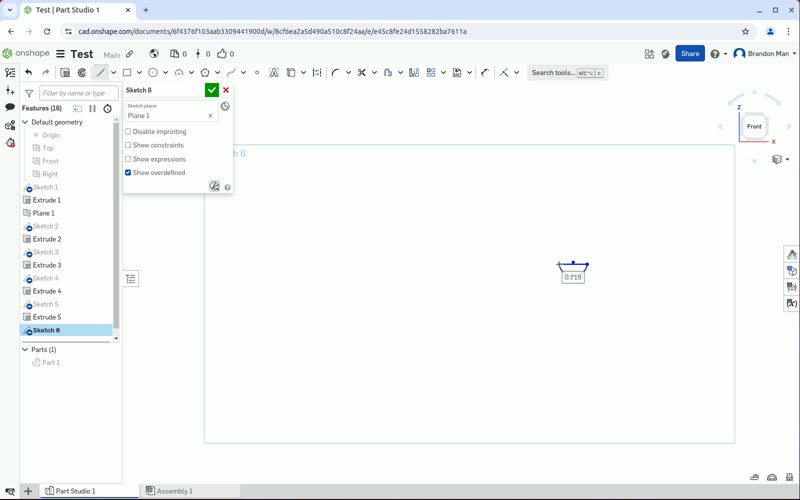
scroll(-6)
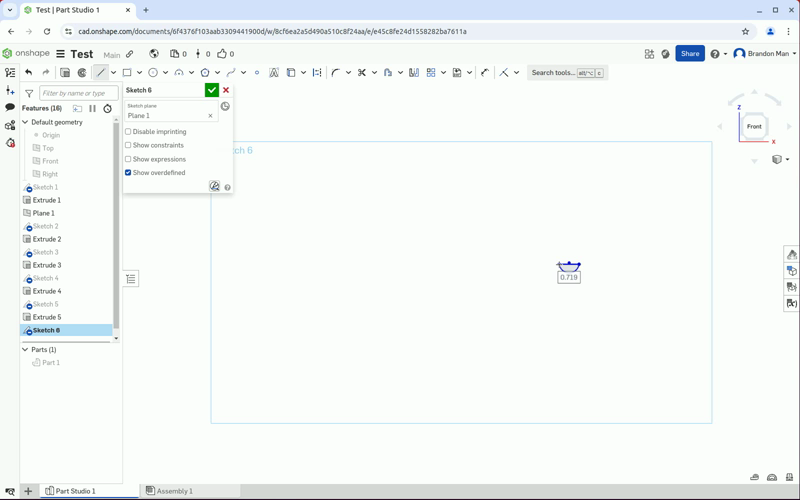
scroll(-6)
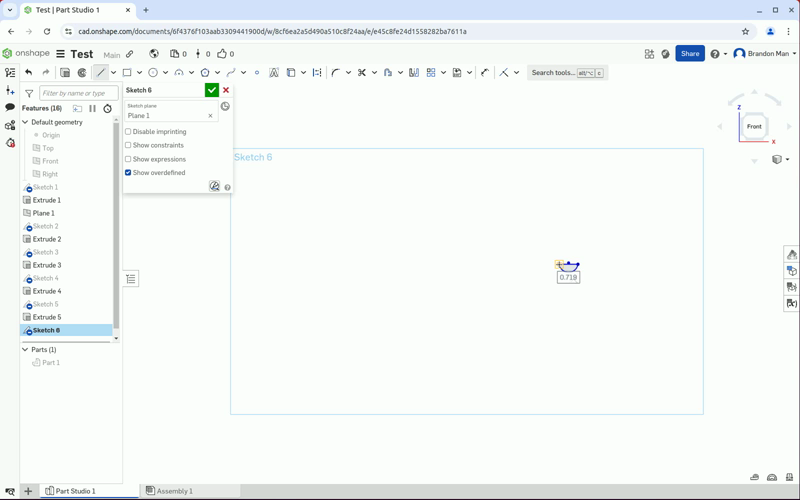
scroll(-6)
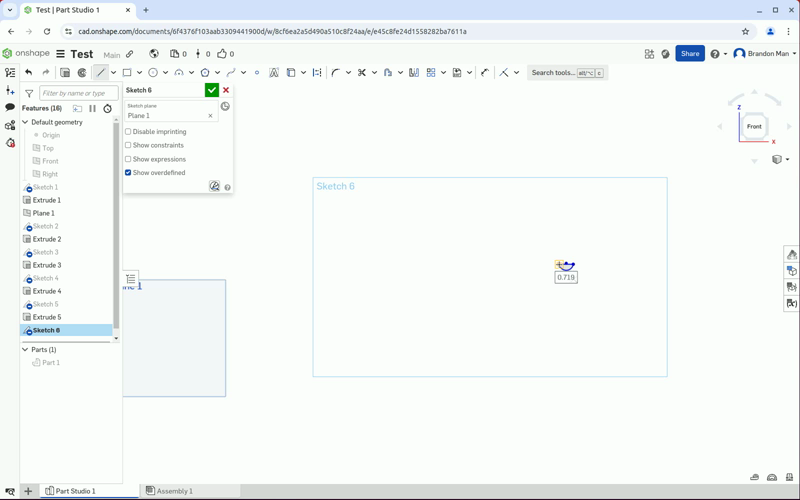
scroll(-6)
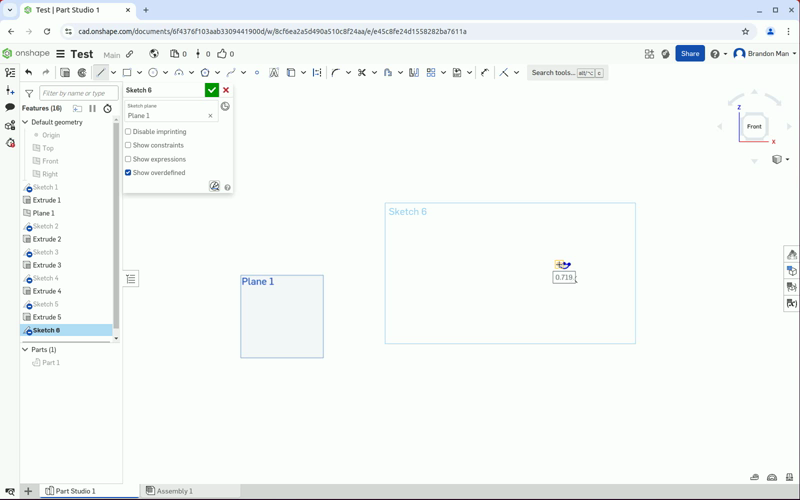
scroll(-6)
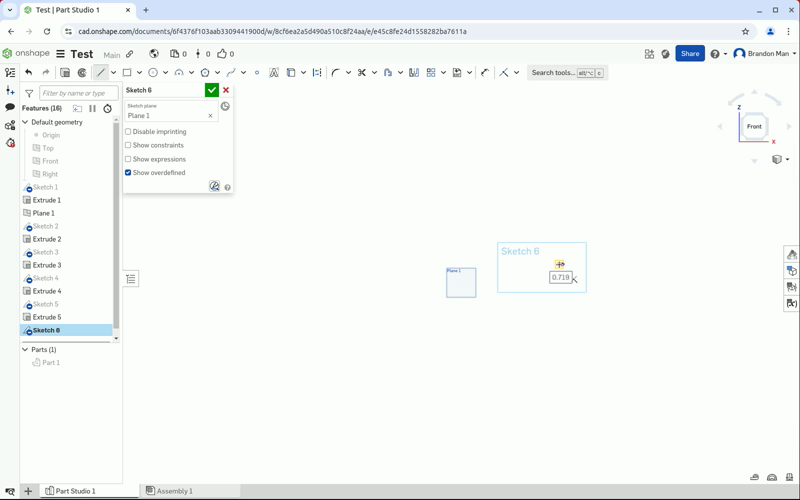
key(esc)
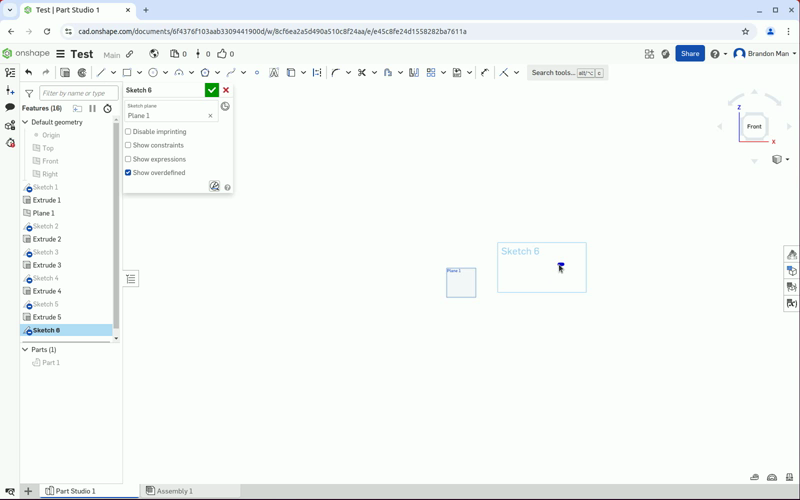
mouse_move(560, 265)
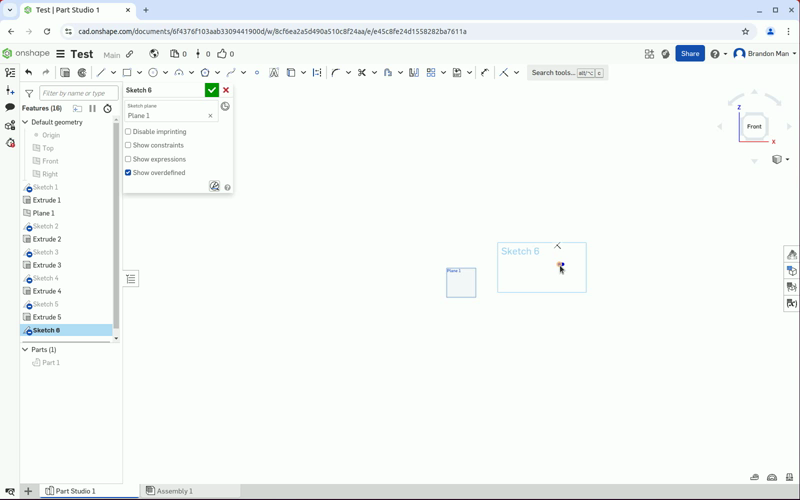
scroll(6)
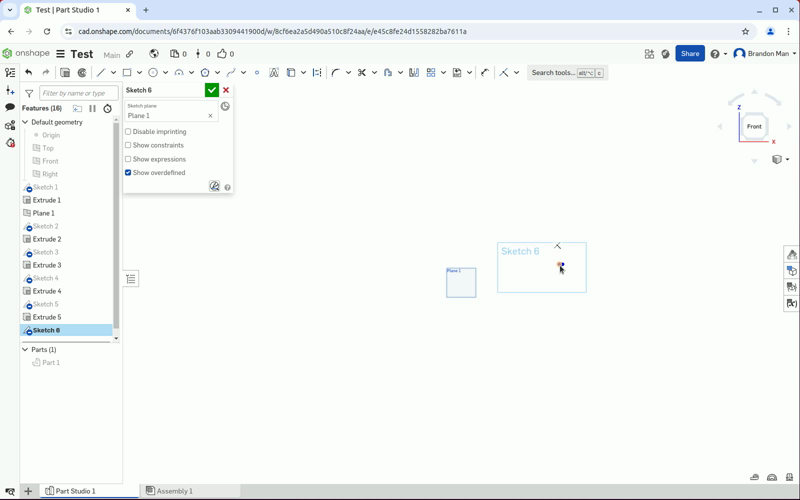
scroll(6)
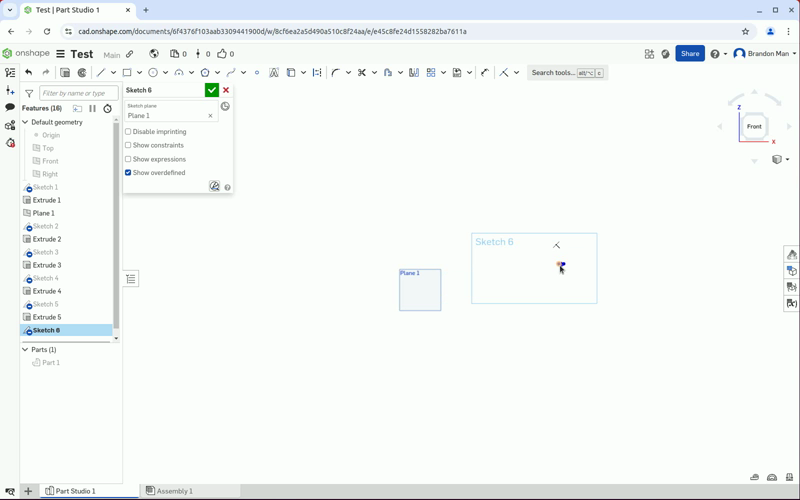
scroll(6)
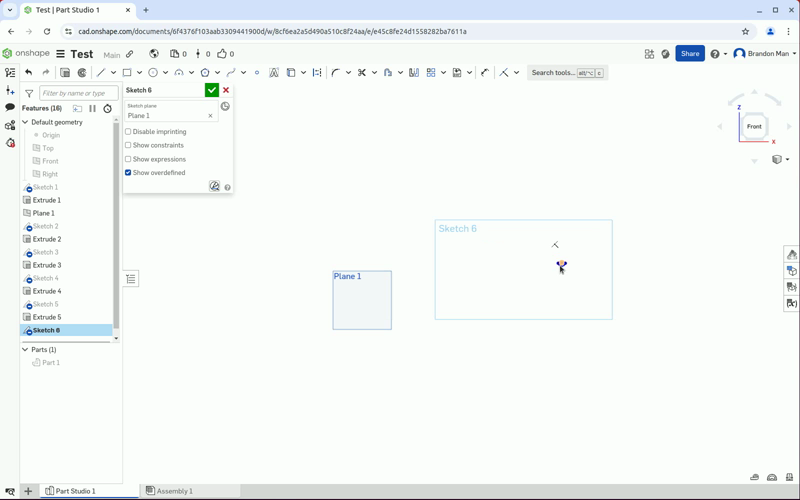
scroll(6)
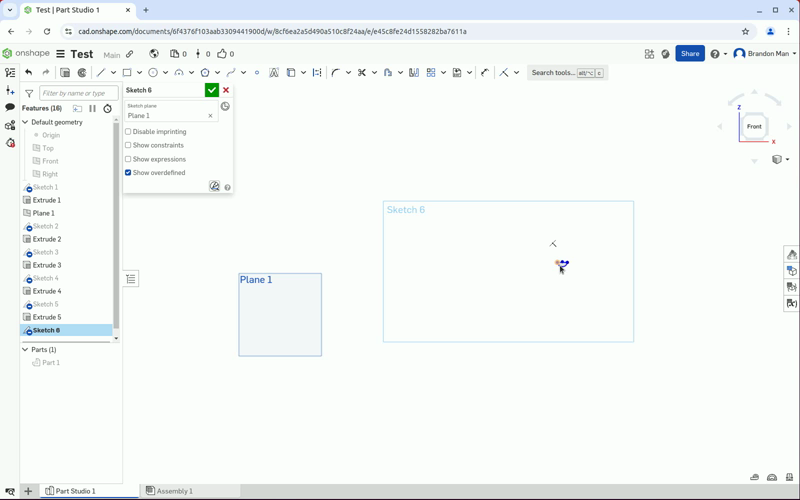
scroll(6)
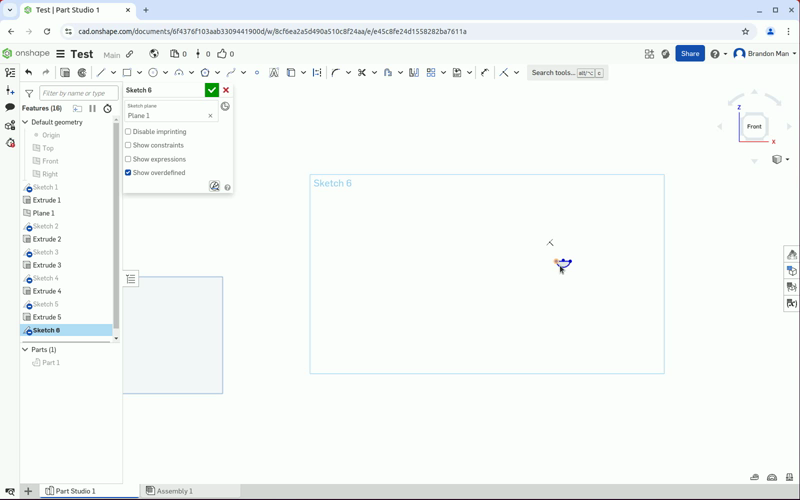
scroll(6)
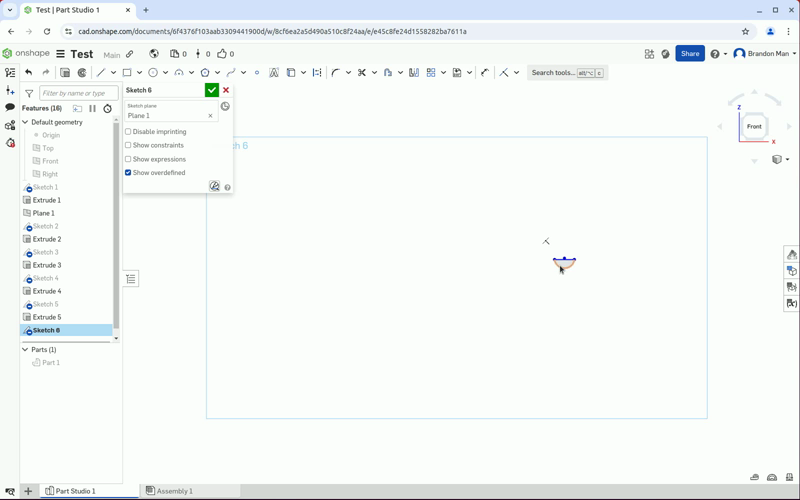
scroll(6)
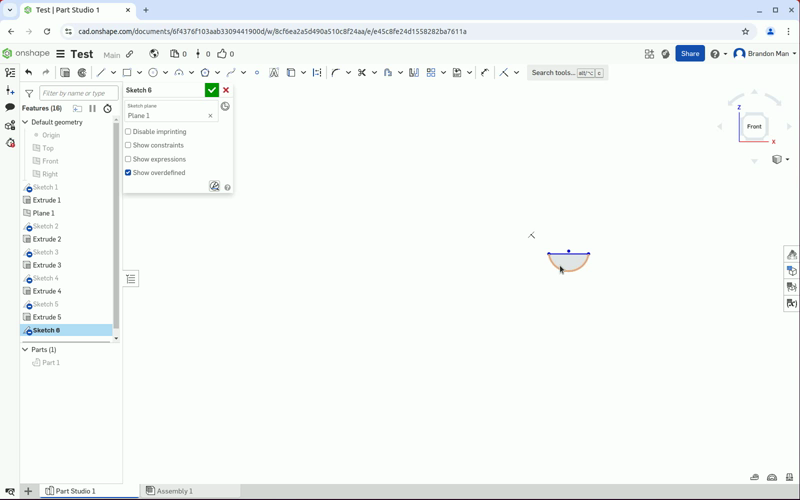
click(560, 265)
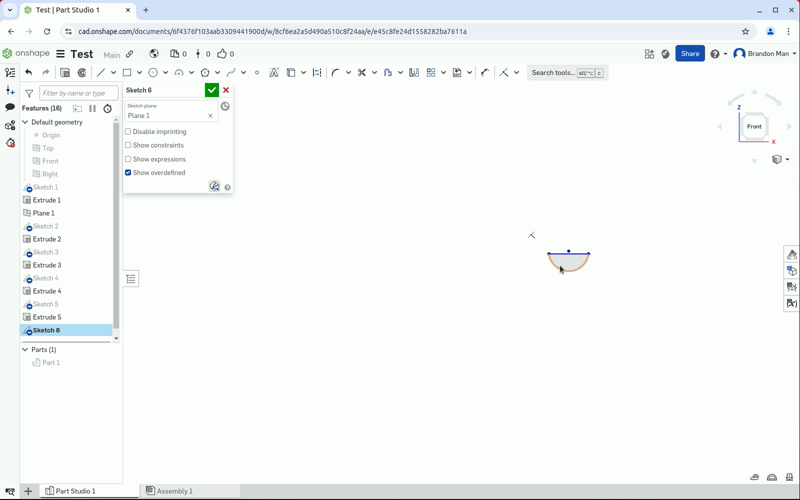
scroll(-6)
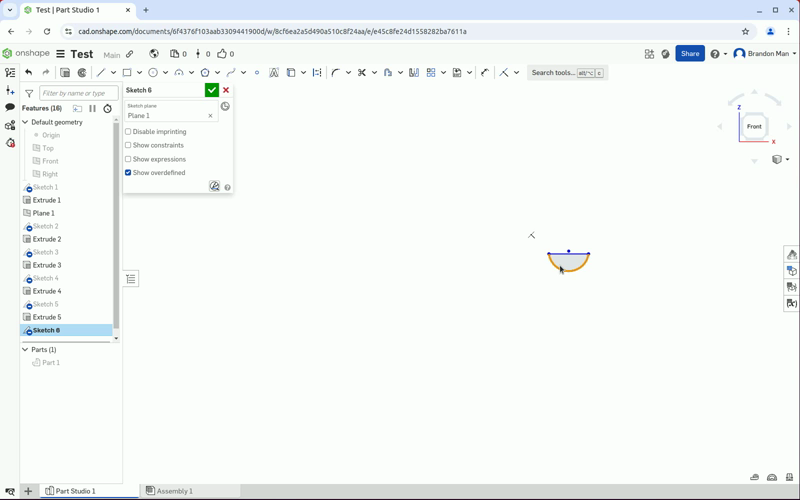
scroll(-6)
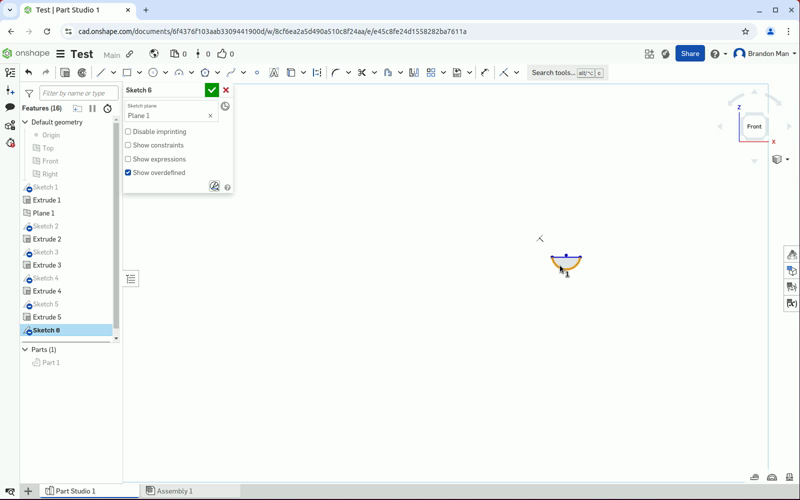
scroll(-6)
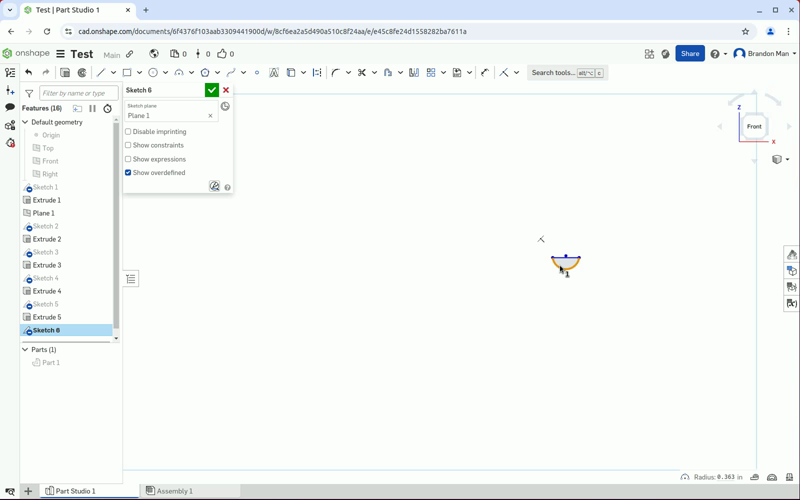
scroll(-6)
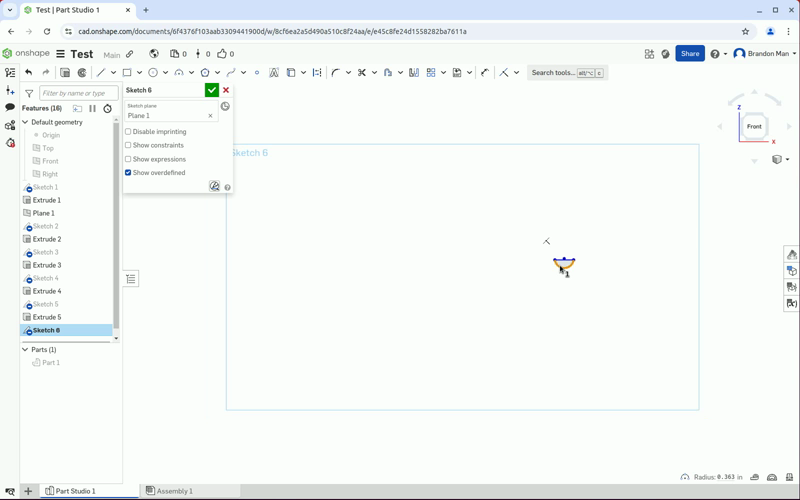
scroll(-6)
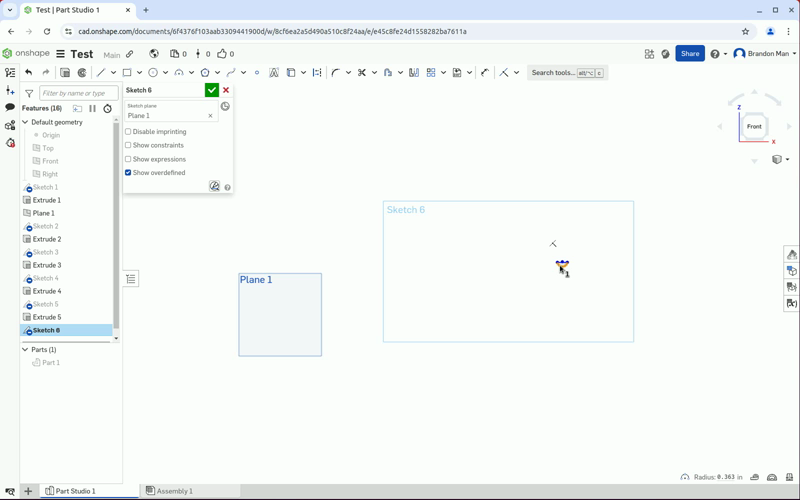
scroll(-6)
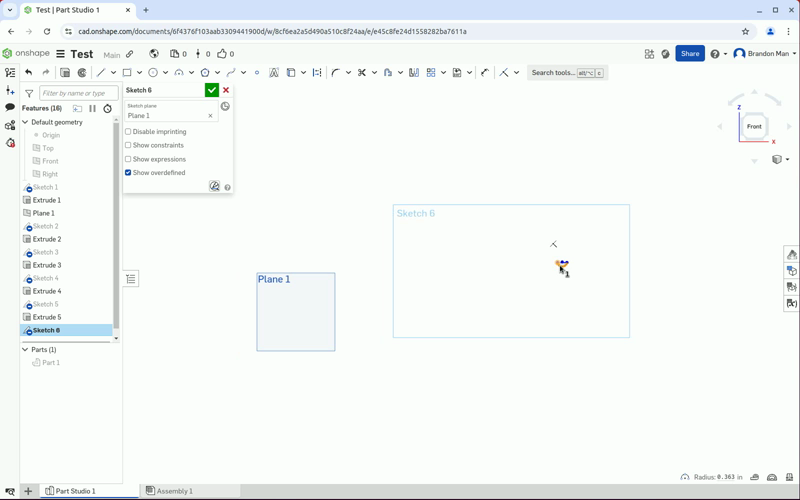
scroll(-6)
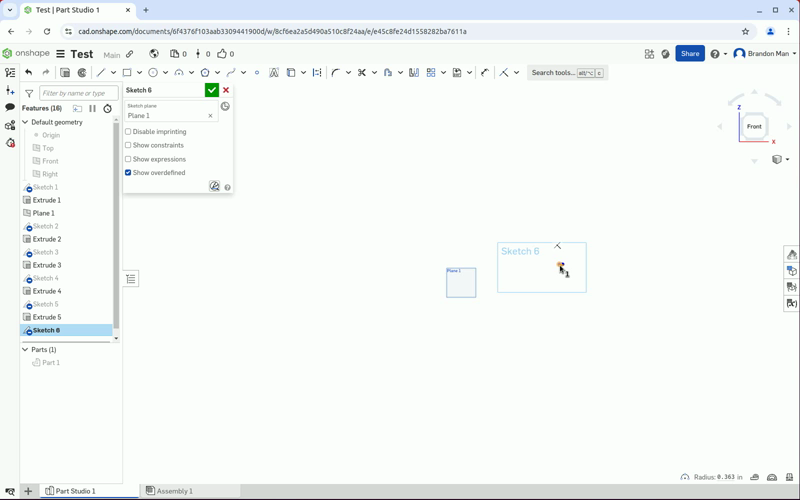
mouse_move(73, 352)
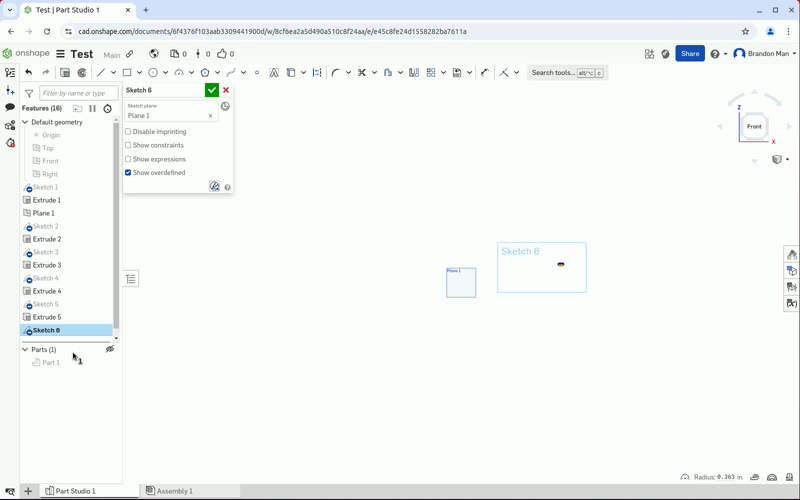
key(shift+y)
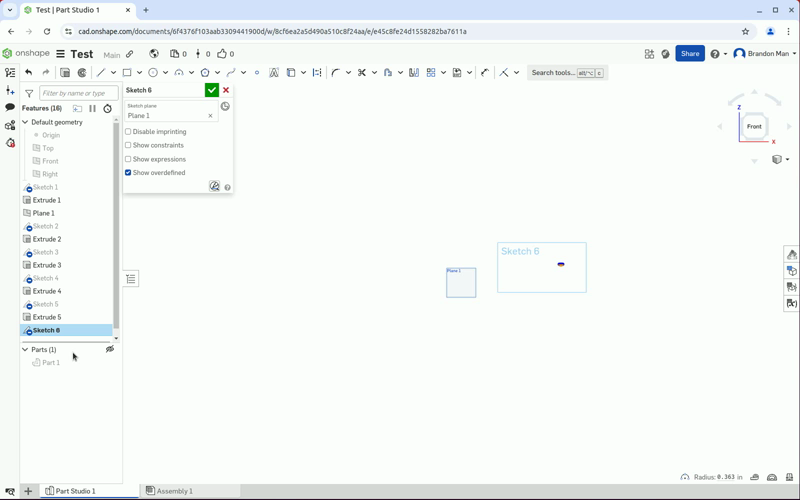
key(shift+e)
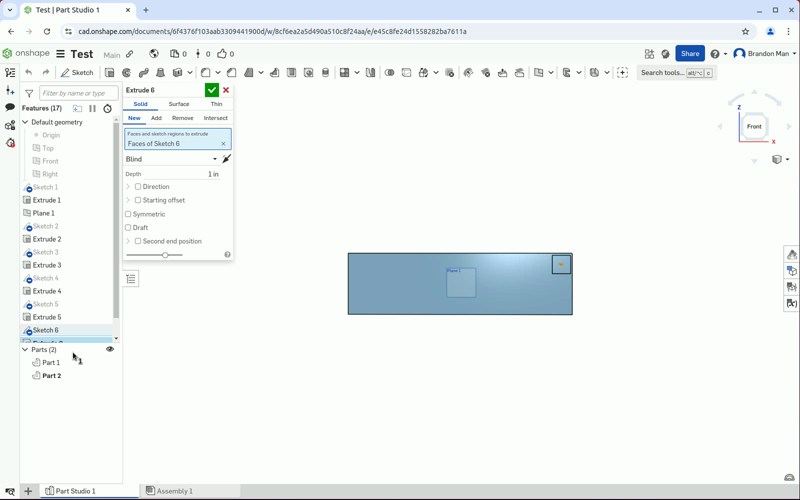
mouse_move(143, 106)
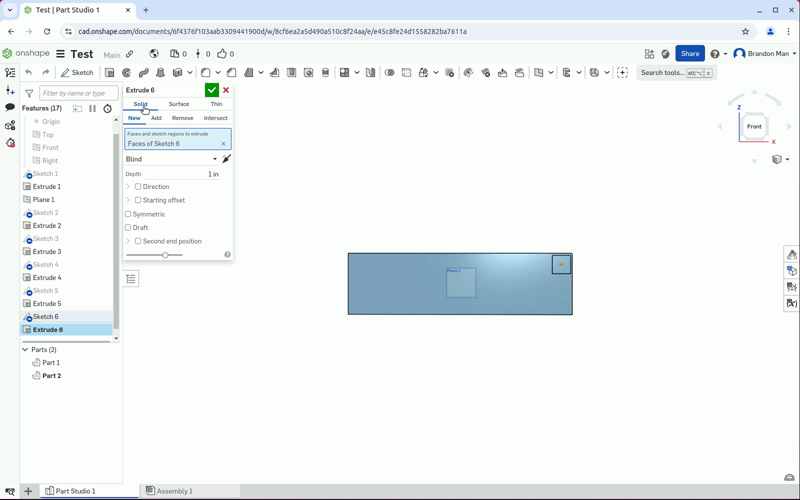
click(143, 106)
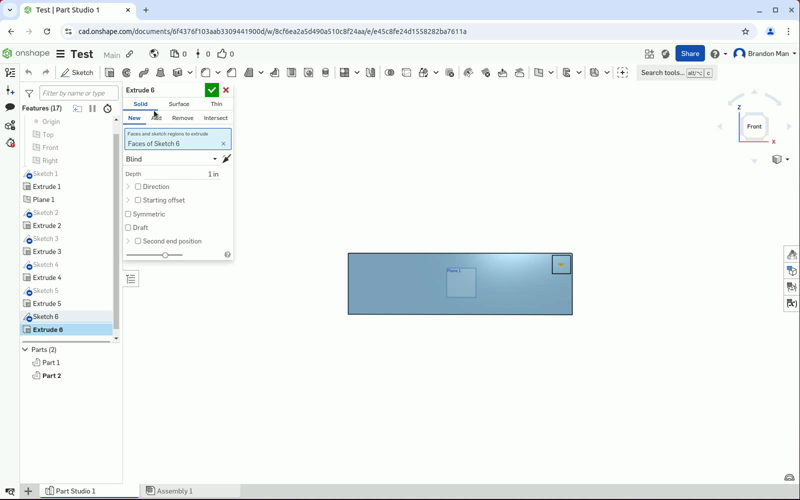
mouse_move(186, 120)
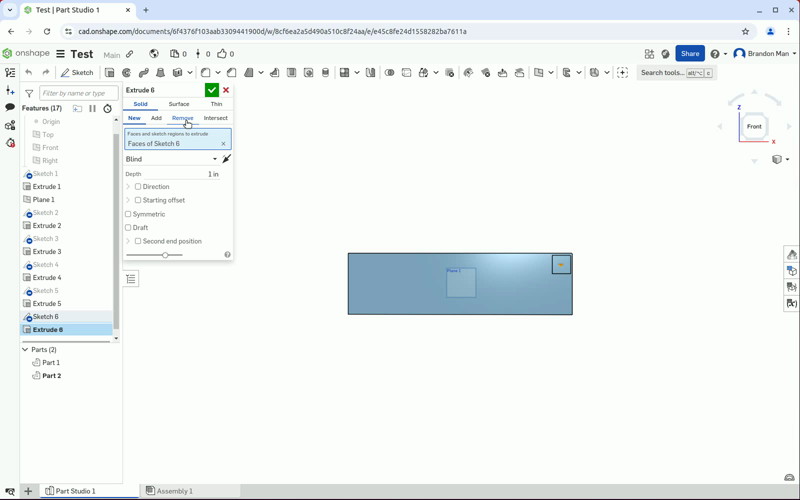
click(186, 120)
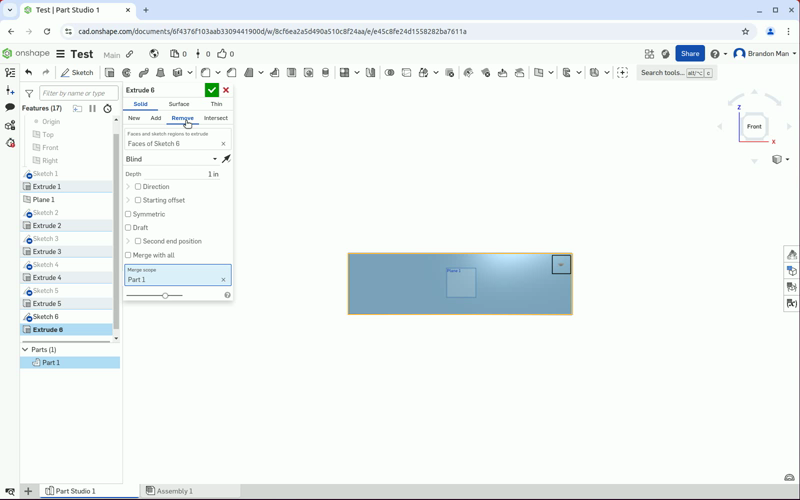
key(tab, 4)
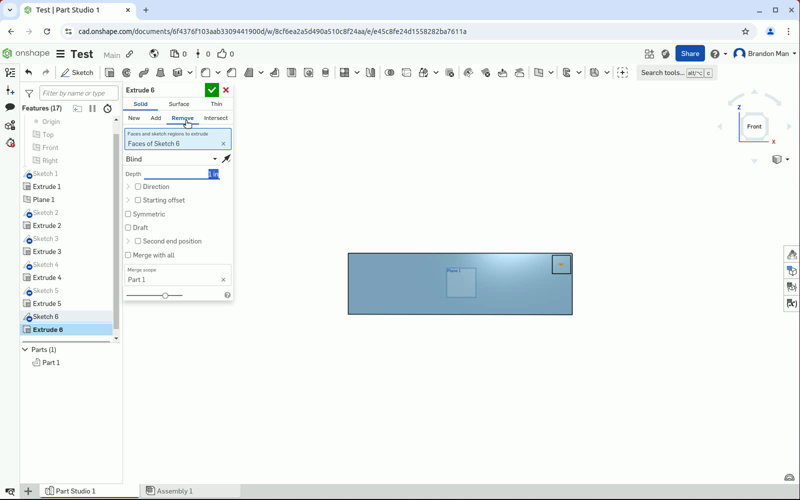
text(0.241)
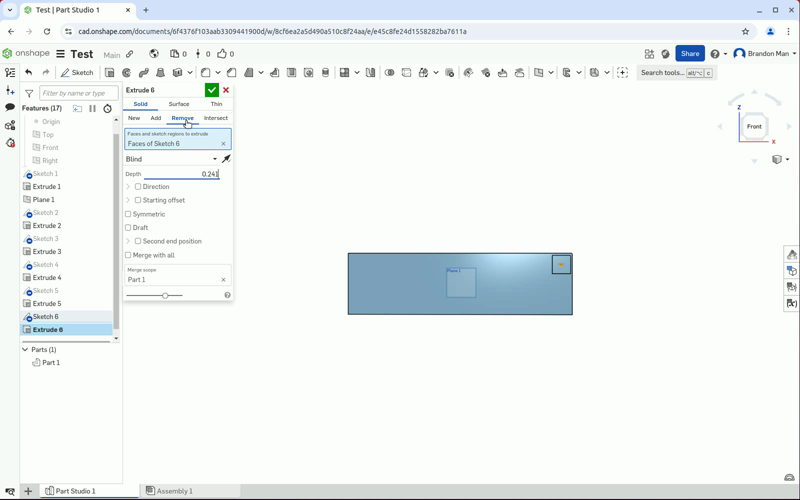
key(tab, 6)
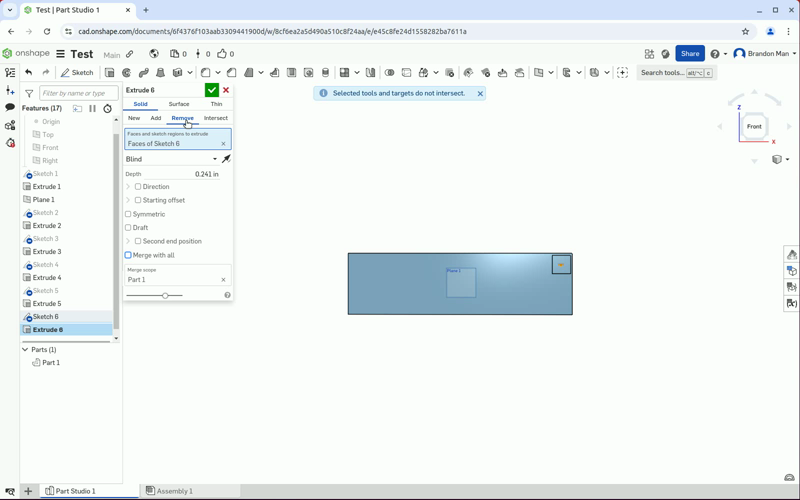
key(space)
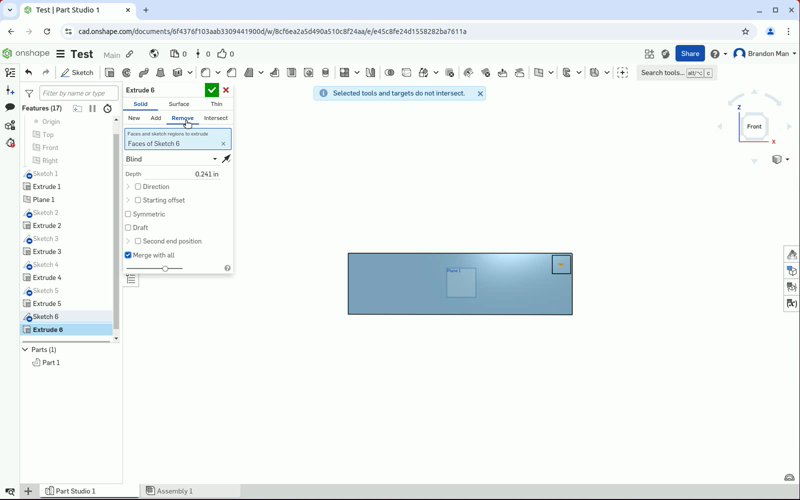
key(enter)
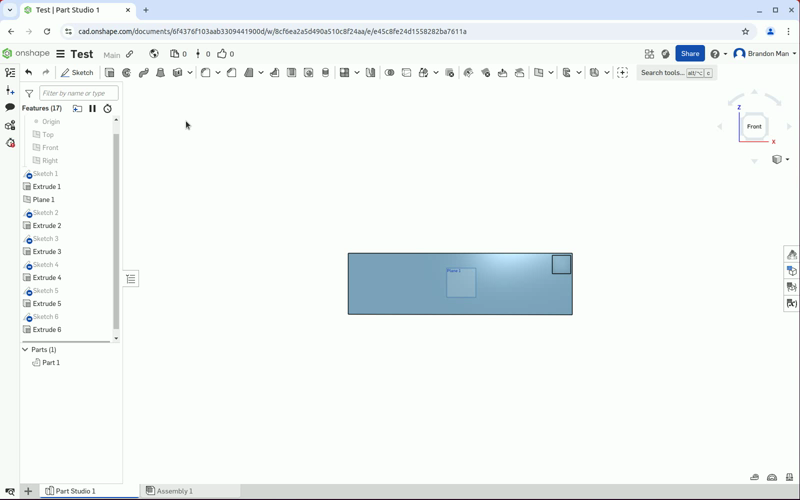
key(shift+h)
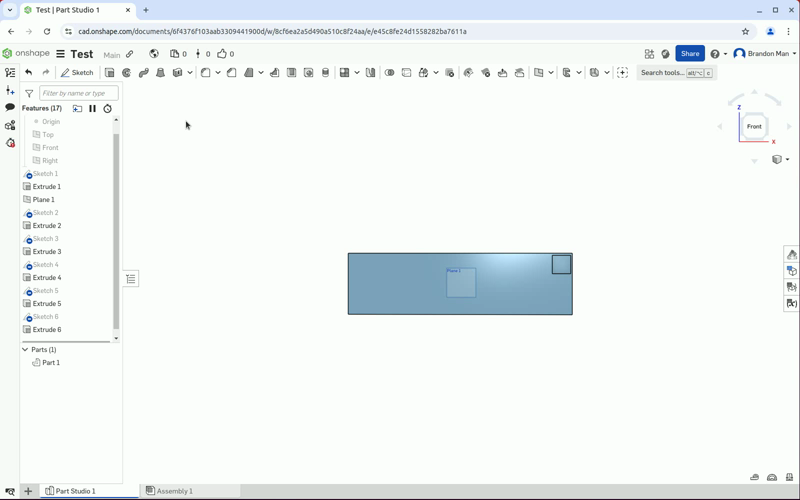
key(shift+h)
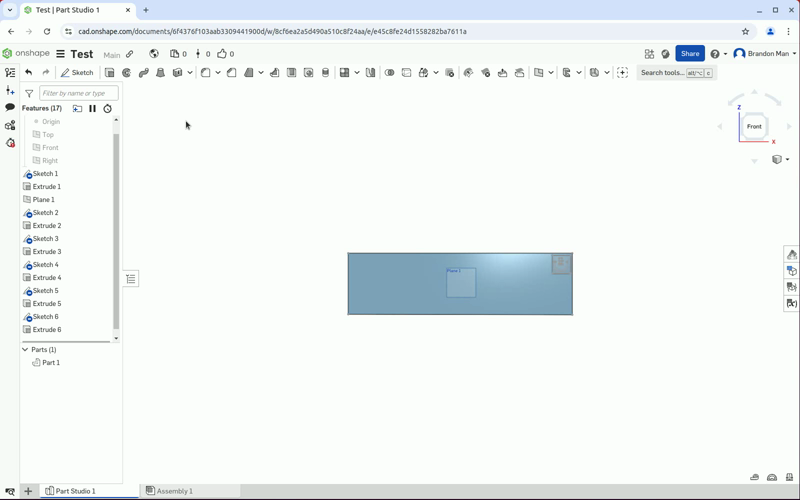
key(shift+7)
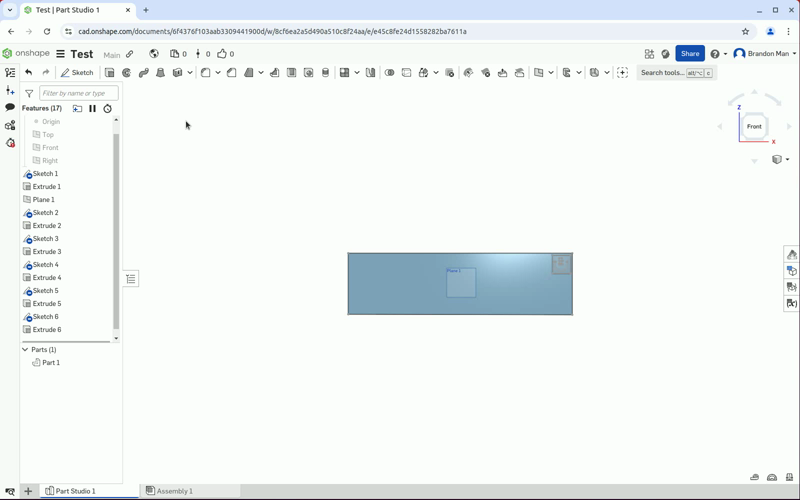
key(left, 2)
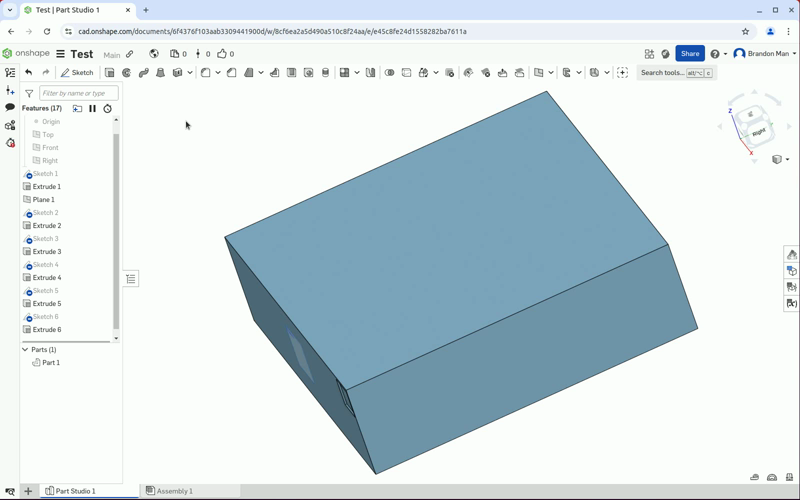
key(down, 2)
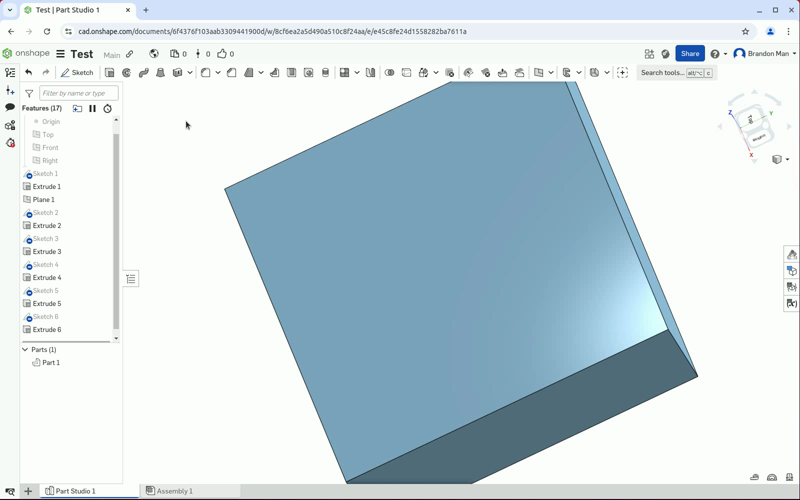
key(up, 2)
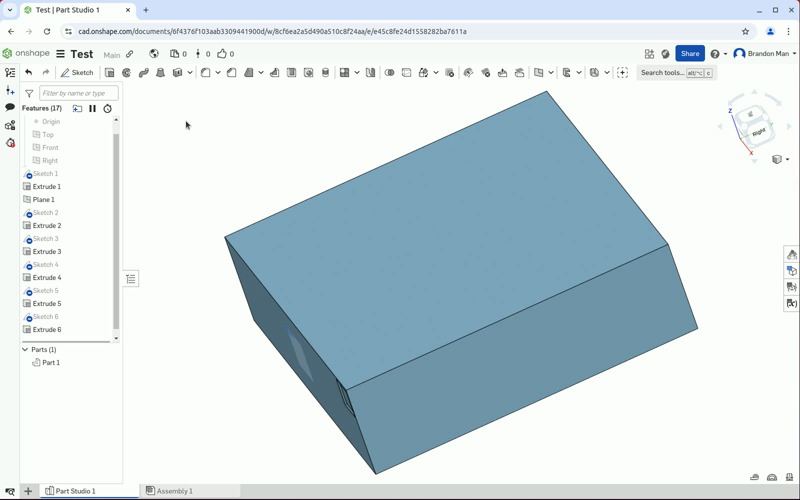
key(right, 2)
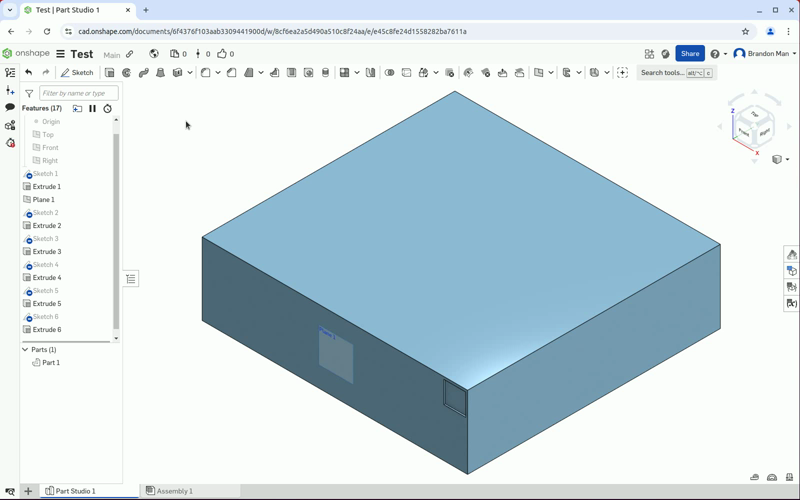
mouse_move(69, 176)
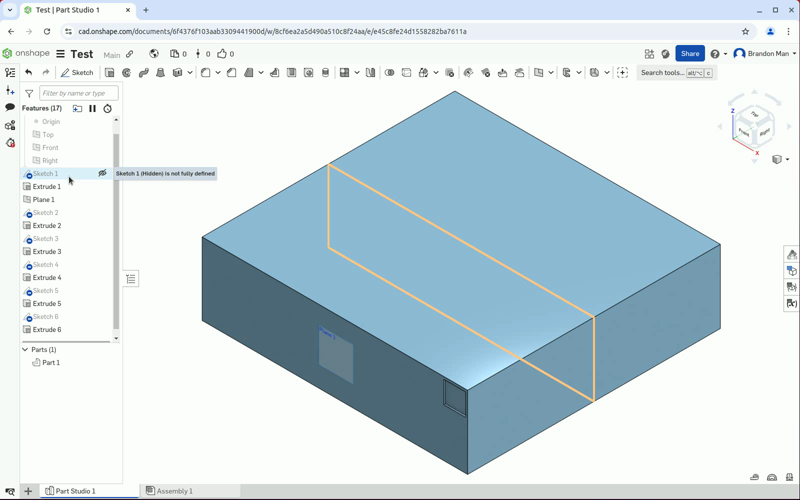
click(69, 176)